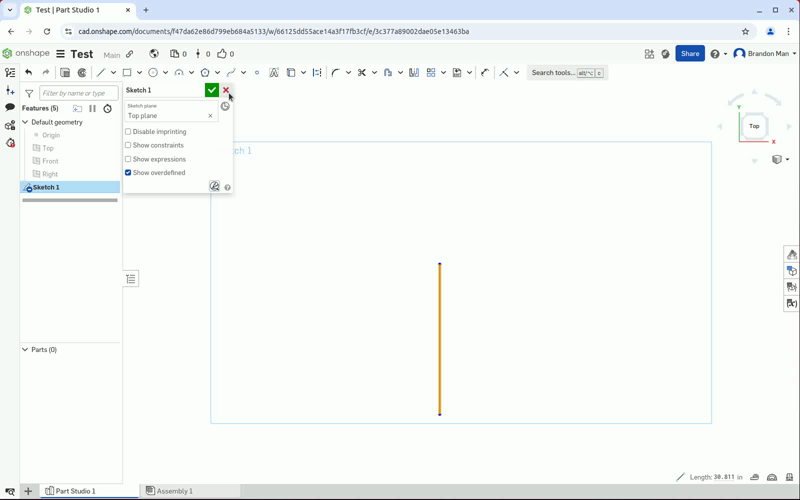
key(shift+h)
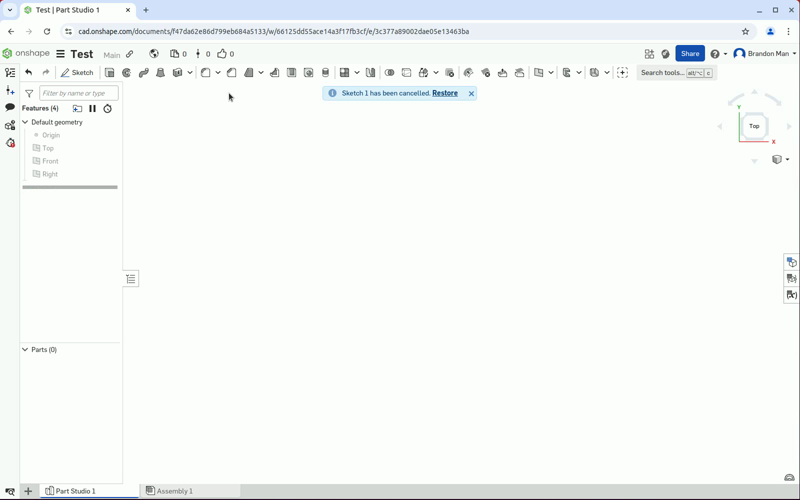
mouse_move(73, 352)
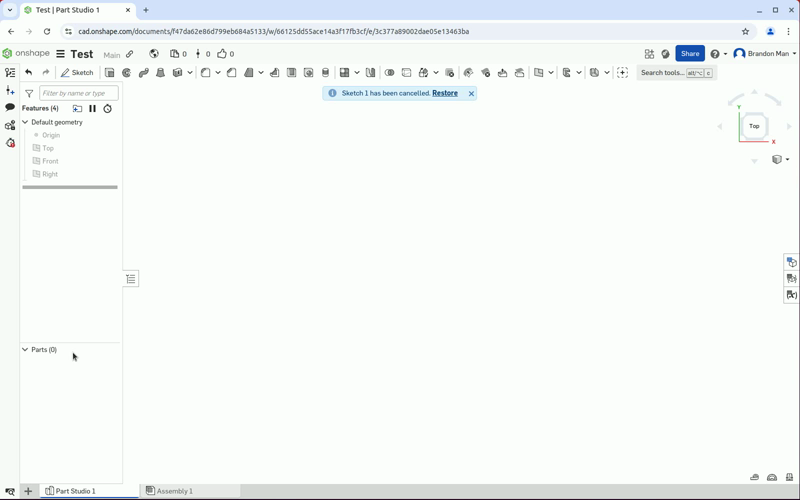
key(y)
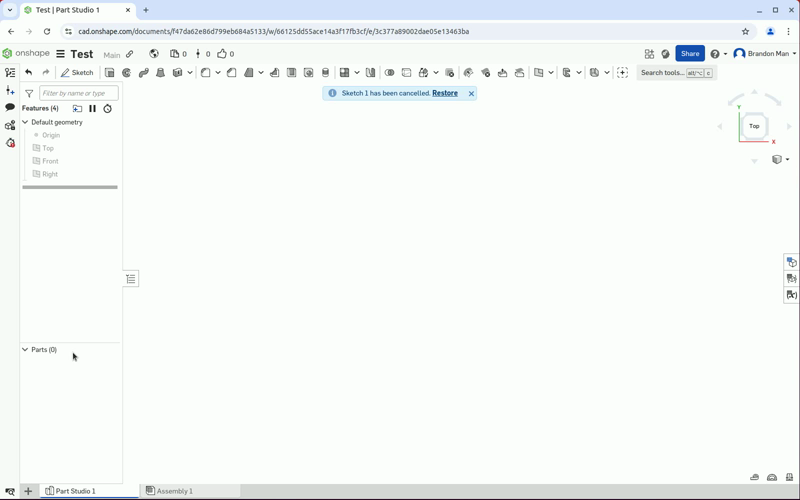
key(shift+p)
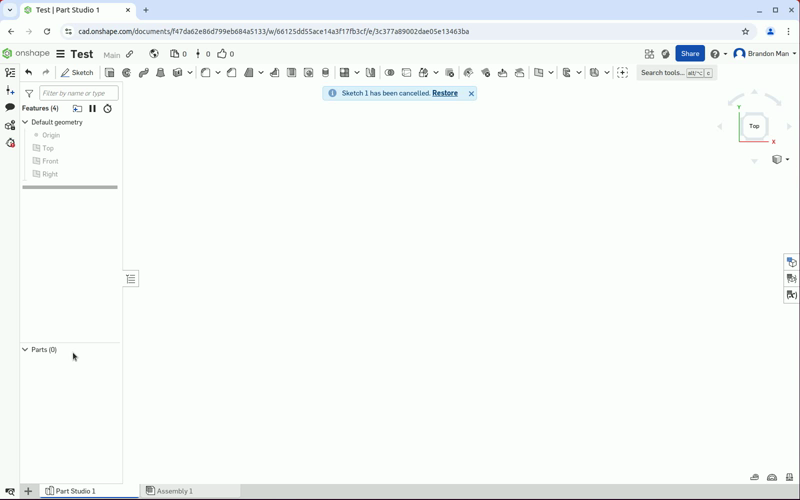
key(space)
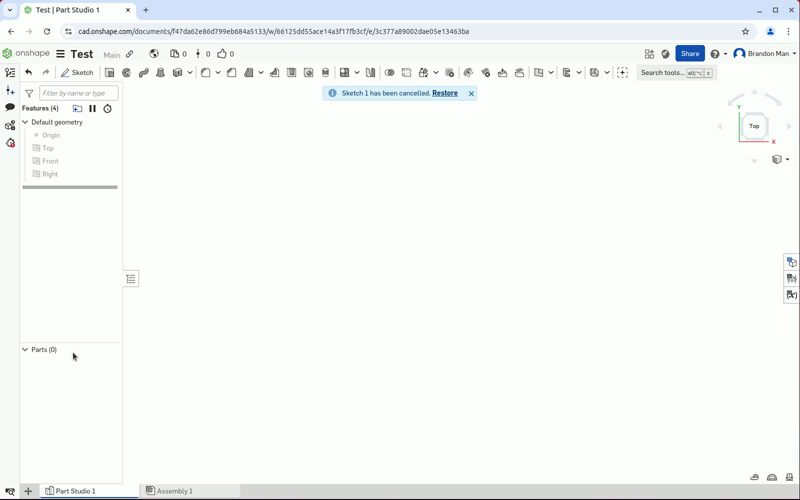
key_down(shift)
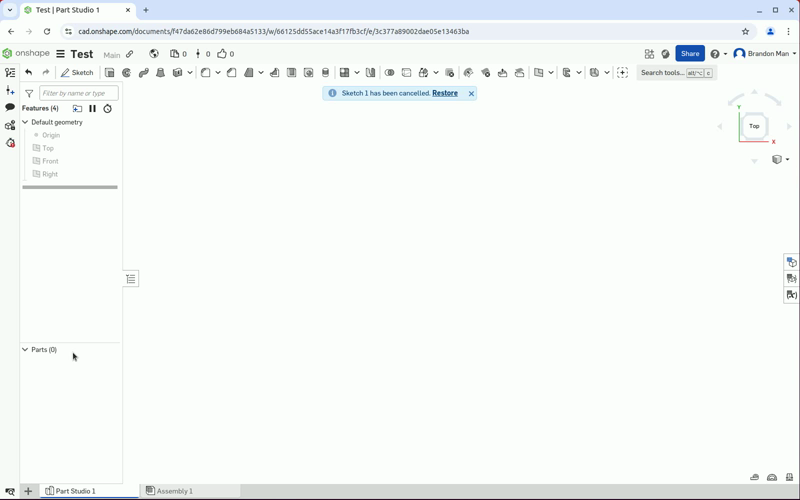
key(up)
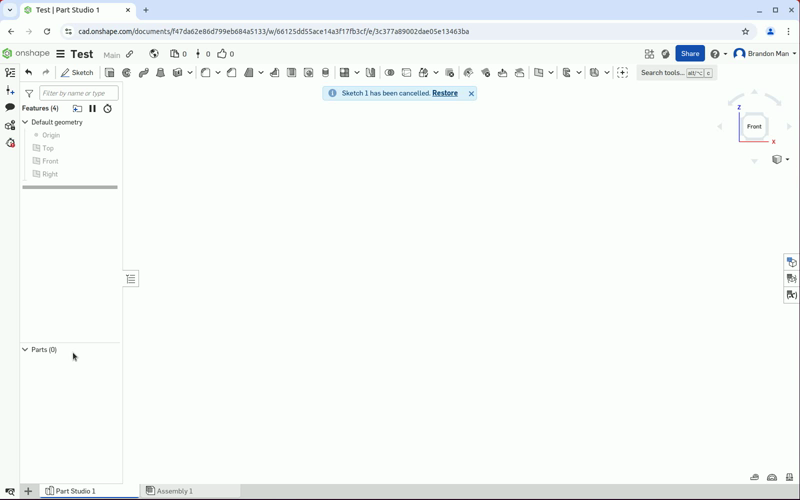
key_up(shift)
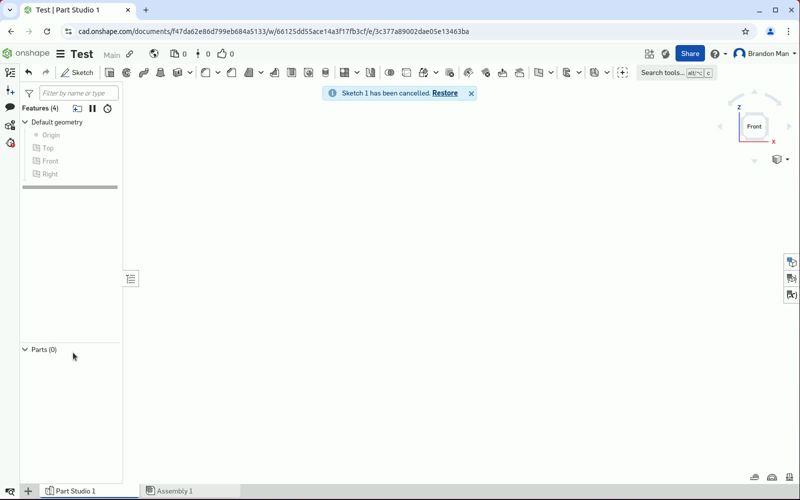
mouse_move(73, 352)
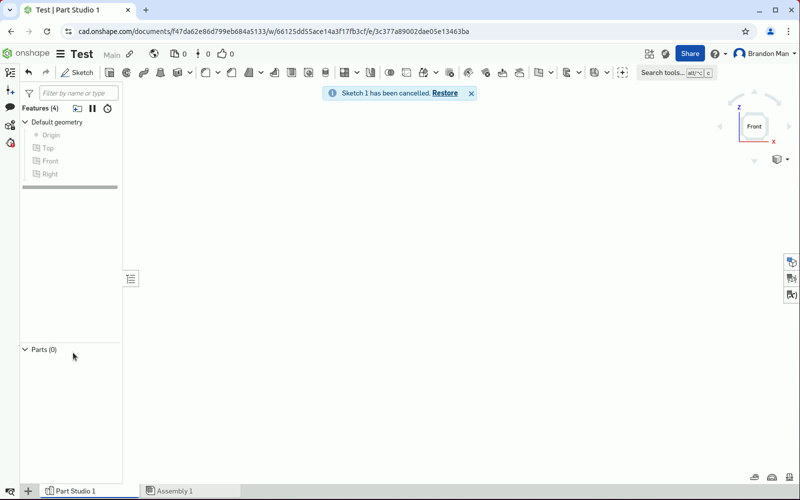
key(shift+y)
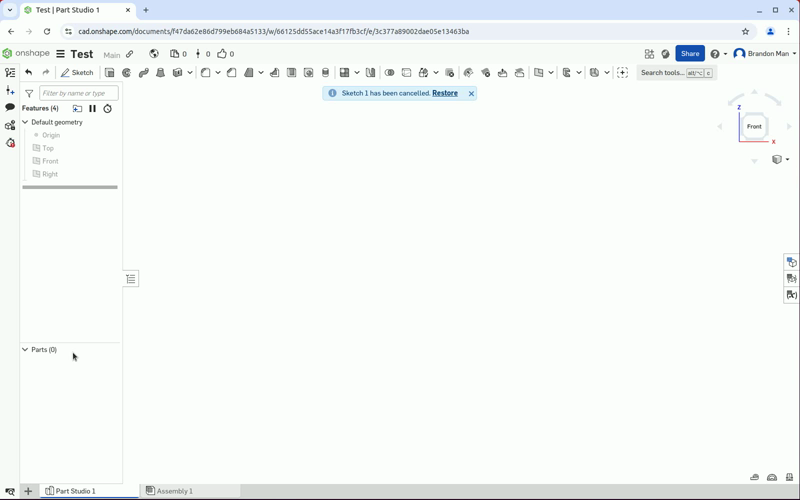
key(shift+s)
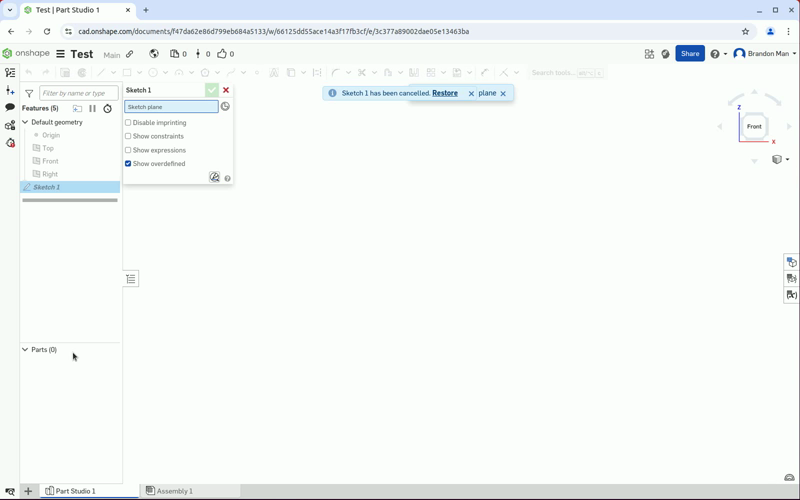
mouse_move(73, 163)
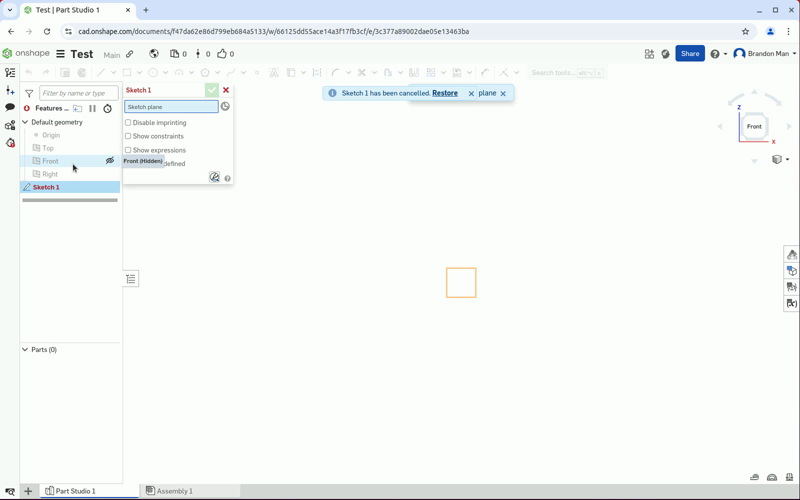
click(73, 163)
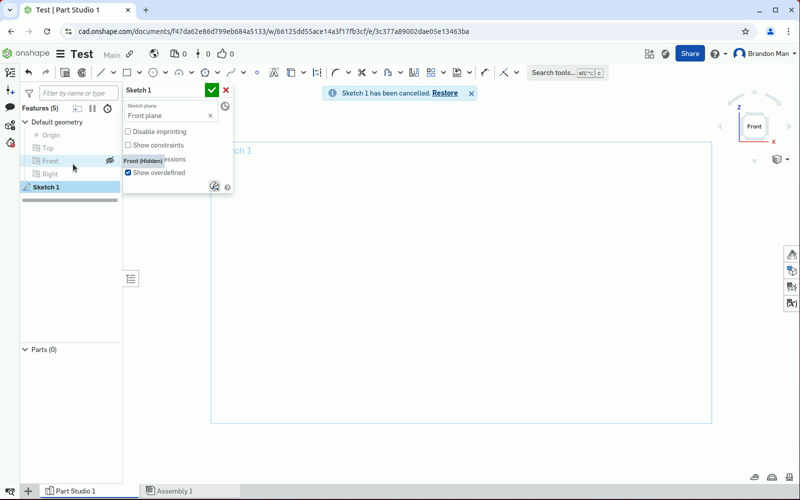
mouse_move(73, 352)
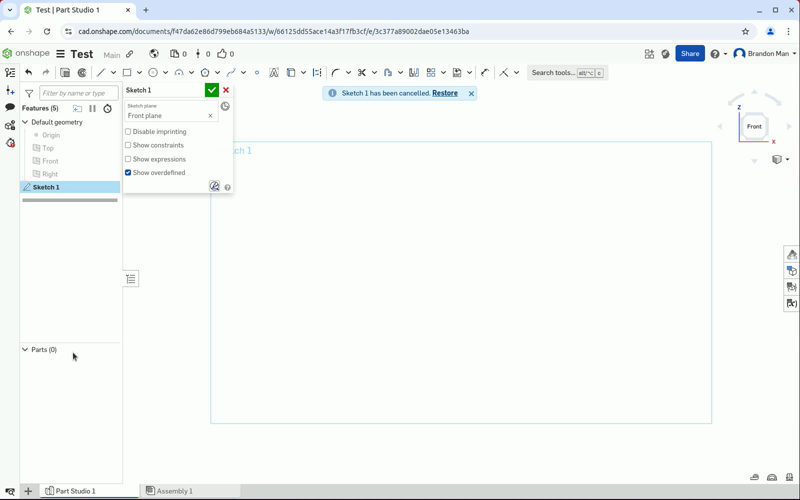
key(y)
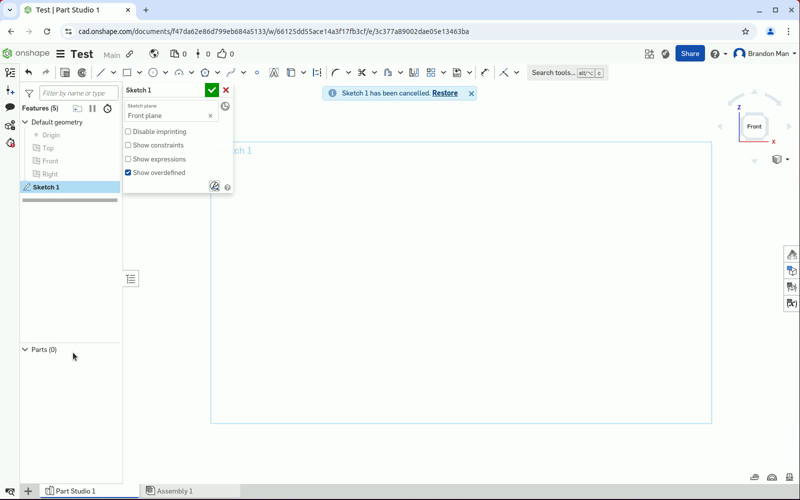
key(c)
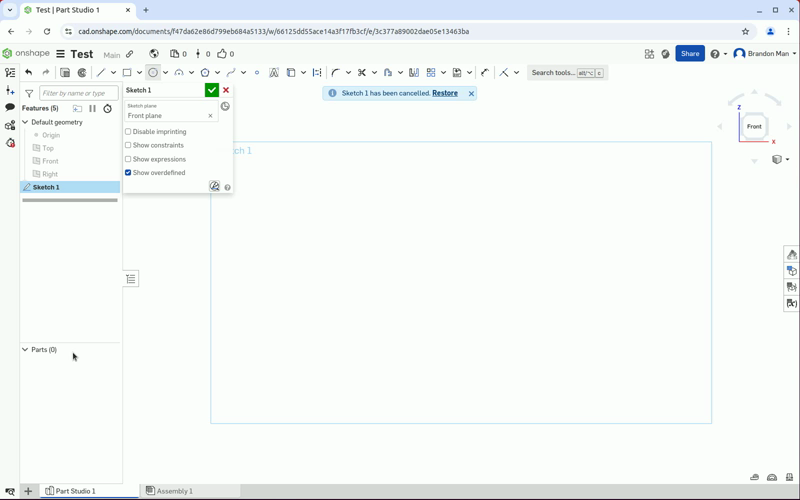
key_down(shift)
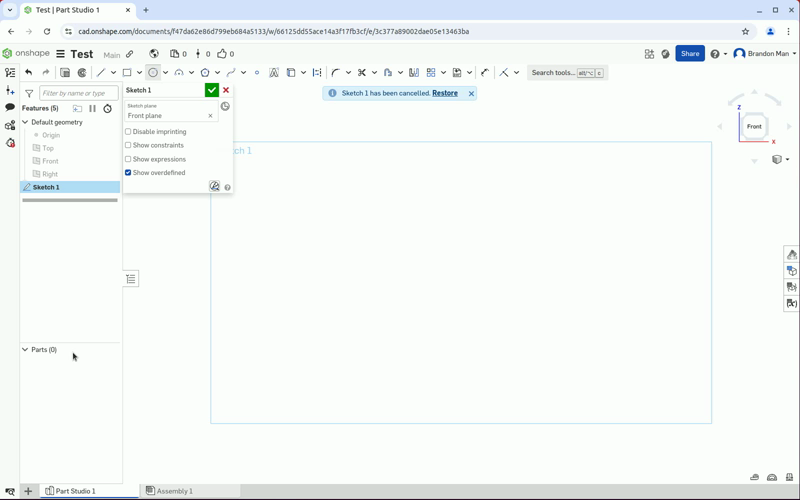
mouse_move(429, 267)
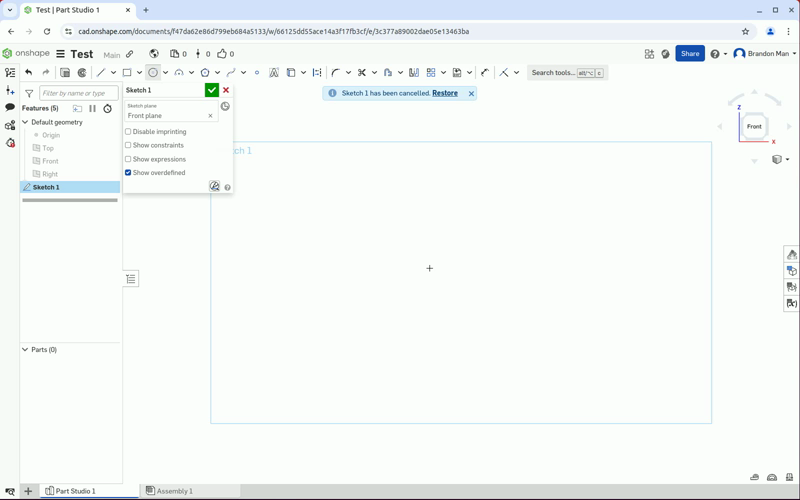
click(429, 267)
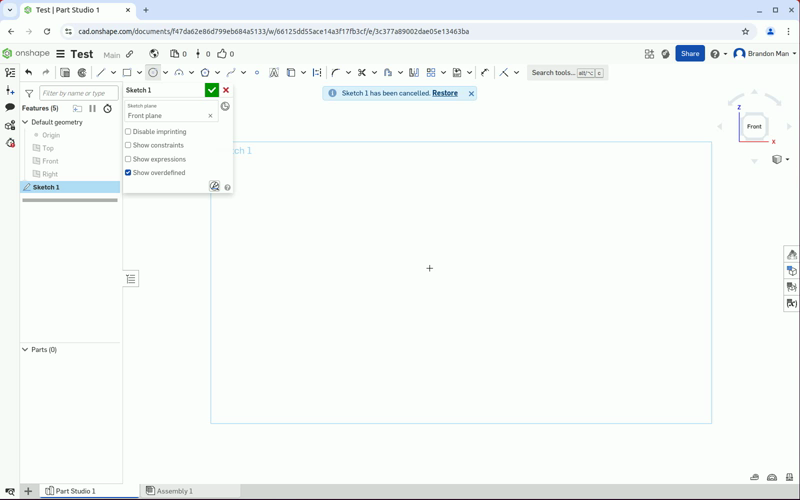
key_up(shift)
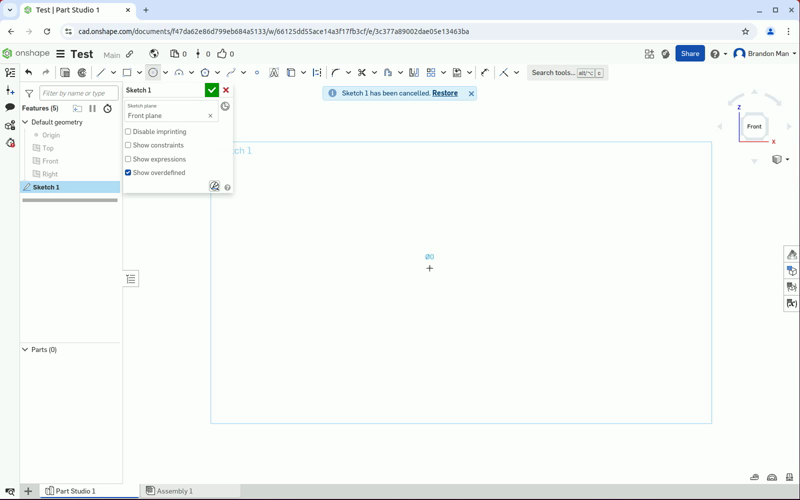
mouse_move(452, 267)
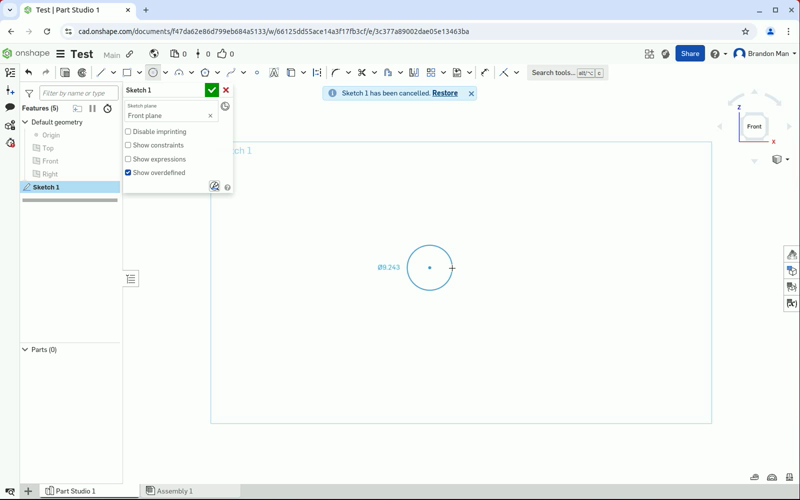
click(452, 267)
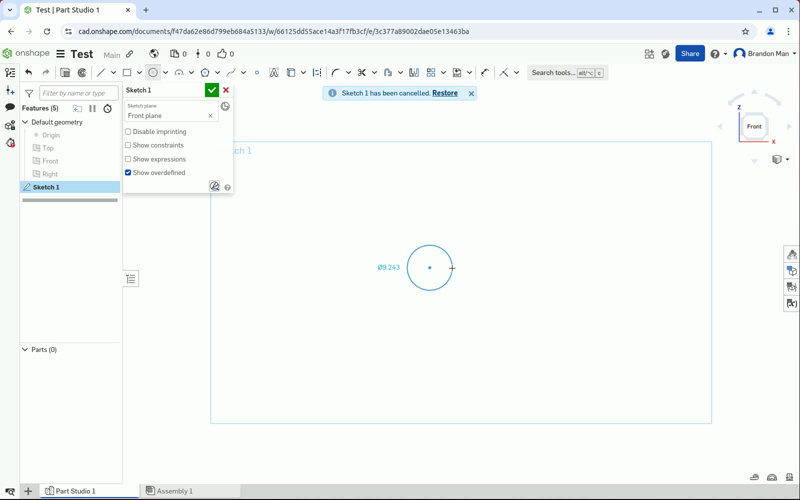
key(esc)
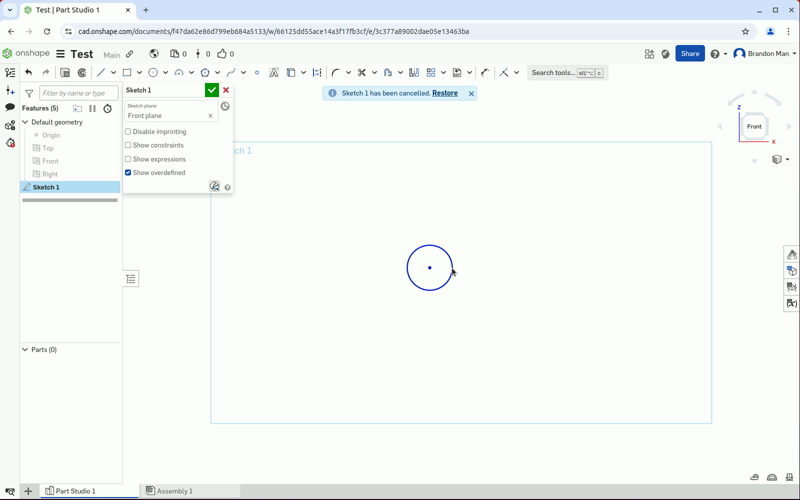
key(c)
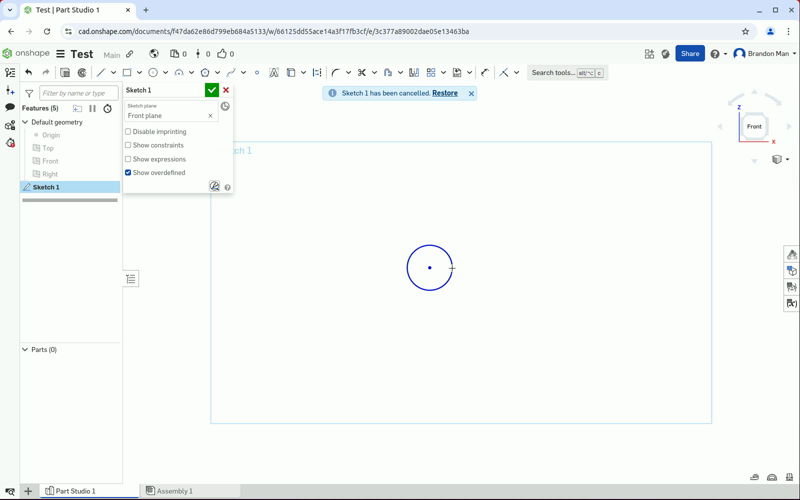
key_down(shift)
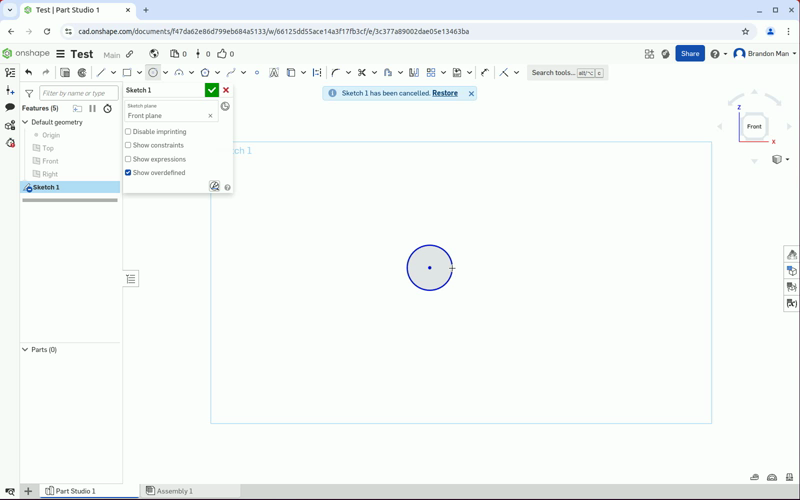
mouse_move(429, 267)
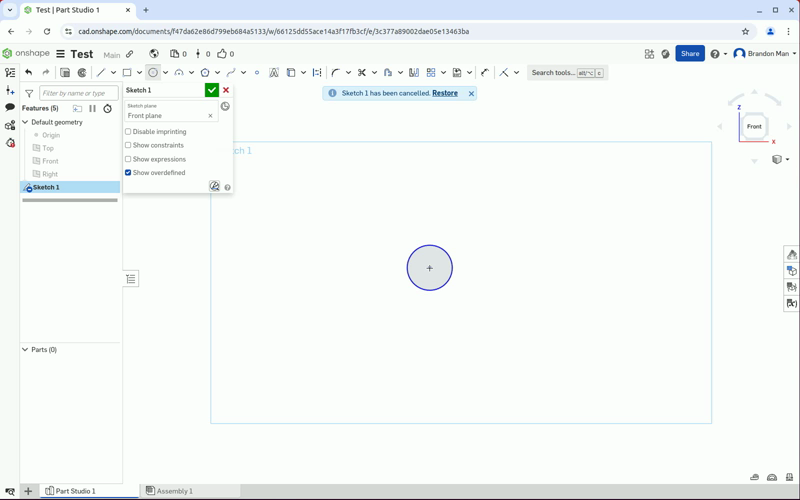
click(429, 267)
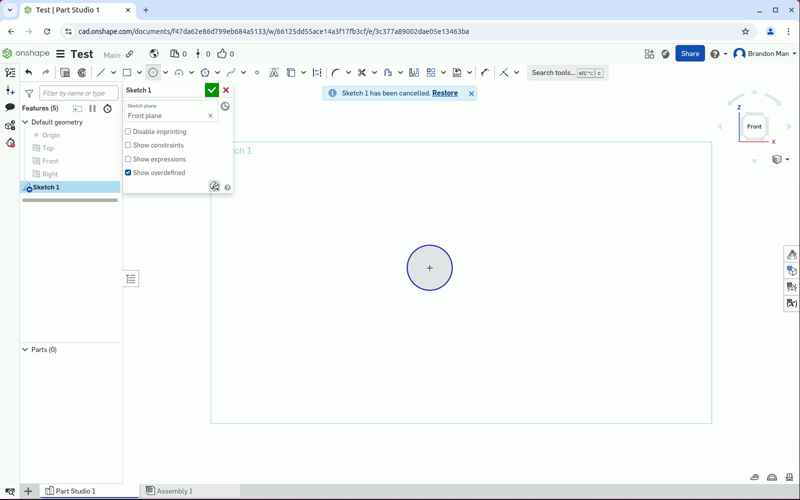
key_up(shift)
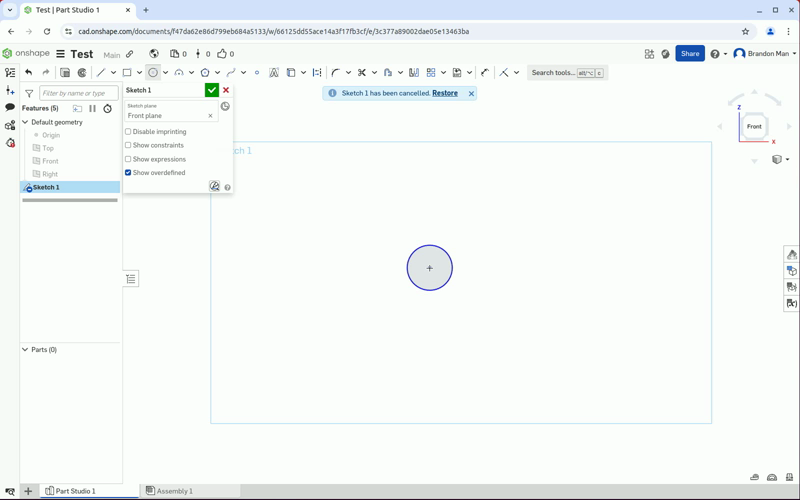
mouse_move(433, 267)
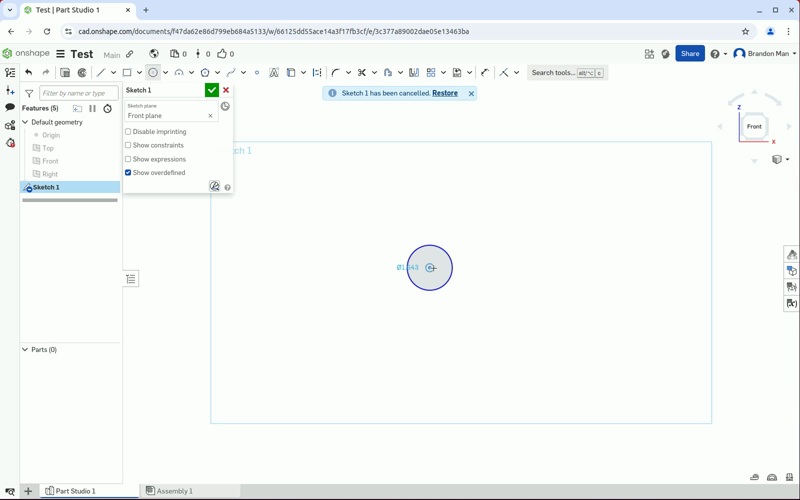
scroll(6)
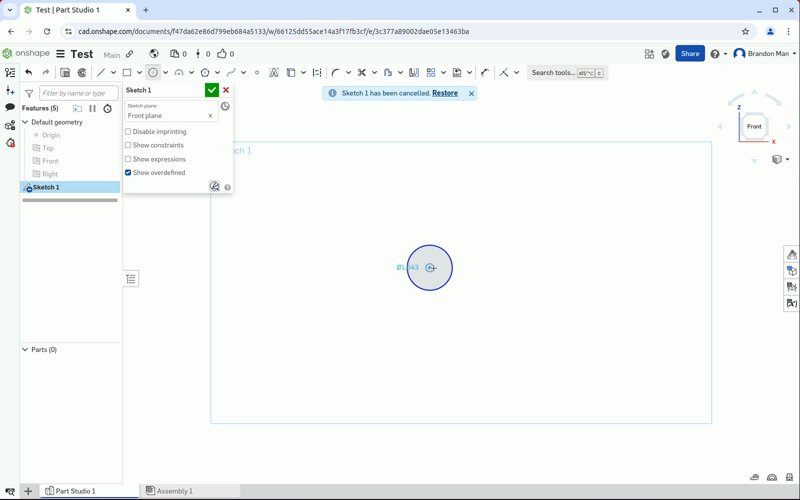
scroll(6)
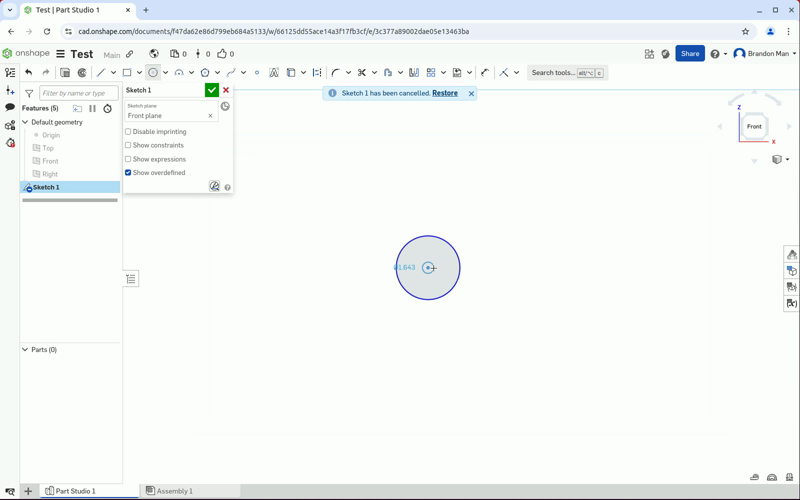
scroll(6)
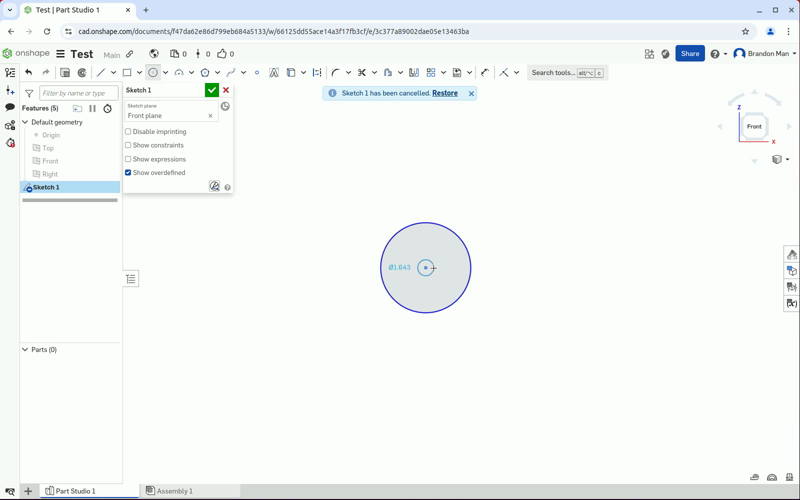
scroll(6)
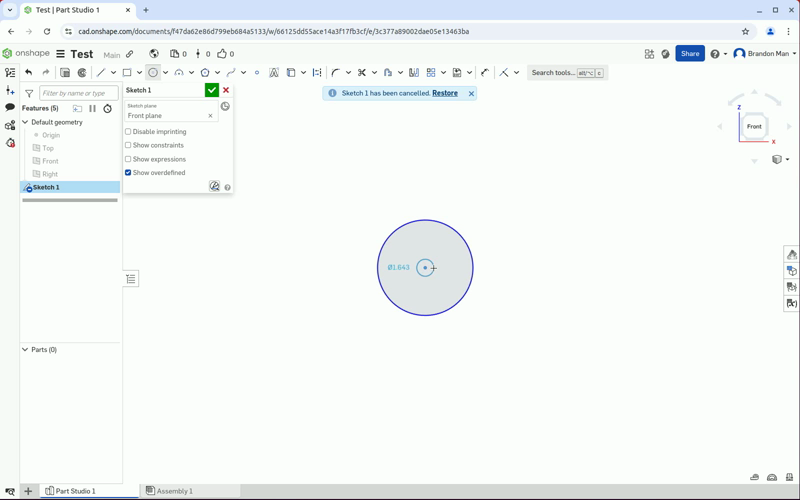
scroll(6)
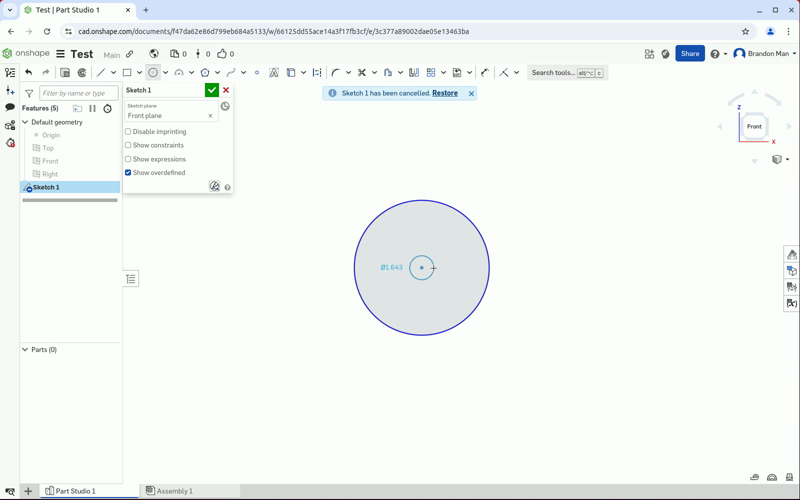
scroll(6)
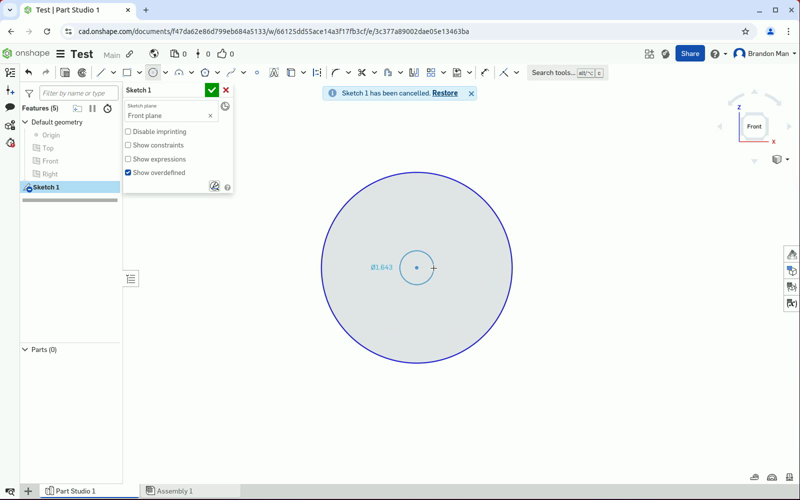
scroll(6)
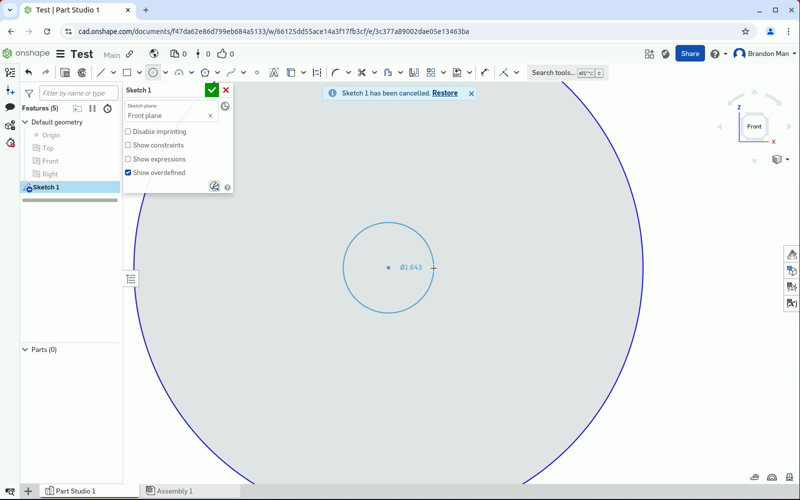
click(433, 267)
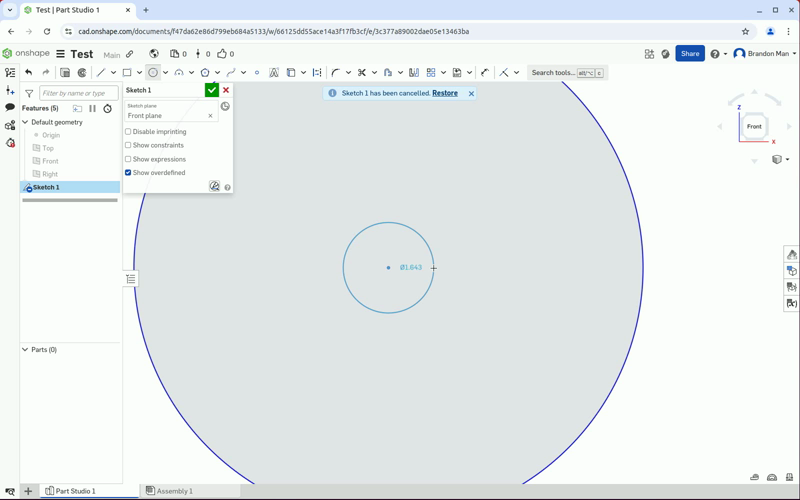
scroll(-6)
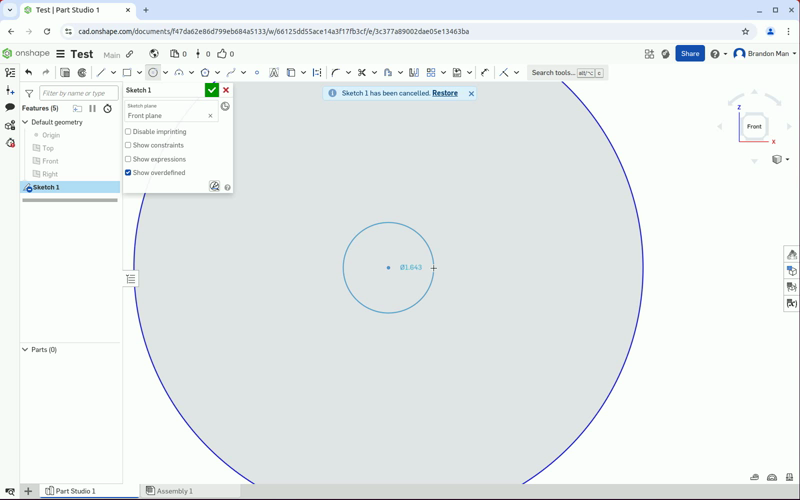
scroll(-6)
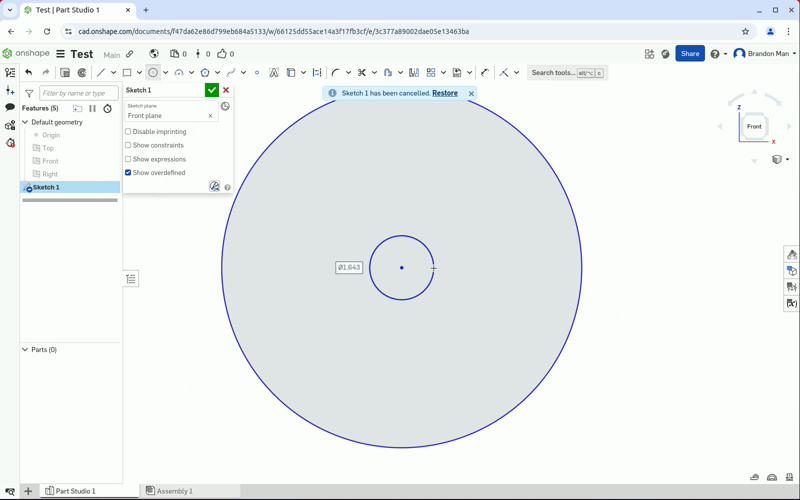
scroll(-6)
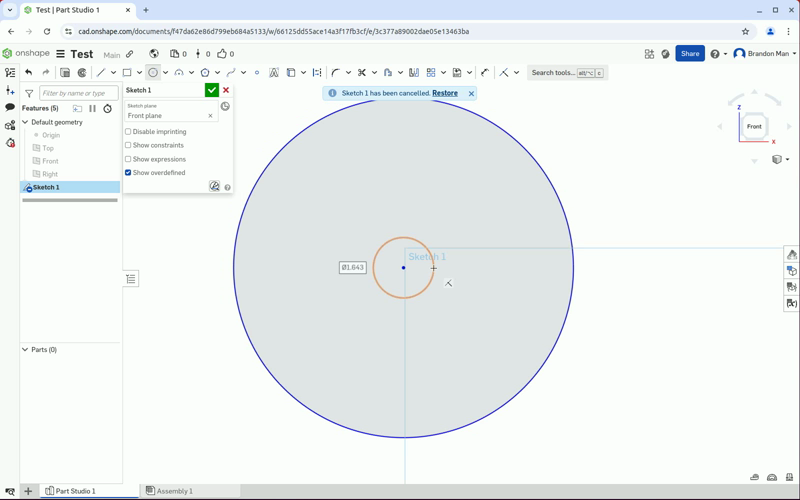
scroll(-6)
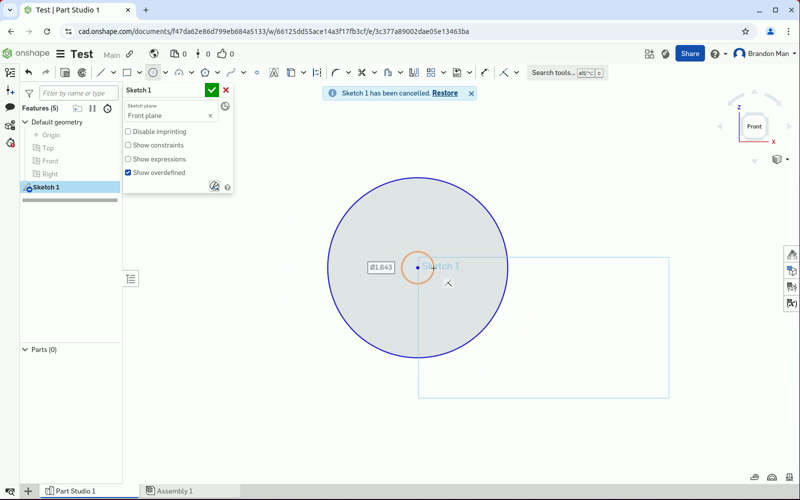
scroll(-6)
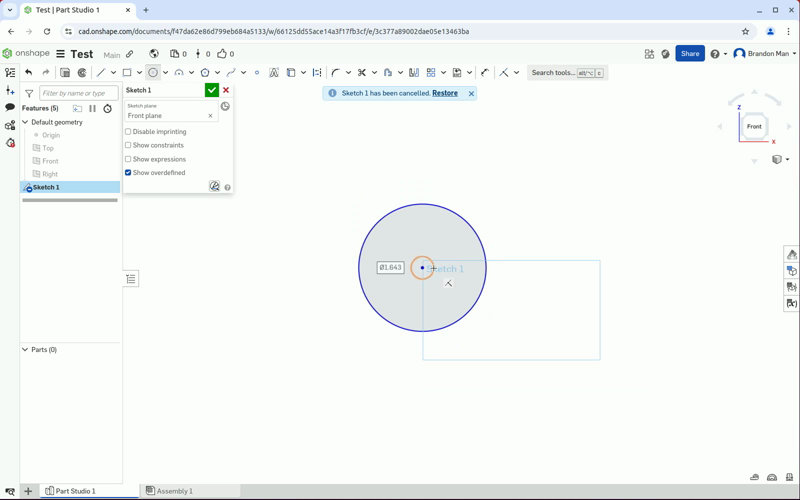
scroll(-6)
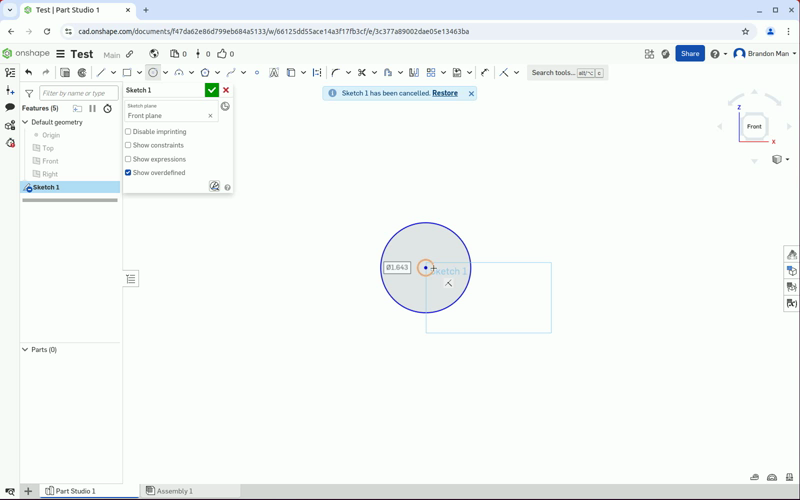
scroll(-6)
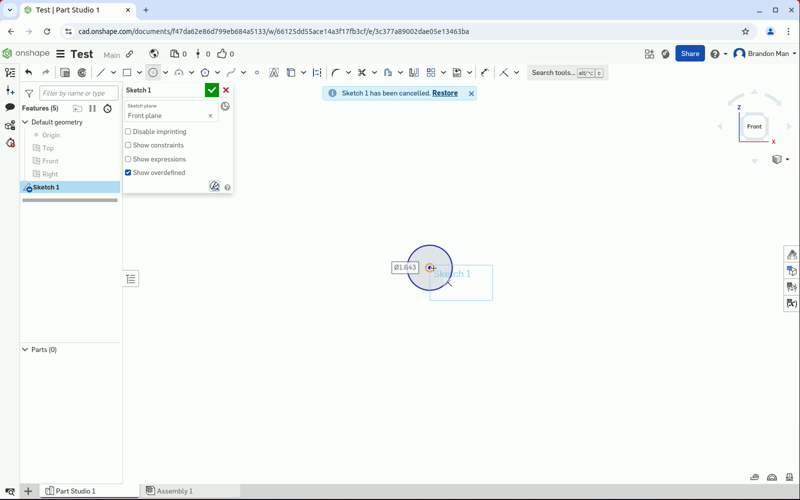
key(esc)
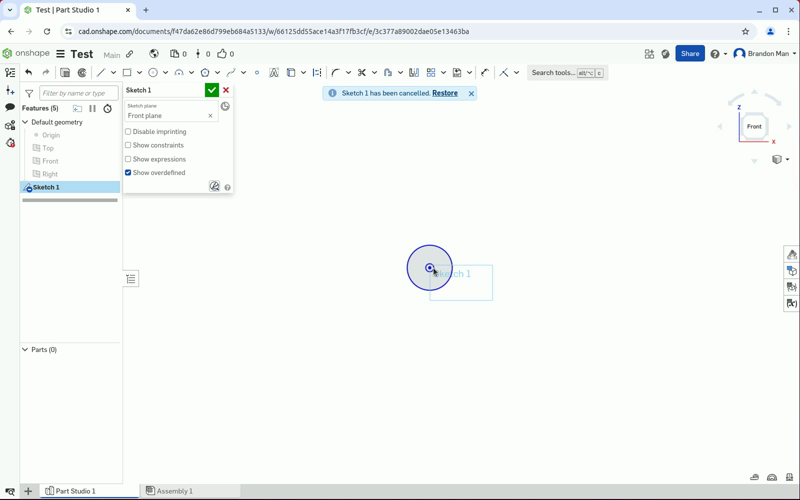
mouse_move(434, 275)
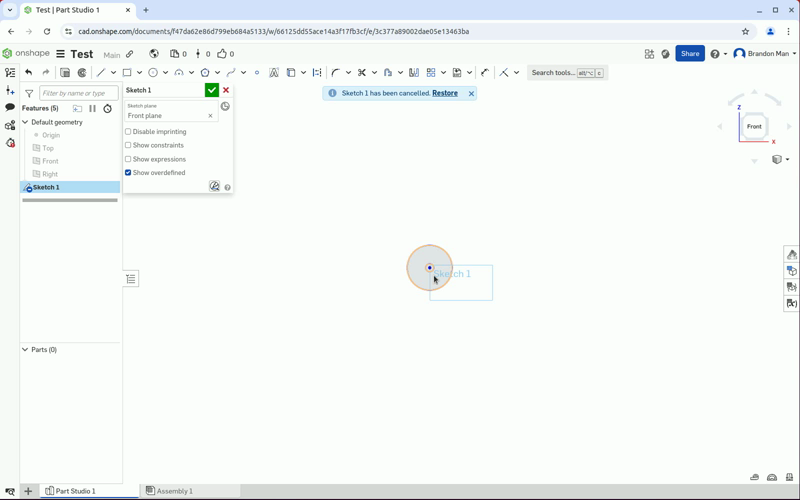
scroll(6)
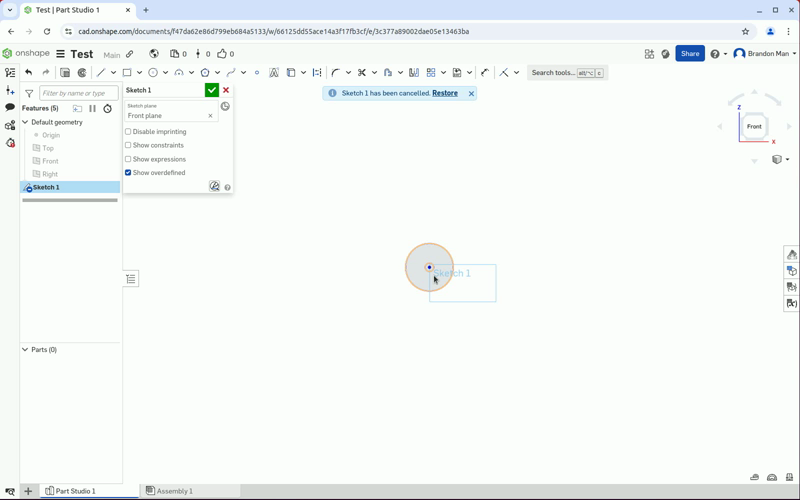
scroll(6)
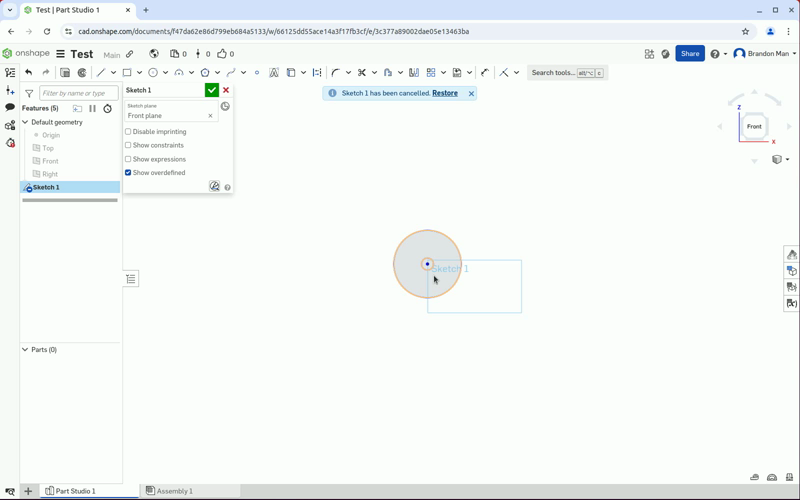
scroll(6)
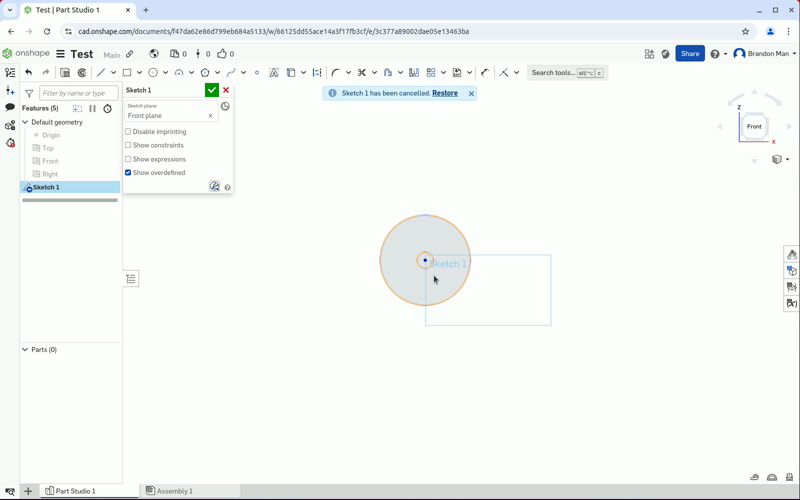
scroll(6)
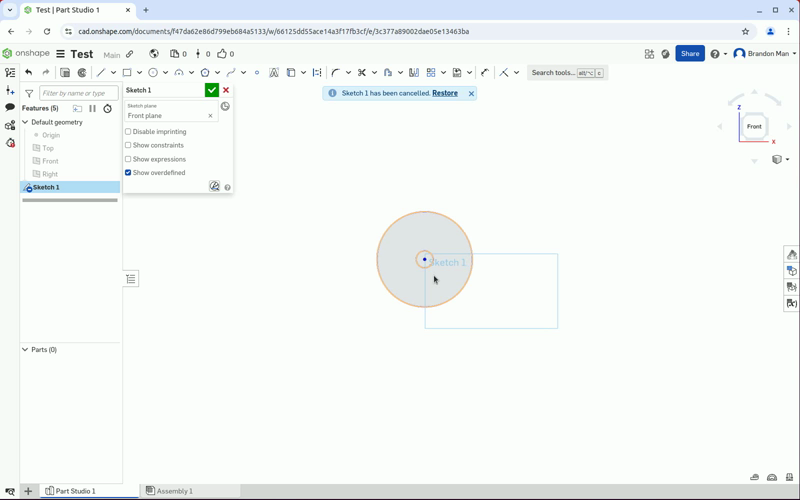
scroll(6)
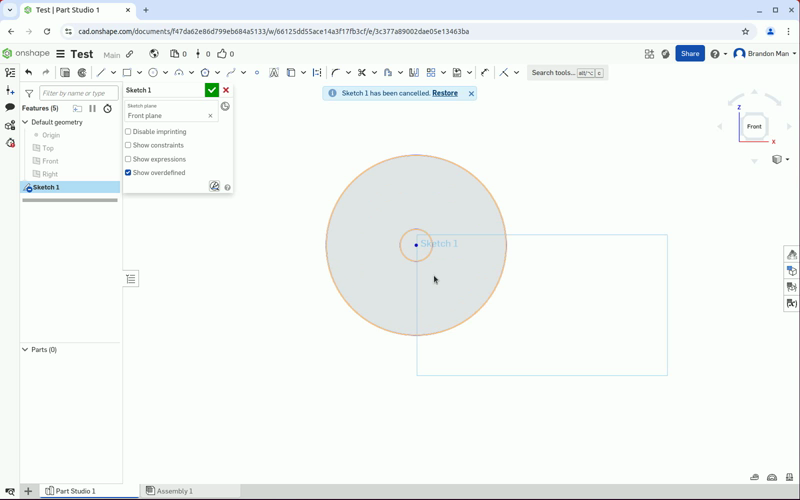
scroll(6)
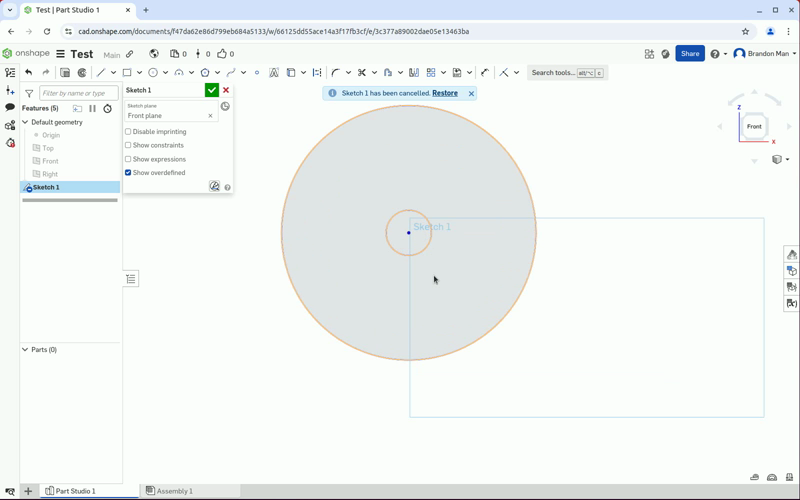
scroll(6)
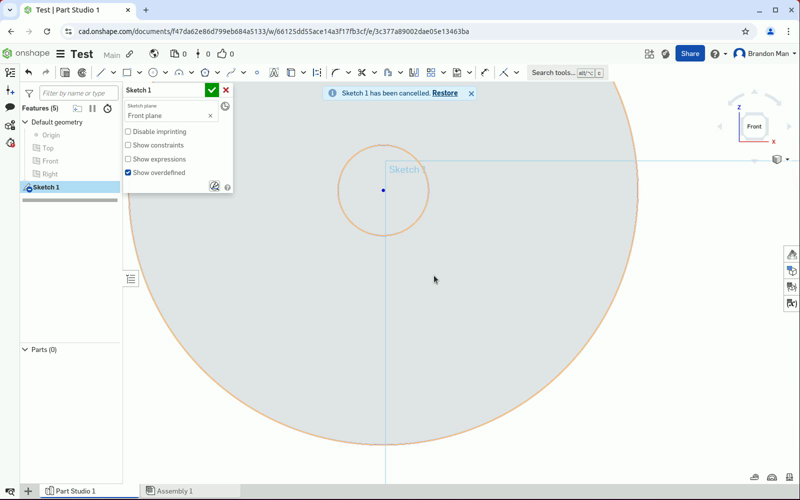
click(434, 275)
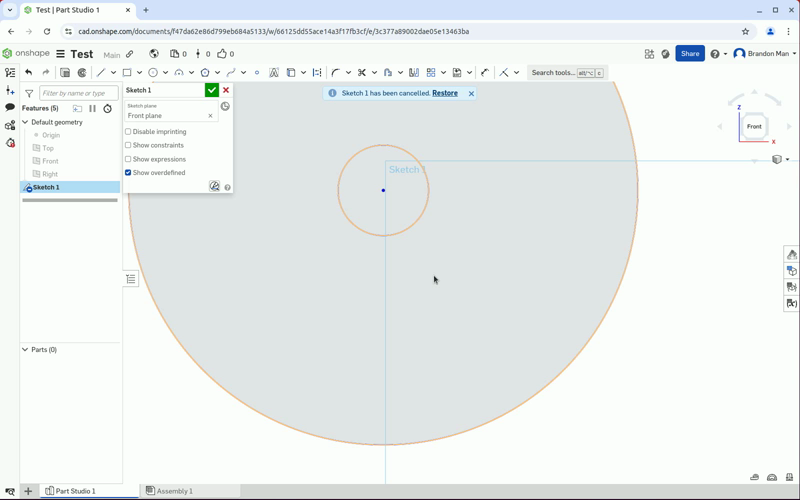
scroll(-6)
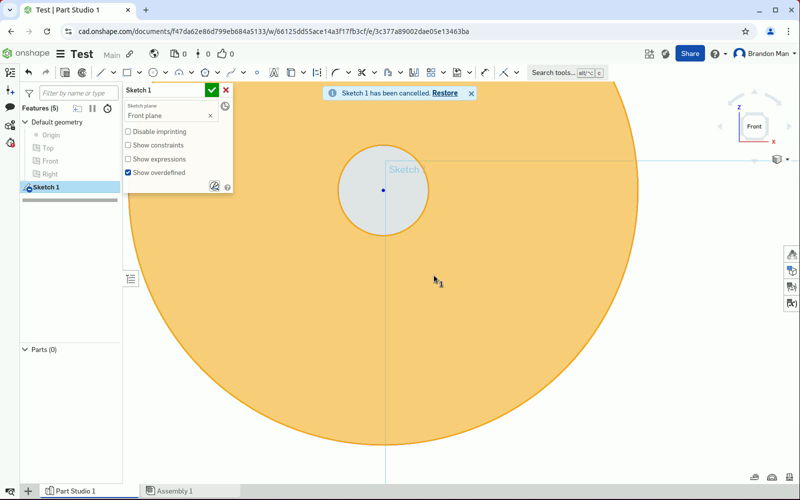
scroll(-6)
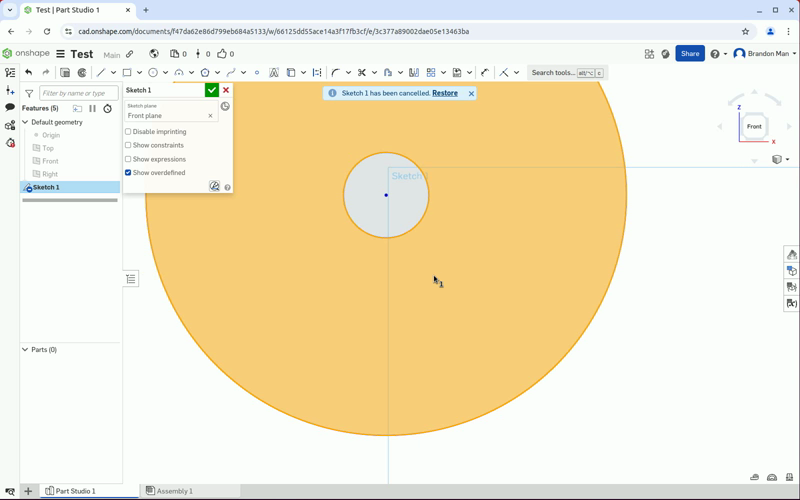
scroll(-6)
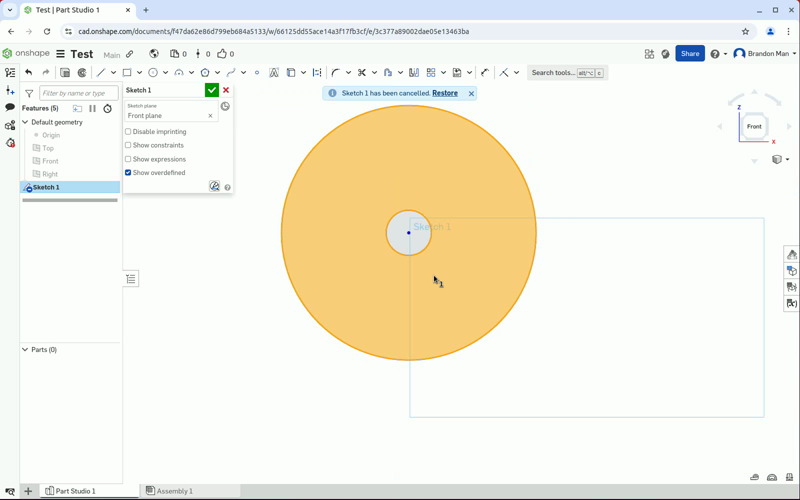
scroll(-6)
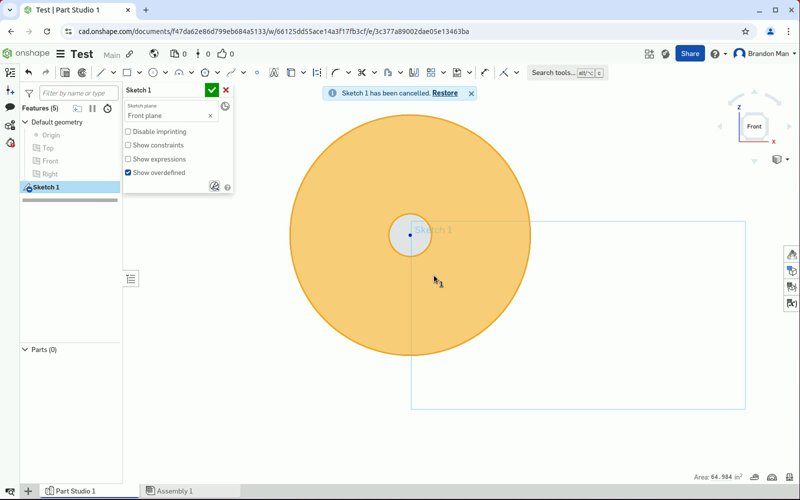
scroll(-6)
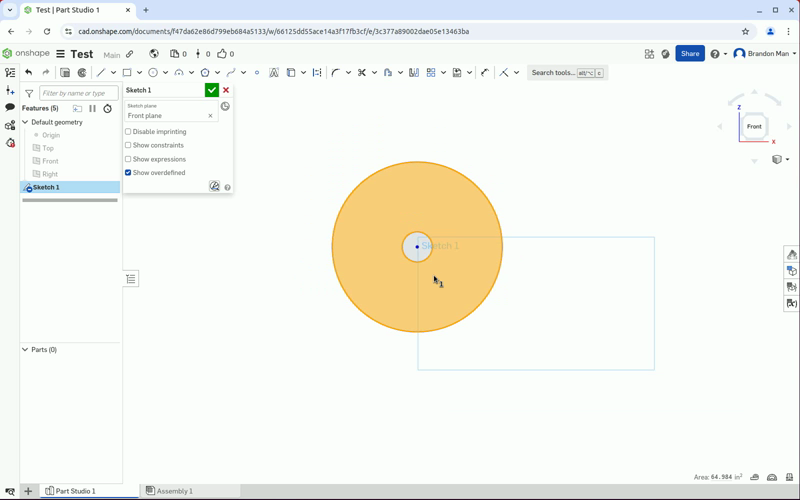
scroll(-6)
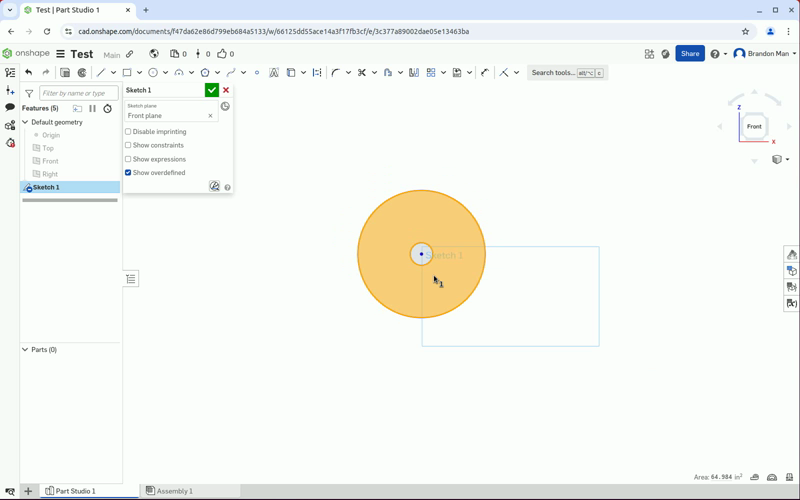
scroll(-6)
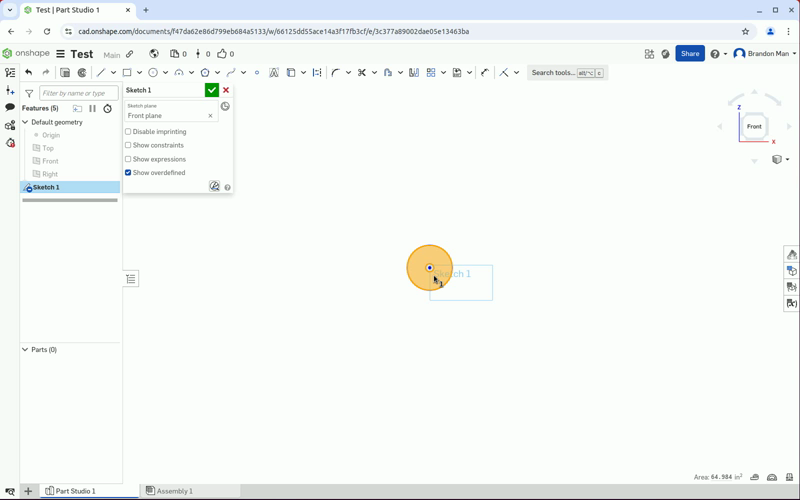
mouse_move(73, 352)
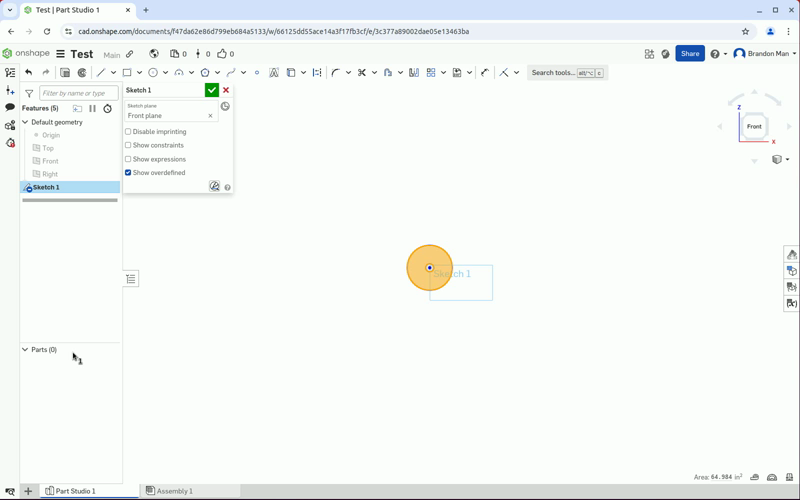
key(shift+y)
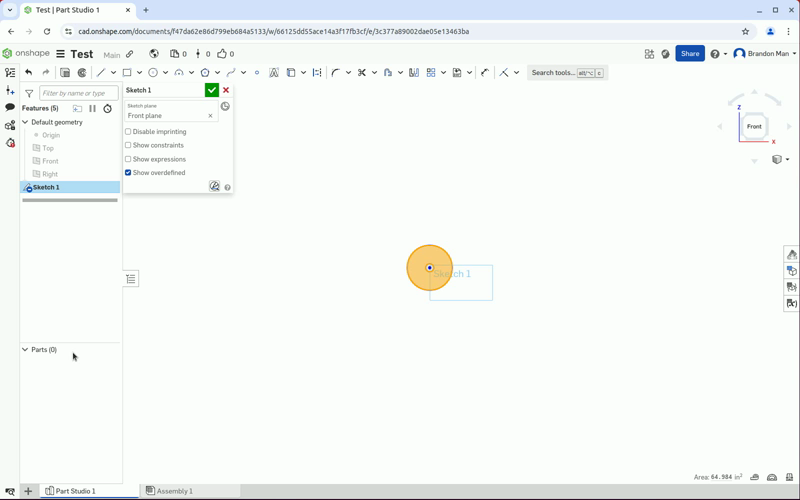
key(shift+e)
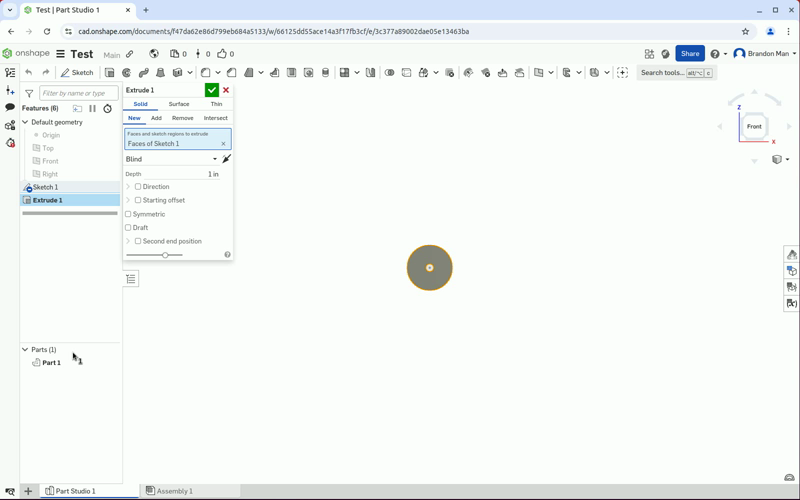
mouse_move(143, 106)
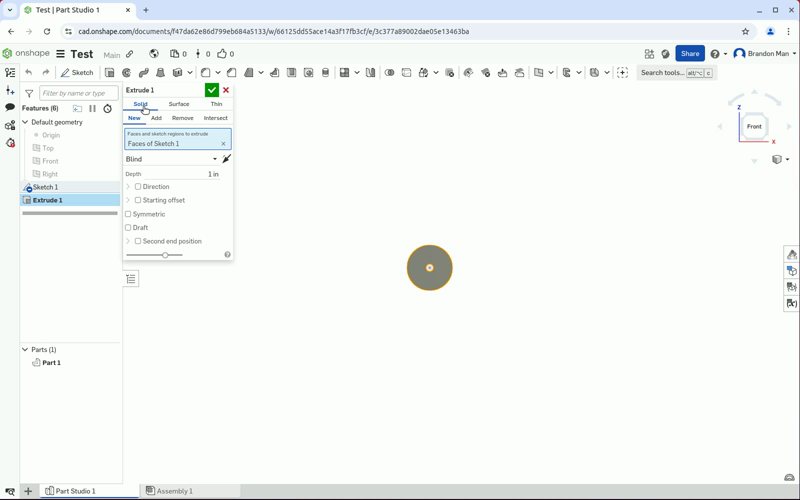
click(143, 106)
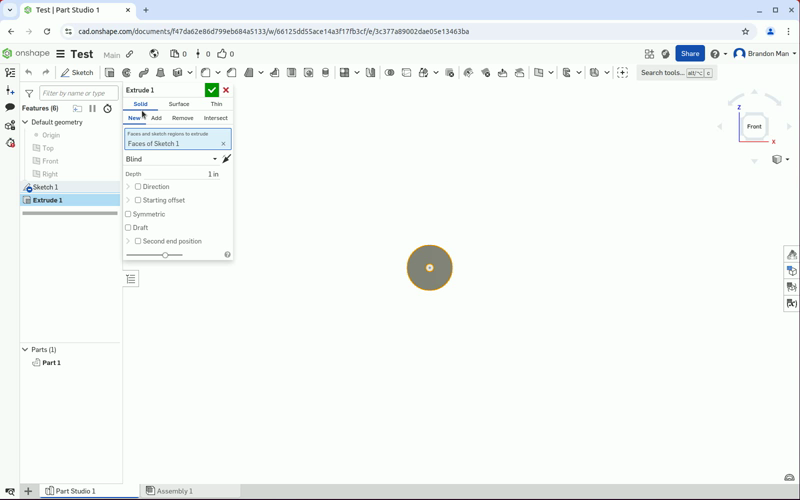
mouse_move(137, 120)
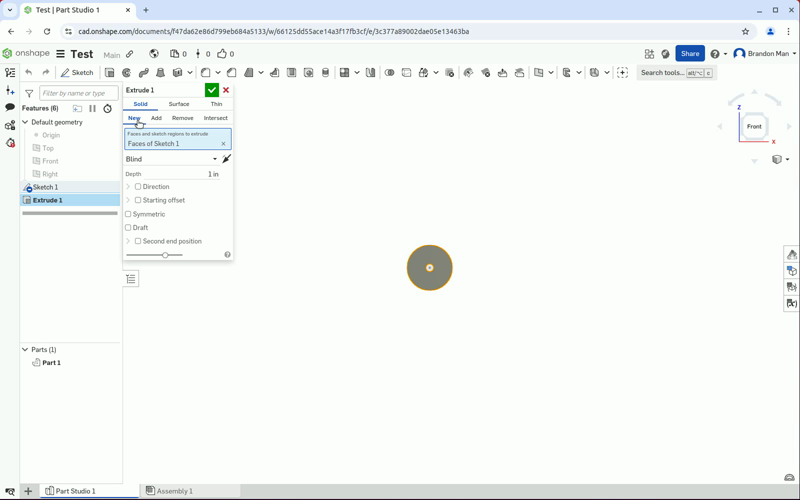
click(137, 120)
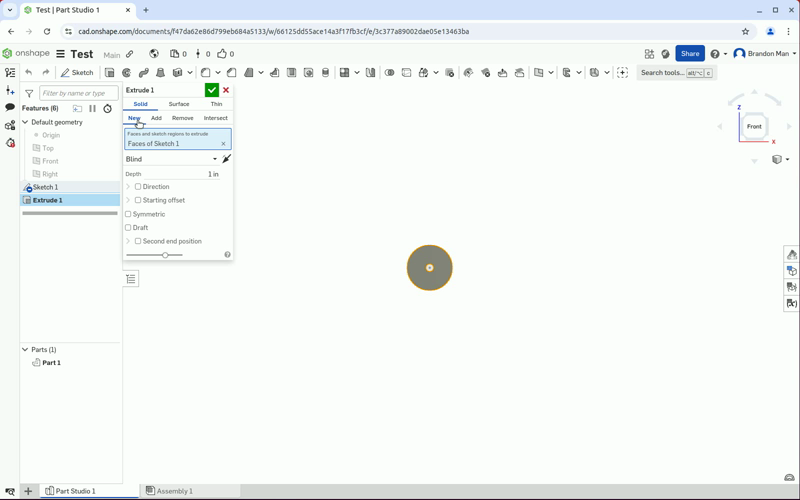
key(tab, 4)
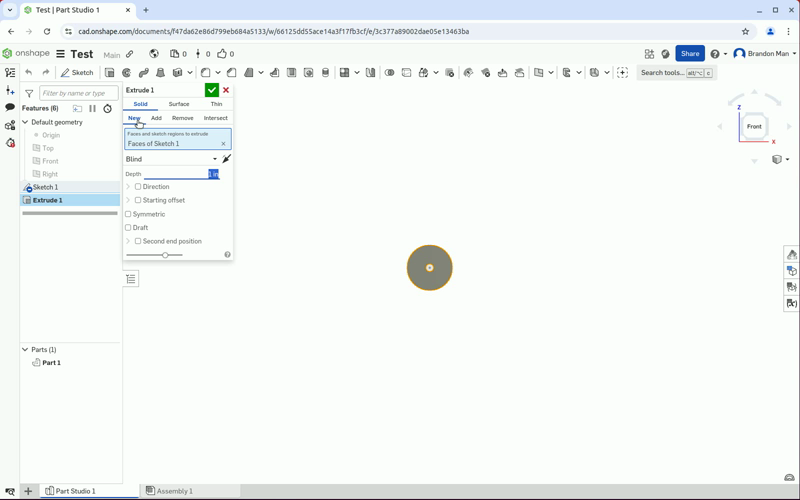
text(15.165)
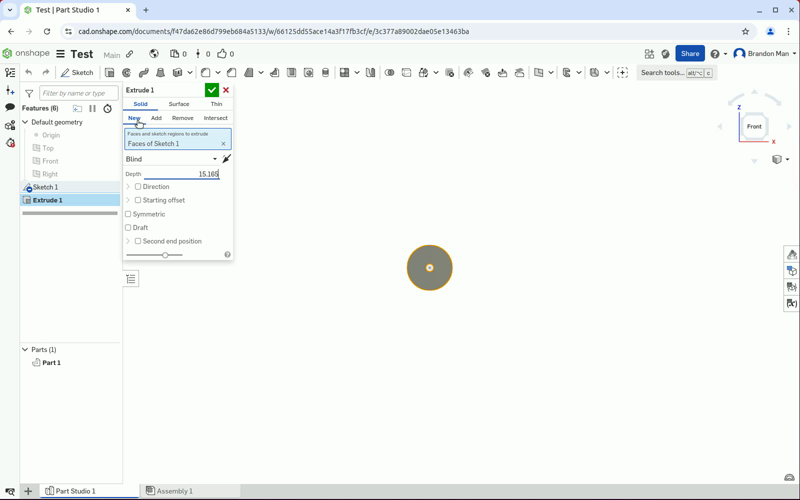
key(enter)
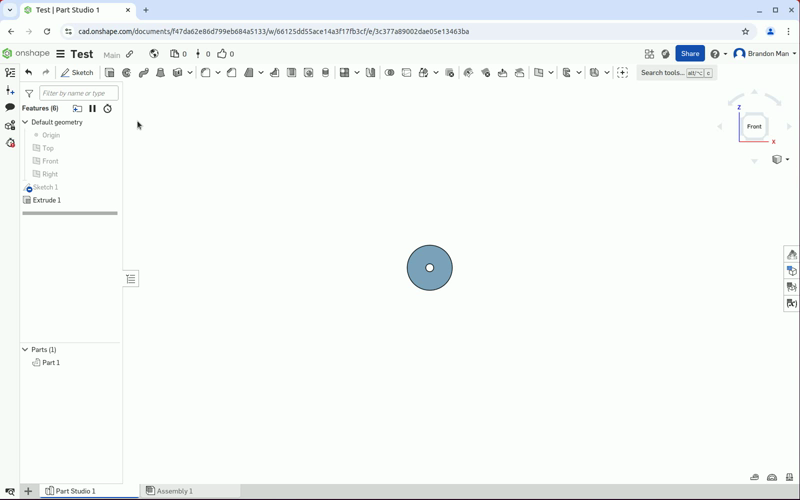
key(shift+h)
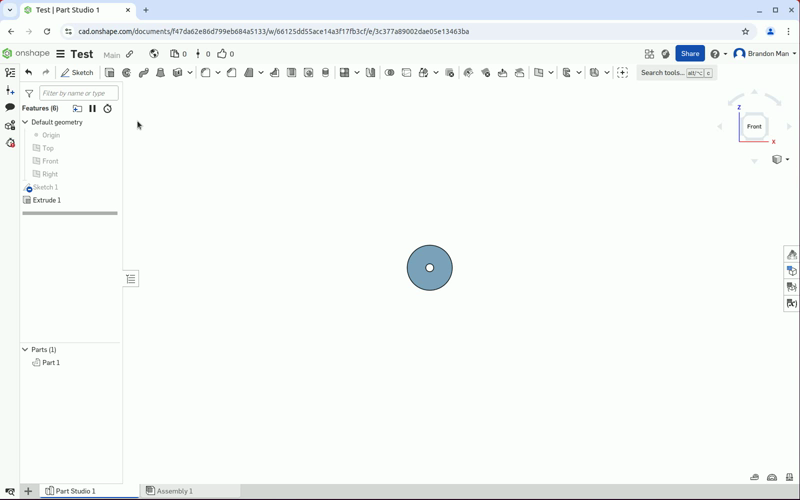
key(shift+h)
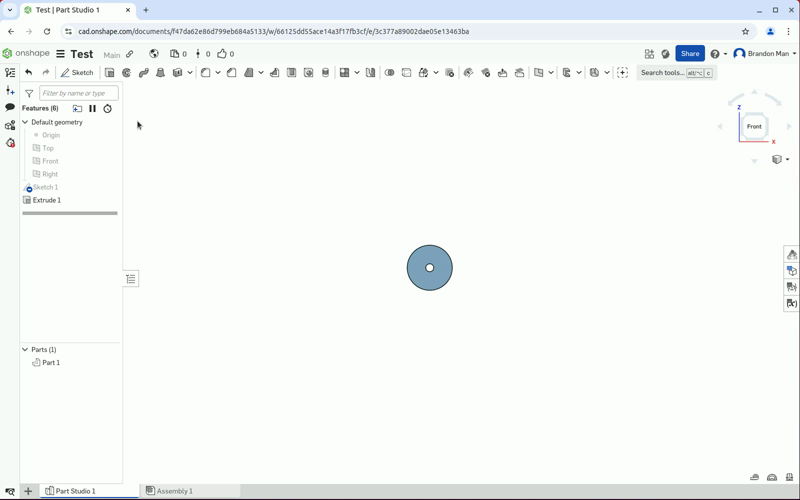
mouse_move(73, 189)
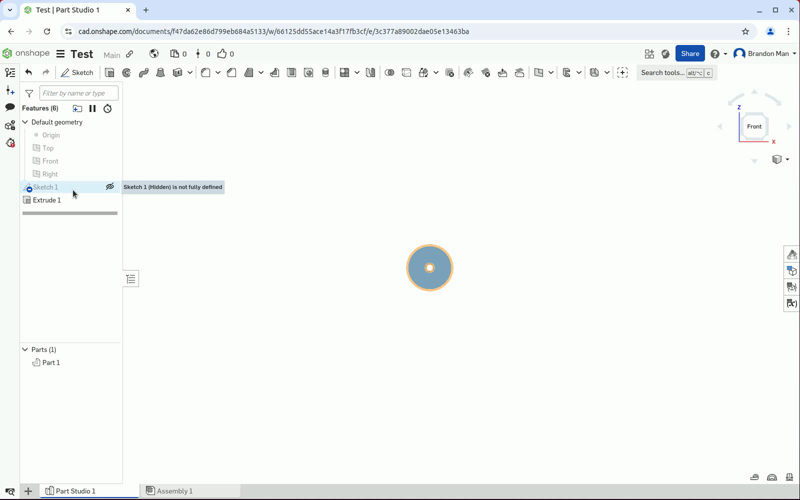
click(73, 189)
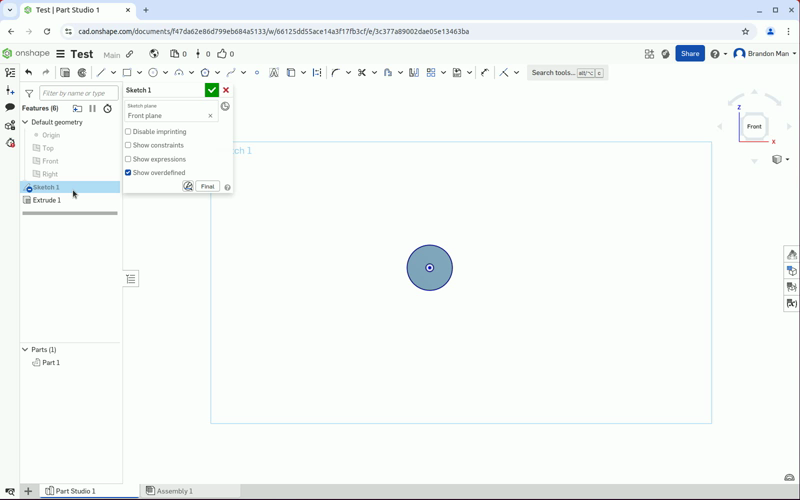
mouse_move(229, 92)
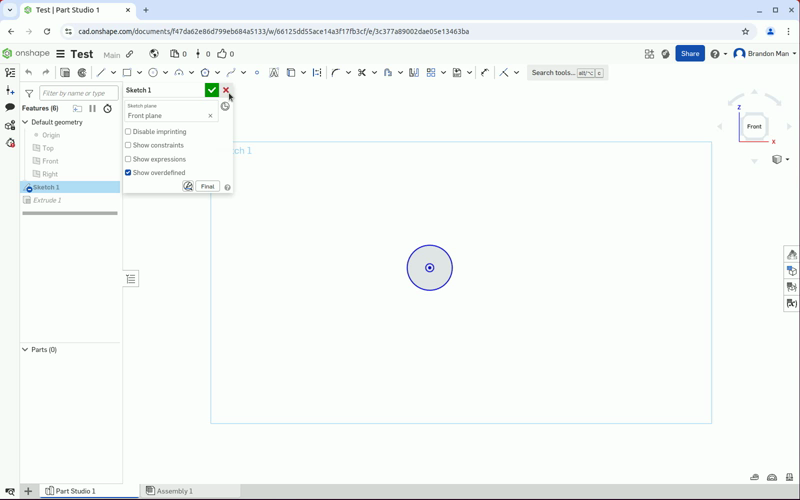
click(229, 92)
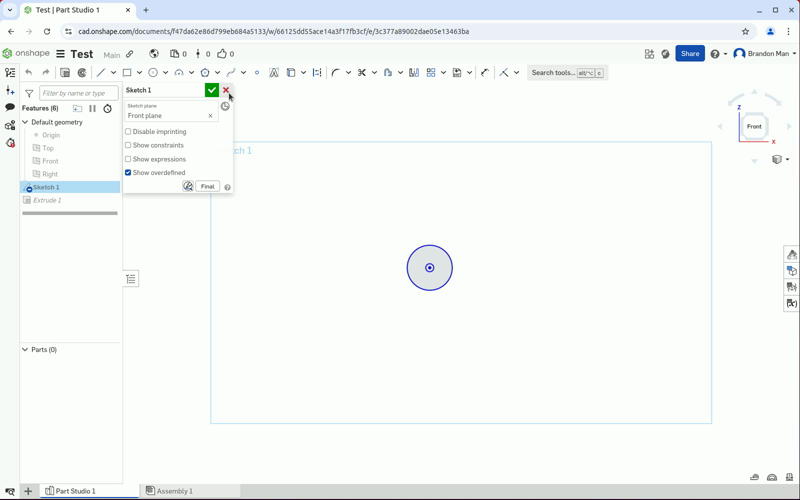
key(shift+s)
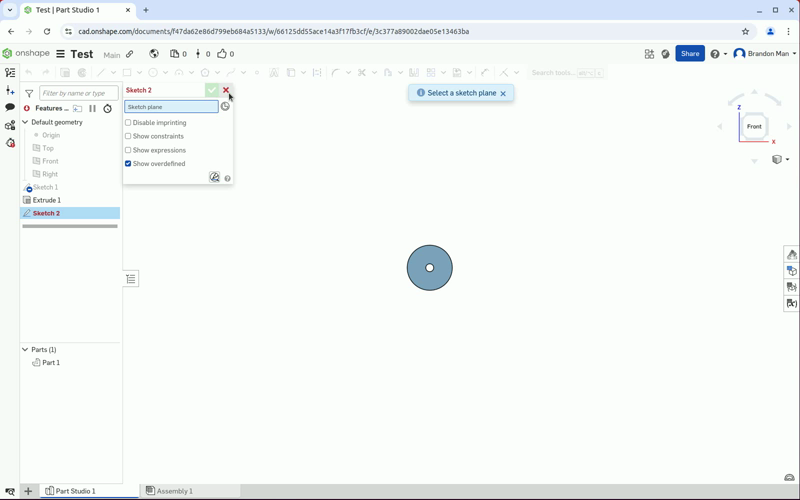
mouse_move(73, 163)
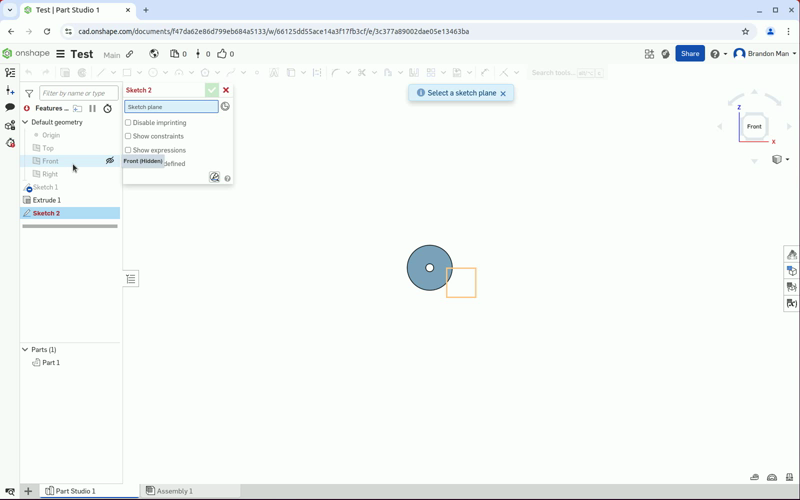
click(73, 163)
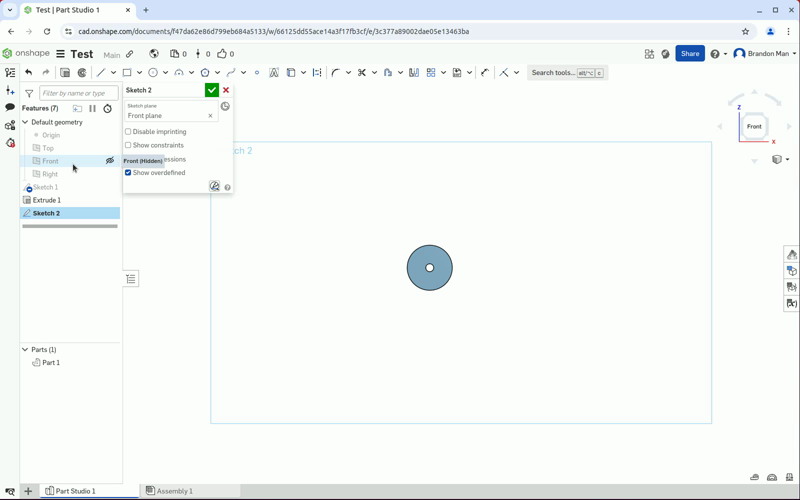
mouse_move(73, 352)
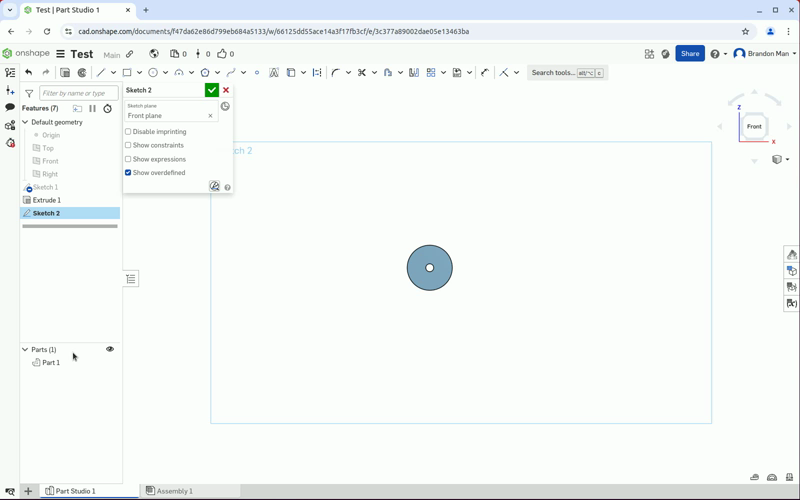
key(y)
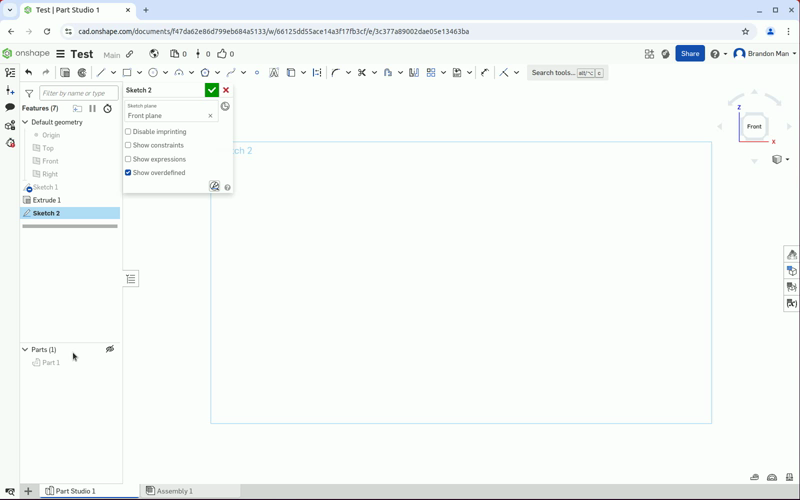
key(c)
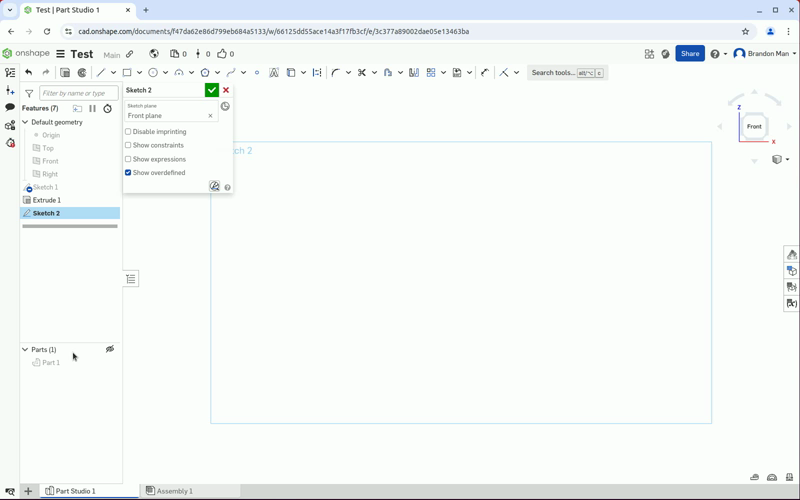
key_down(shift)
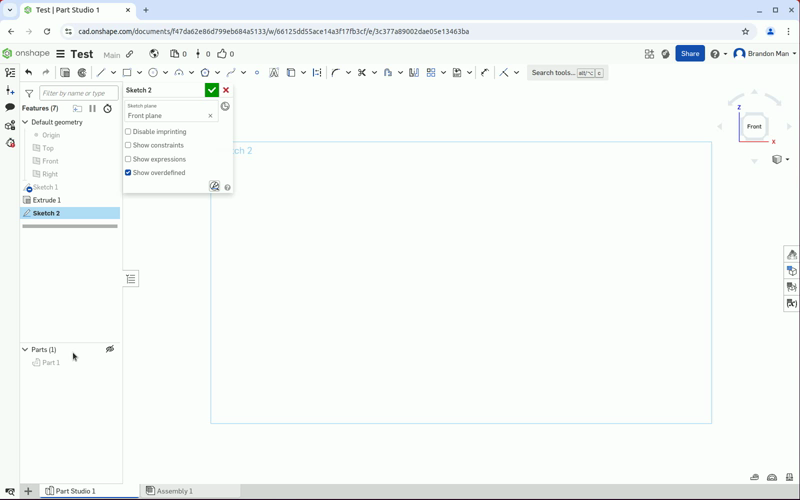
mouse_move(429, 267)
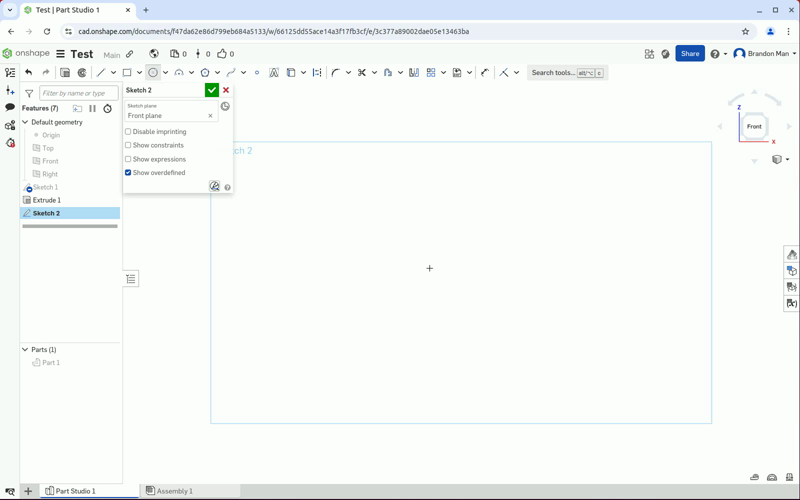
click(429, 267)
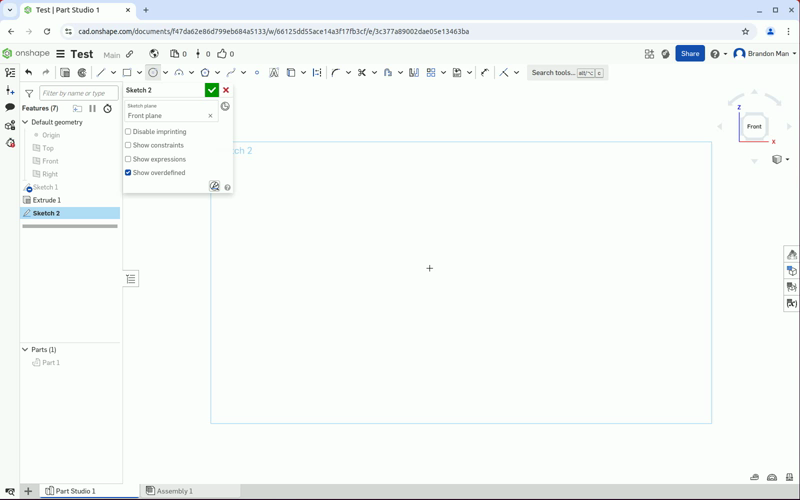
key_up(shift)
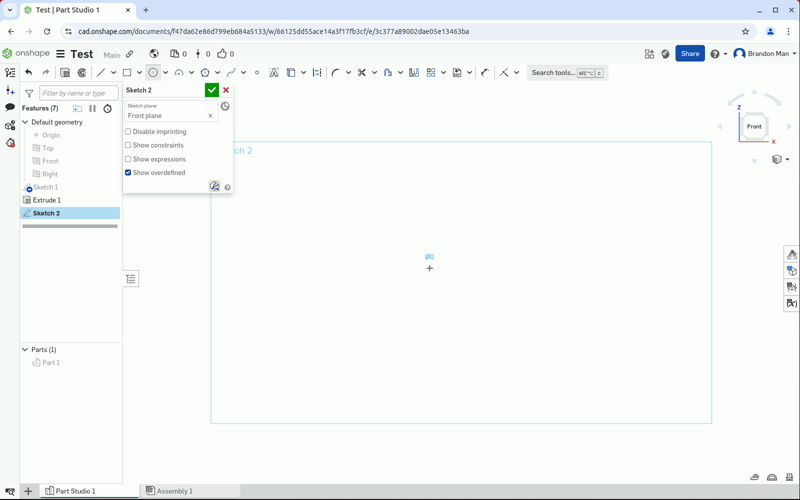
mouse_move(452, 267)
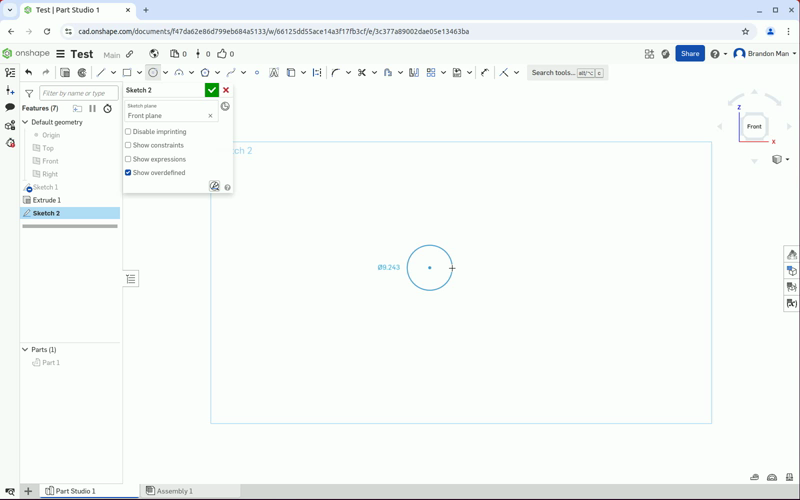
click(452, 267)
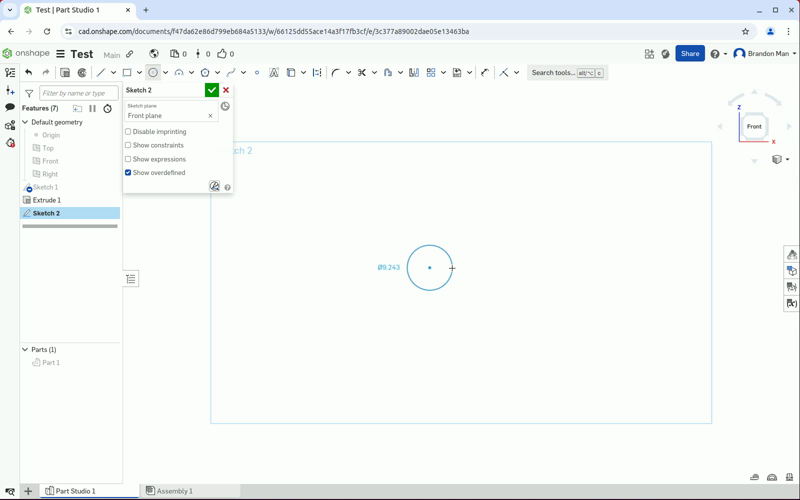
key(esc)
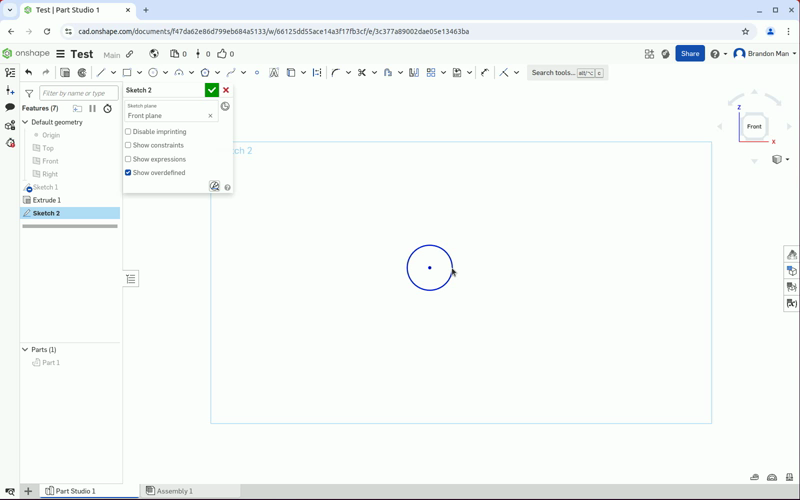
key(c)
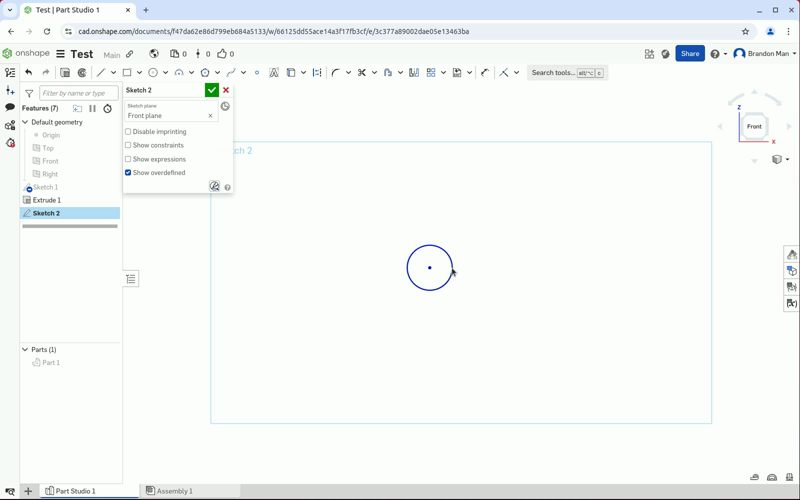
key_down(shift)
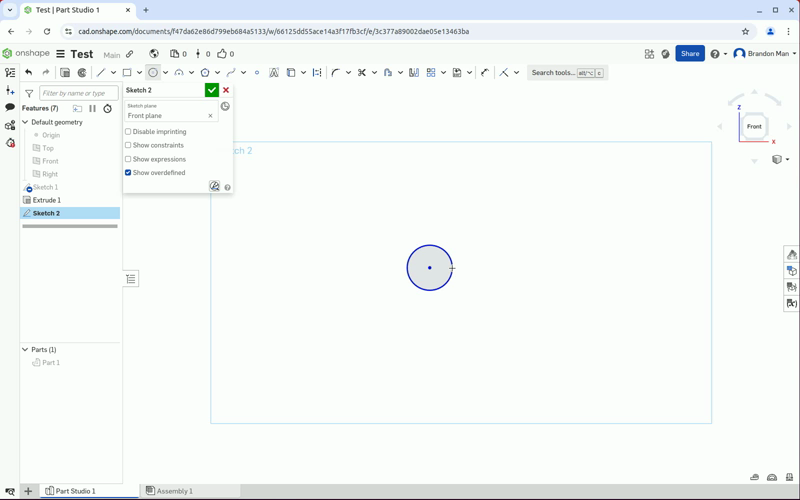
mouse_move(429, 267)
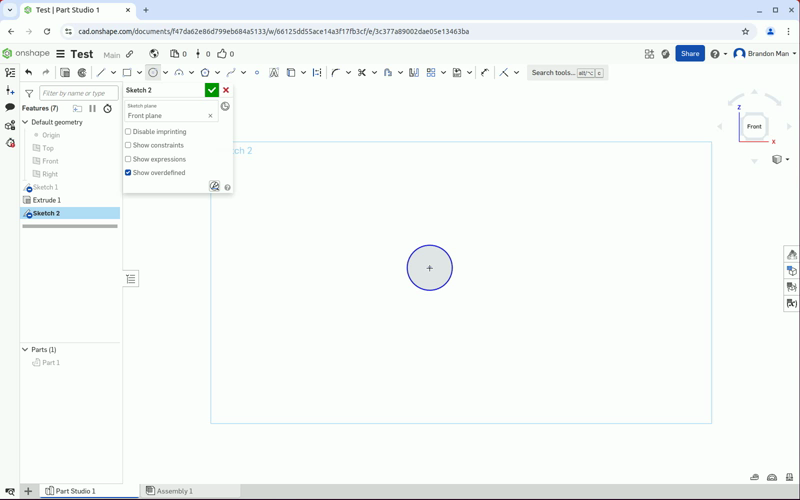
click(429, 267)
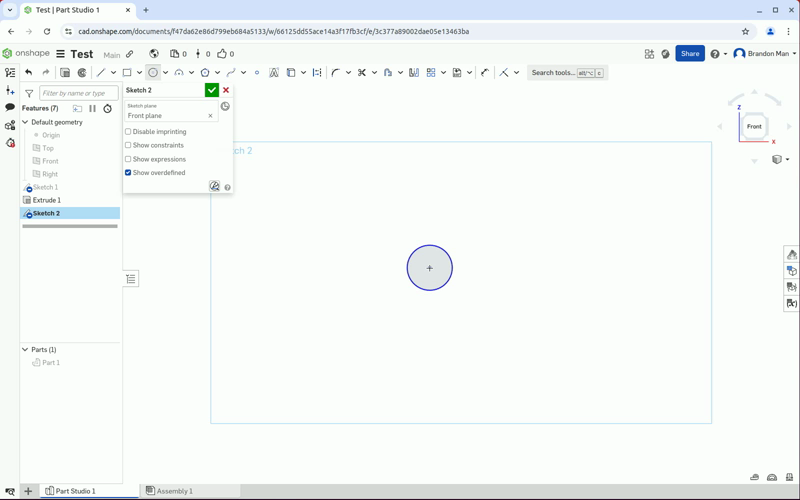
key_up(shift)
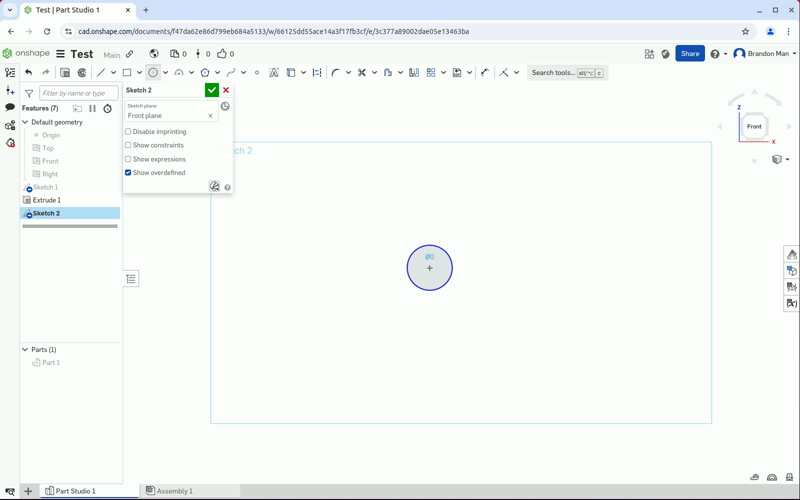
mouse_move(433, 267)
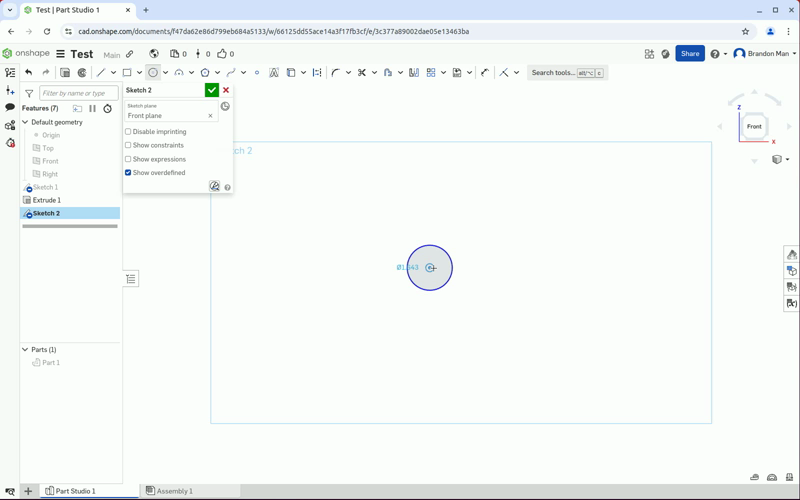
scroll(6)
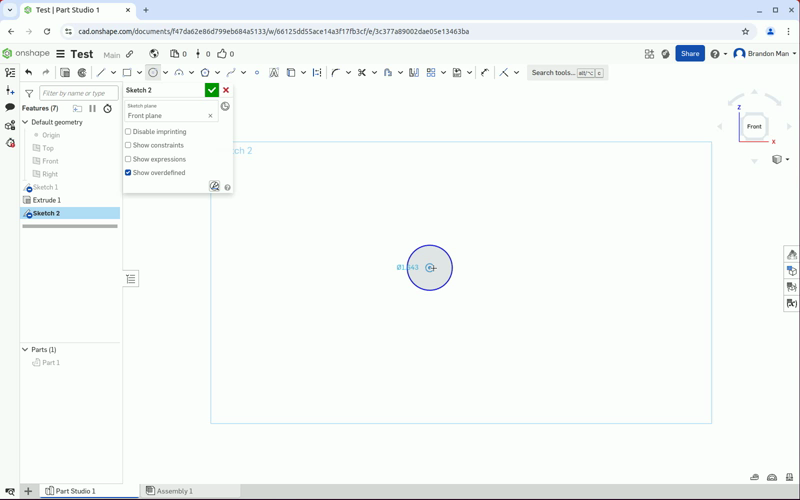
scroll(6)
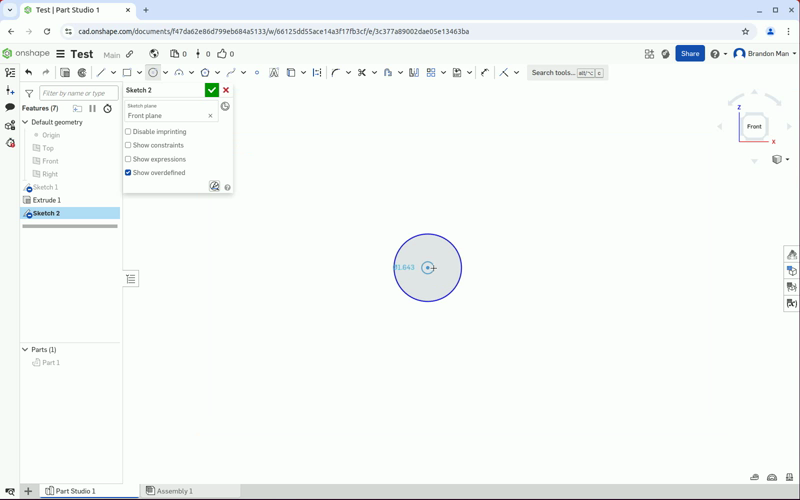
scroll(6)
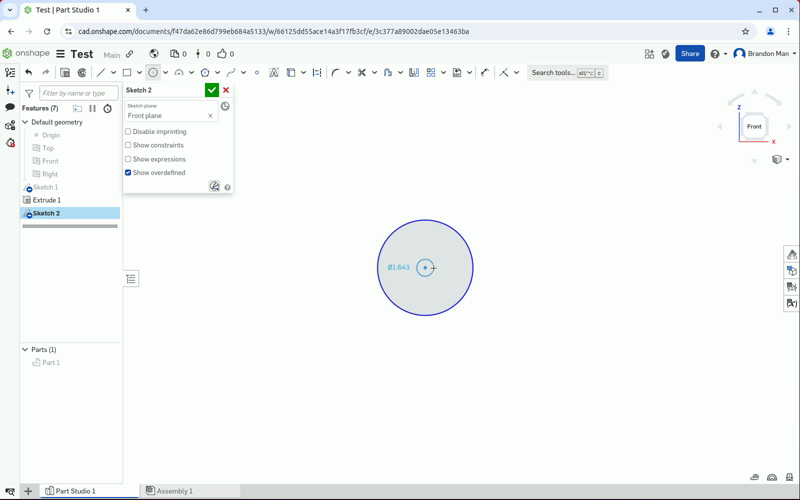
scroll(6)
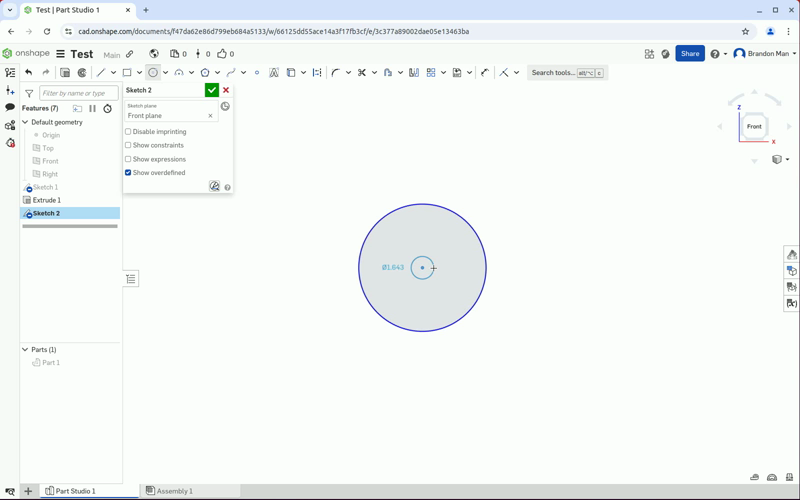
scroll(6)
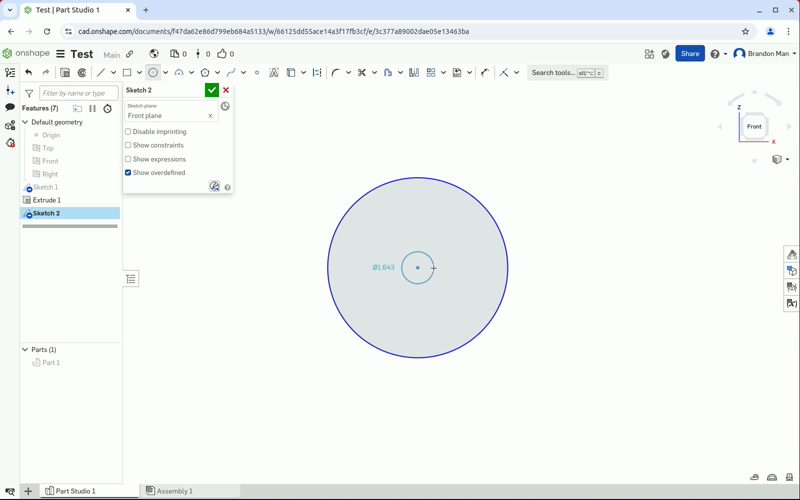
scroll(6)
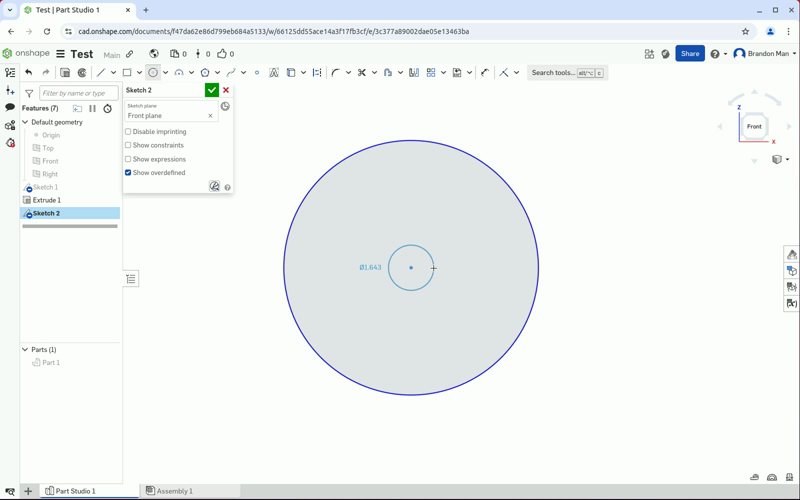
scroll(6)
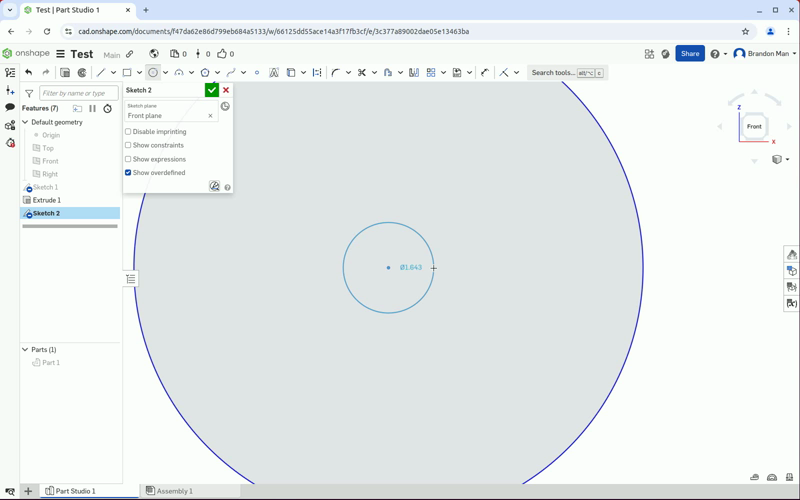
click(433, 267)
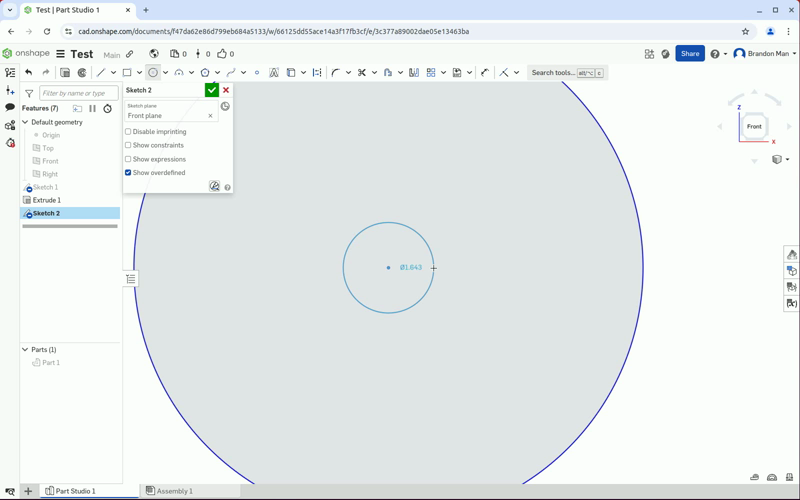
scroll(-6)
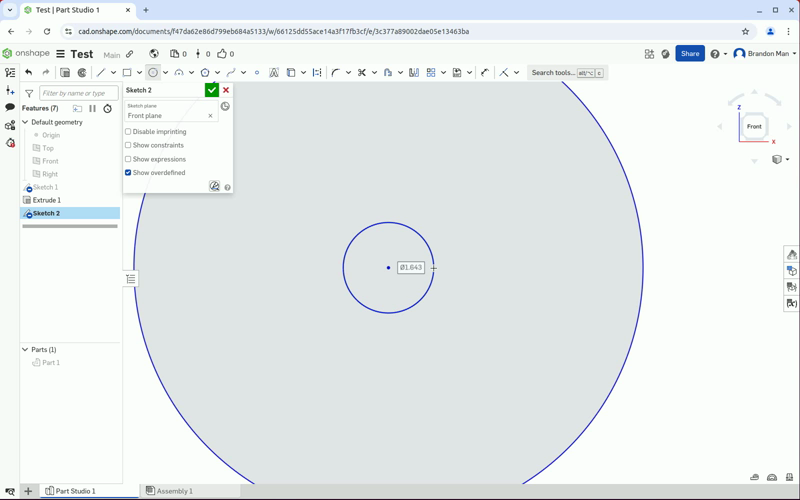
scroll(-6)
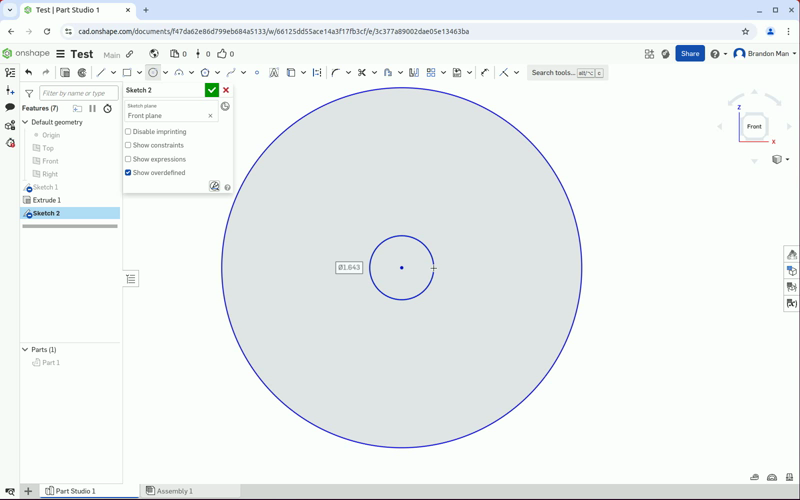
scroll(-6)
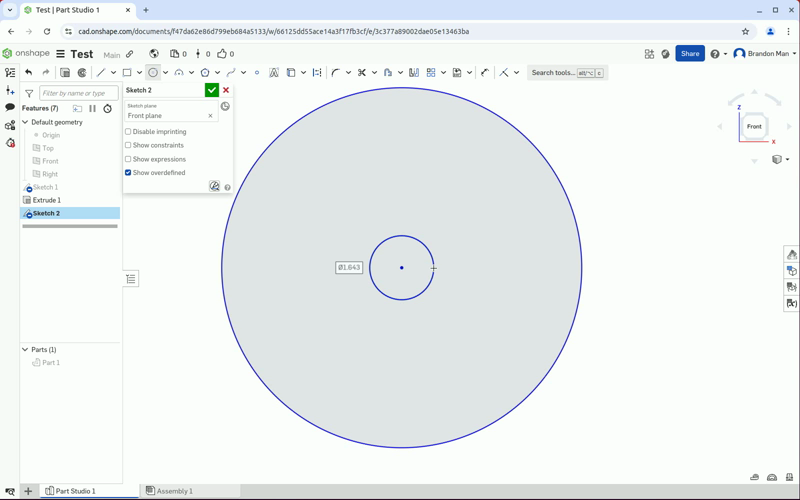
scroll(-6)
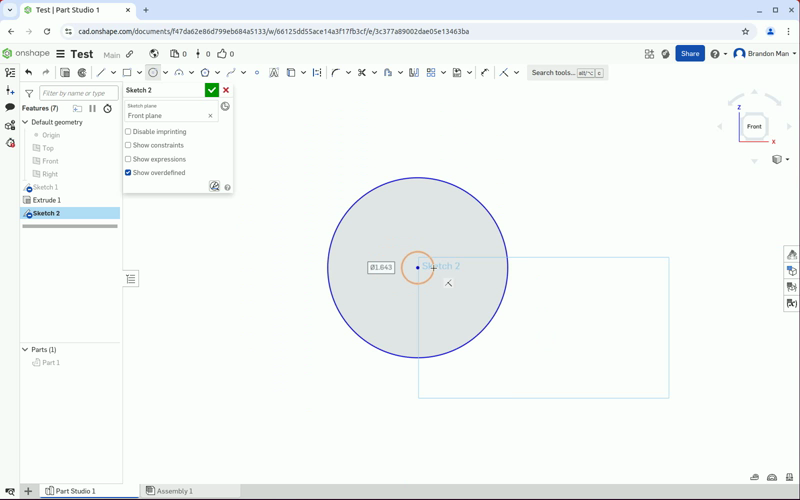
scroll(-6)
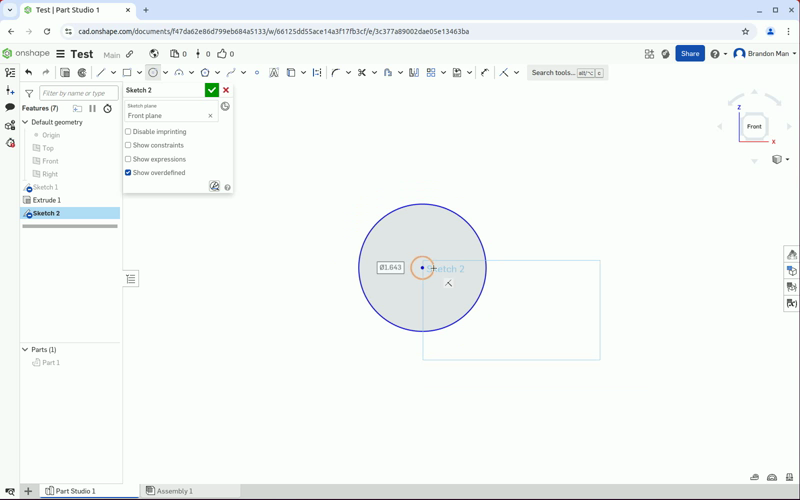
scroll(-6)
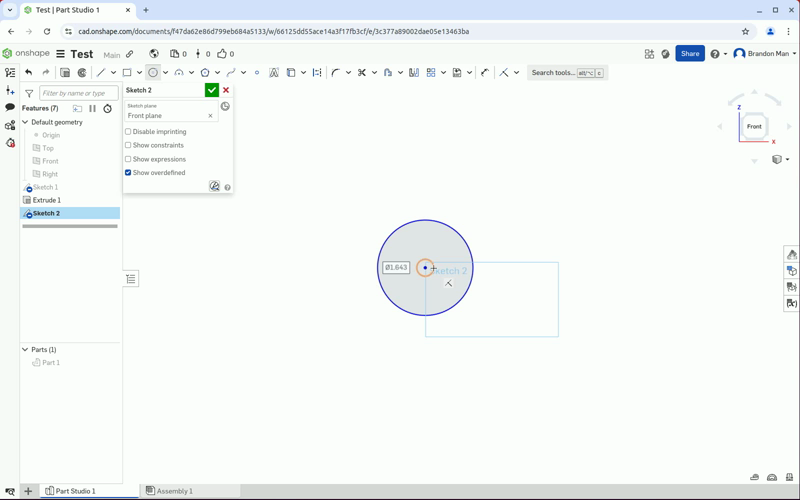
scroll(-6)
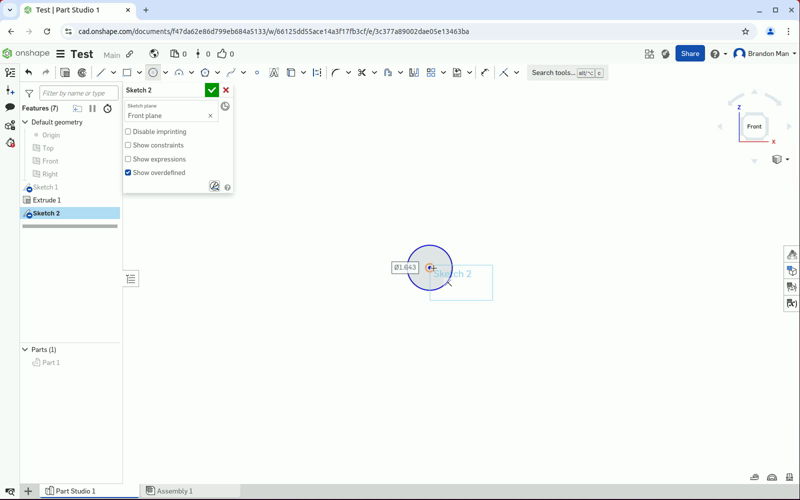
key(esc)
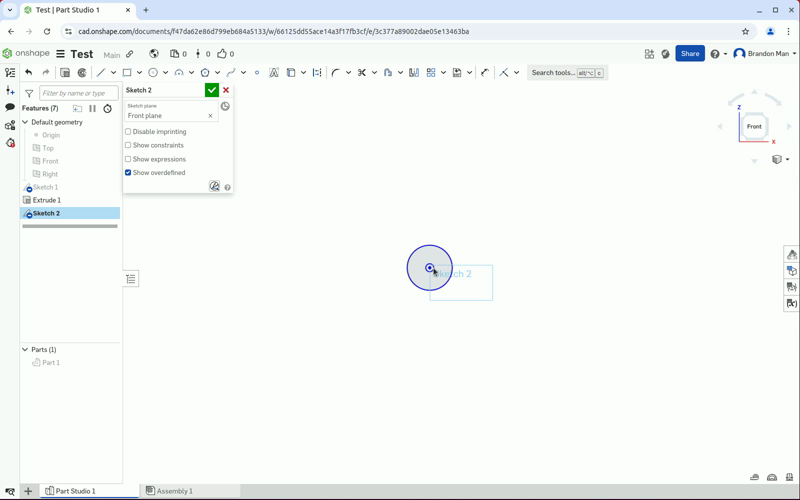
mouse_move(448, 264)
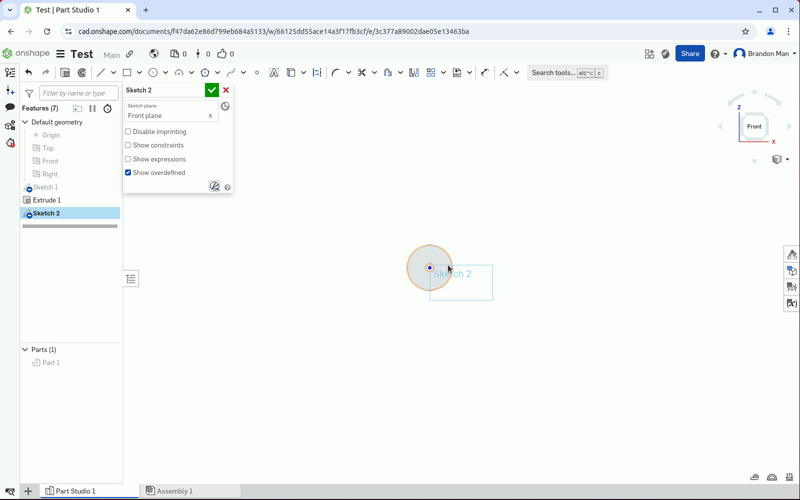
scroll(6)
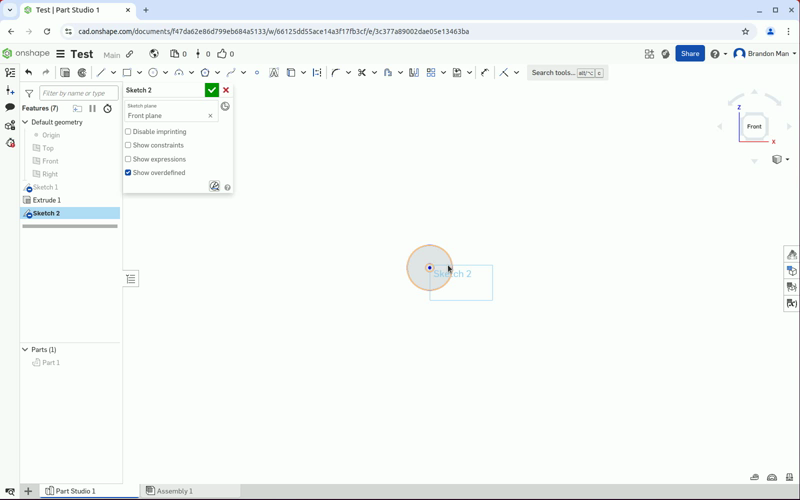
scroll(6)
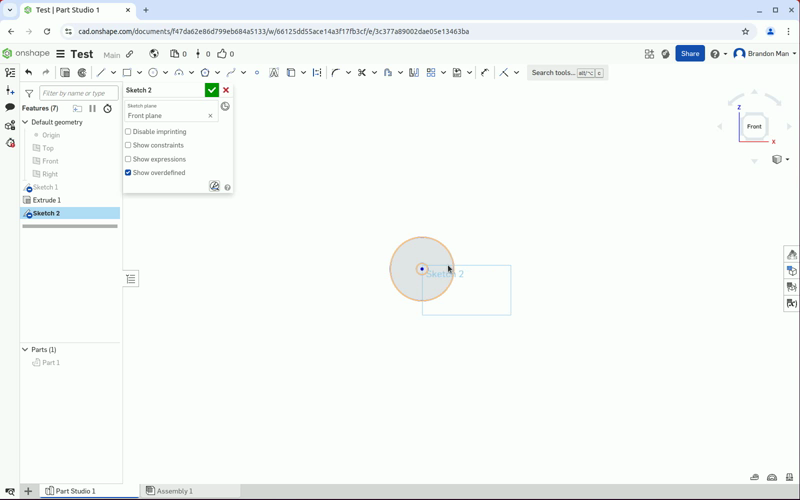
scroll(6)
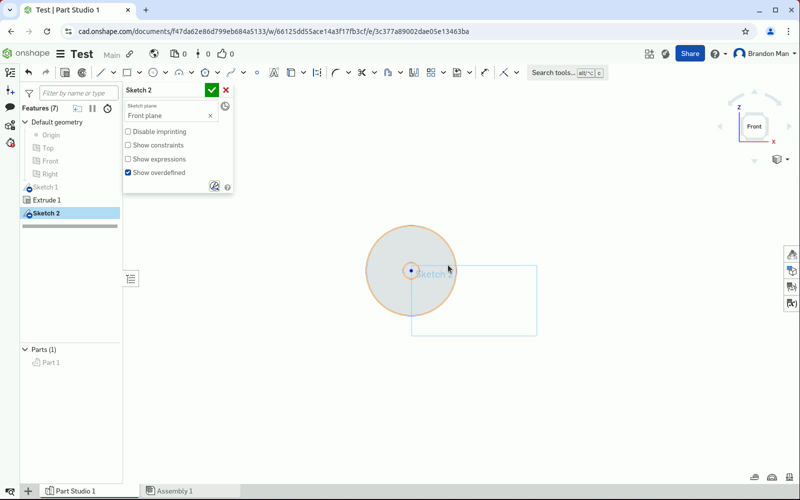
scroll(6)
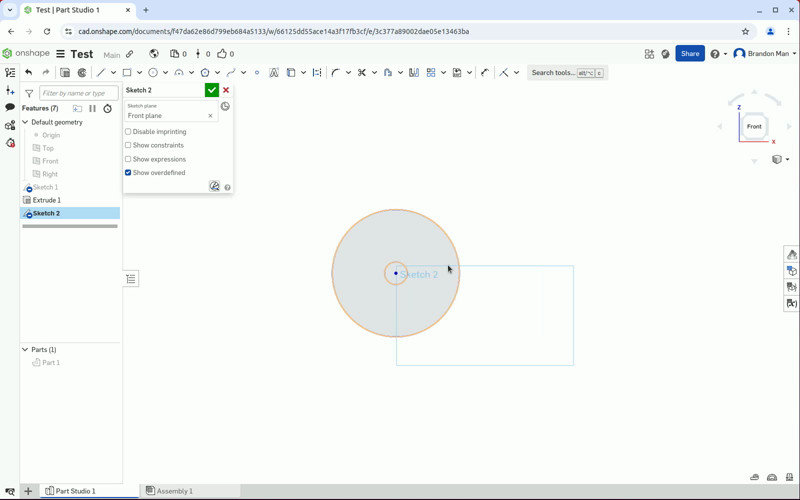
scroll(6)
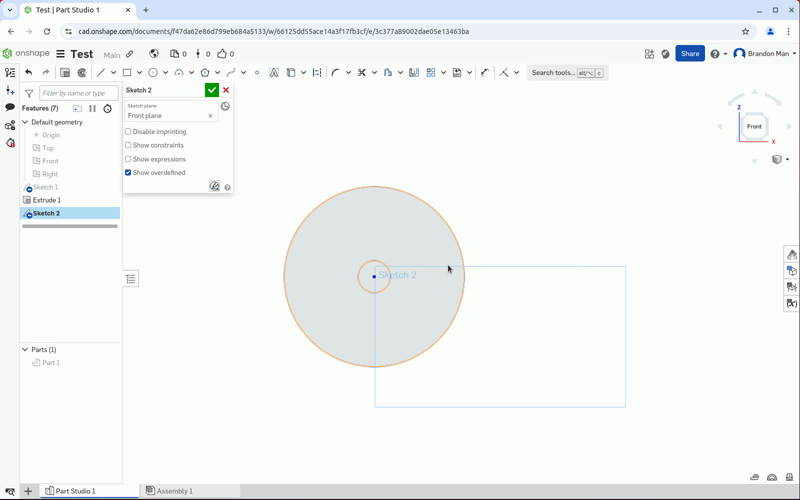
scroll(6)
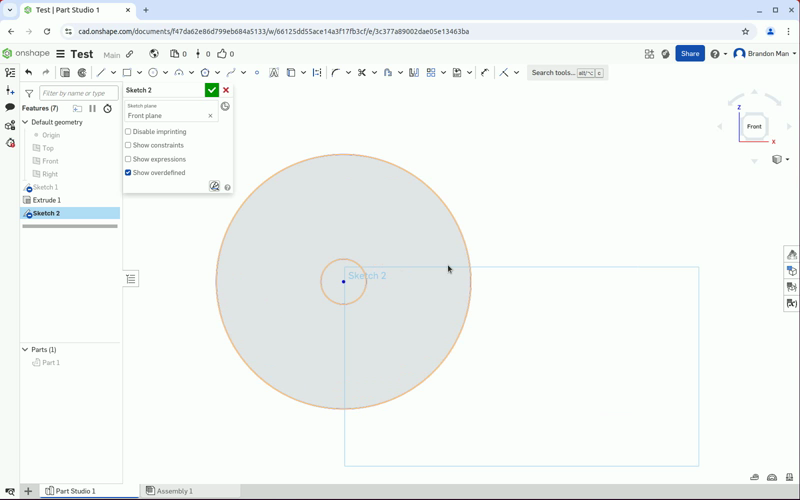
scroll(6)
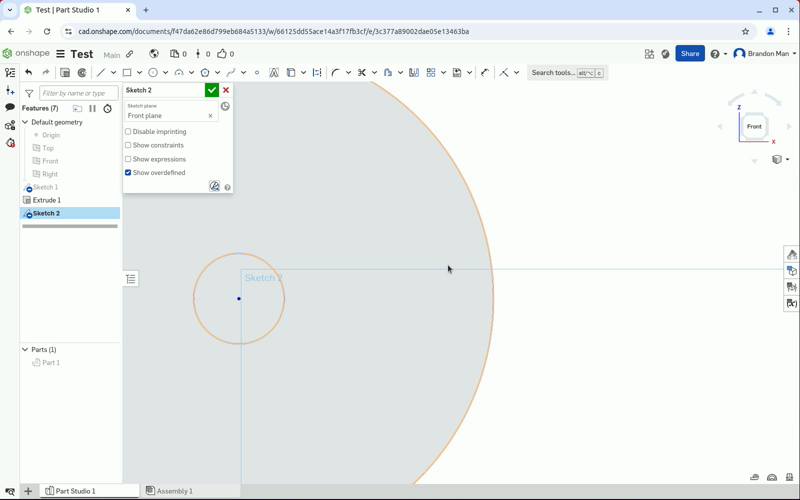
click(448, 264)
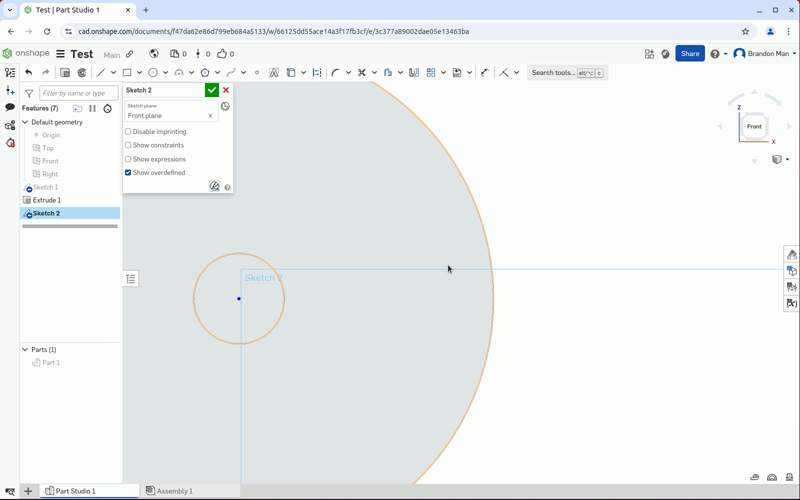
scroll(-6)
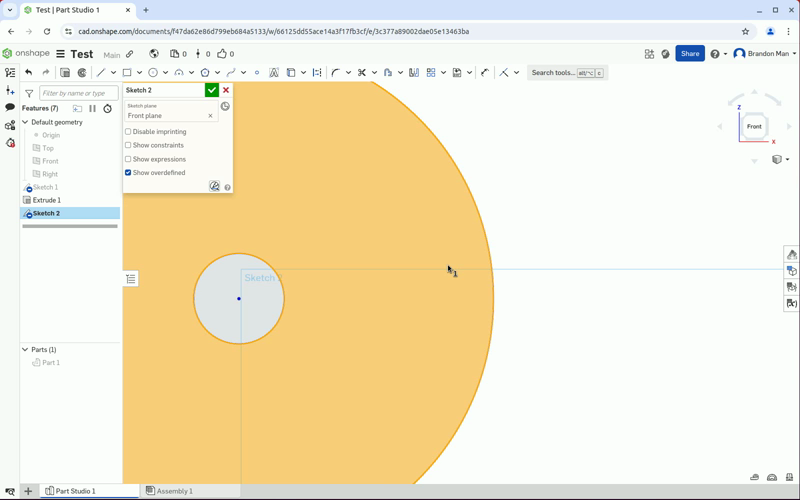
scroll(-6)
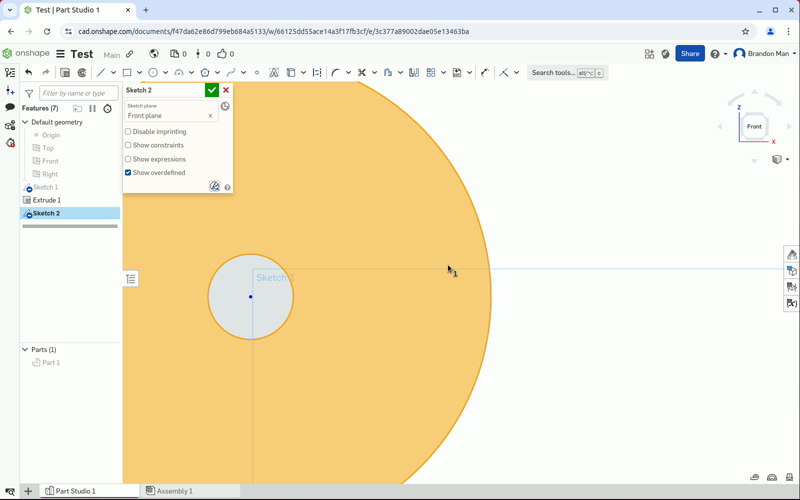
scroll(-6)
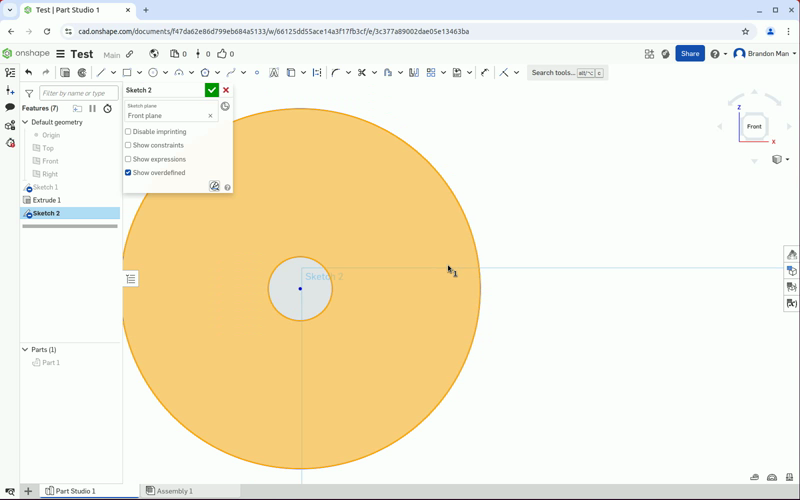
scroll(-6)
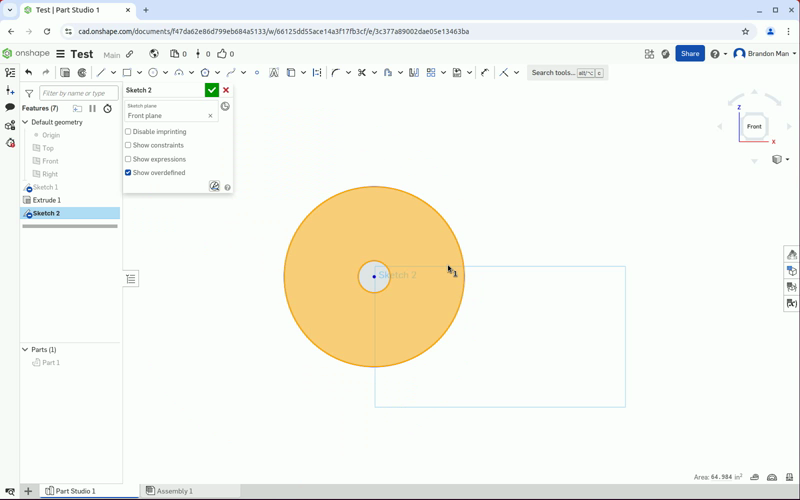
scroll(-6)
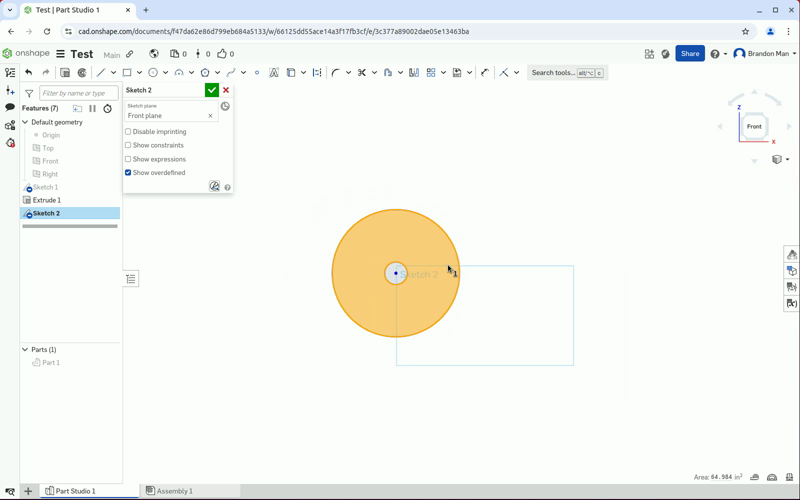
scroll(-6)
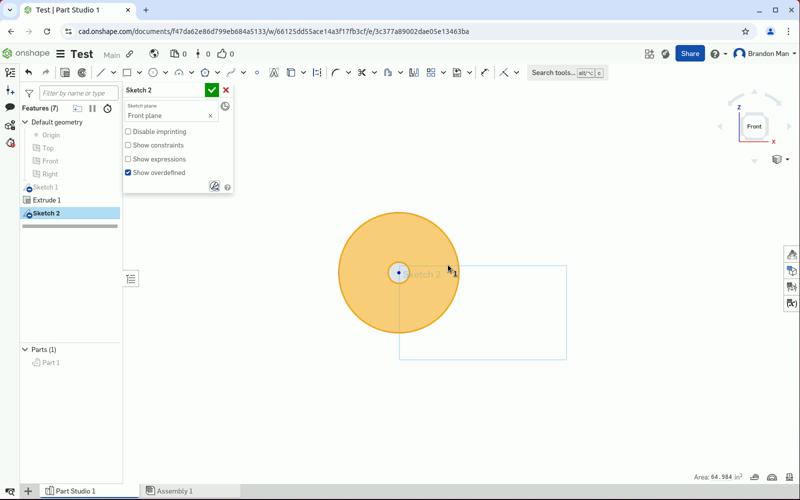
scroll(-6)
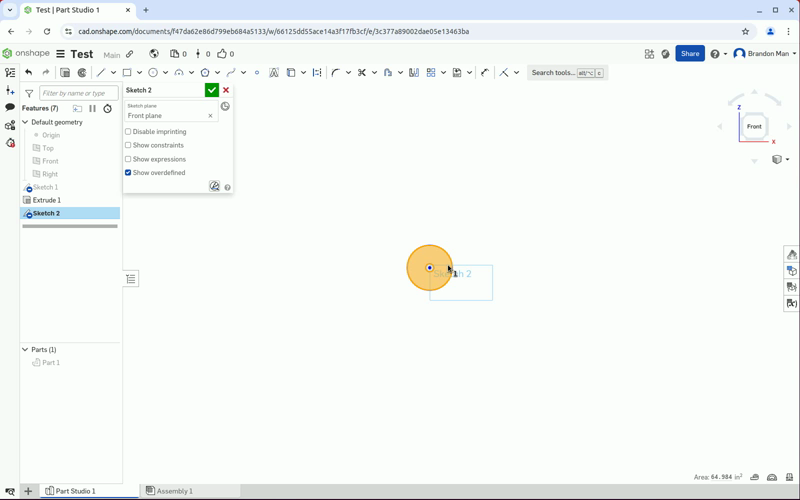
mouse_move(73, 352)
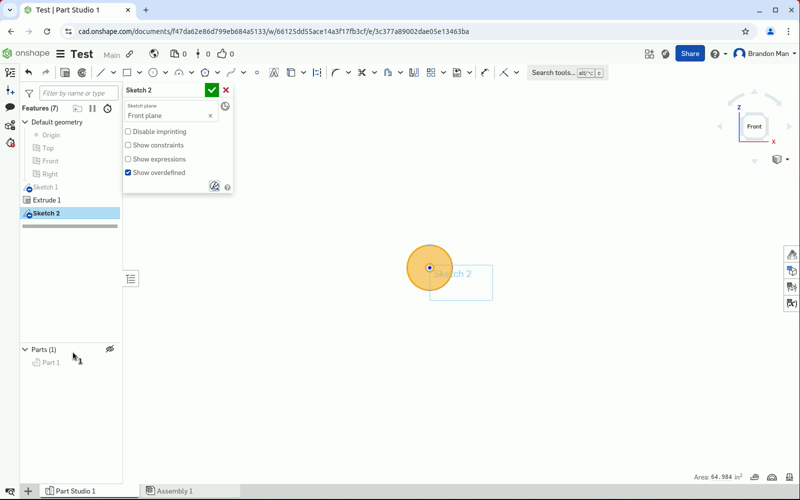
key(shift+y)
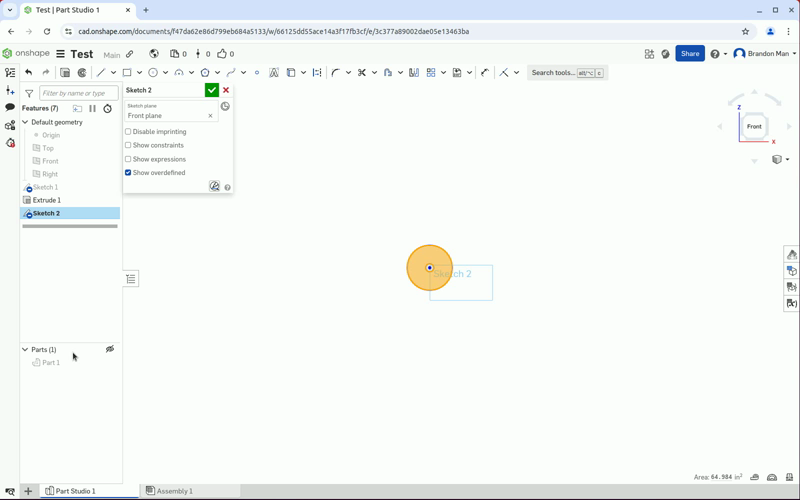
key(shift+e)
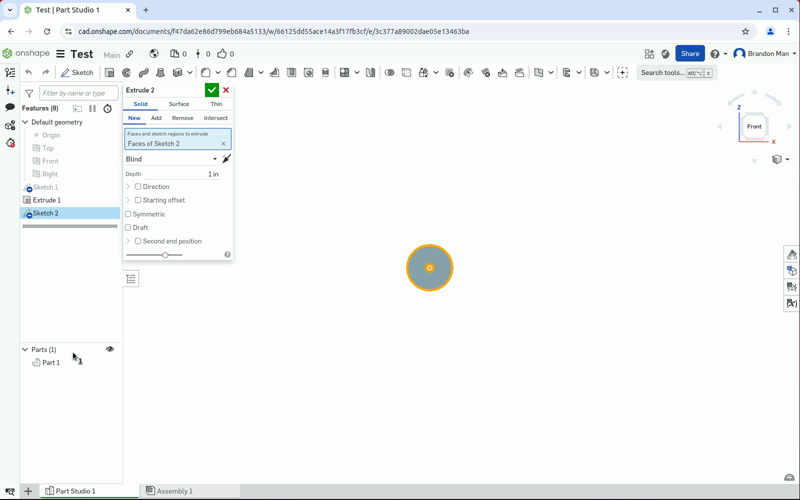
mouse_move(143, 106)
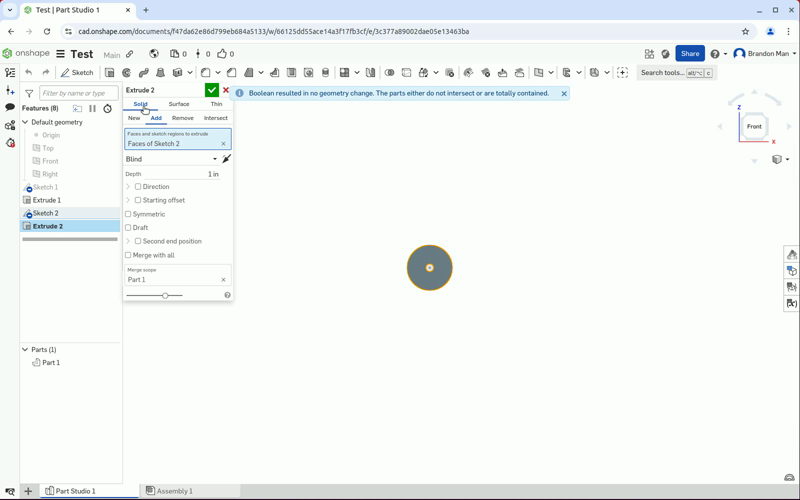
click(143, 106)
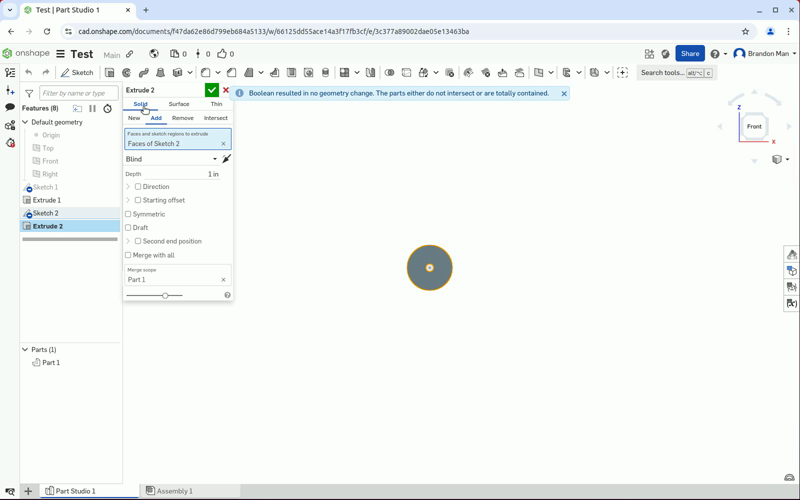
mouse_move(137, 120)
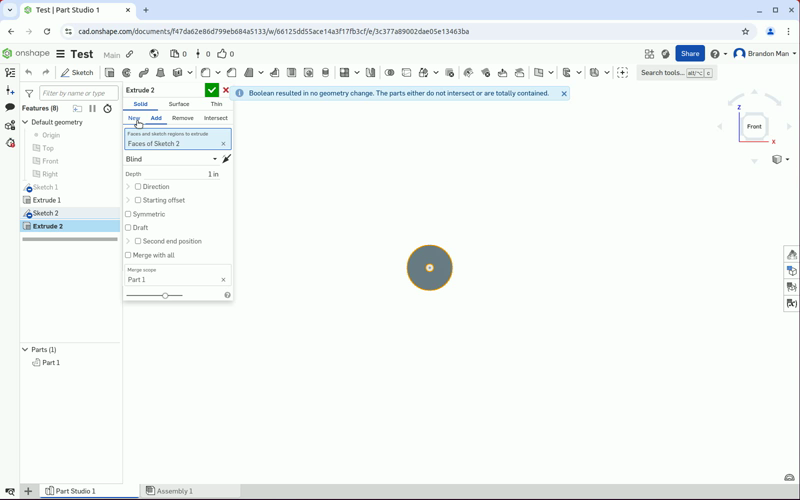
click(137, 120)
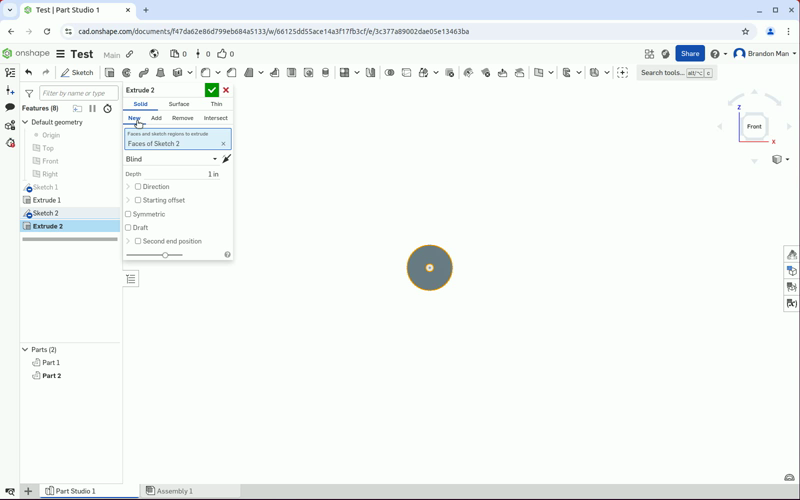
key(tab, 4)
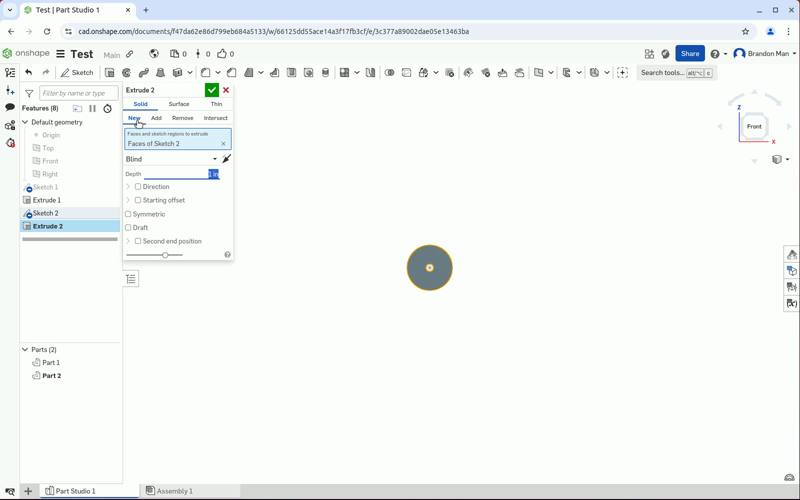
text(1.444)
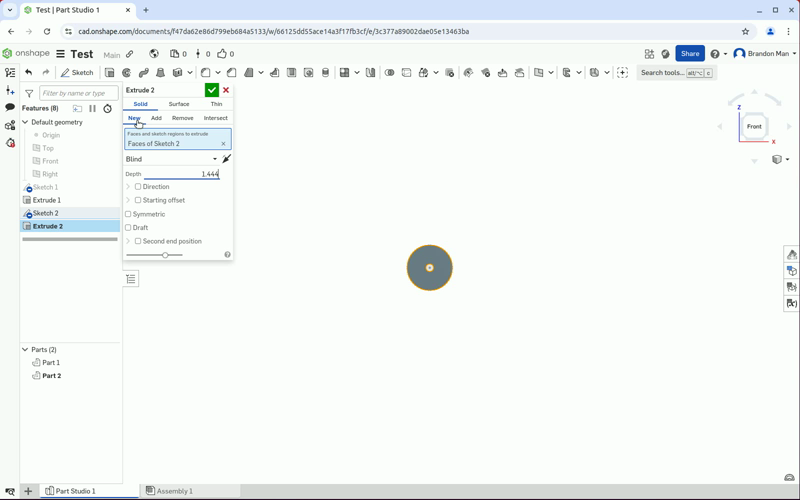
key(enter)
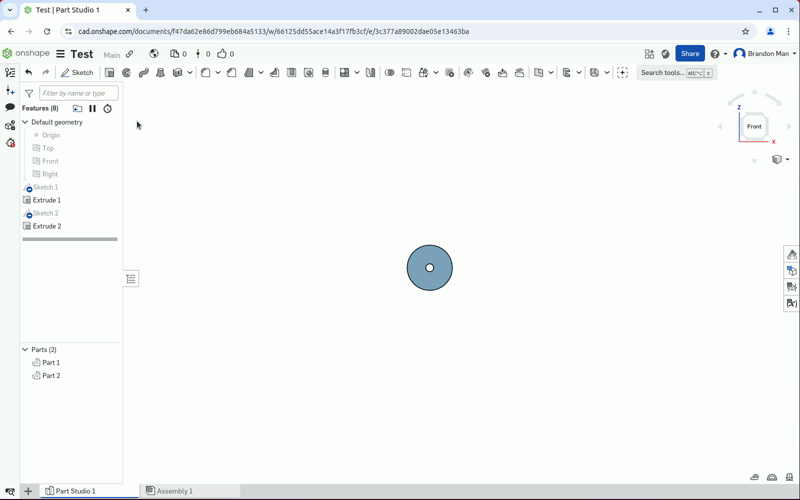
key(shift+h)
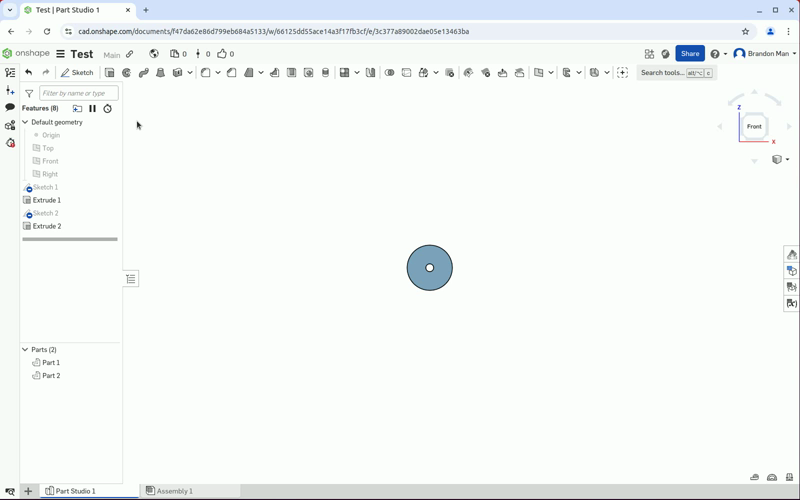
key(shift+h)
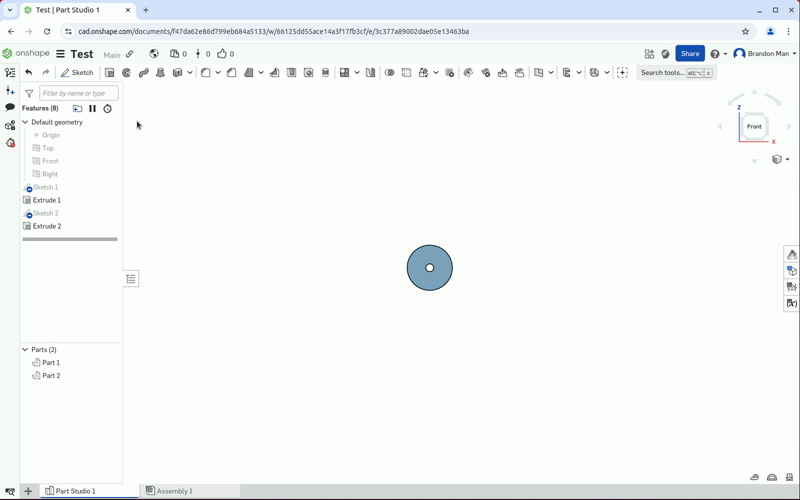
mouse_move(73, 189)
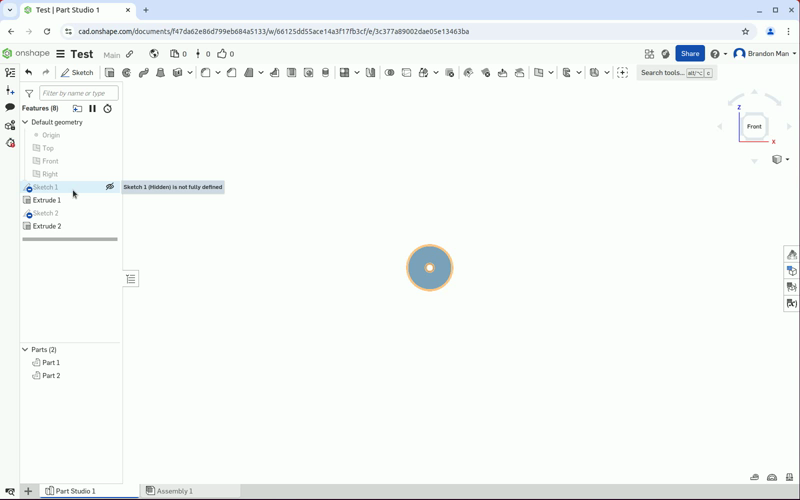
click(73, 189)
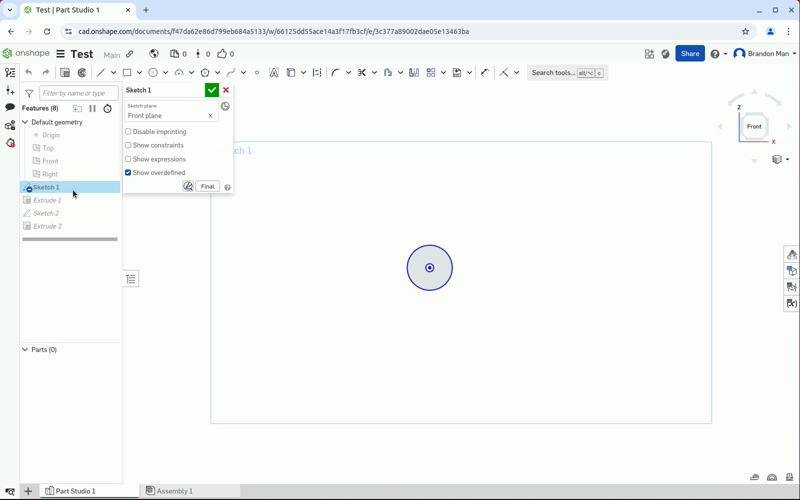
mouse_move(229, 92)
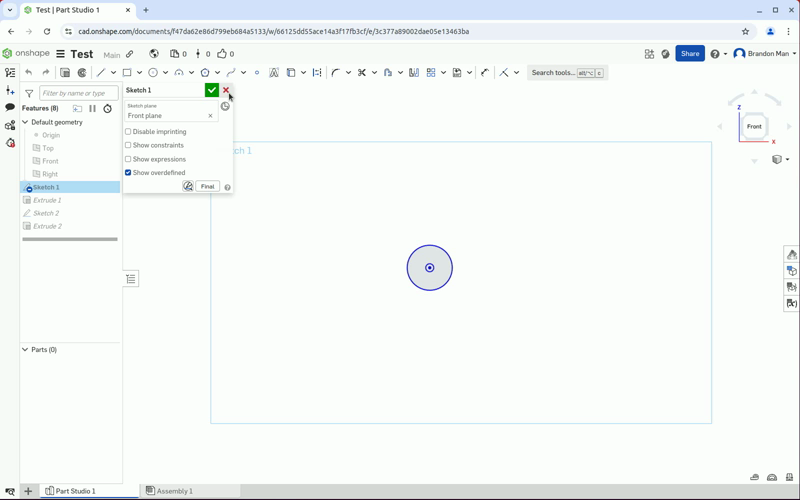
click(229, 92)
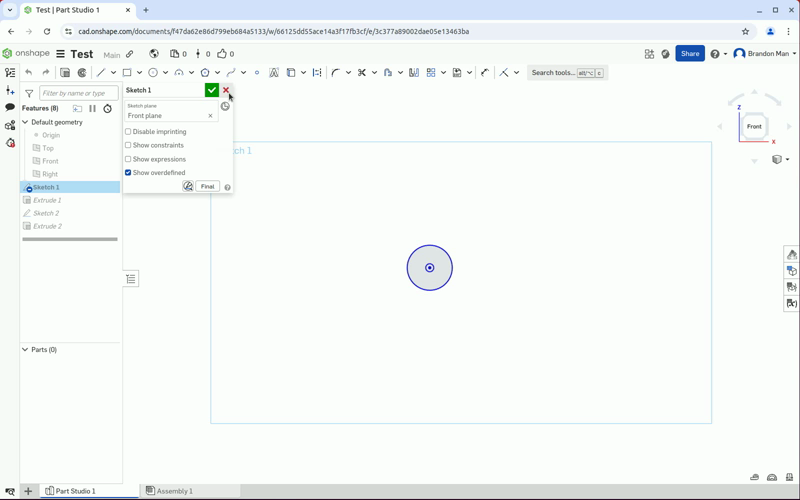
key(shift+s)
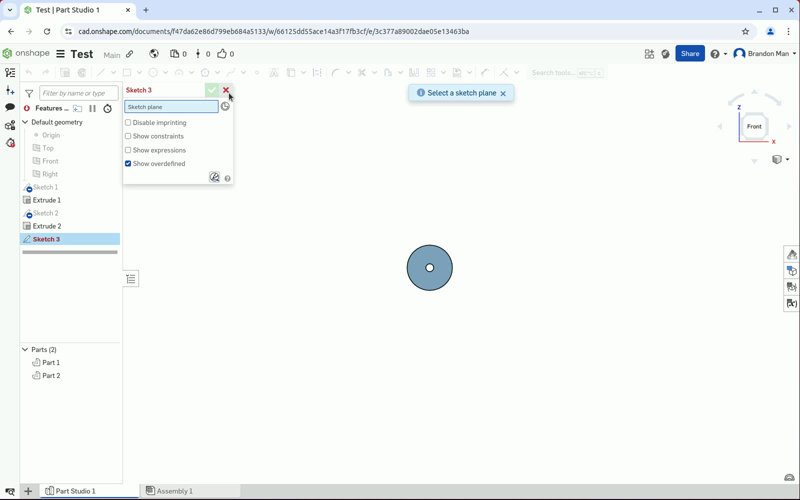
mouse_move(73, 163)
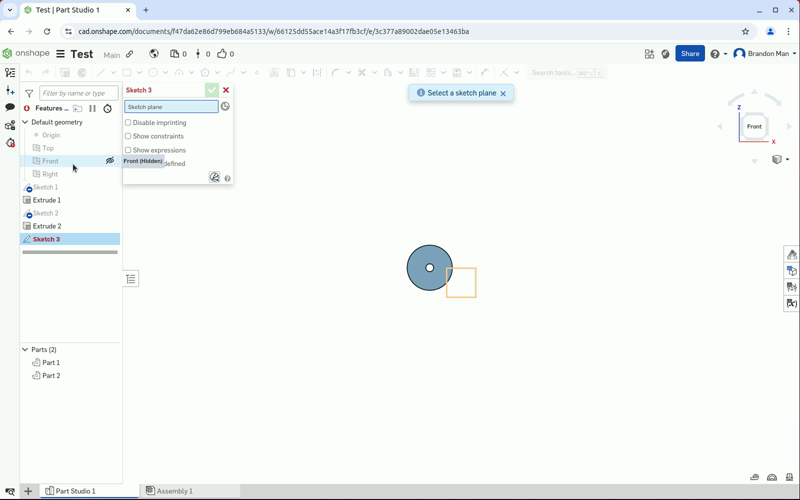
click(73, 163)
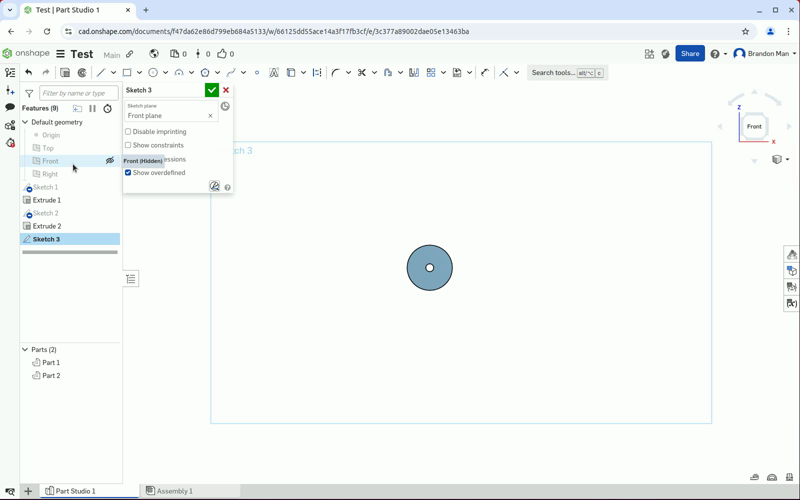
mouse_move(73, 352)
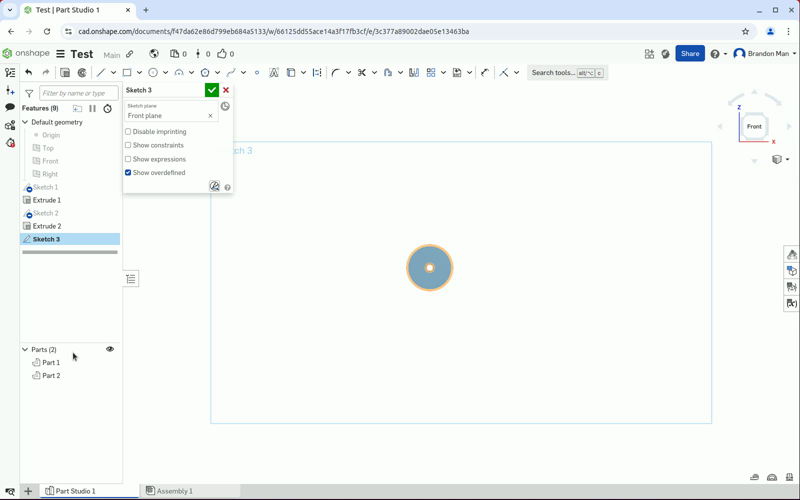
key(y)
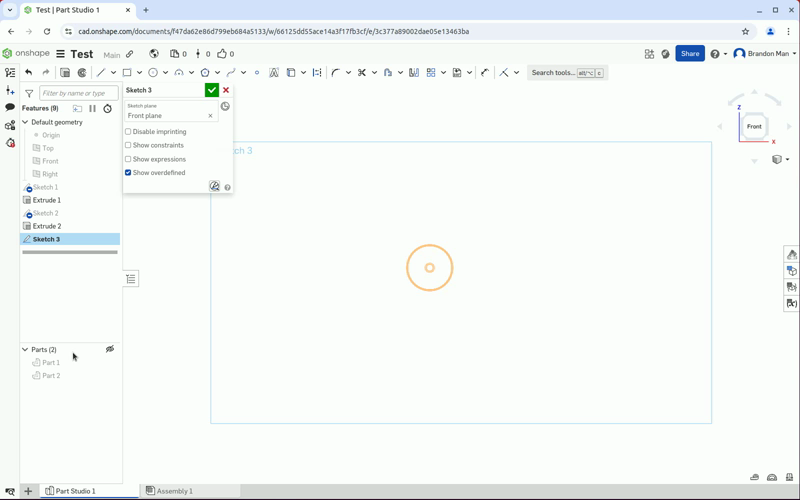
key(a)
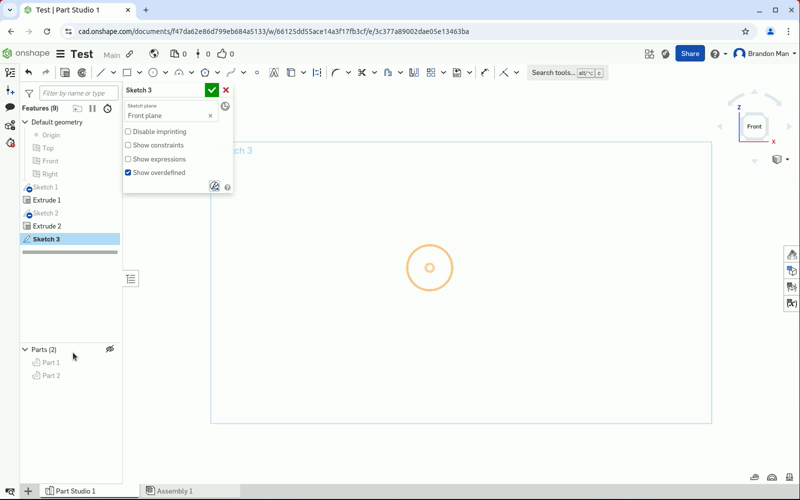
key_down(shift)
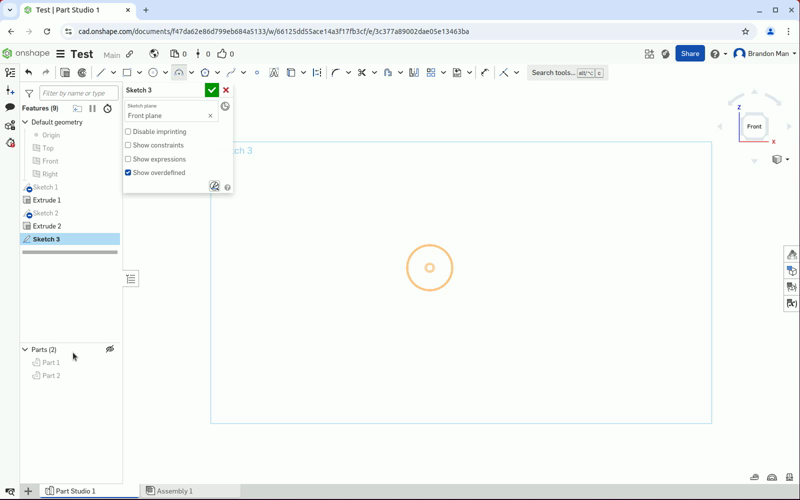
mouse_move(348, 287)
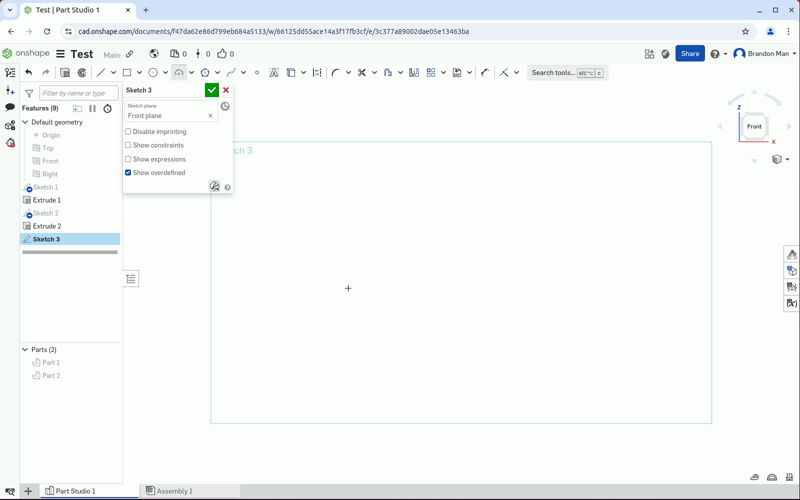
click(348, 287)
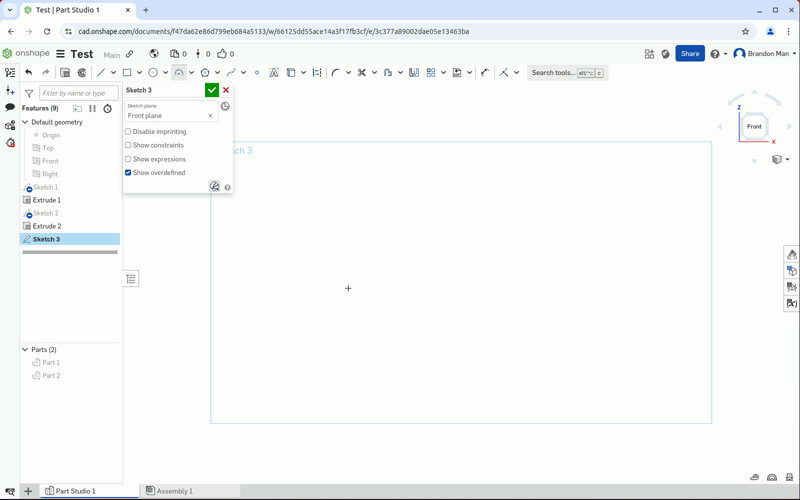
key_up(shift)
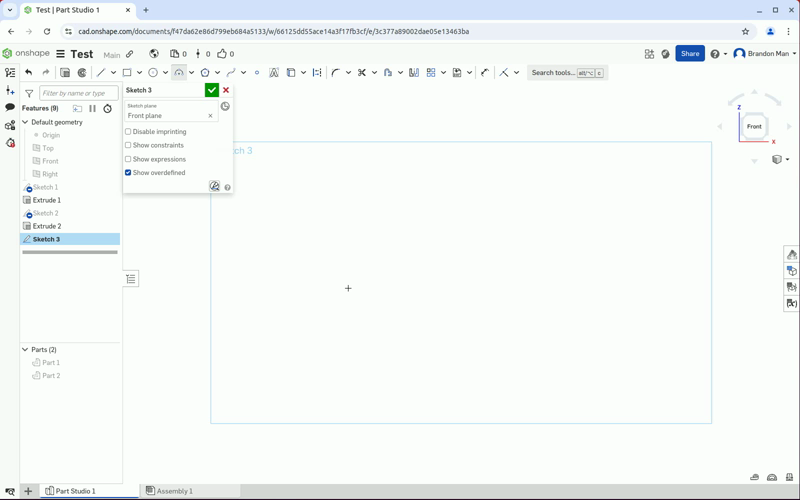
key_down(shift)
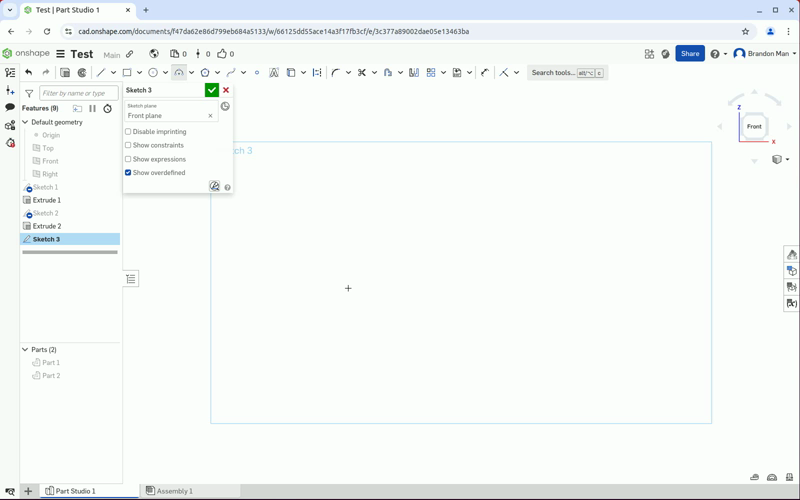
mouse_move(351, 291)
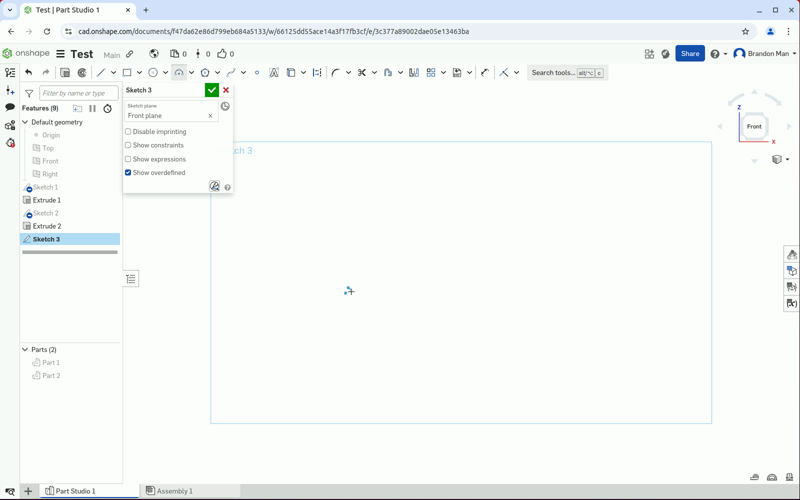
scroll(6)
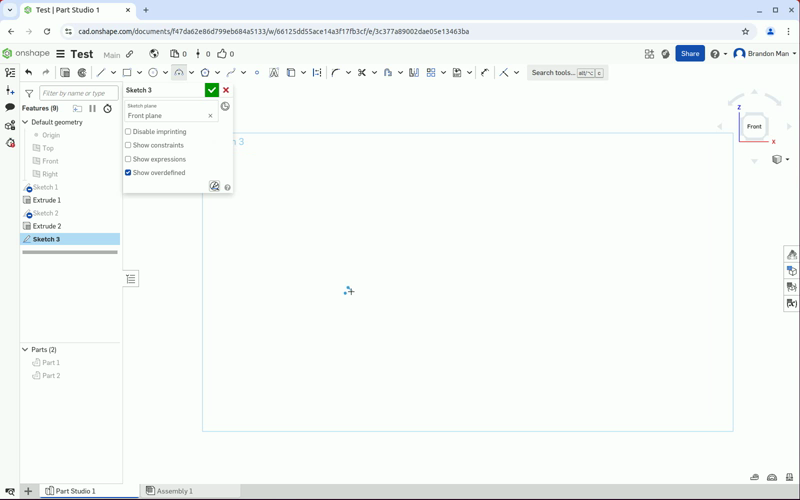
scroll(6)
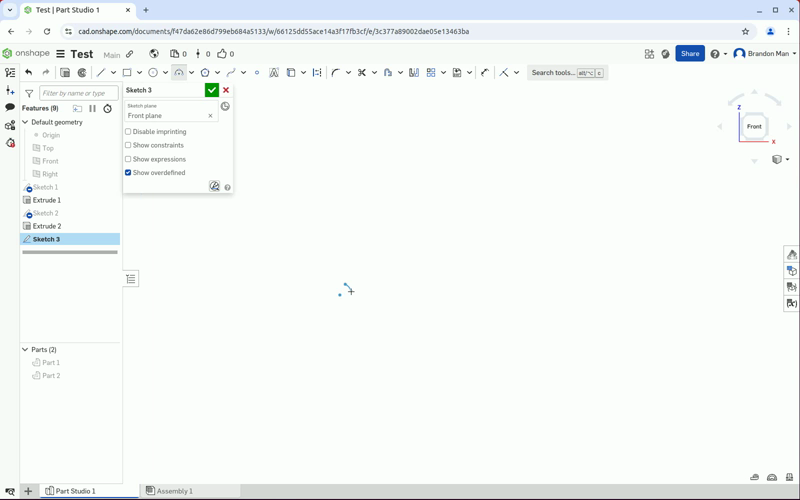
scroll(6)
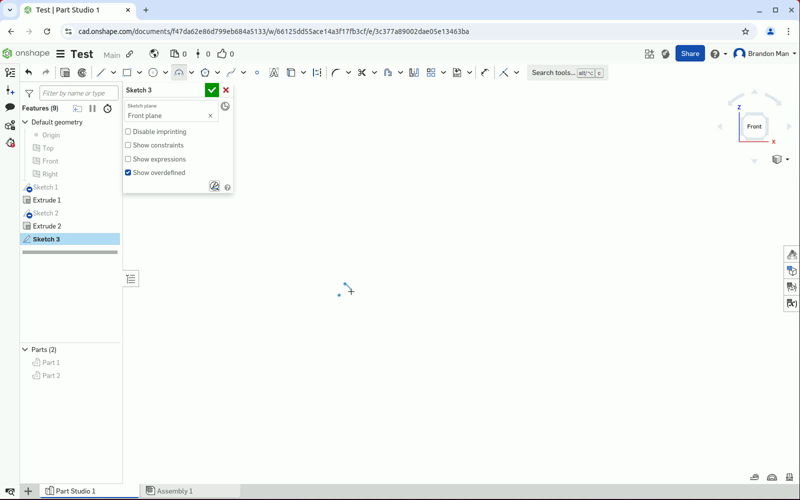
scroll(6)
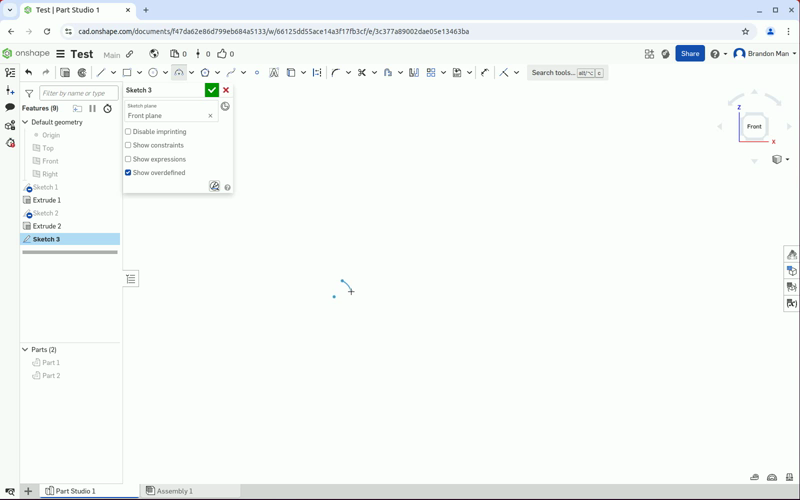
scroll(6)
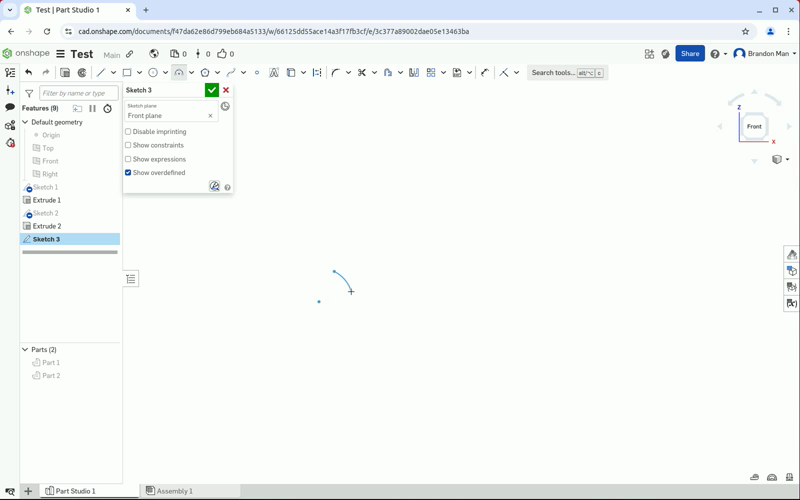
scroll(6)
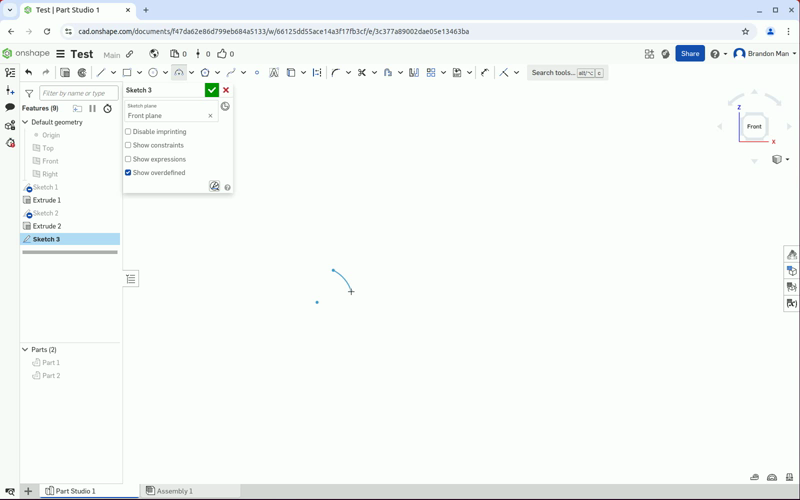
scroll(6)
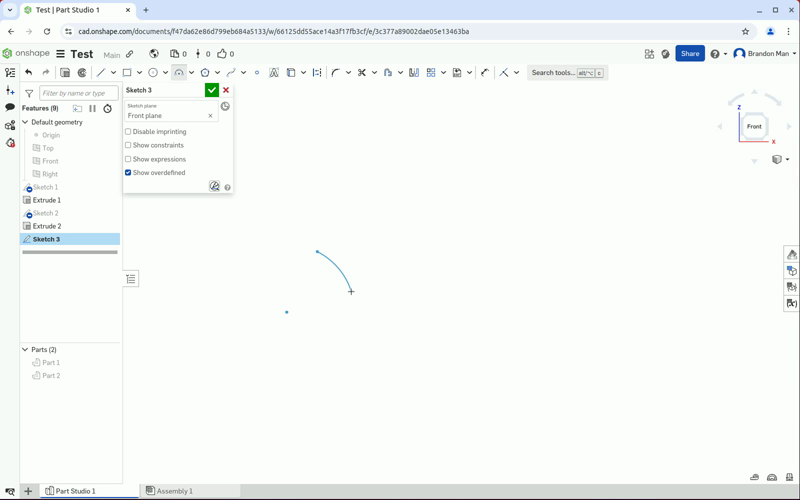
click(351, 291)
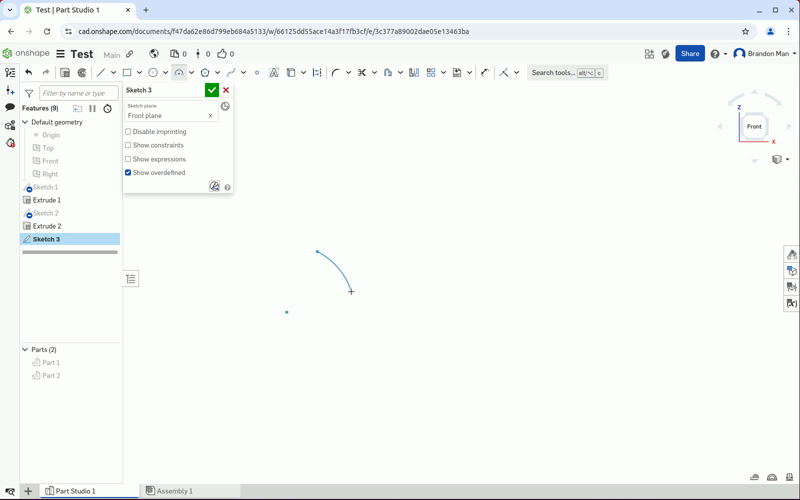
scroll(-6)
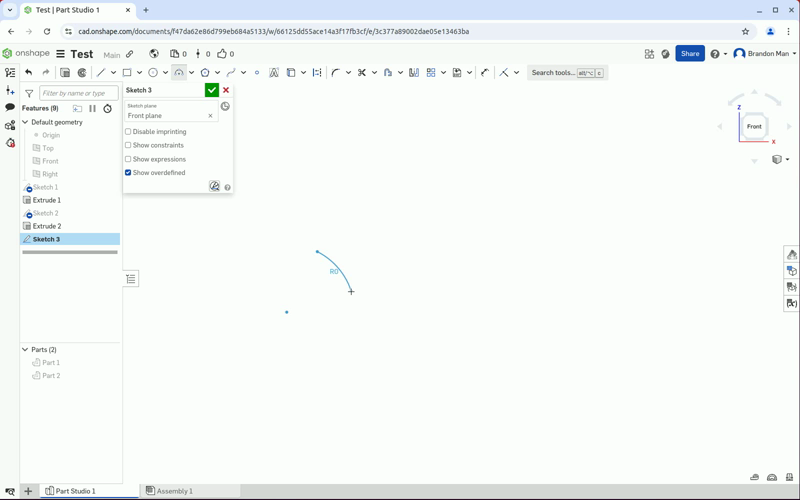
scroll(-6)
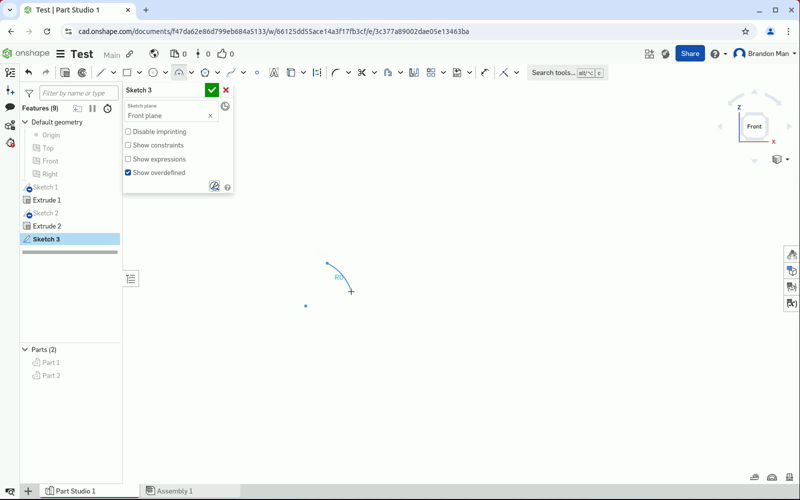
scroll(-6)
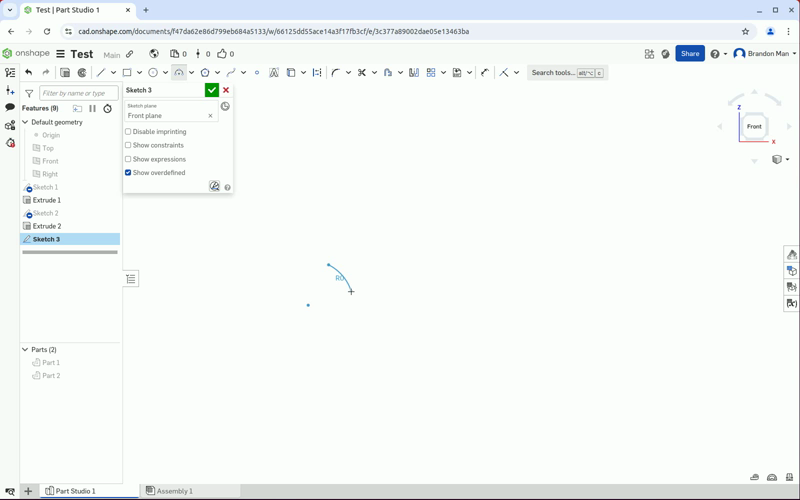
scroll(-6)
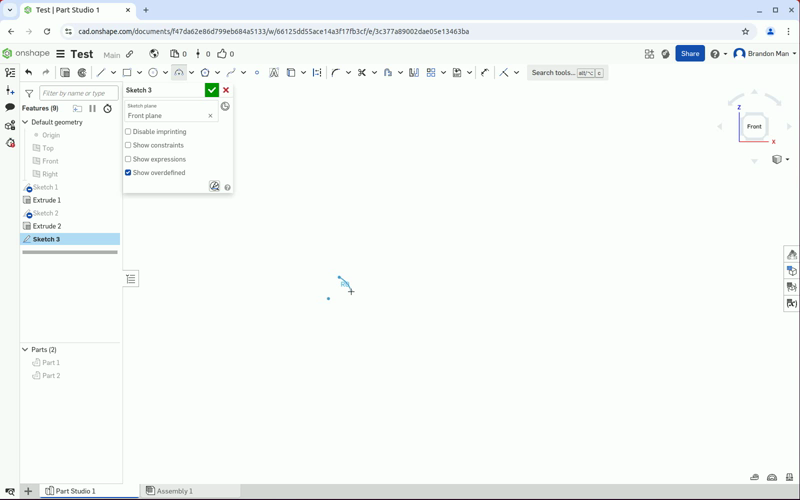
scroll(-6)
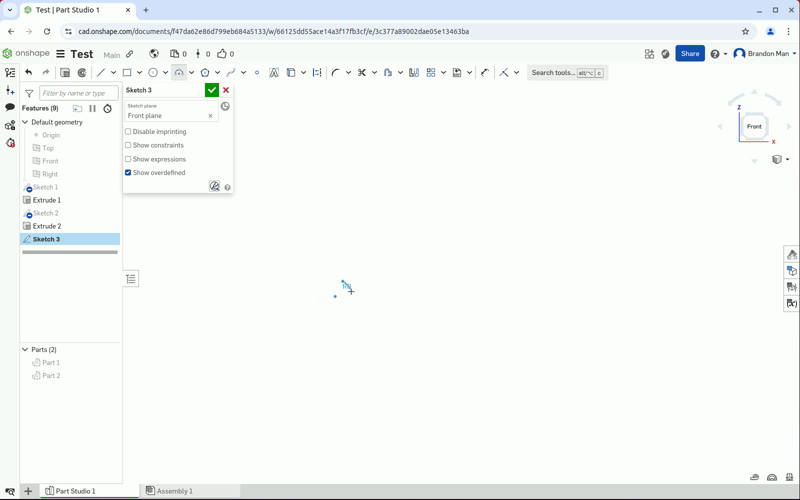
scroll(-6)
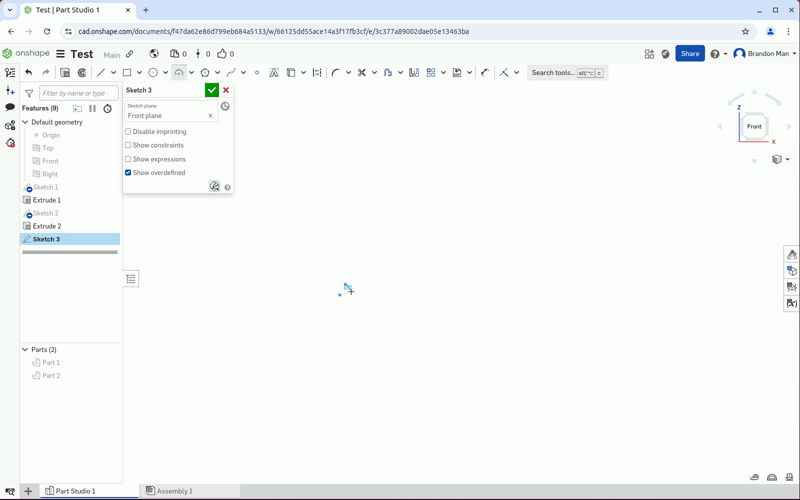
scroll(-6)
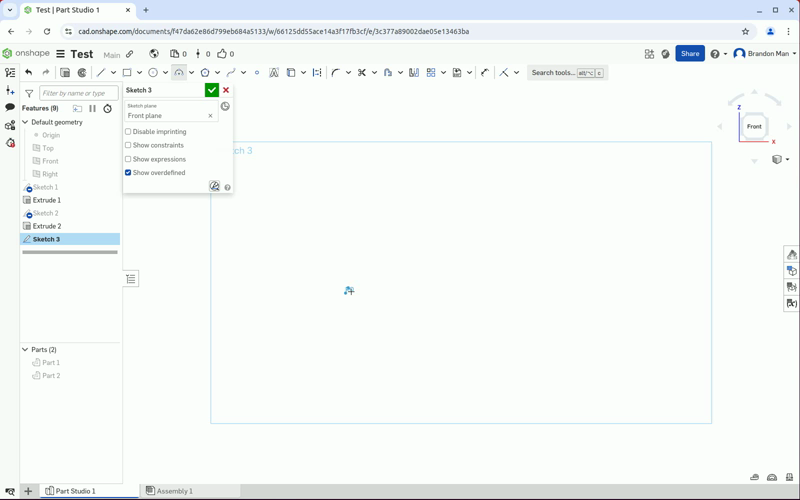
mouse_move(348, 290)
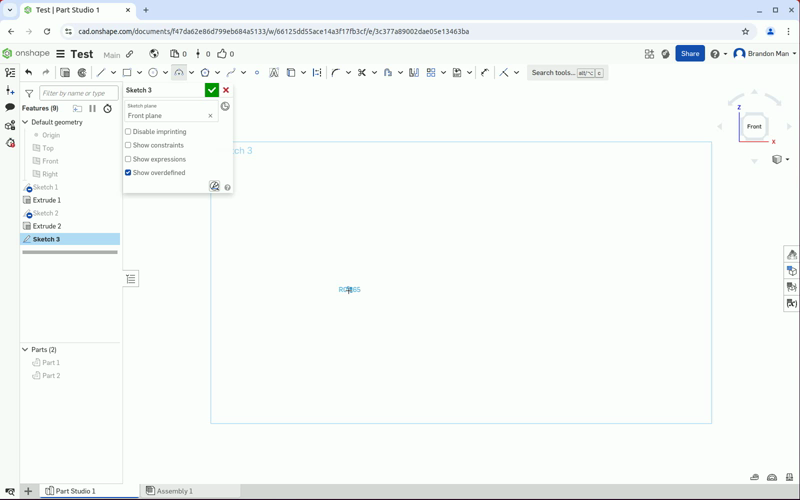
scroll(6)
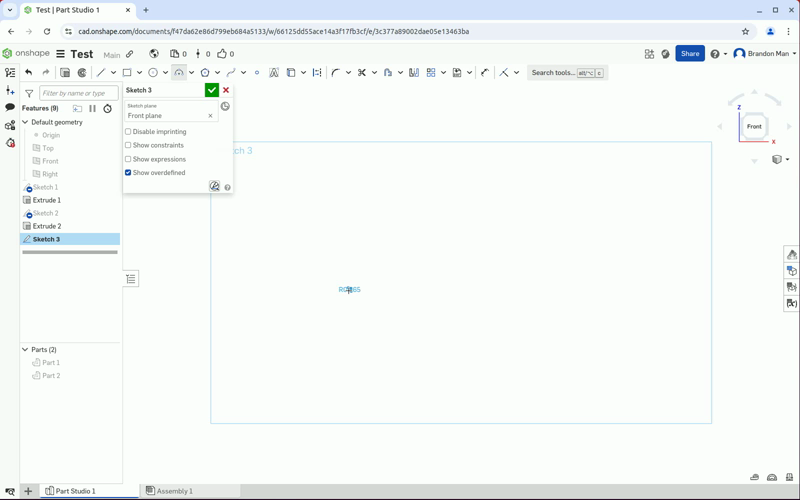
scroll(6)
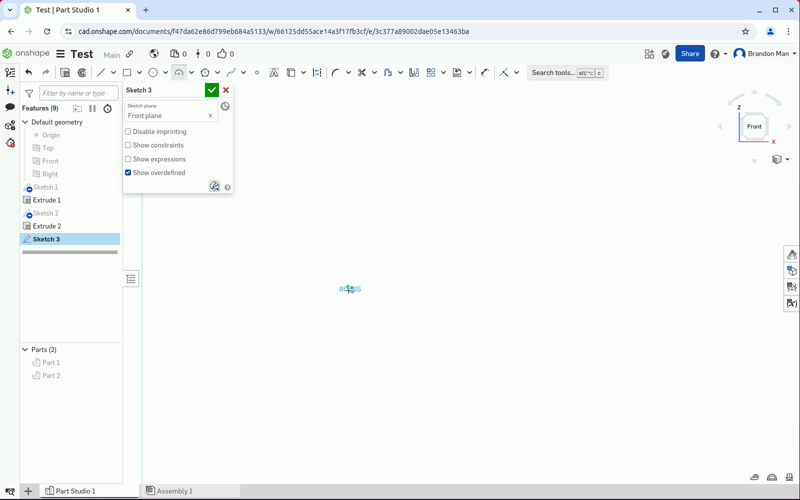
scroll(6)
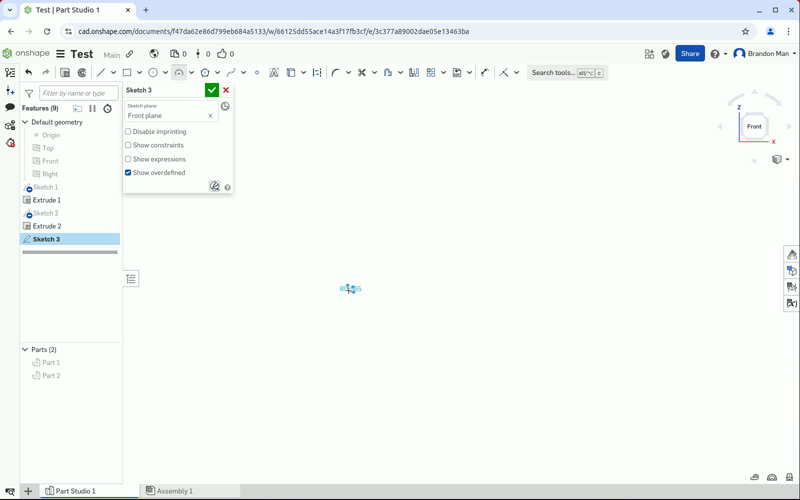
scroll(6)
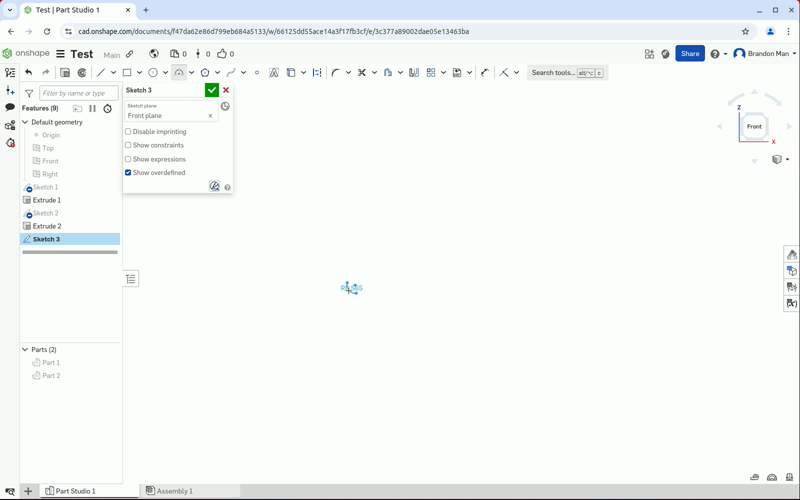
scroll(6)
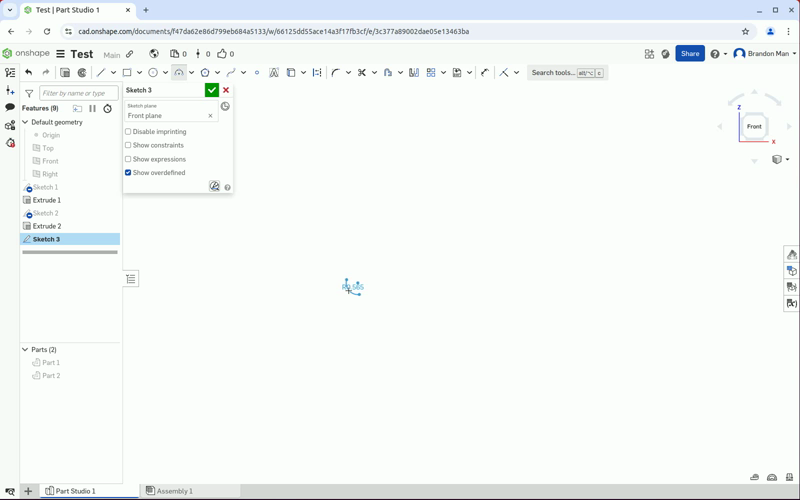
scroll(6)
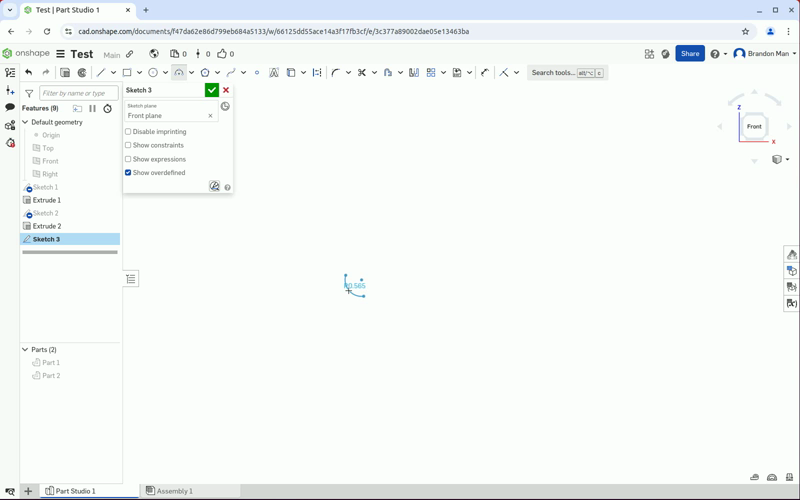
scroll(6)
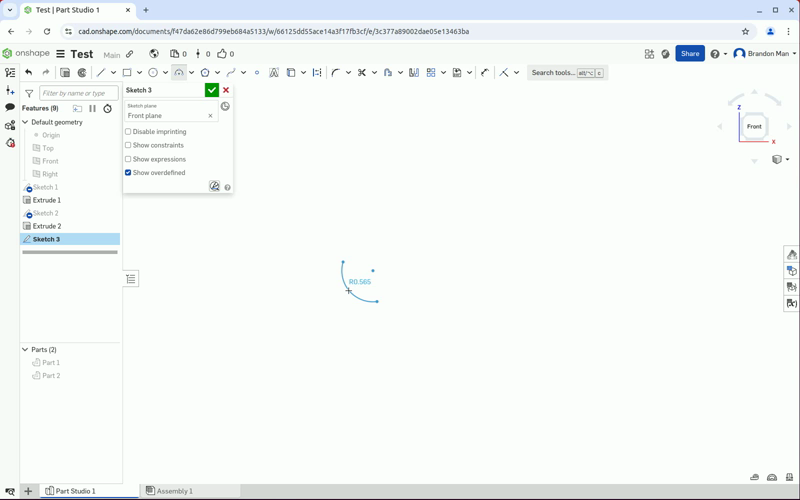
click(348, 290)
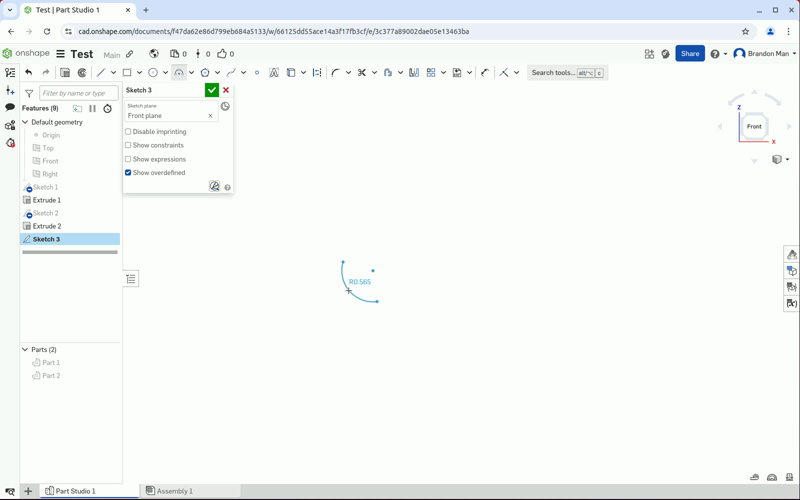
scroll(-6)
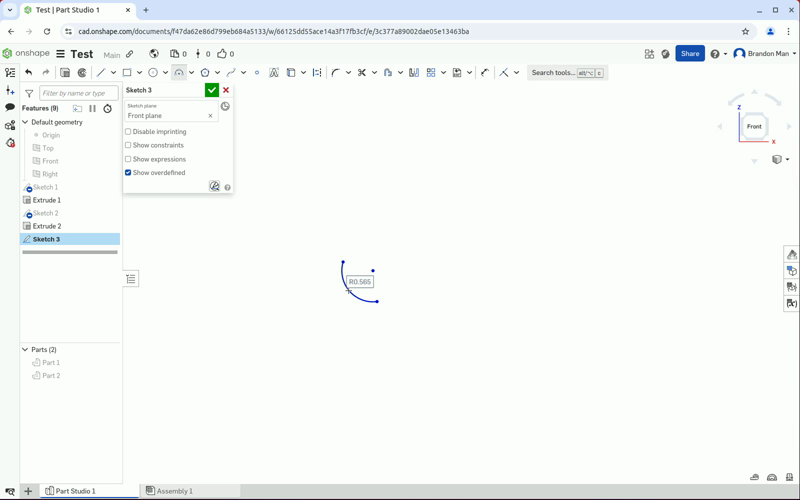
scroll(-6)
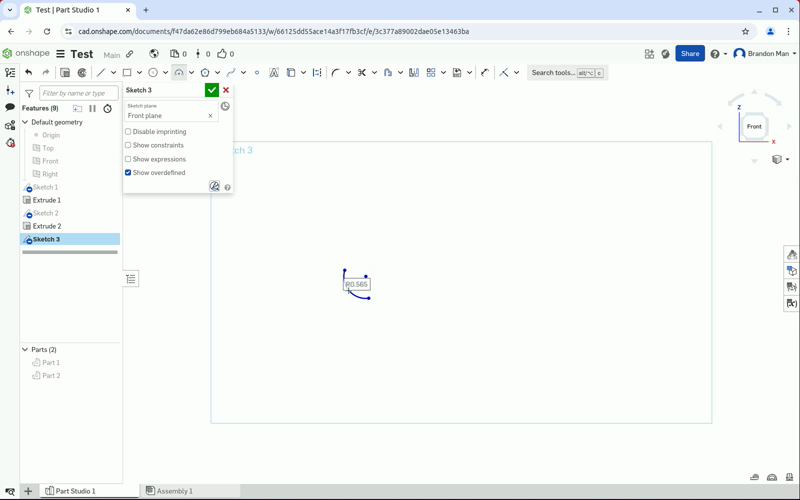
scroll(-6)
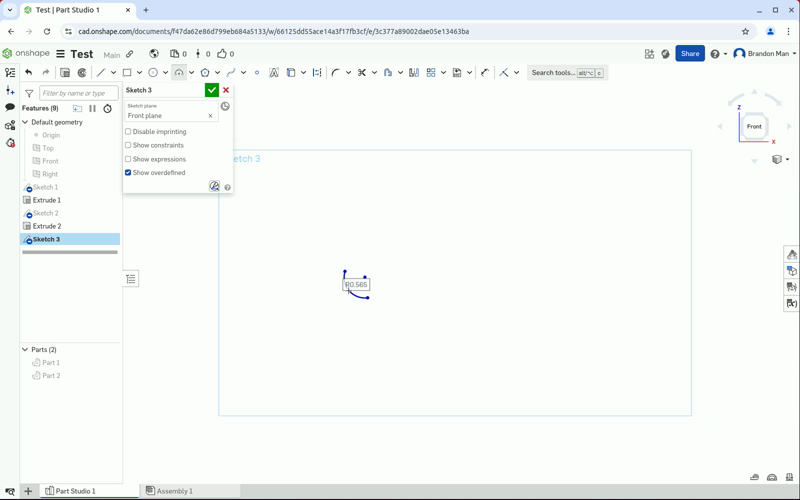
scroll(-6)
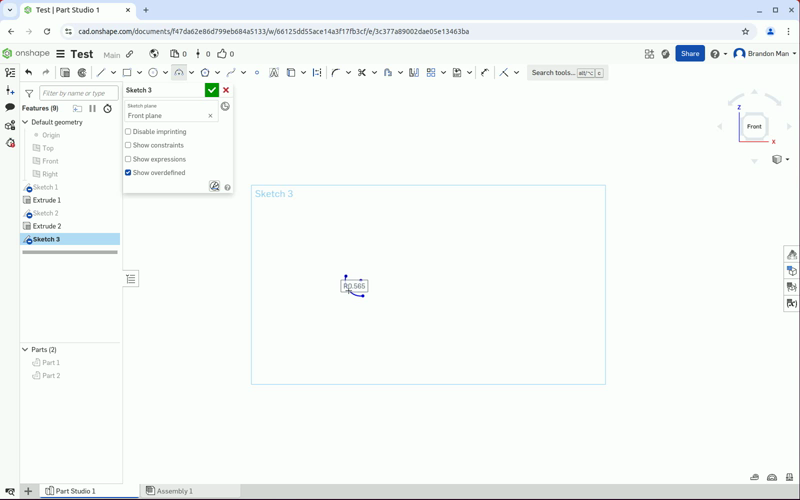
scroll(-6)
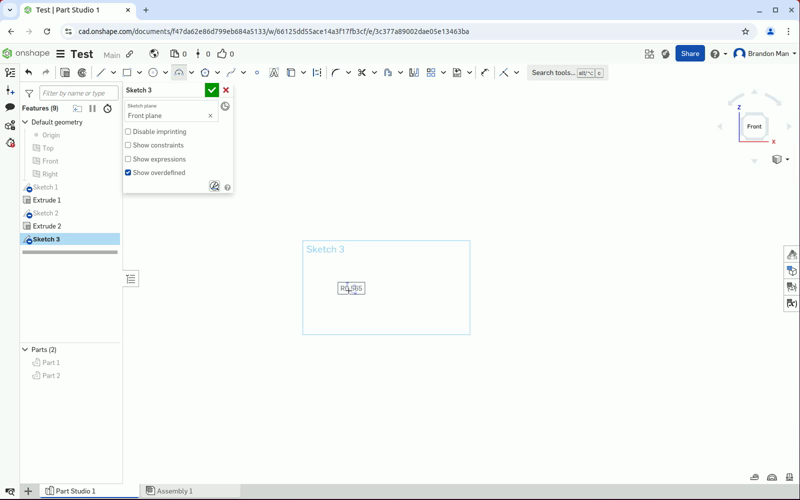
scroll(-6)
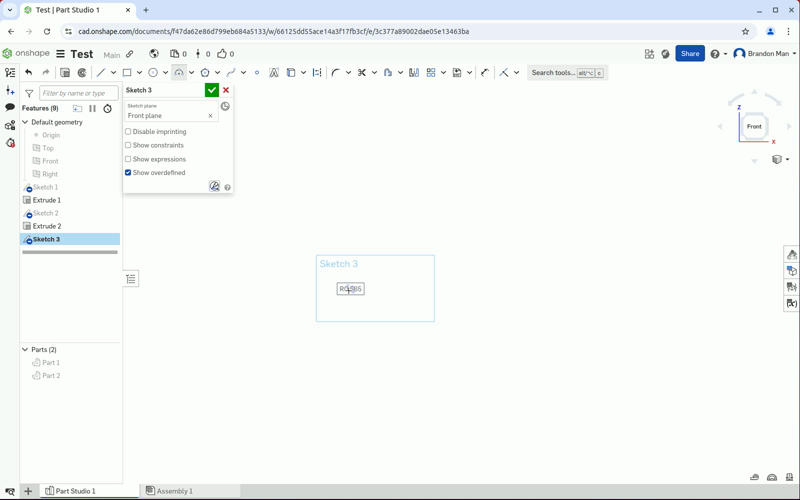
scroll(-6)
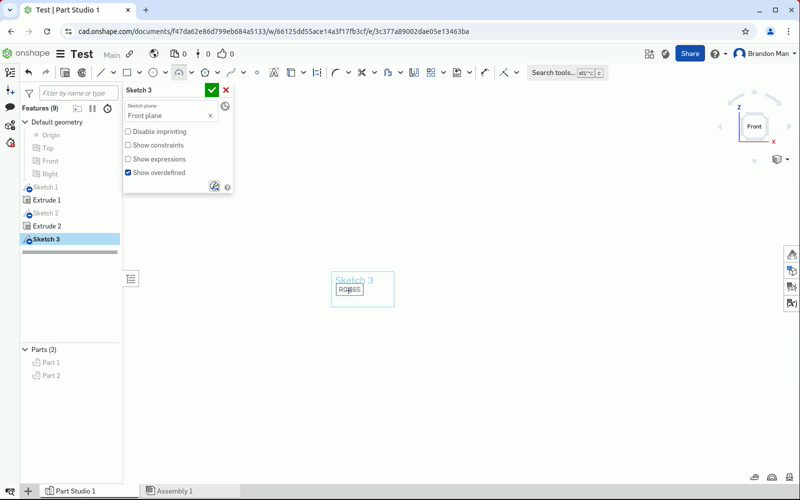
key_up(shift)
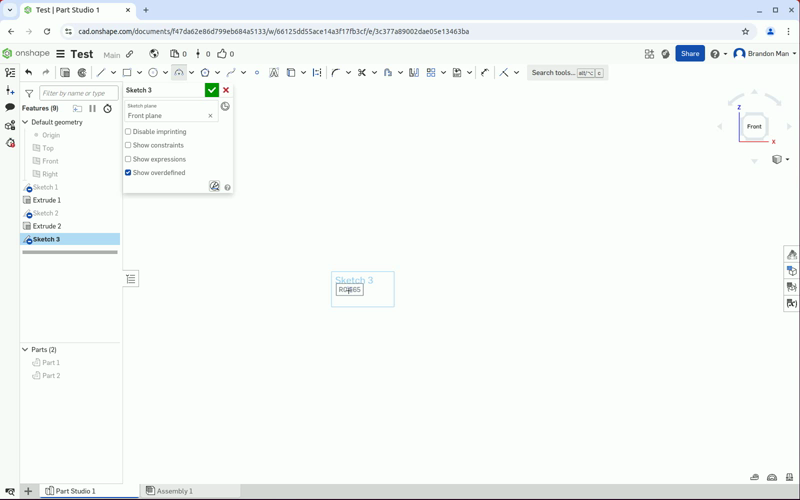
key(esc)
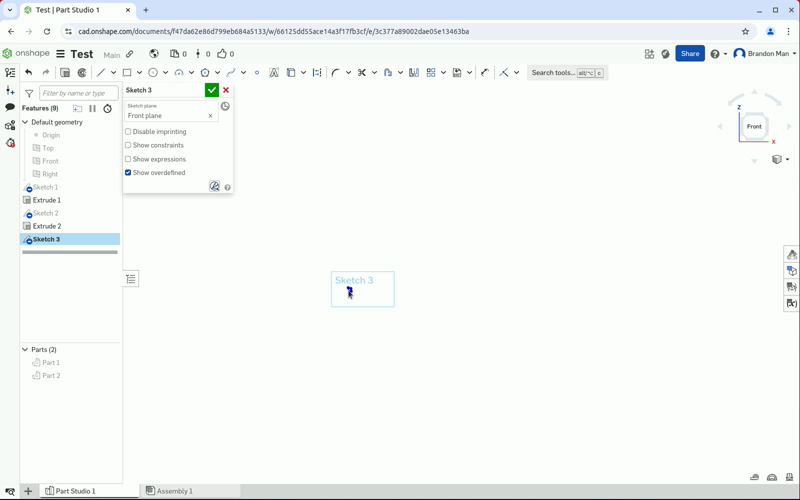
key(l)
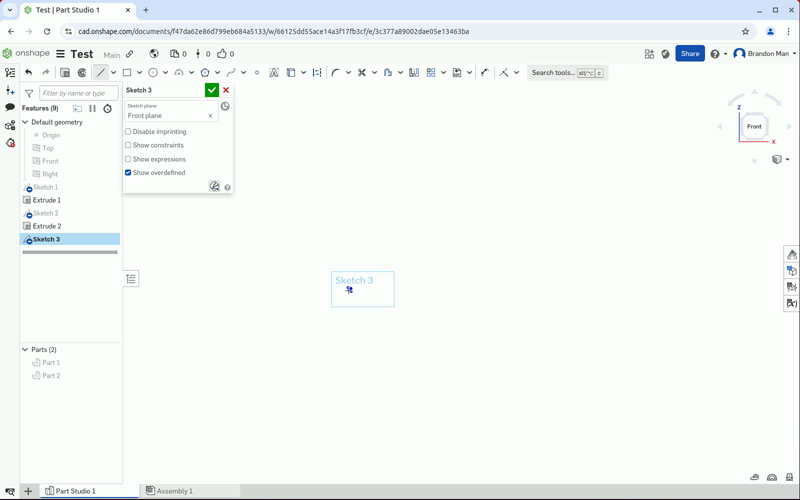
mouse_move(351, 291)
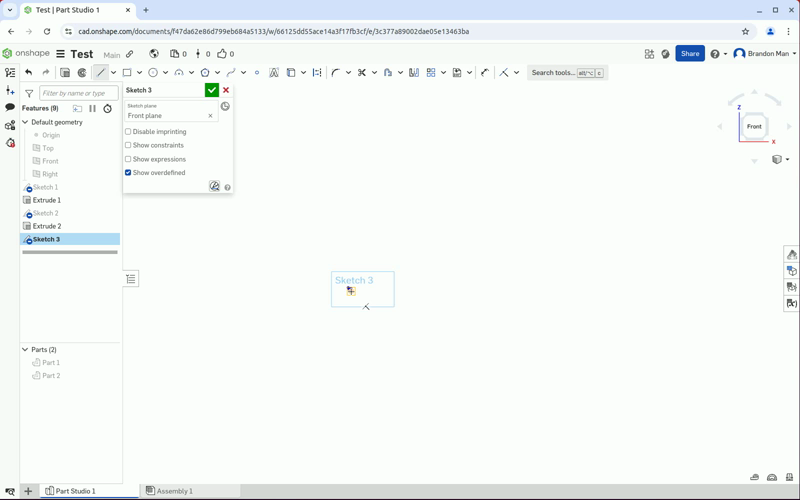
scroll(6)
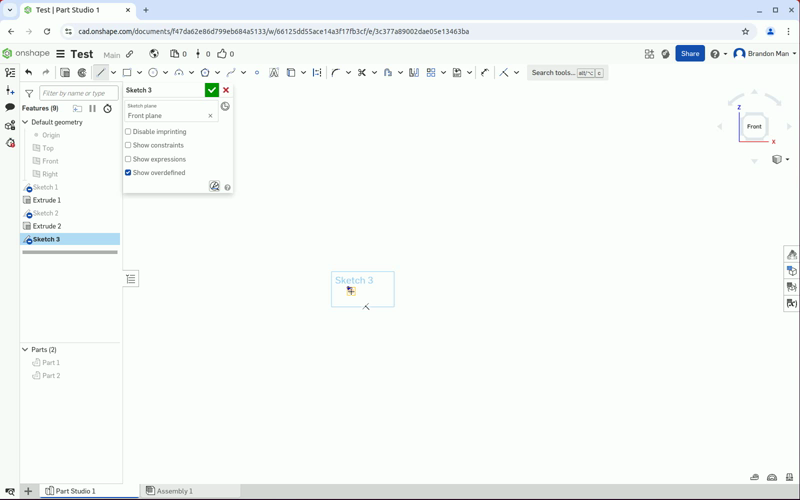
scroll(6)
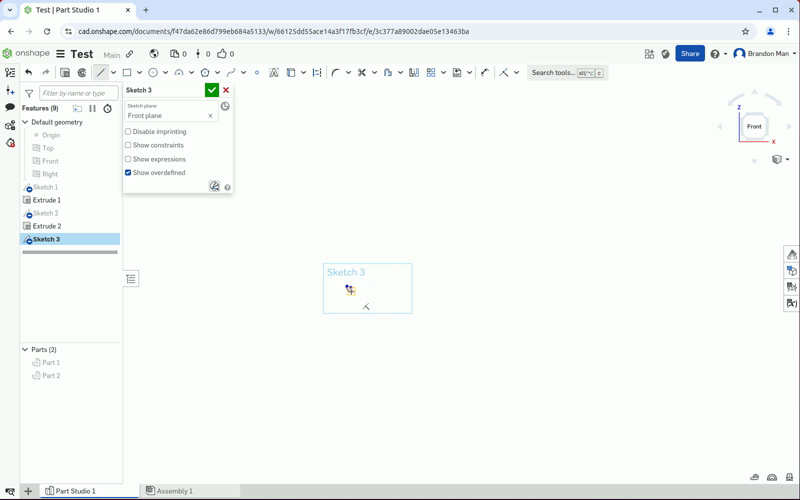
scroll(6)
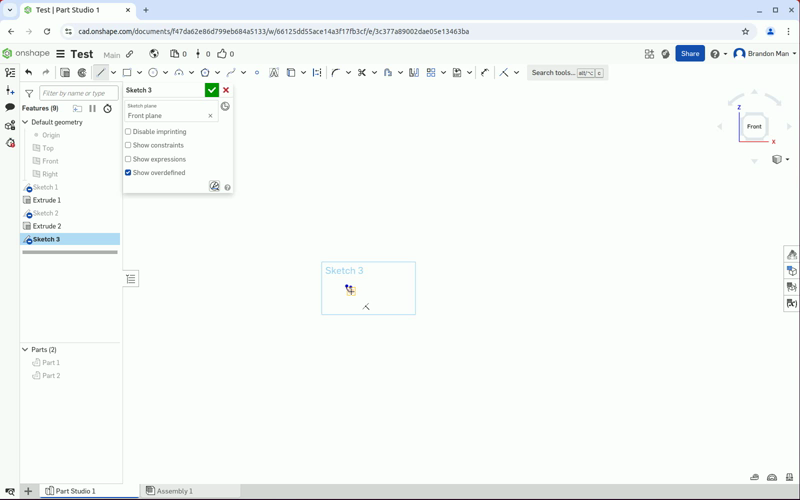
scroll(6)
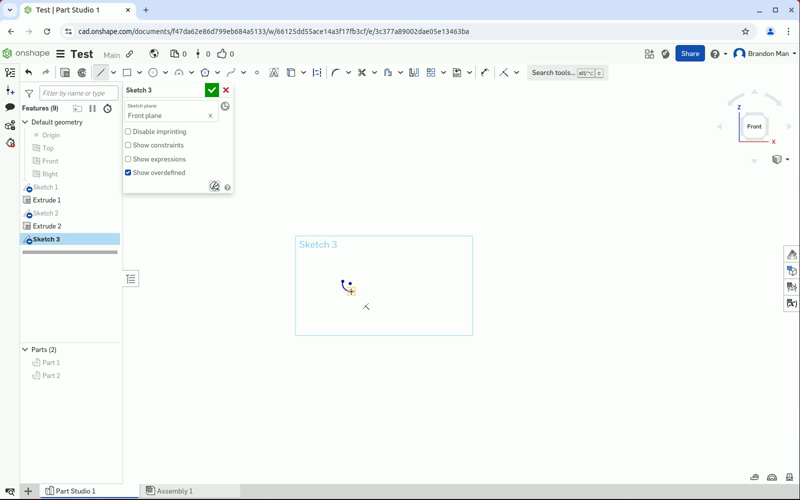
scroll(6)
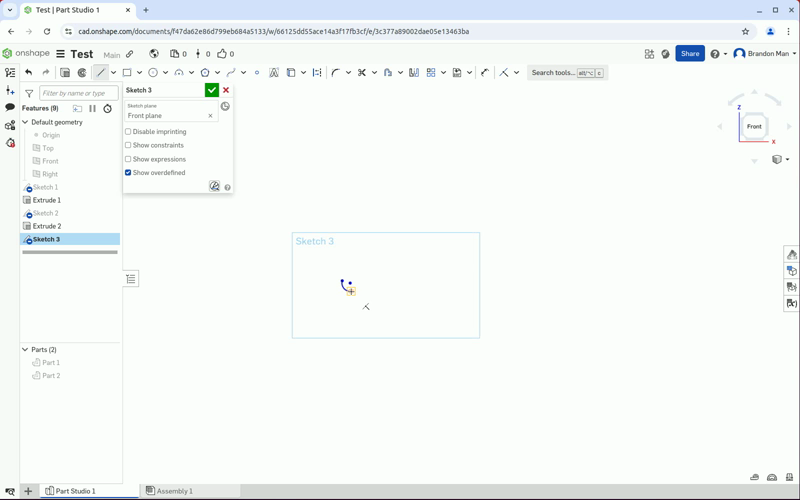
scroll(6)
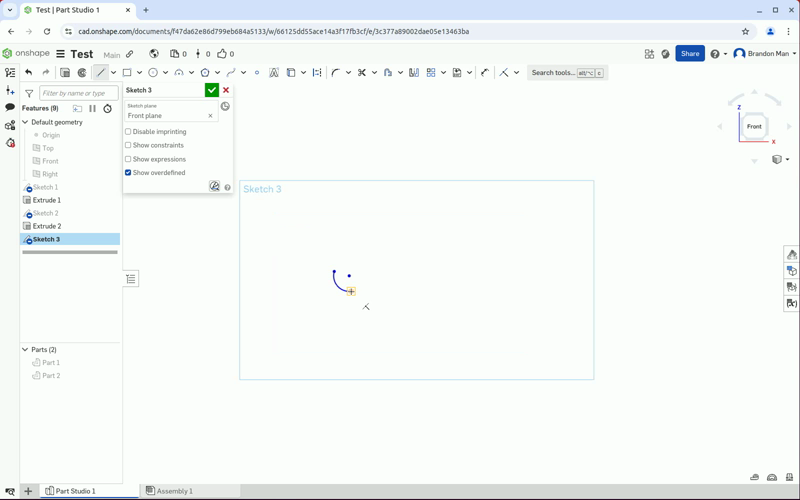
scroll(6)
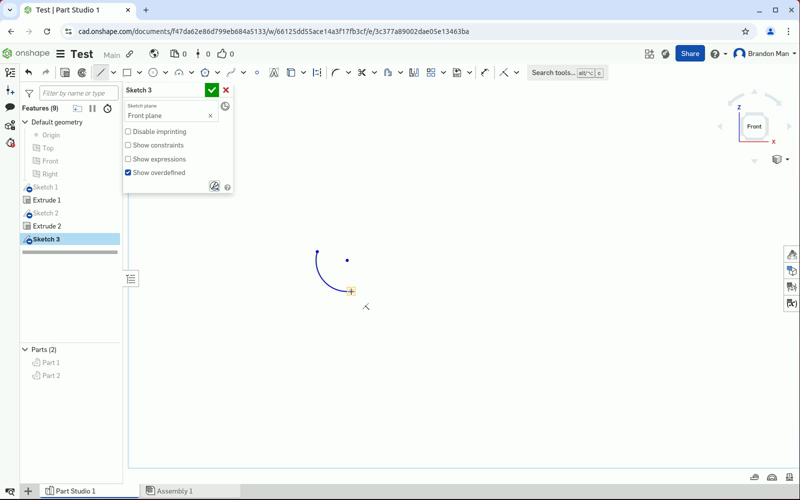
click(351, 291)
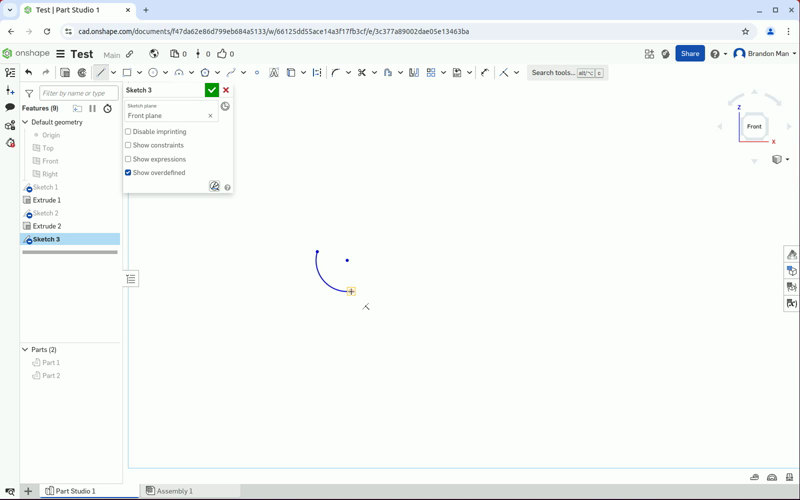
scroll(-6)
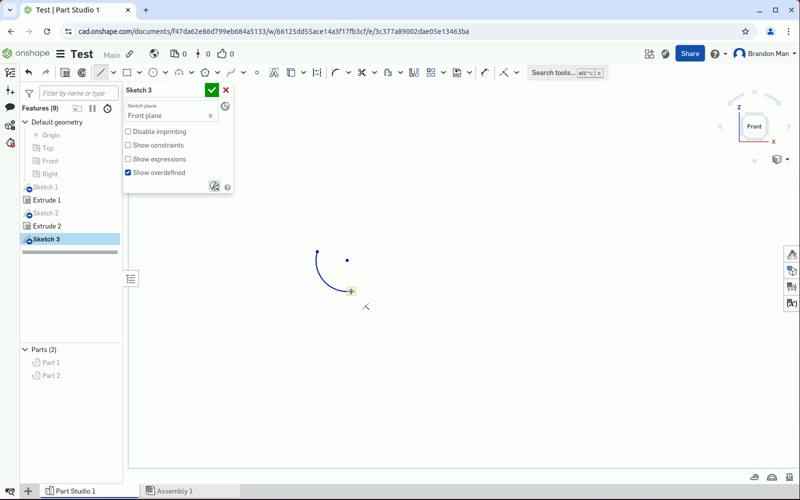
scroll(-6)
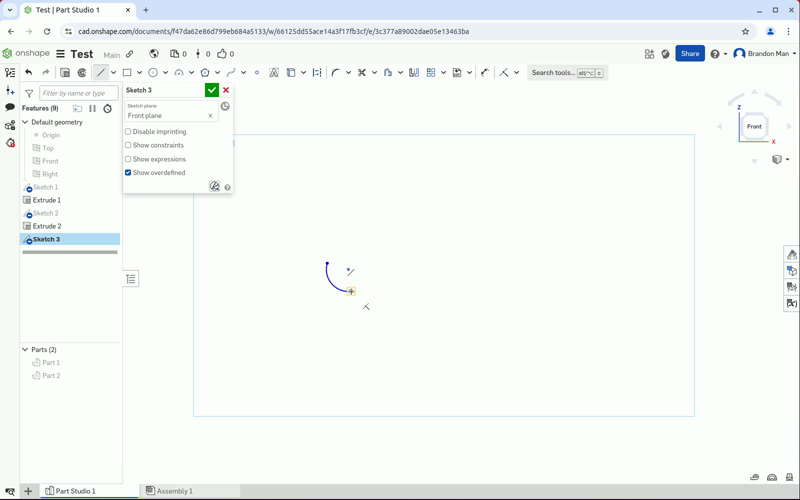
scroll(-6)
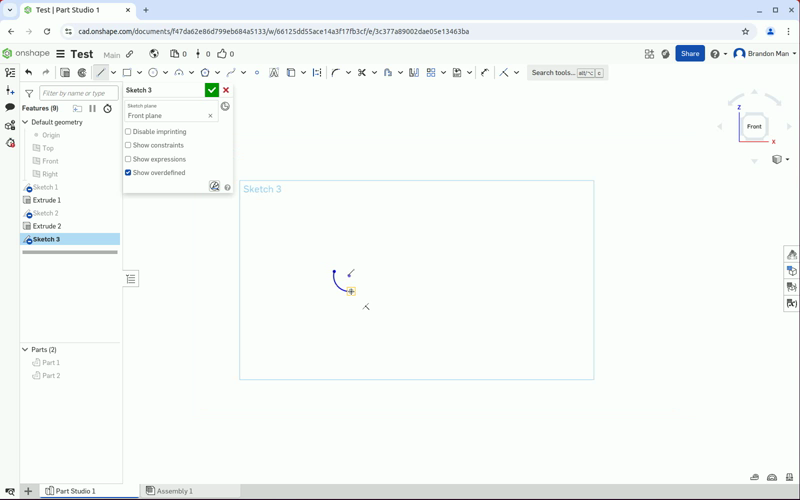
scroll(-6)
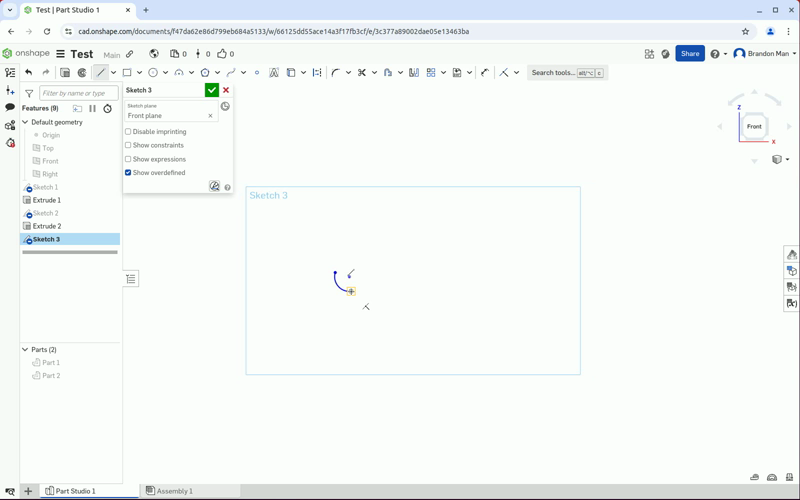
scroll(-6)
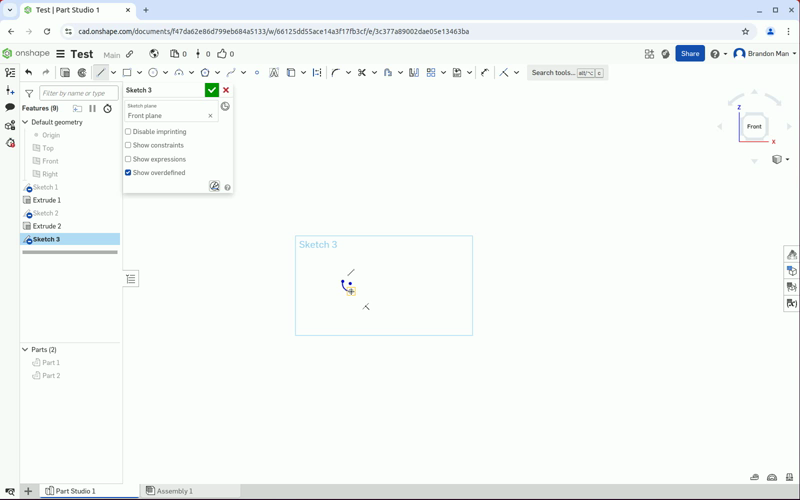
scroll(-6)
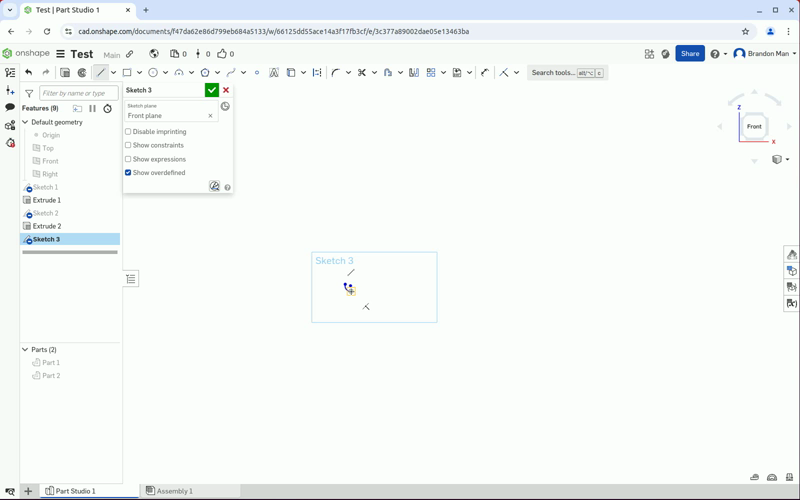
scroll(-6)
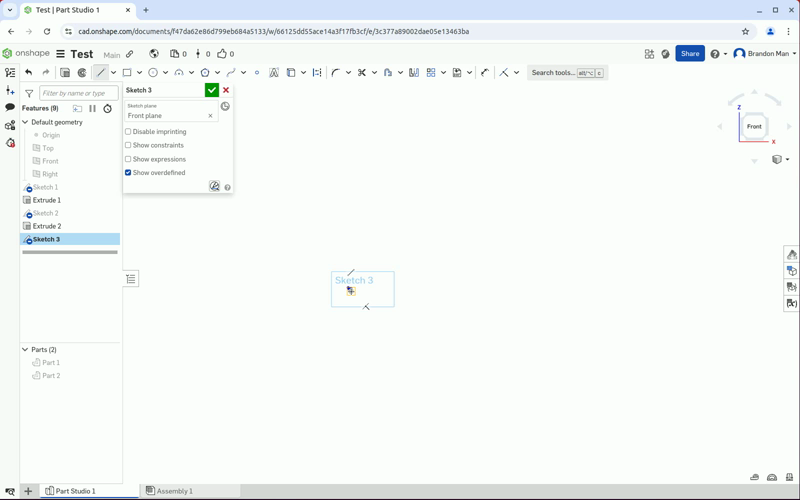
key_down(shift)
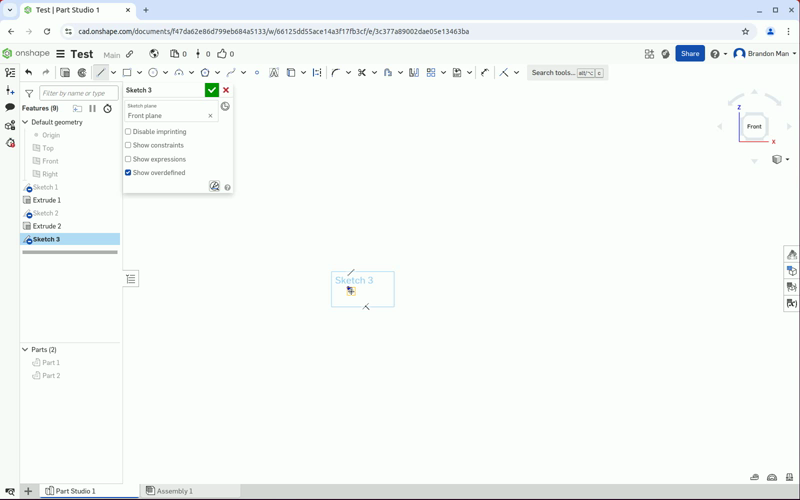
mouse_move(381, 291)
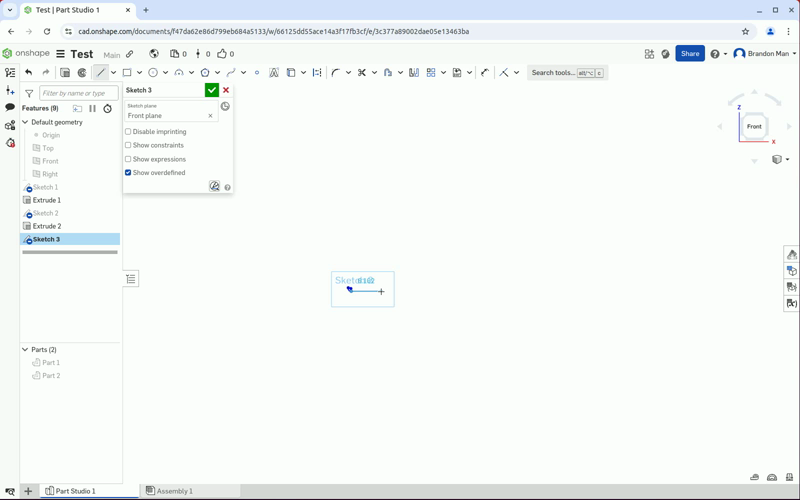
mouse_move(361, 291)
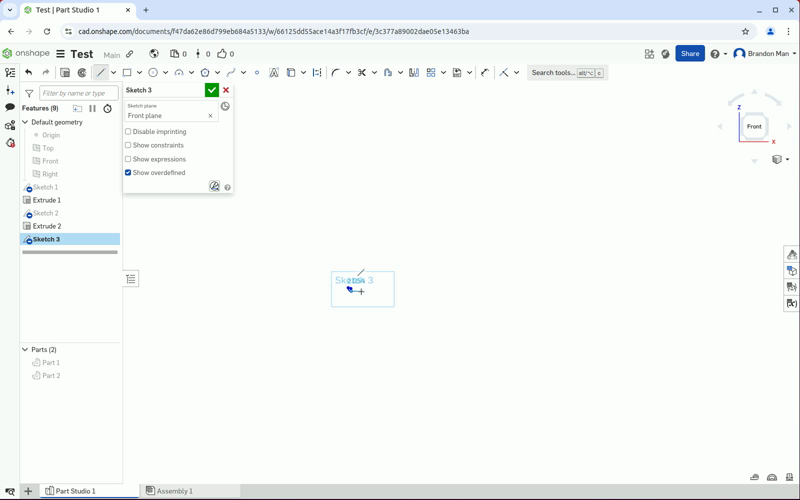
click(361, 291)
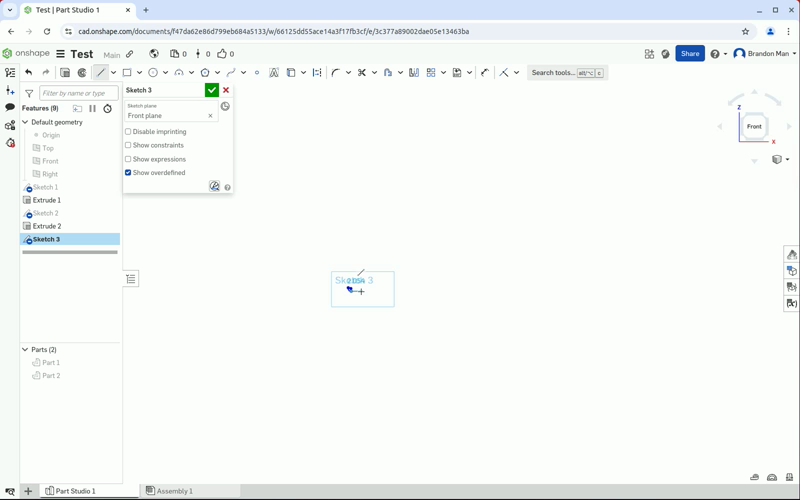
key_up(shift)
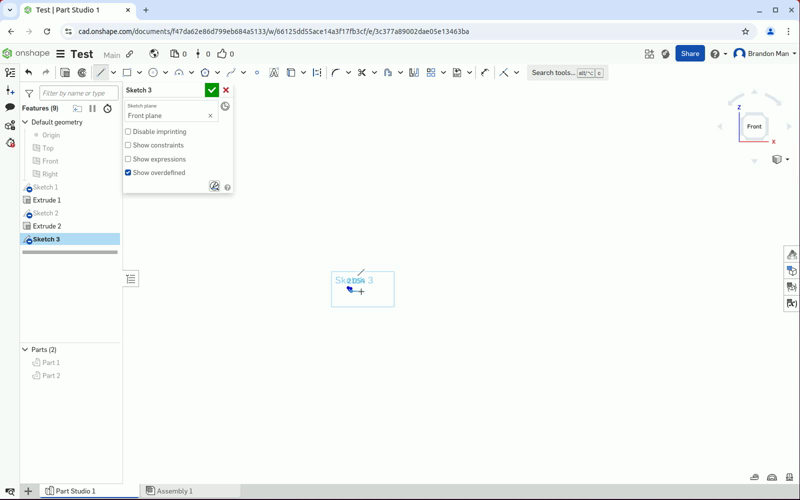
key(esc)
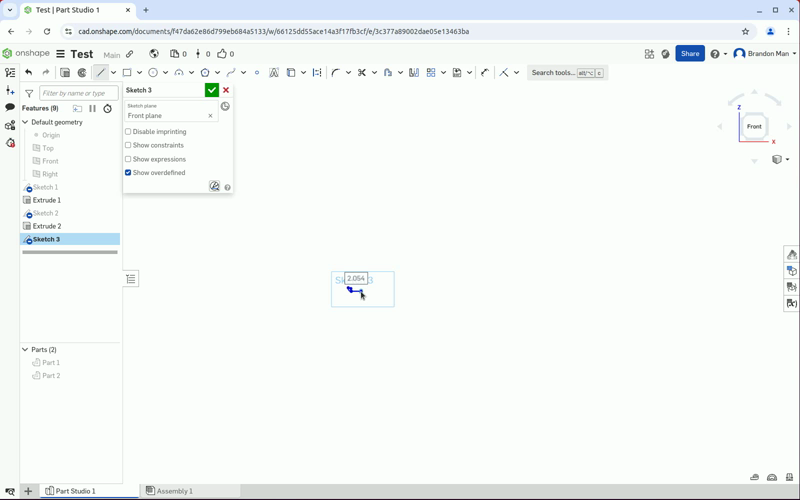
key(a)
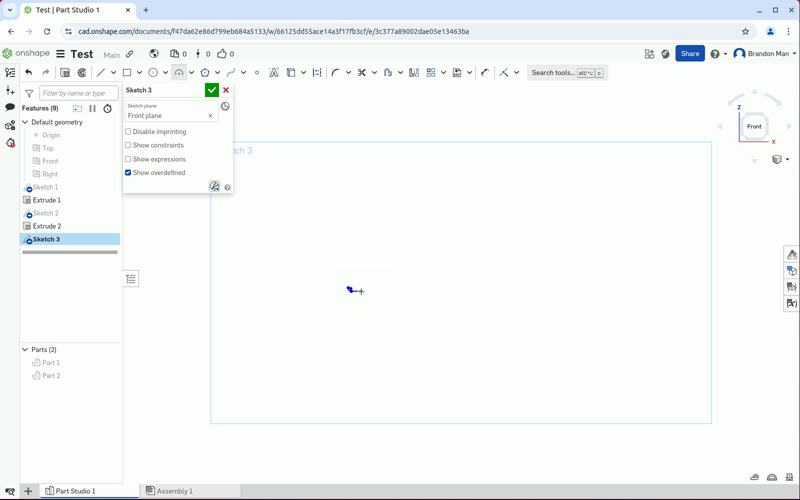
mouse_move(361, 291)
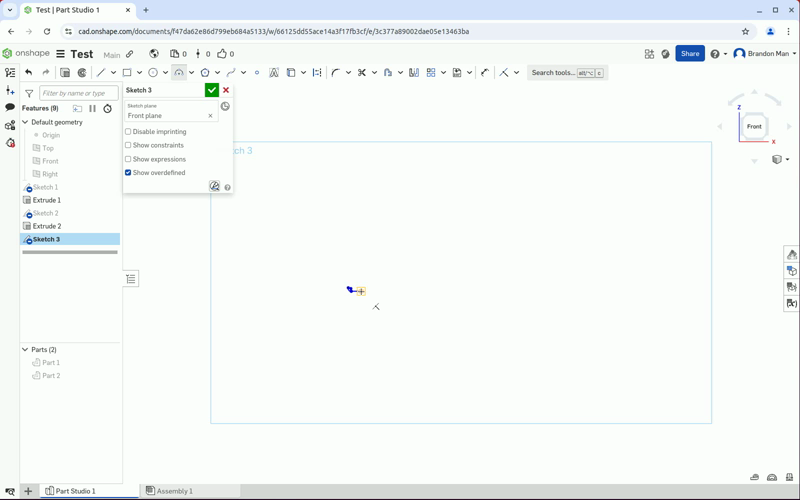
click(361, 291)
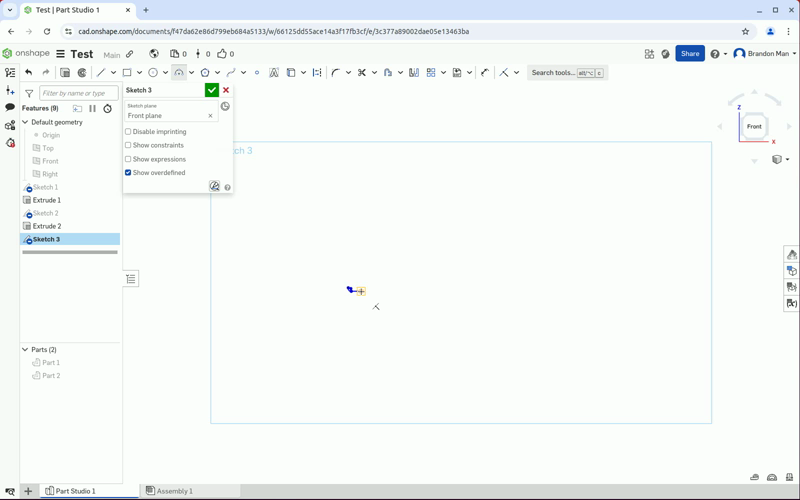
key_down(shift)
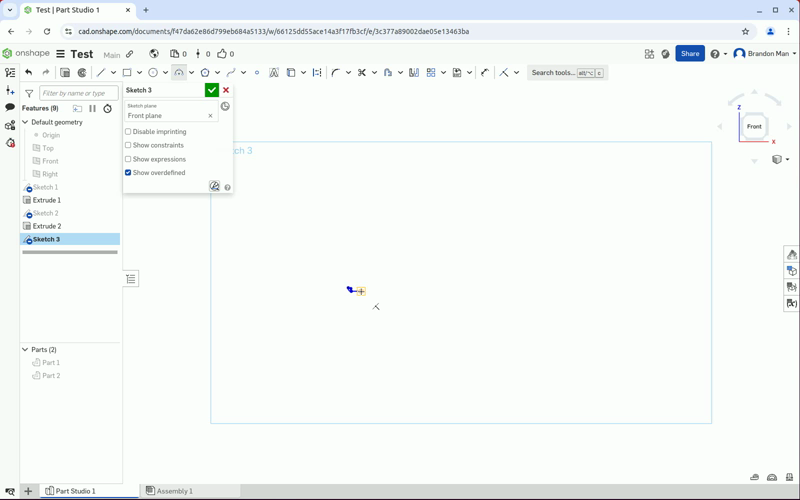
mouse_move(364, 287)
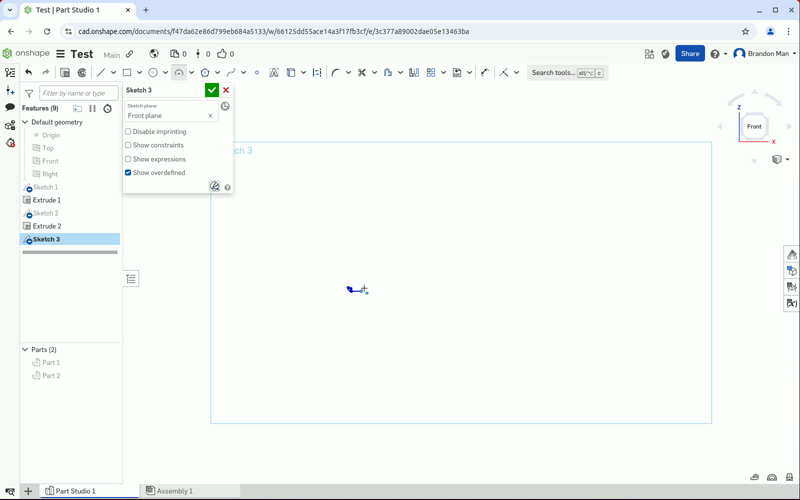
scroll(6)
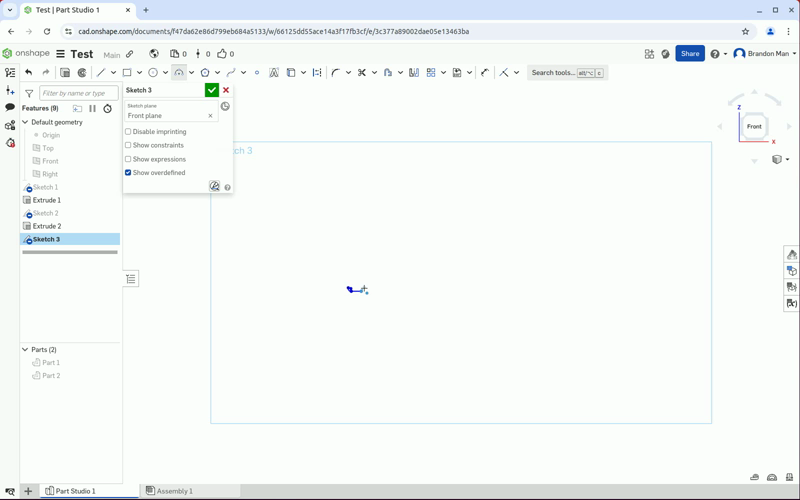
scroll(6)
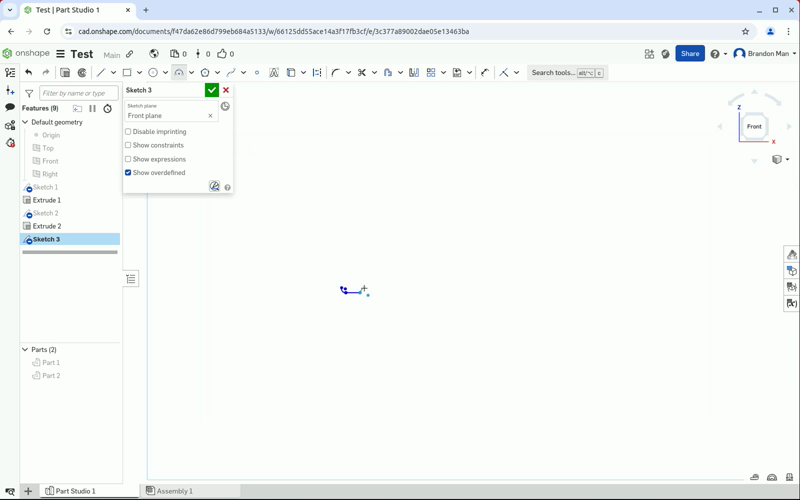
scroll(6)
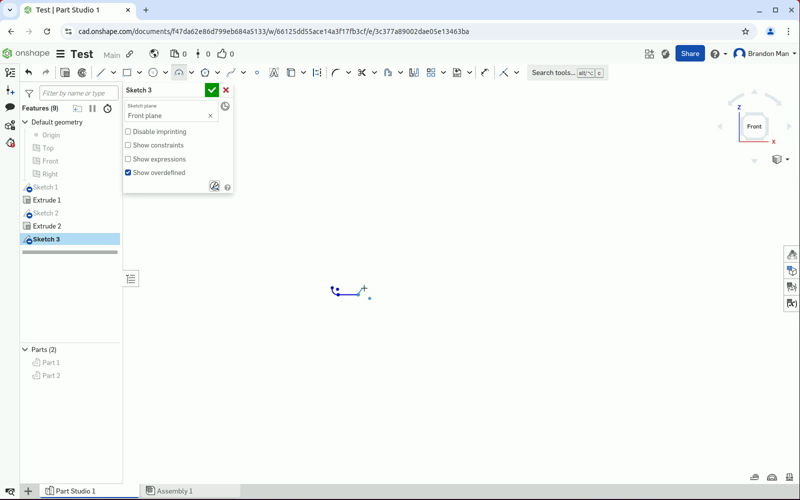
scroll(6)
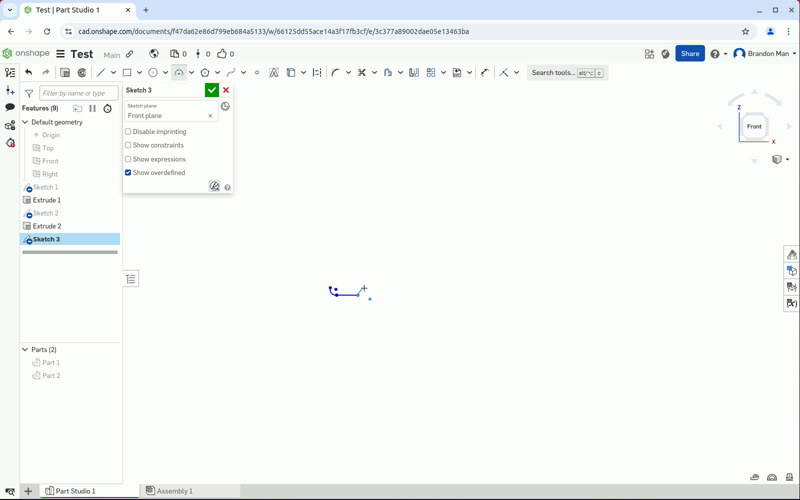
scroll(6)
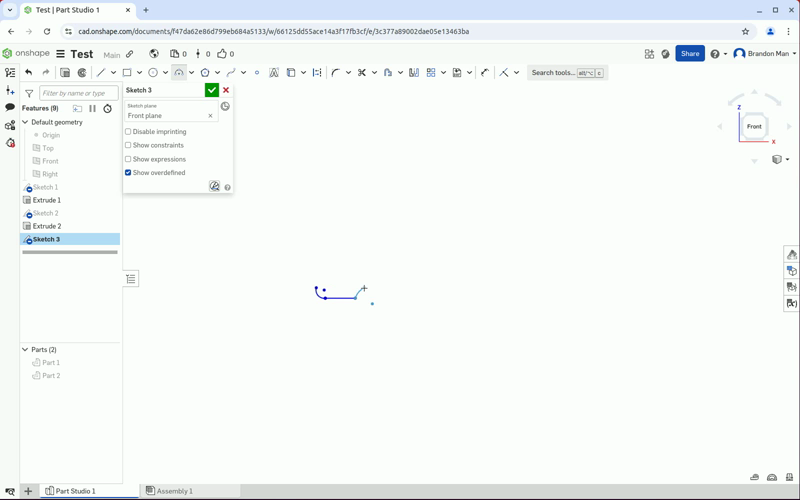
scroll(6)
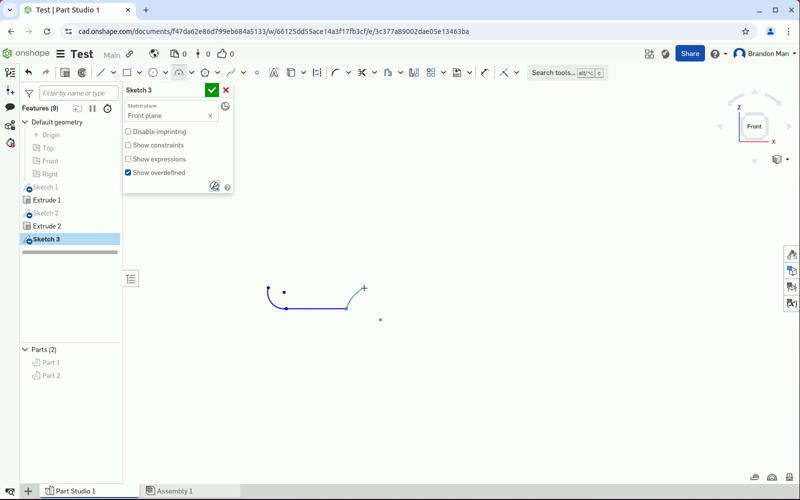
scroll(6)
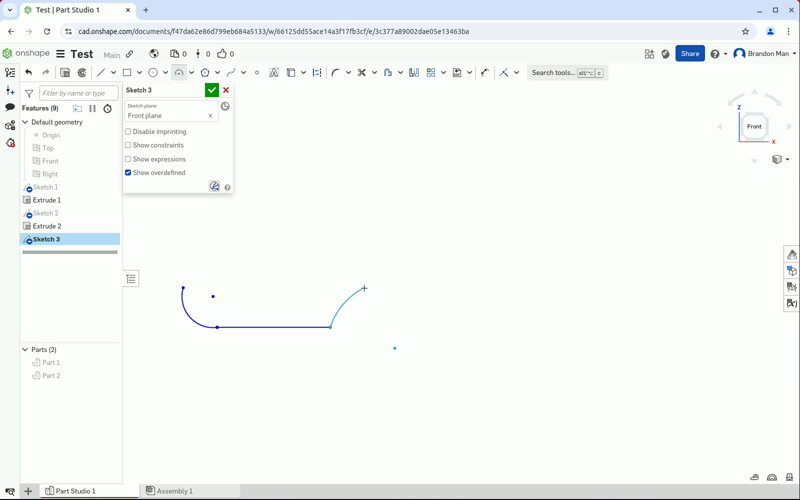
click(364, 287)
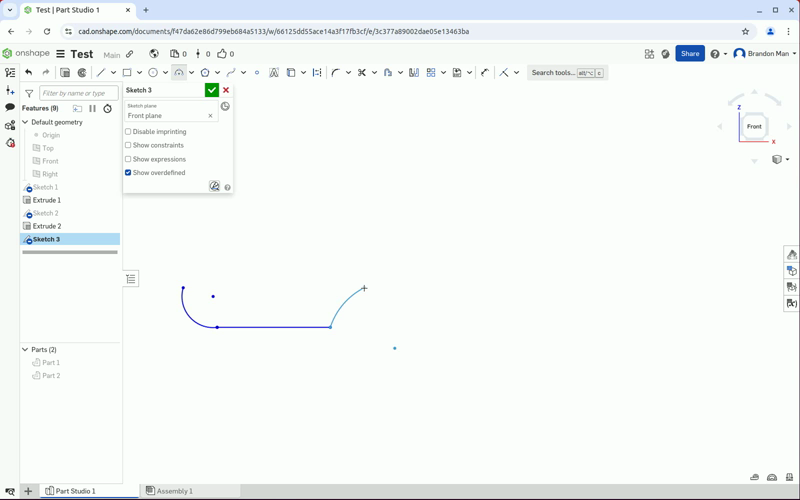
scroll(-6)
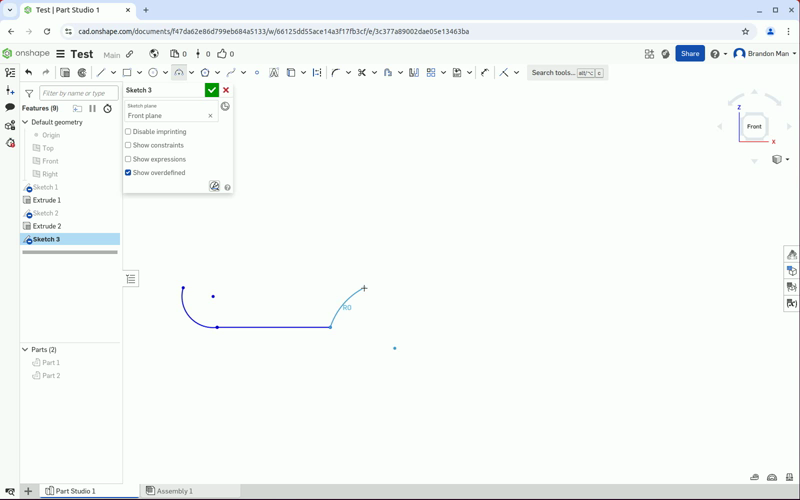
scroll(-6)
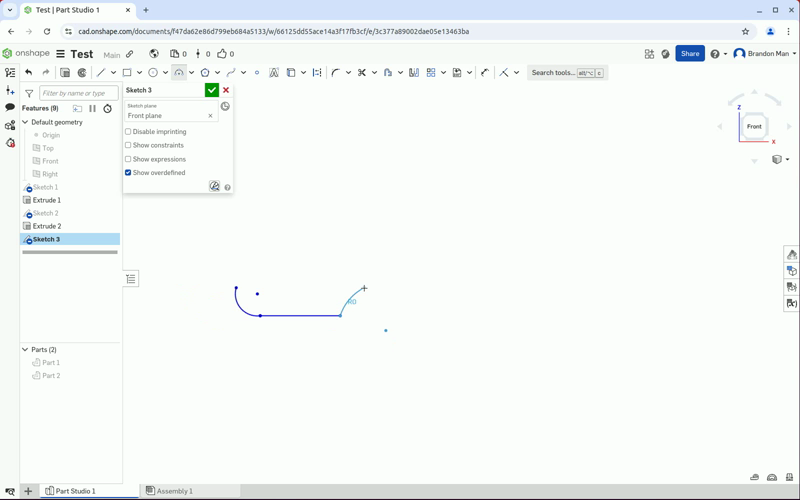
scroll(-6)
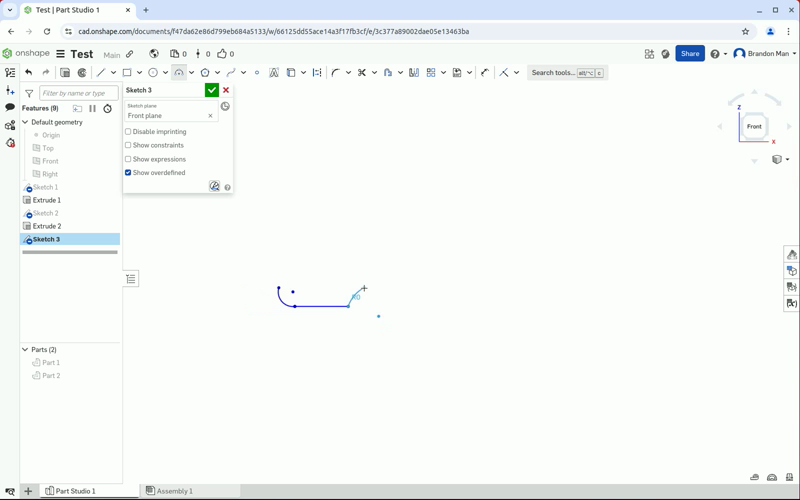
scroll(-6)
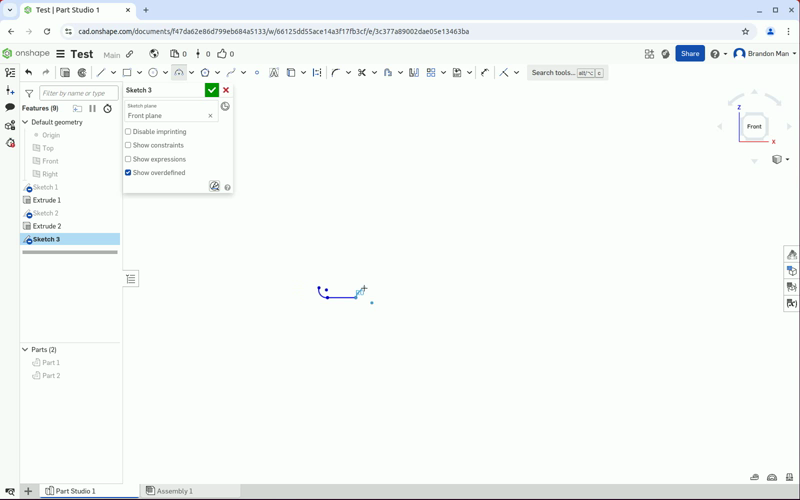
scroll(-6)
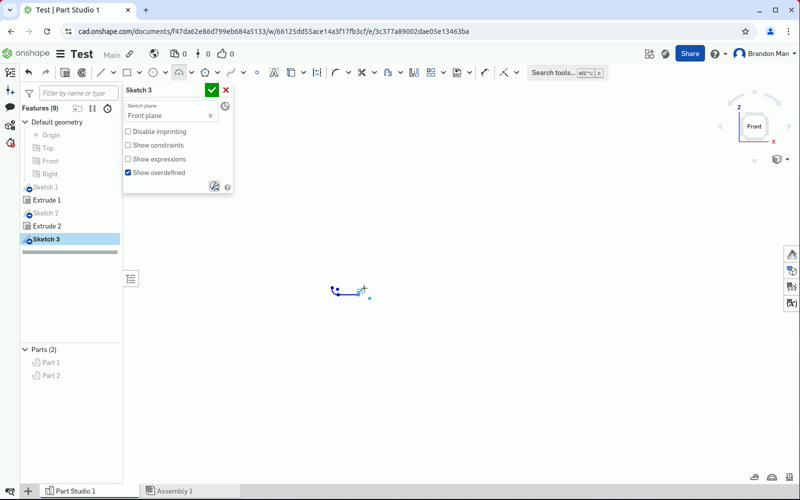
scroll(-6)
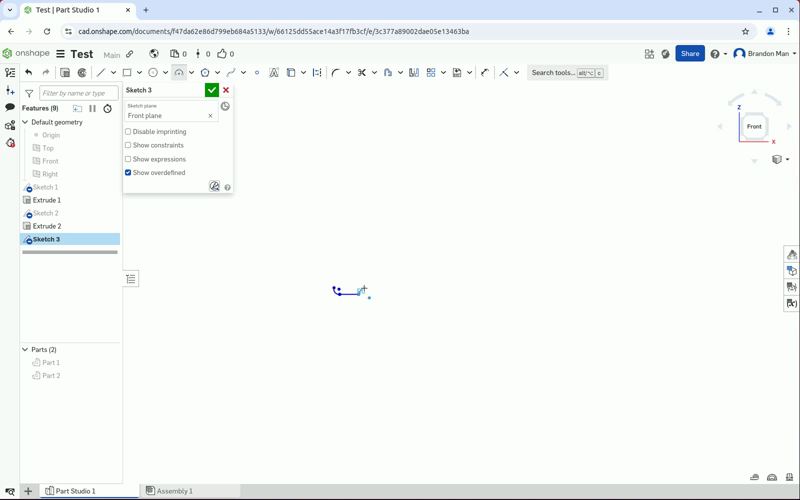
scroll(-6)
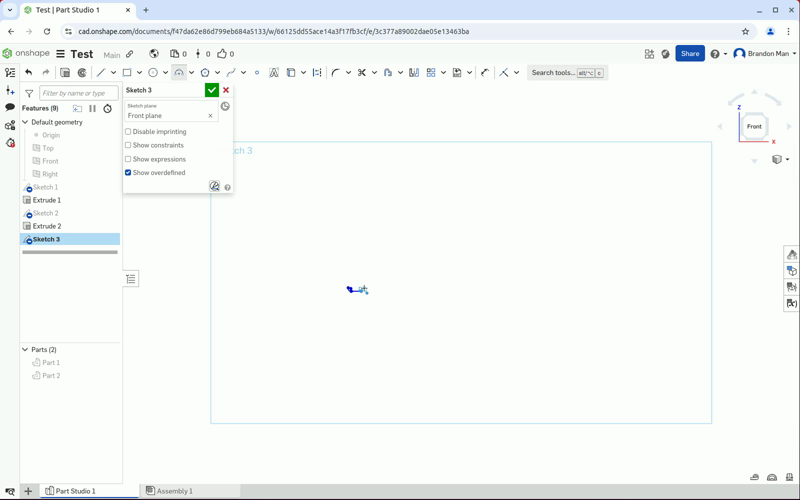
mouse_move(363, 290)
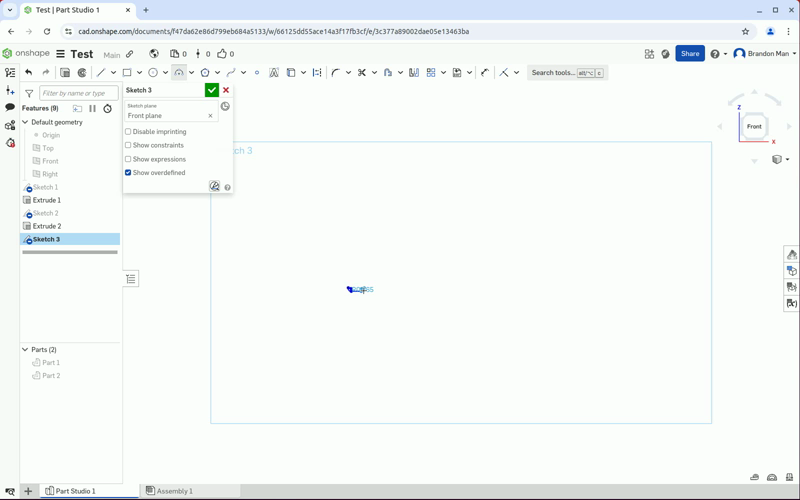
scroll(6)
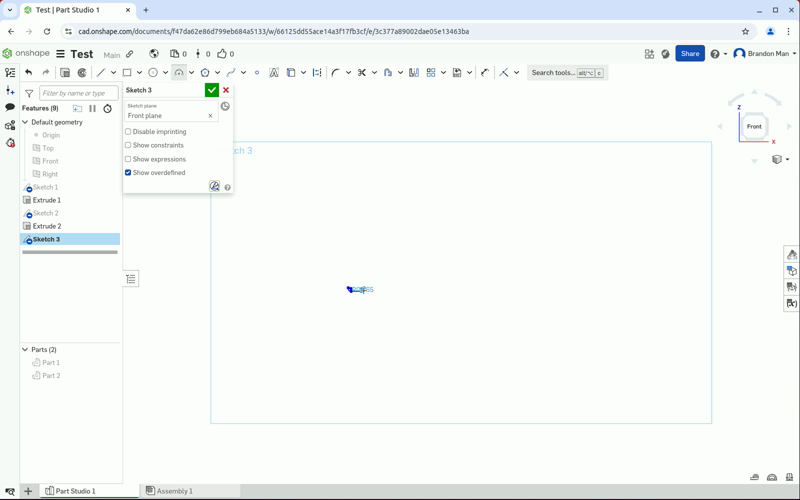
scroll(6)
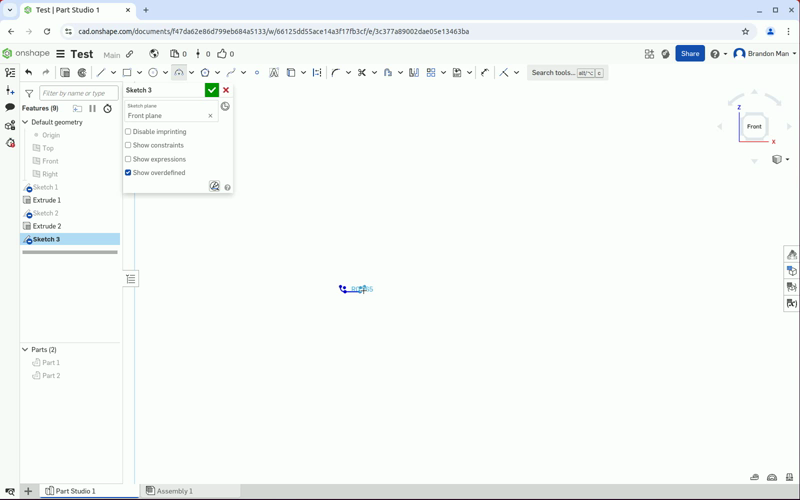
scroll(6)
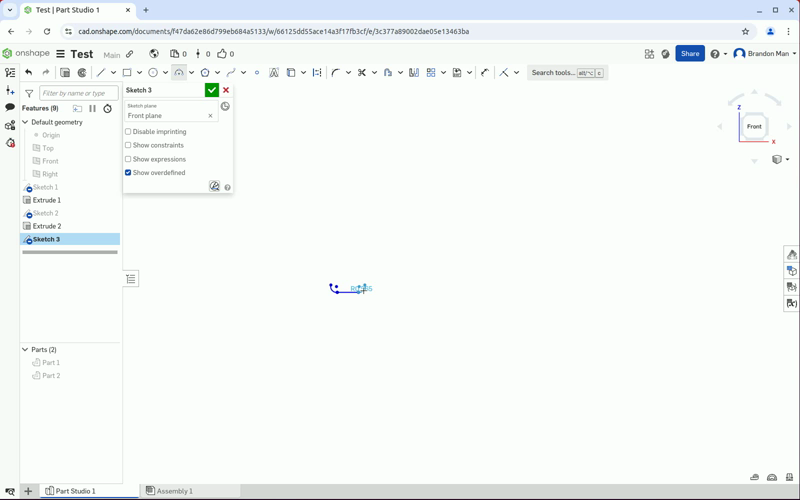
scroll(6)
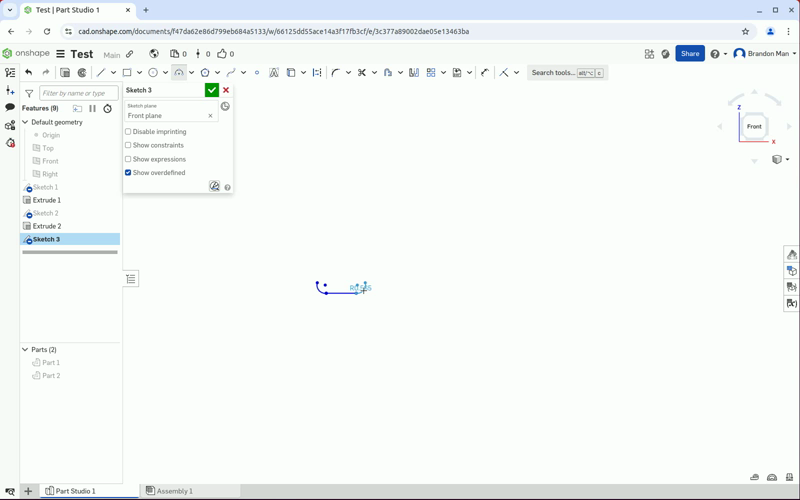
scroll(6)
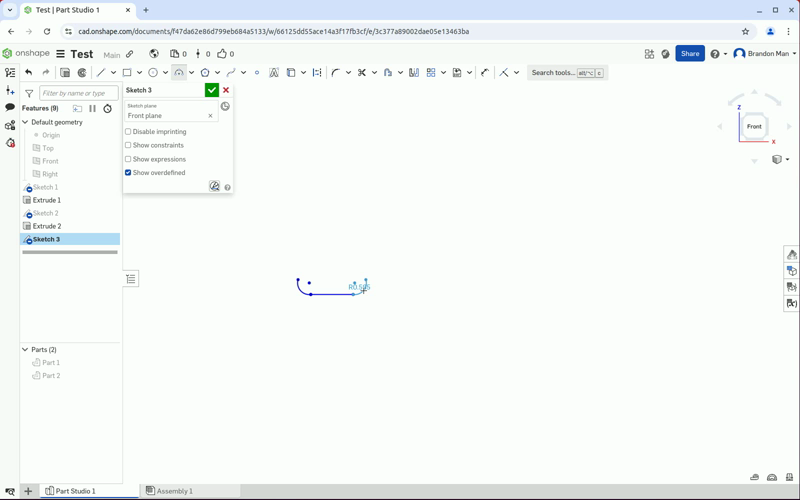
scroll(6)
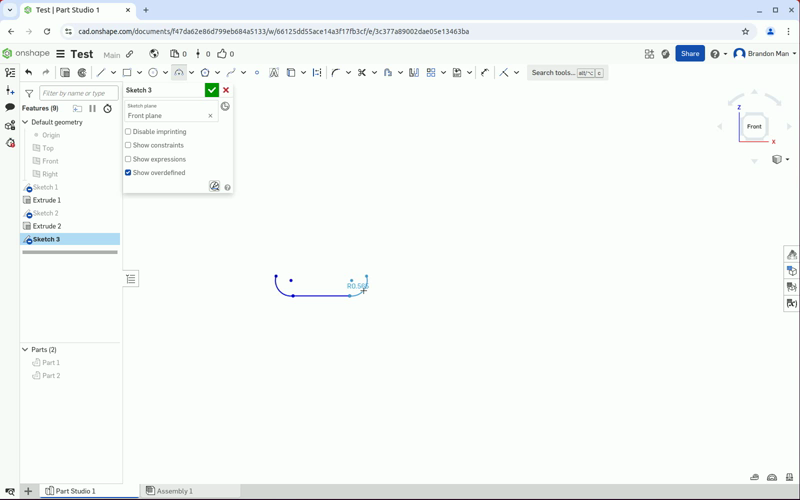
scroll(6)
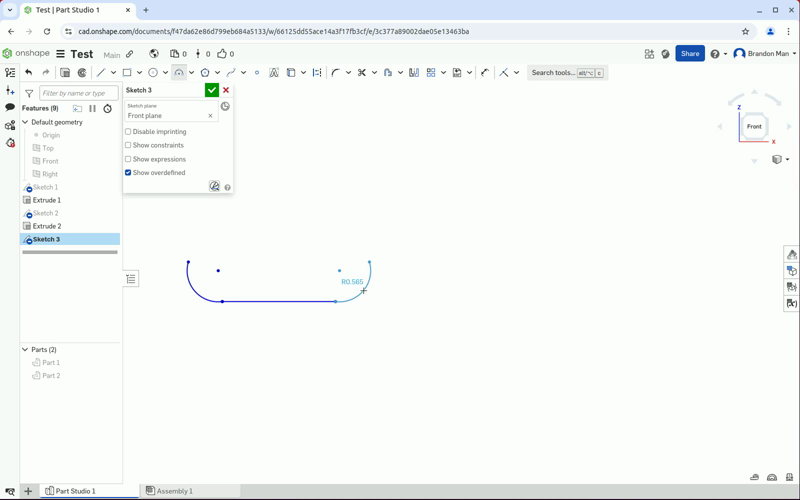
click(363, 290)
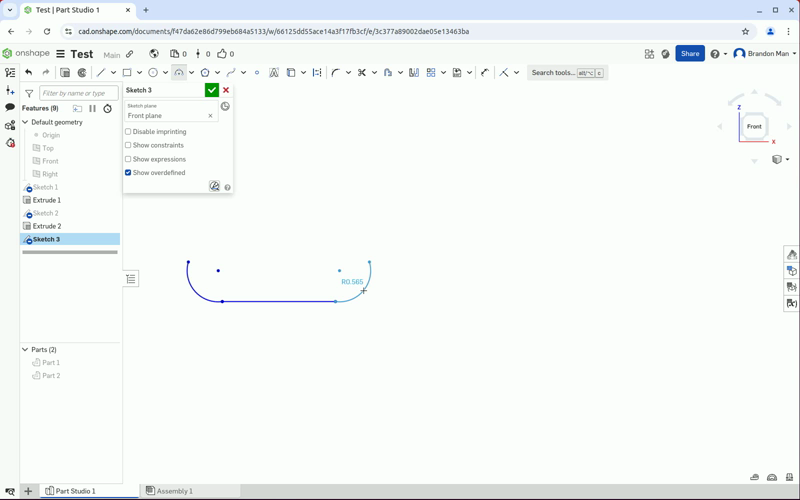
scroll(-6)
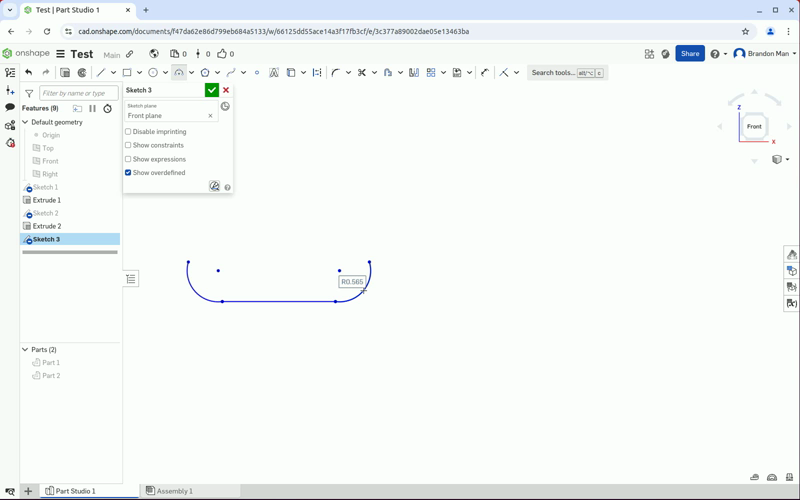
scroll(-6)
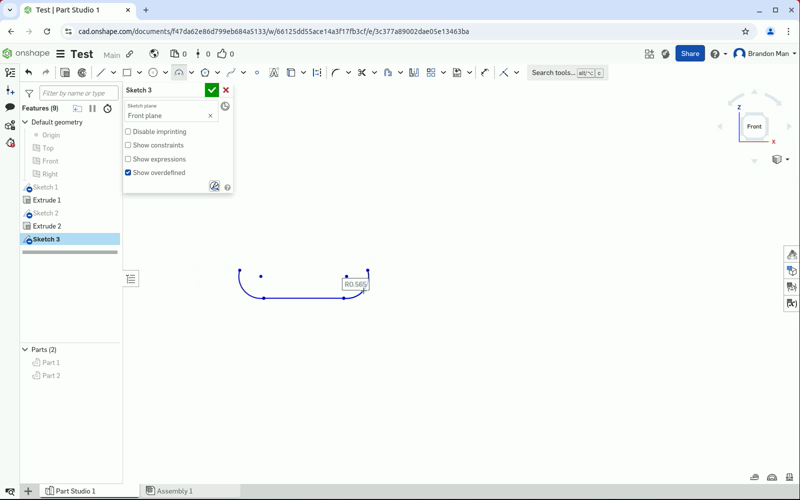
scroll(-6)
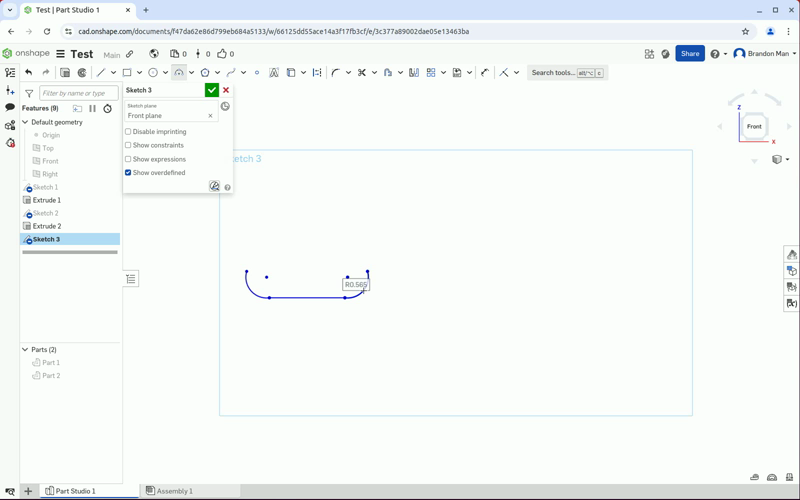
scroll(-6)
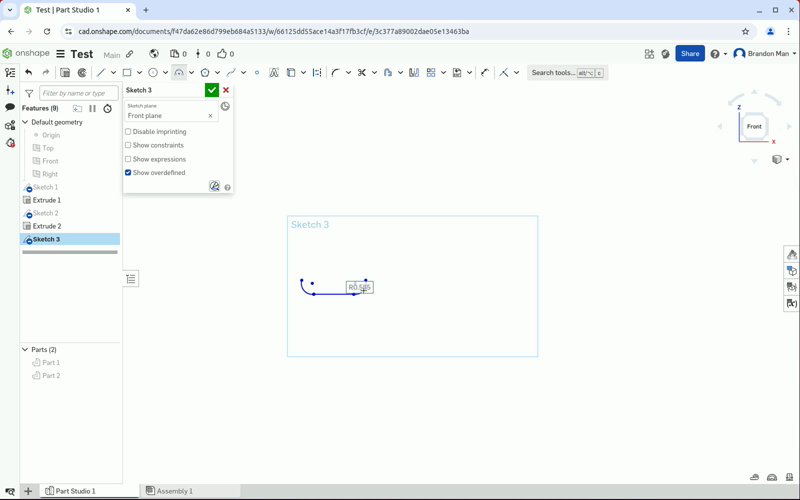
scroll(-6)
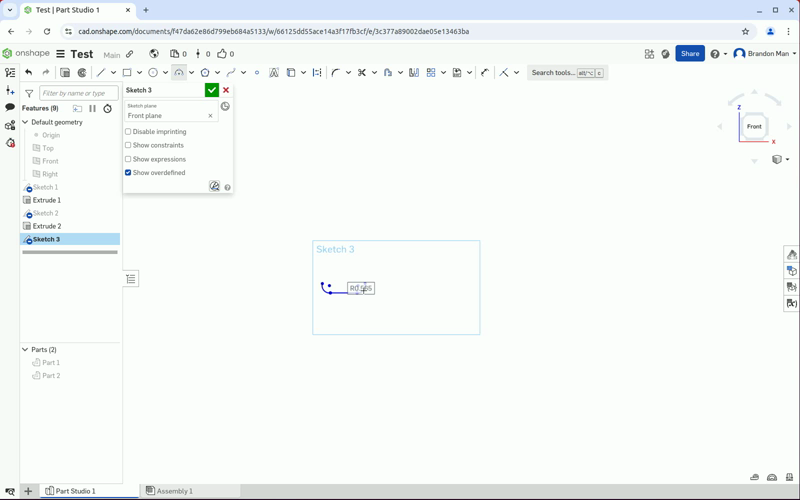
scroll(-6)
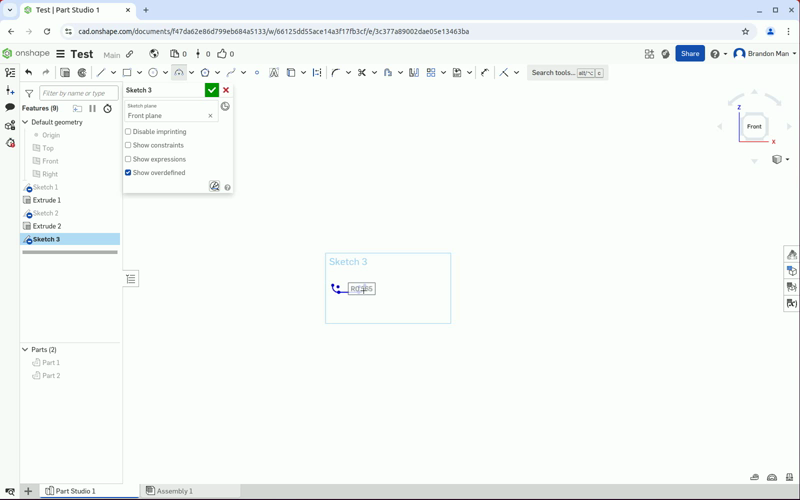
scroll(-6)
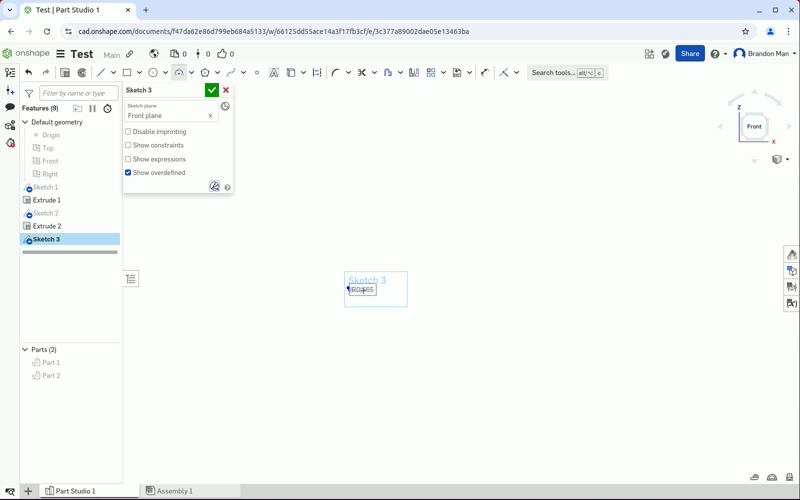
key_up(shift)
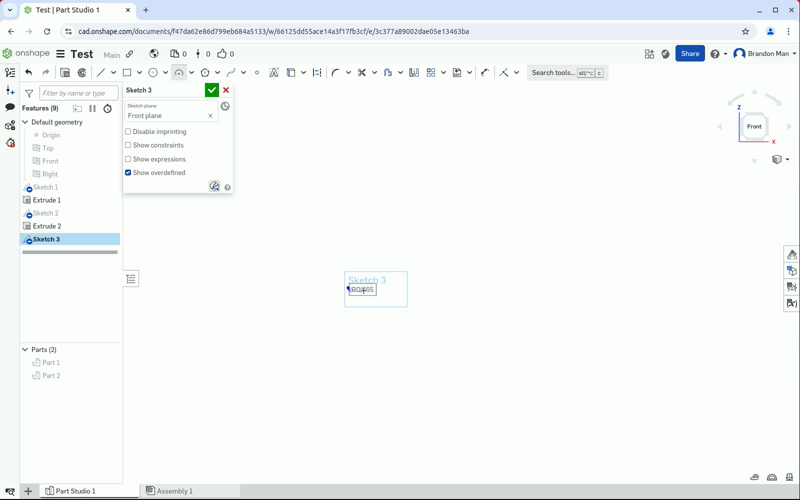
key(esc)
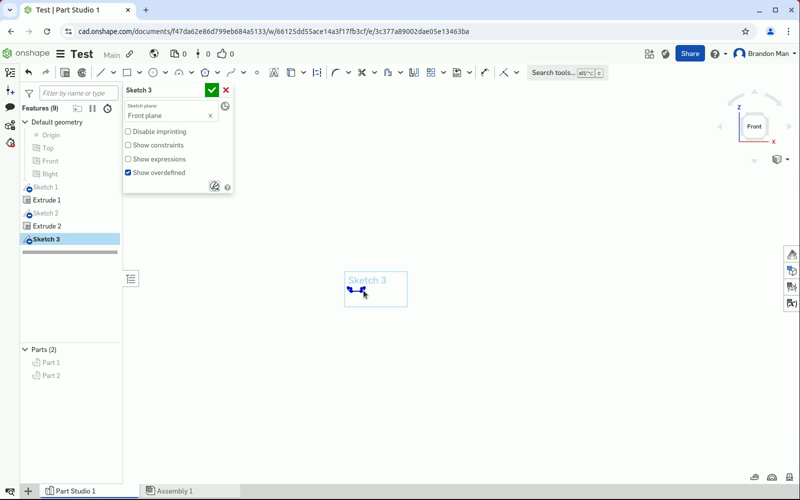
key(l)
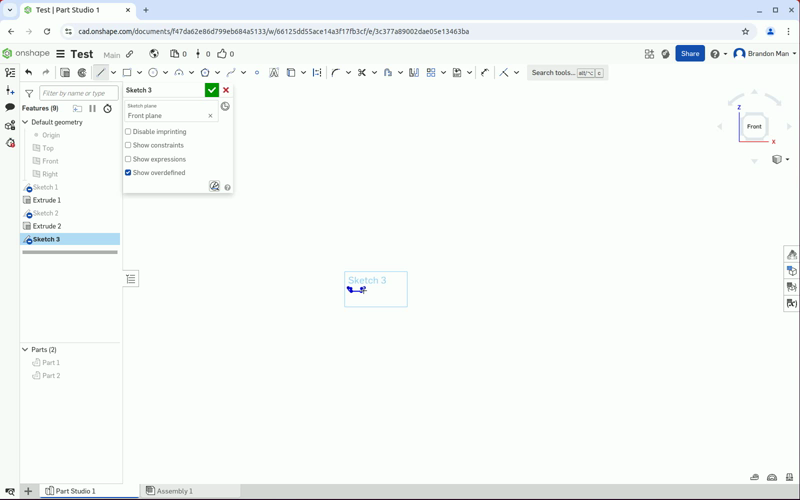
mouse_move(364, 287)
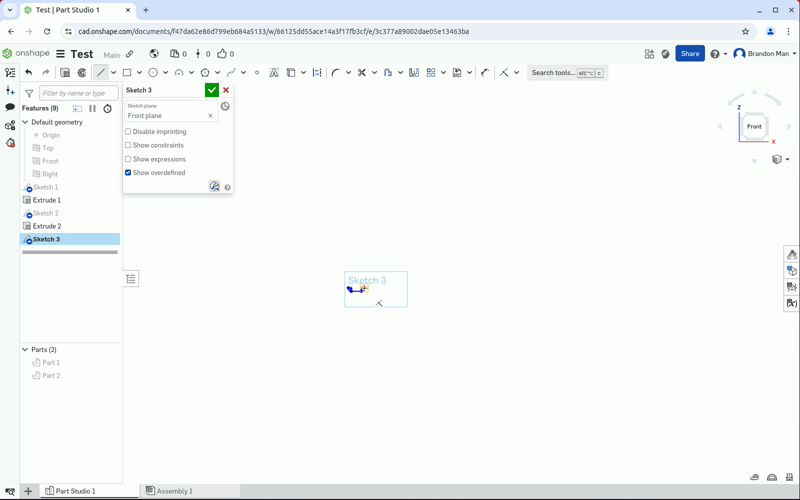
scroll(6)
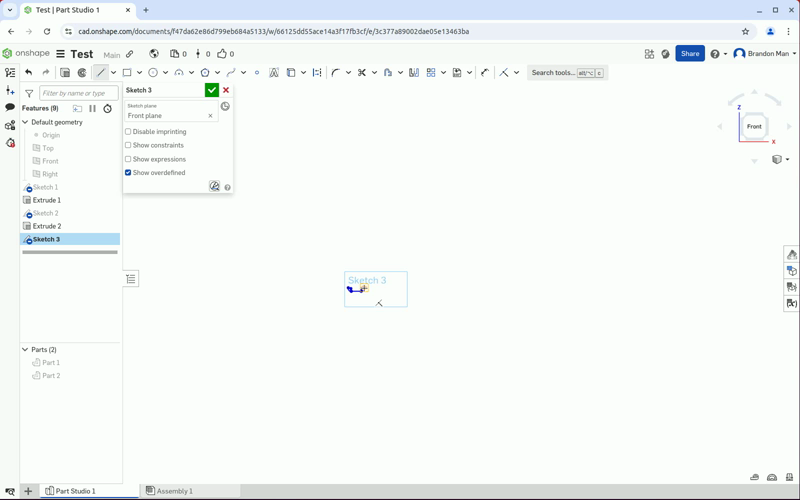
scroll(6)
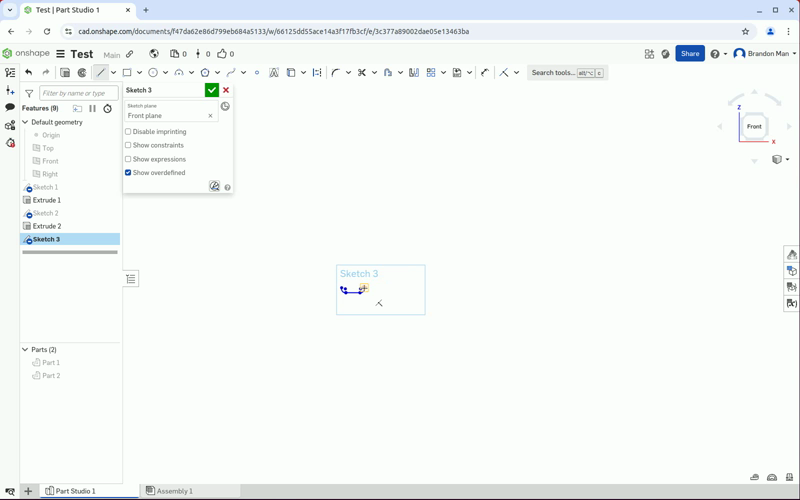
scroll(6)
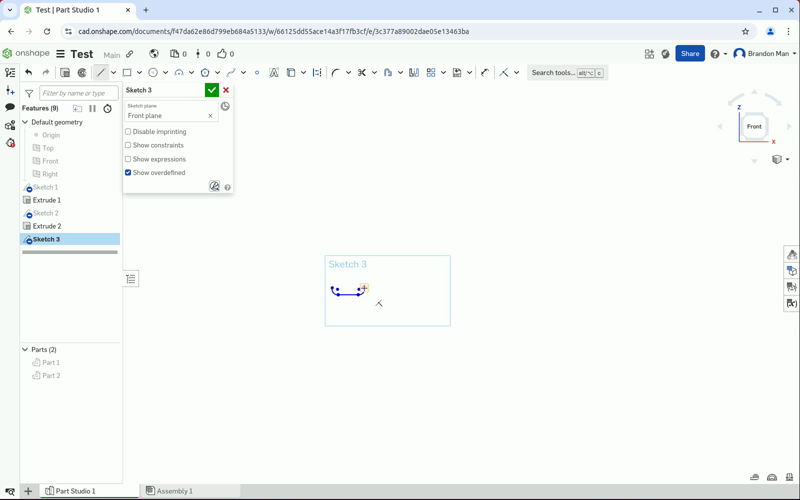
scroll(6)
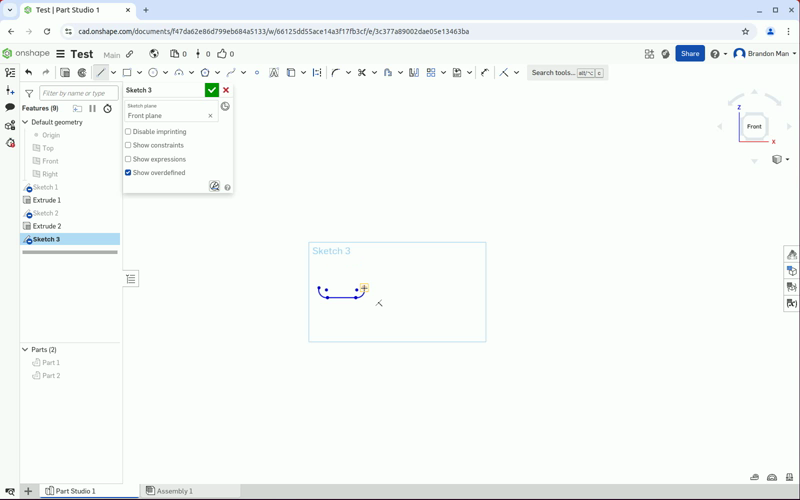
scroll(6)
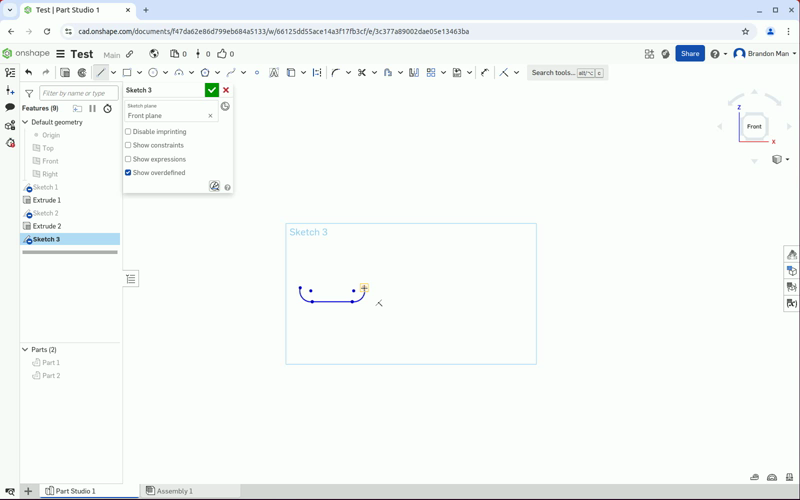
scroll(6)
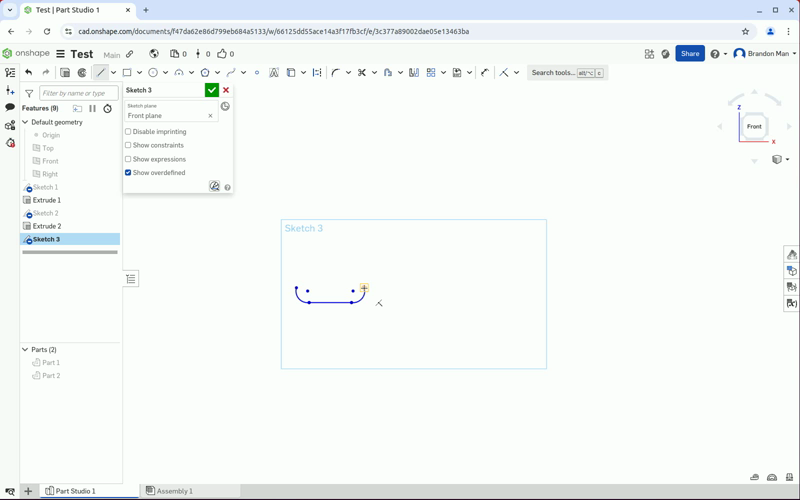
scroll(6)
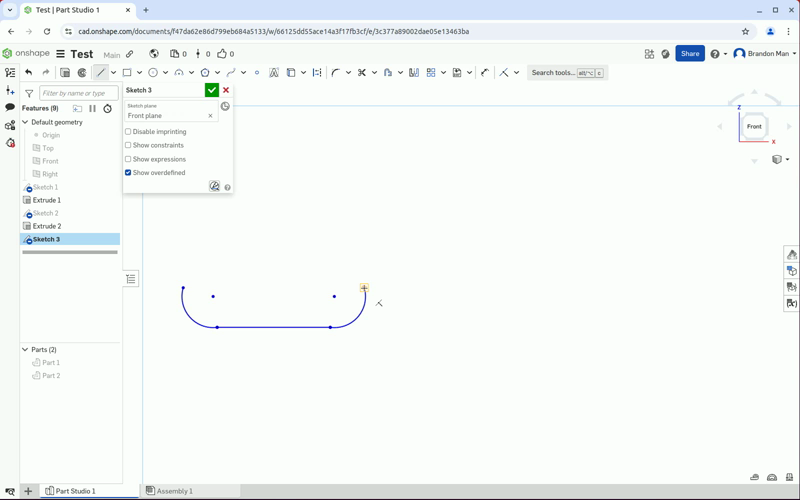
click(364, 287)
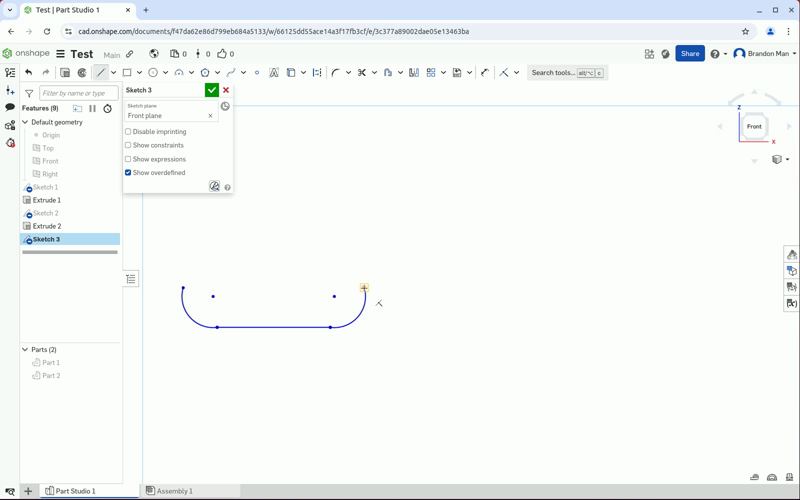
scroll(-6)
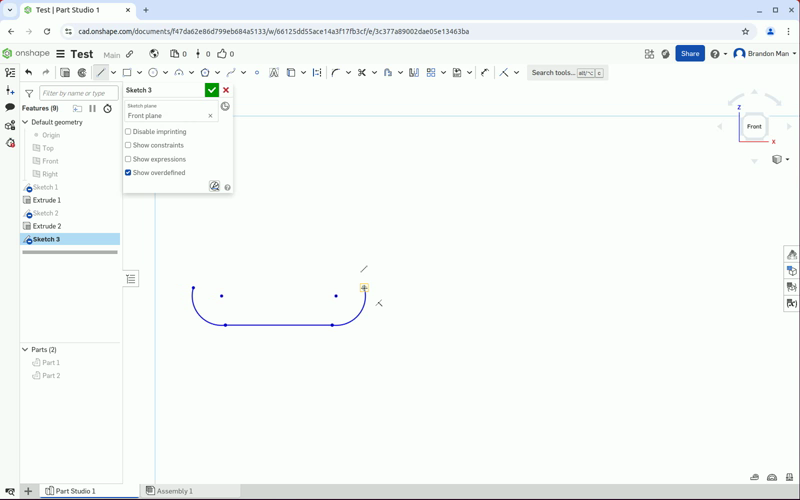
scroll(-6)
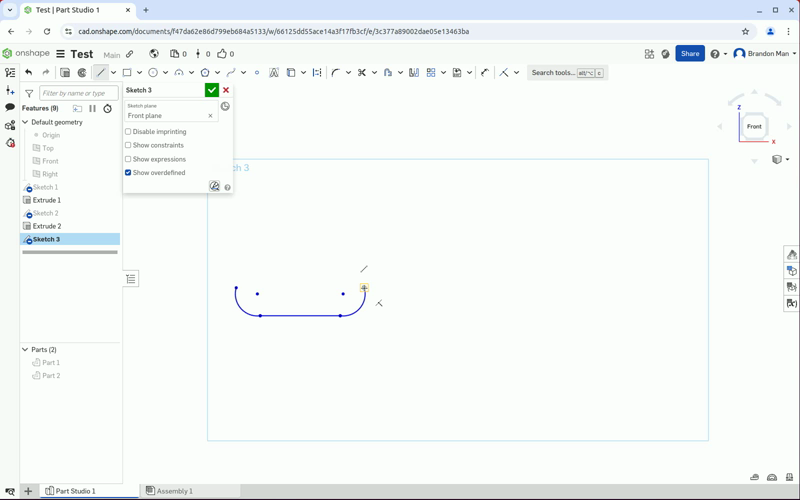
scroll(-6)
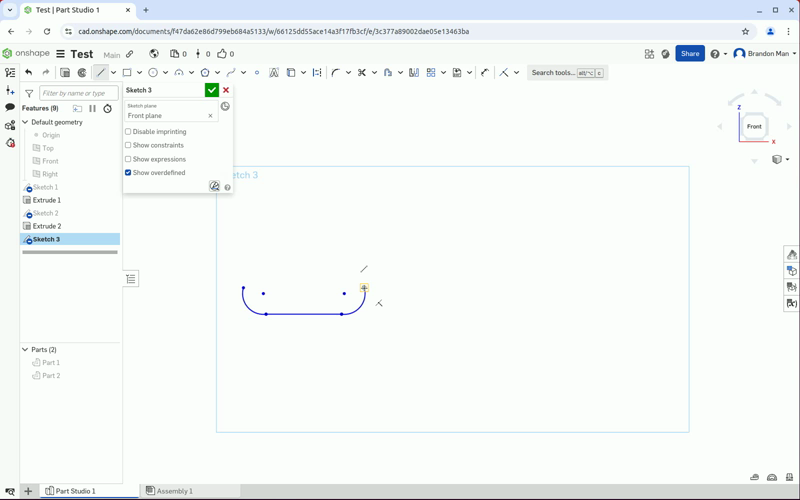
scroll(-6)
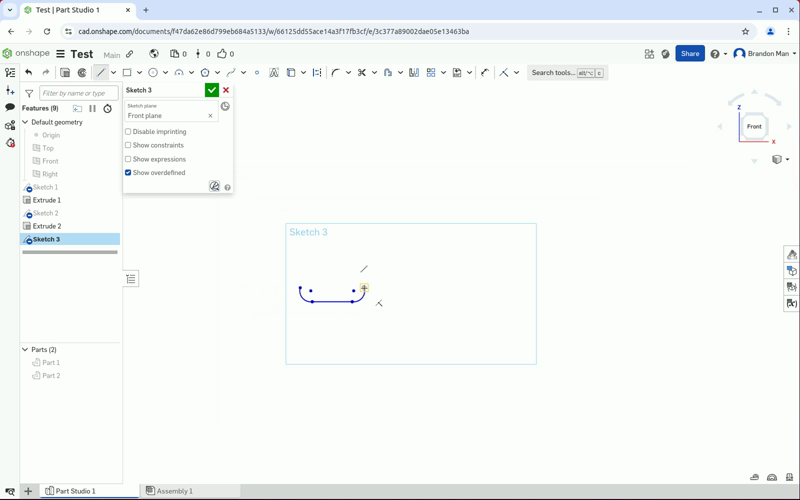
scroll(-6)
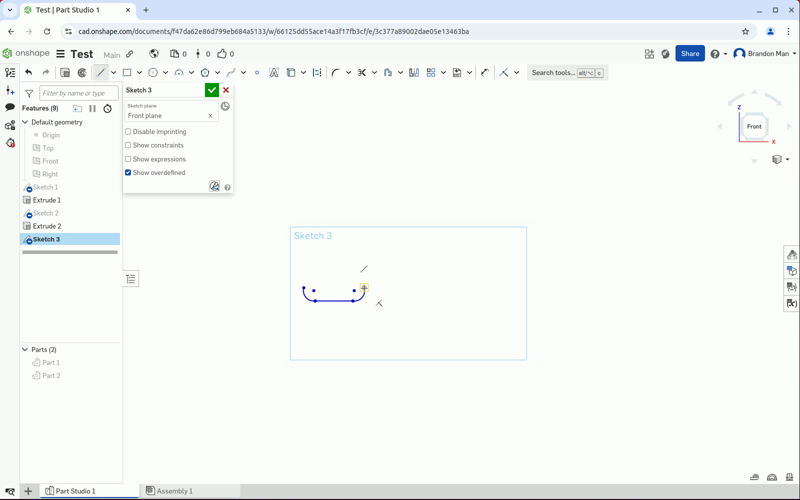
scroll(-6)
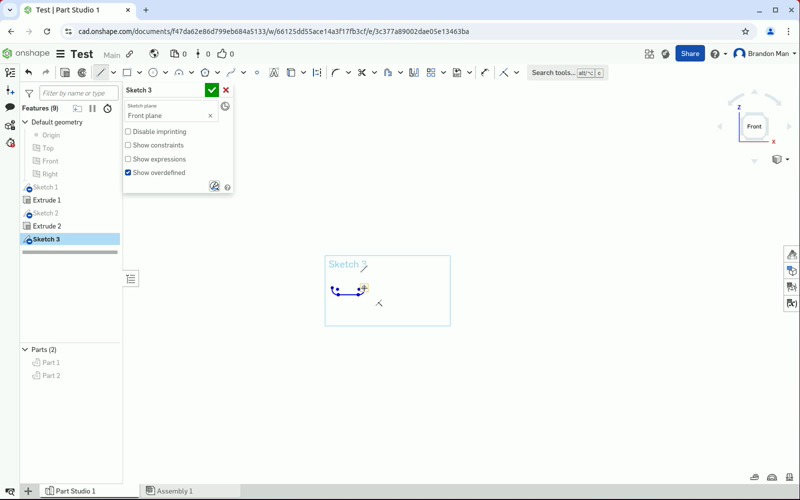
scroll(-6)
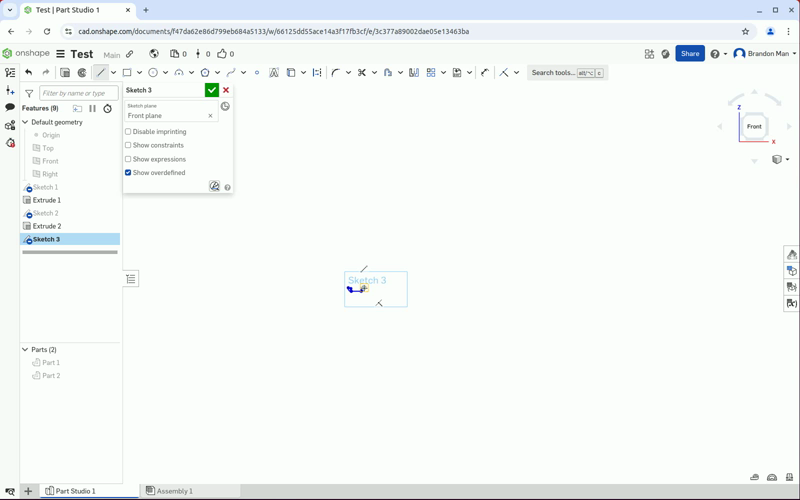
key_down(shift)
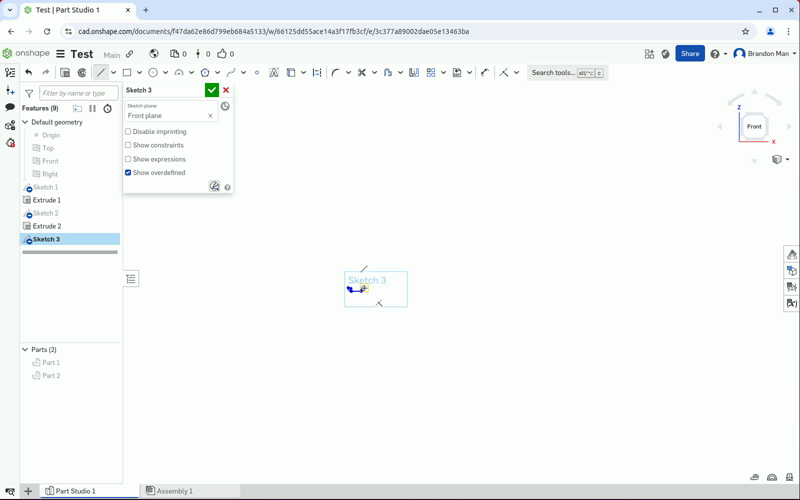
mouse_move(394, 287)
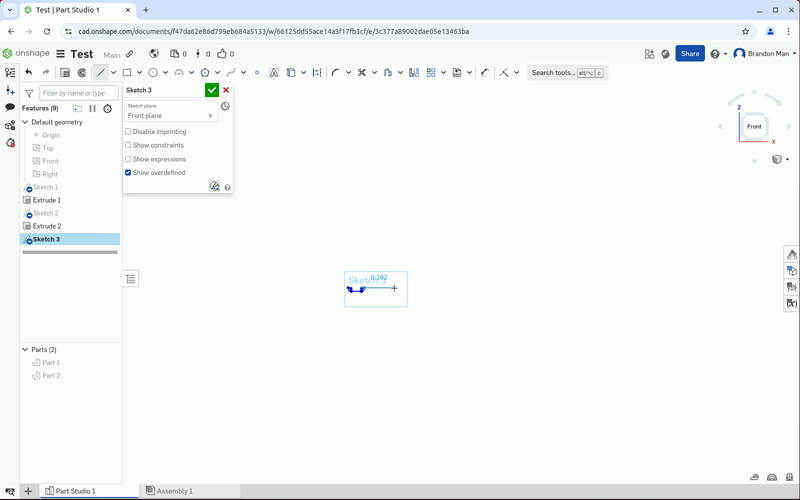
mouse_move(363, 280)
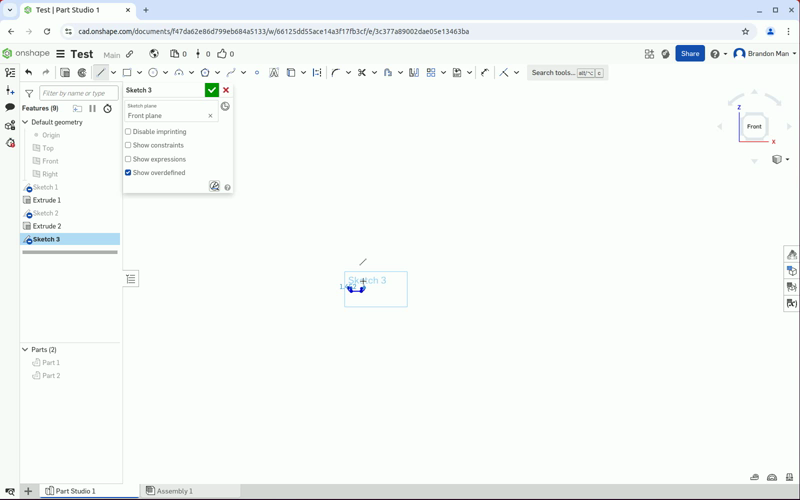
scroll(6)
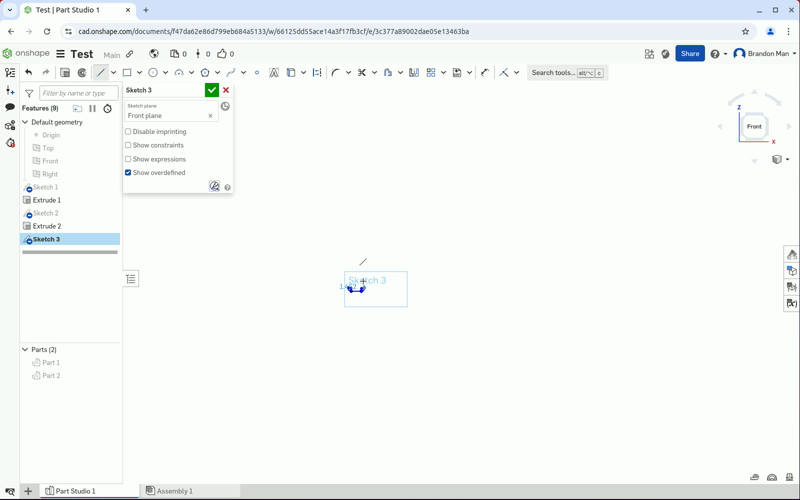
scroll(6)
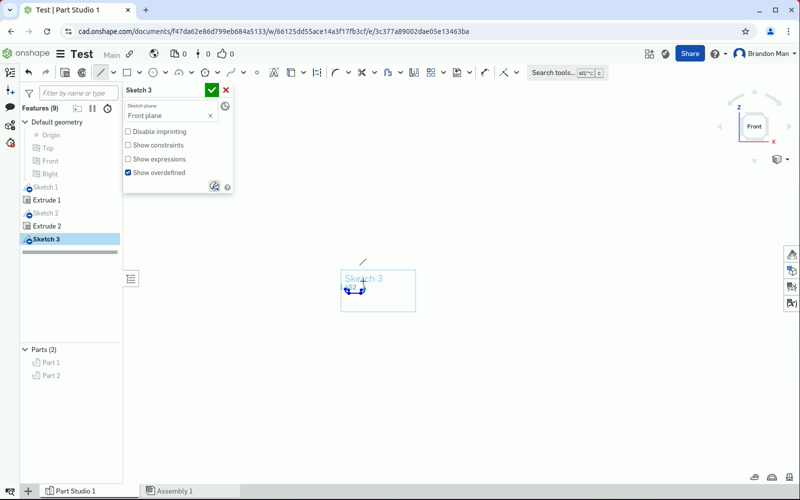
scroll(6)
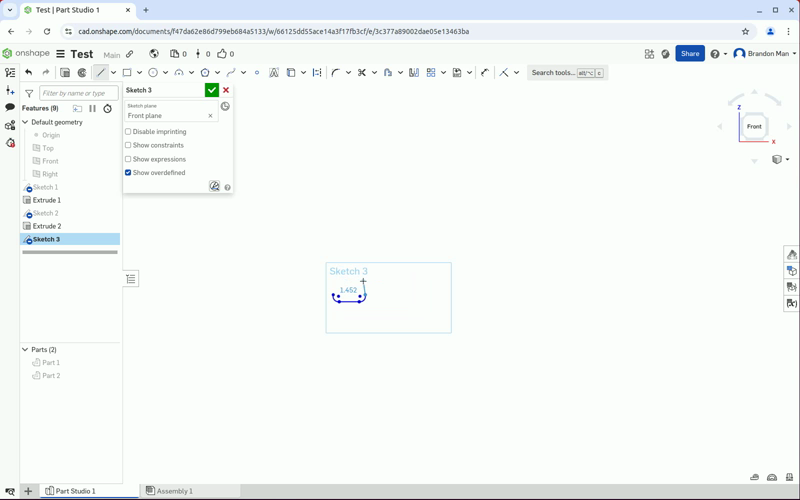
scroll(6)
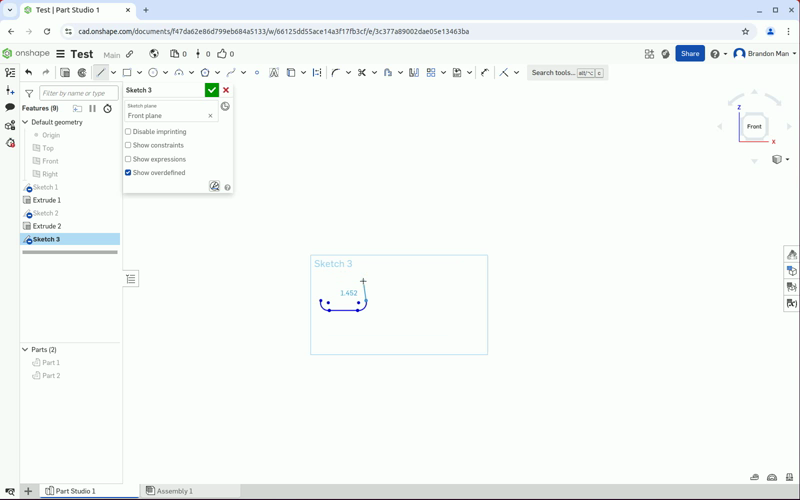
scroll(6)
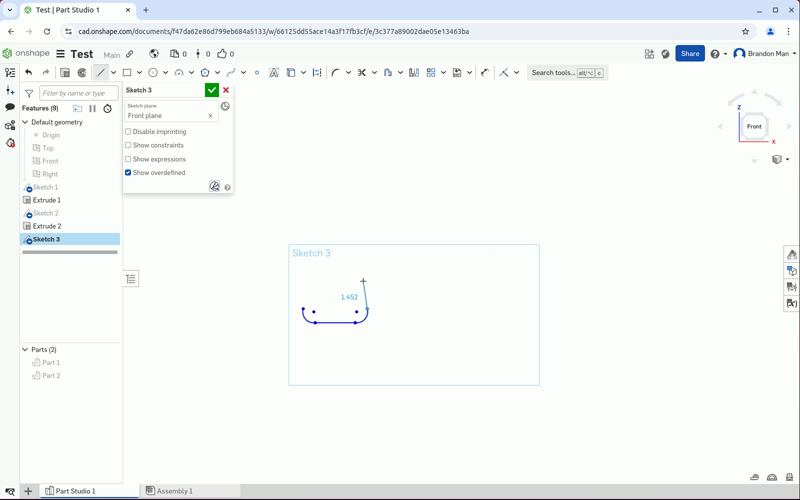
scroll(6)
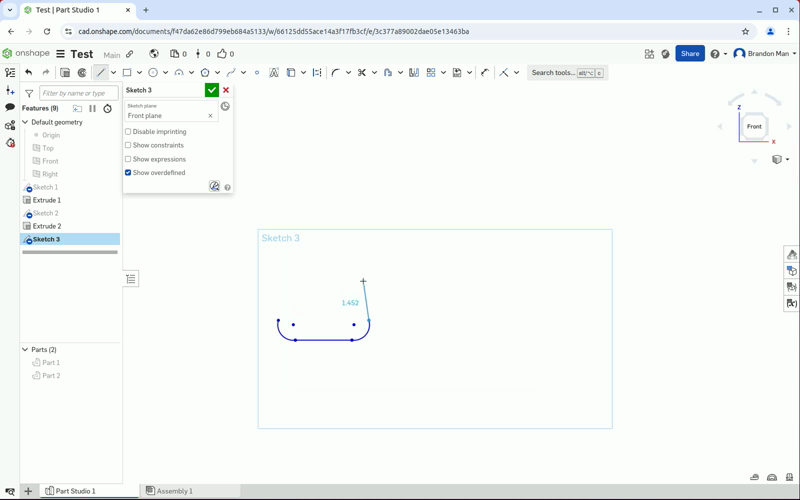
scroll(6)
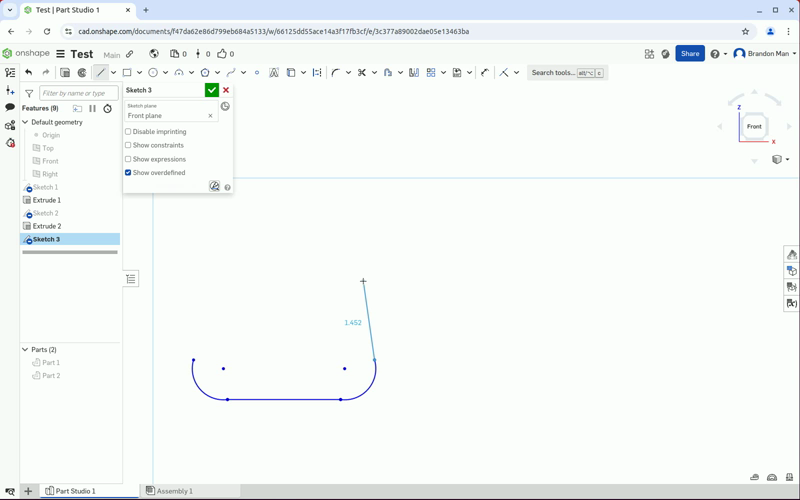
click(363, 280)
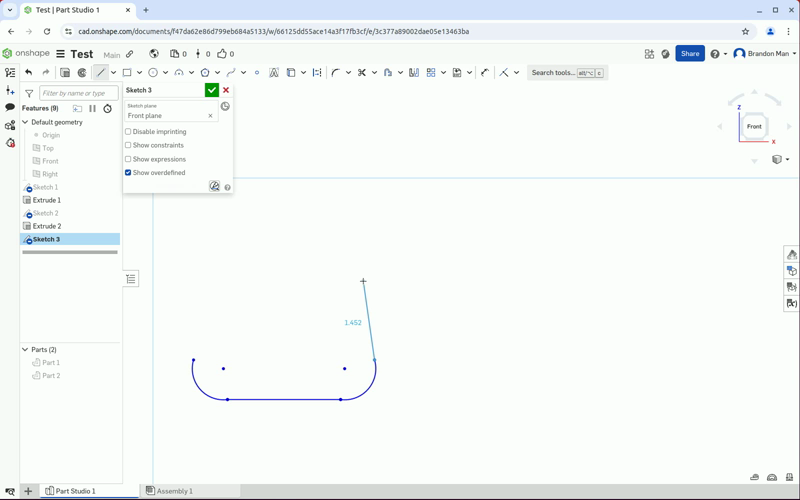
scroll(-6)
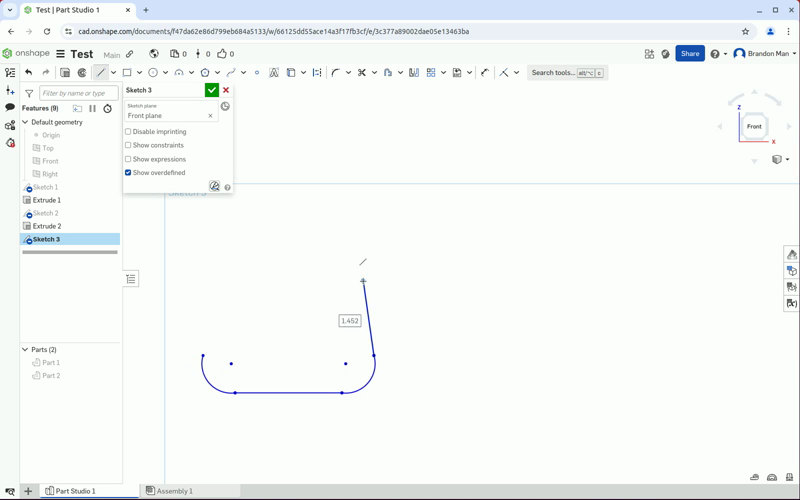
scroll(-6)
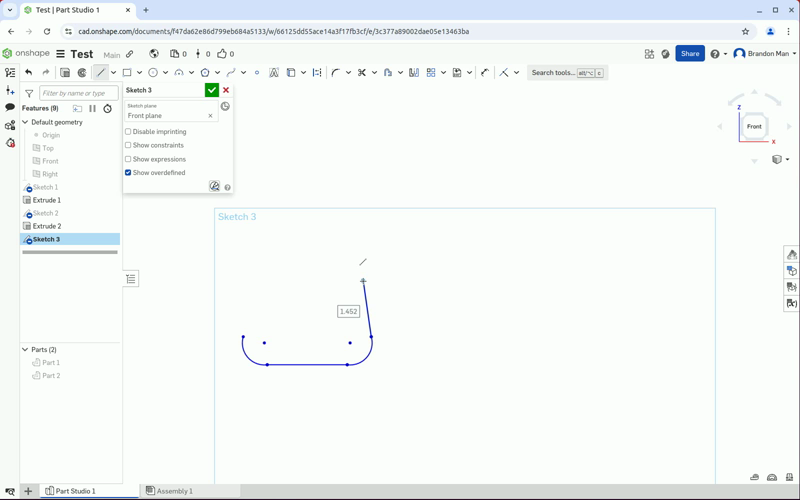
scroll(-6)
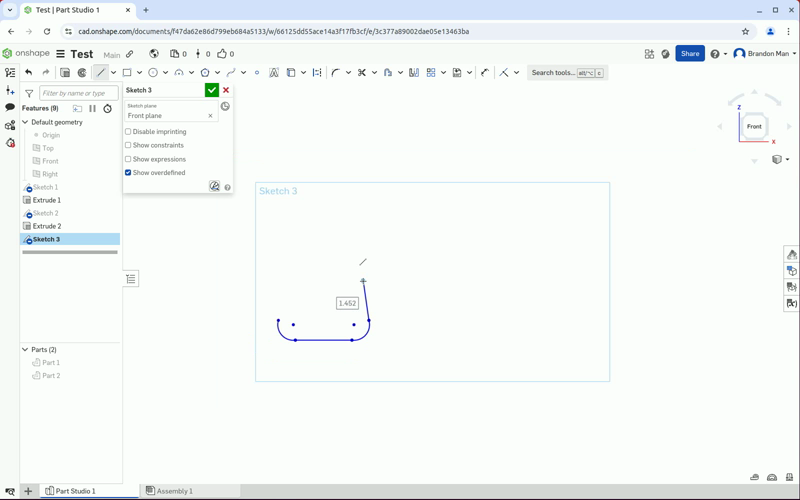
scroll(-6)
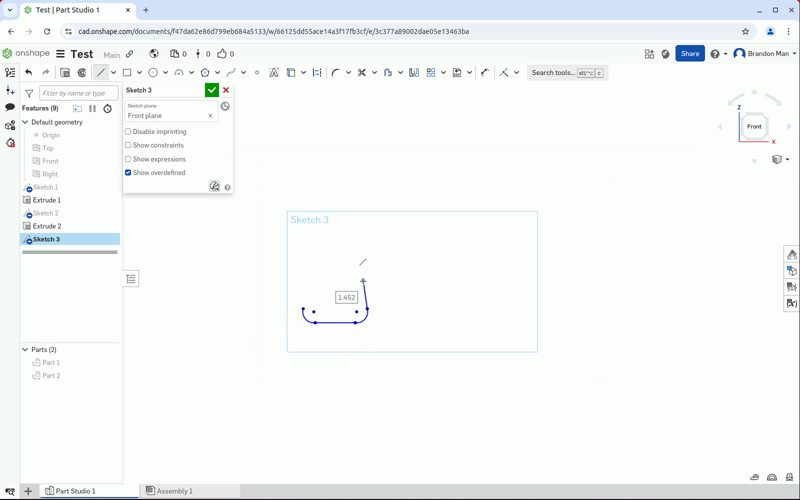
scroll(-6)
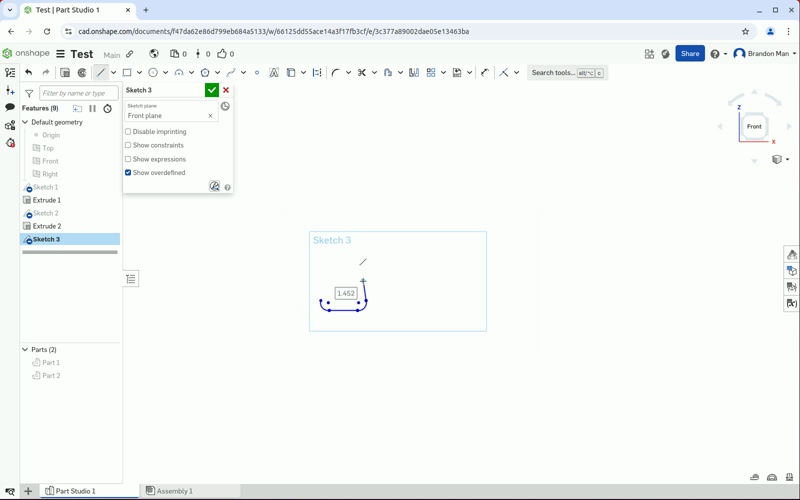
scroll(-6)
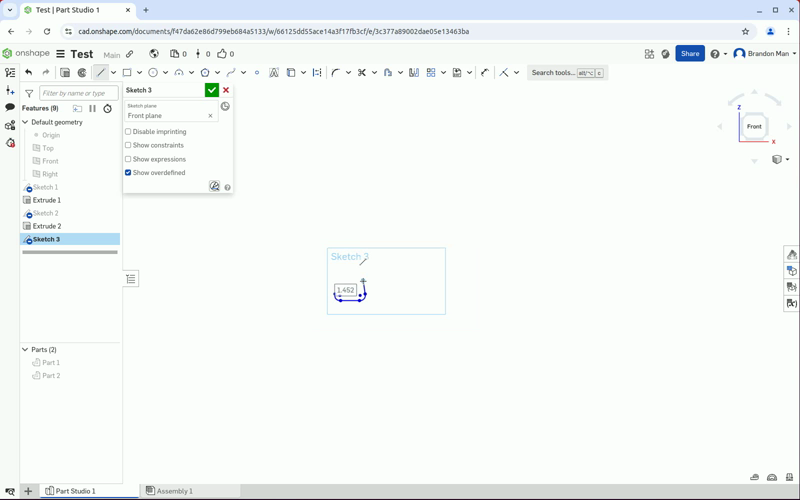
scroll(-6)
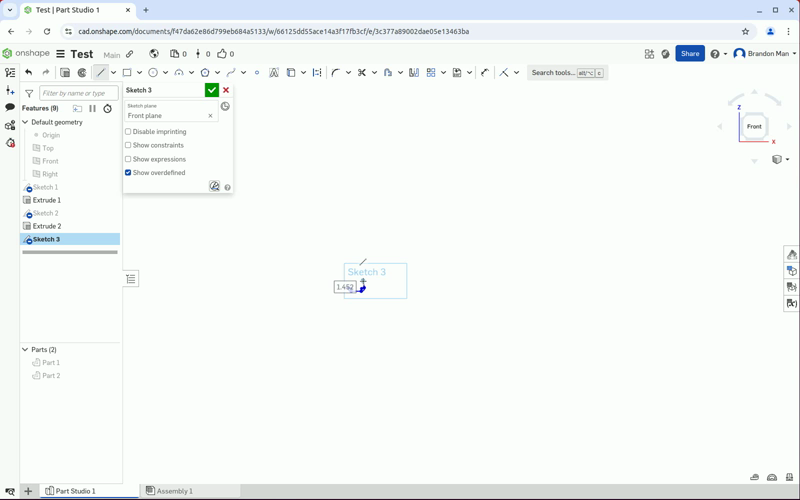
key_up(shift)
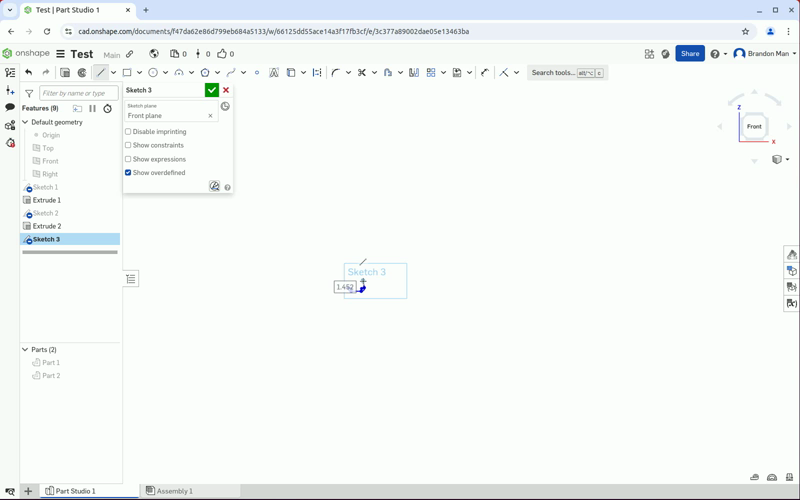
key(esc)
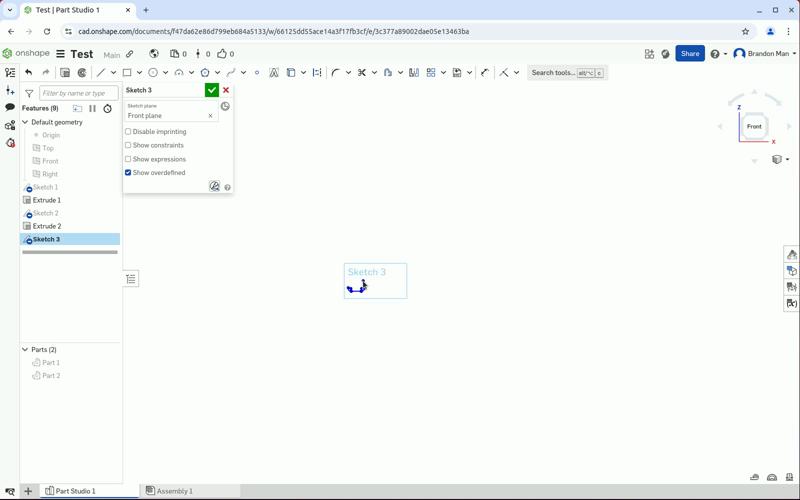
key(a)
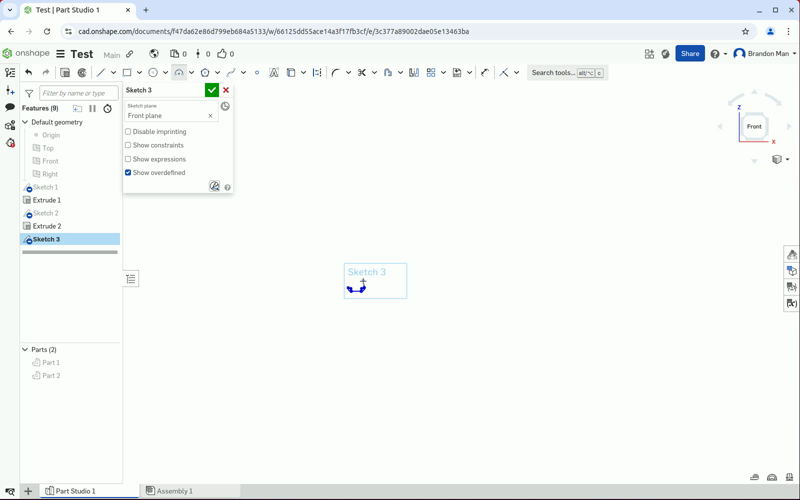
mouse_move(363, 280)
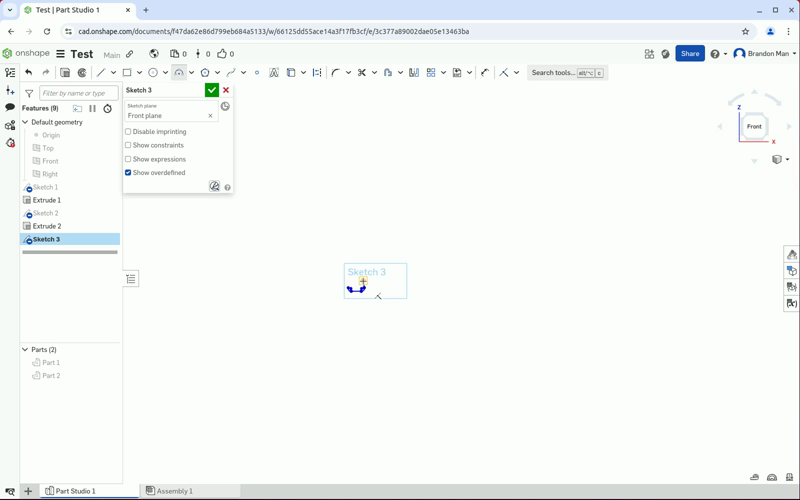
click(363, 280)
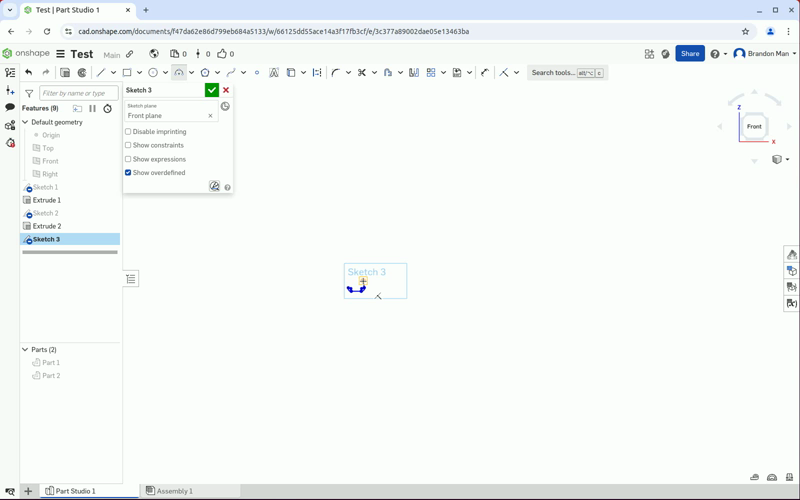
key_down(shift)
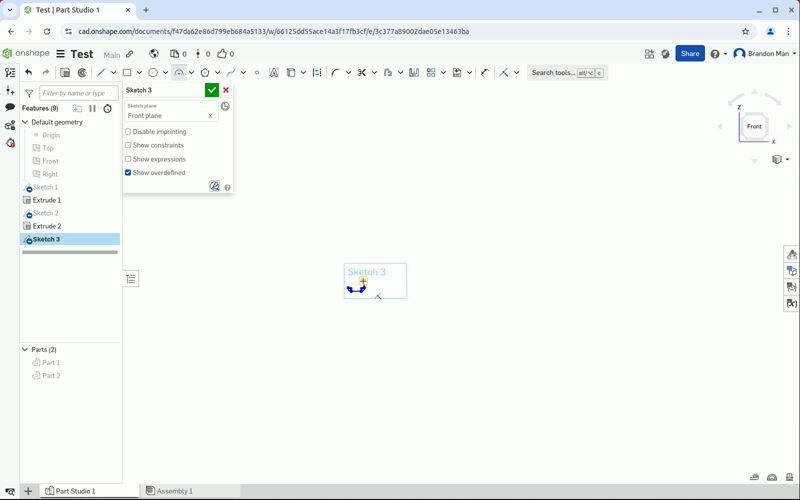
mouse_move(359, 278)
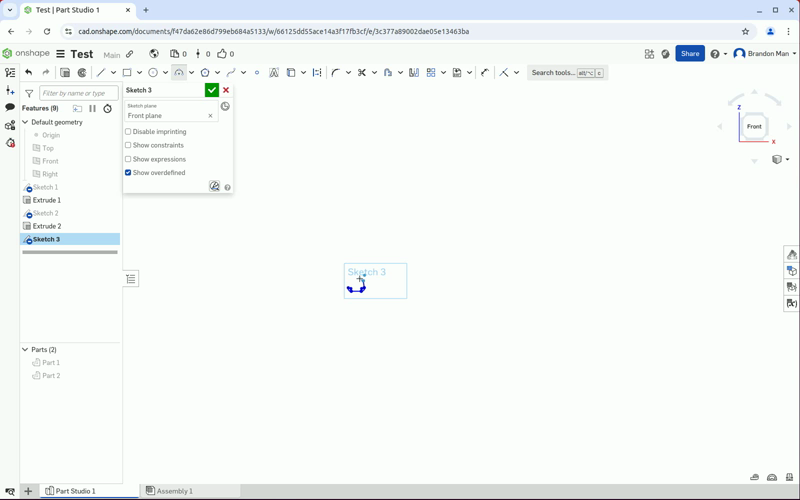
scroll(6)
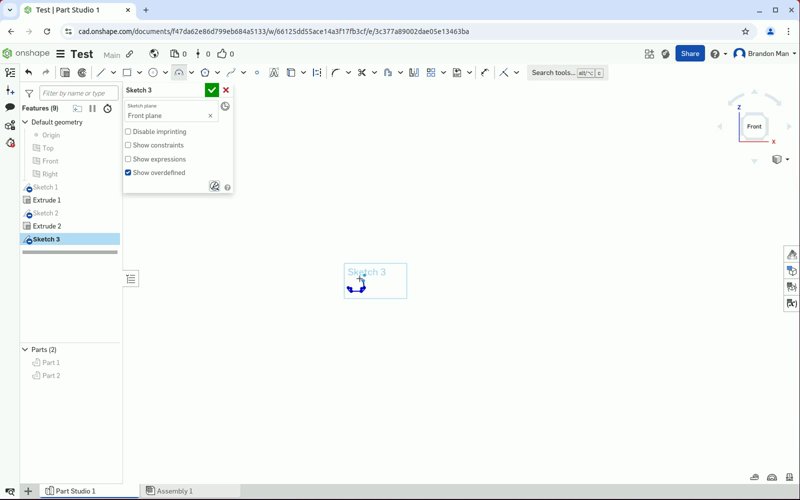
scroll(6)
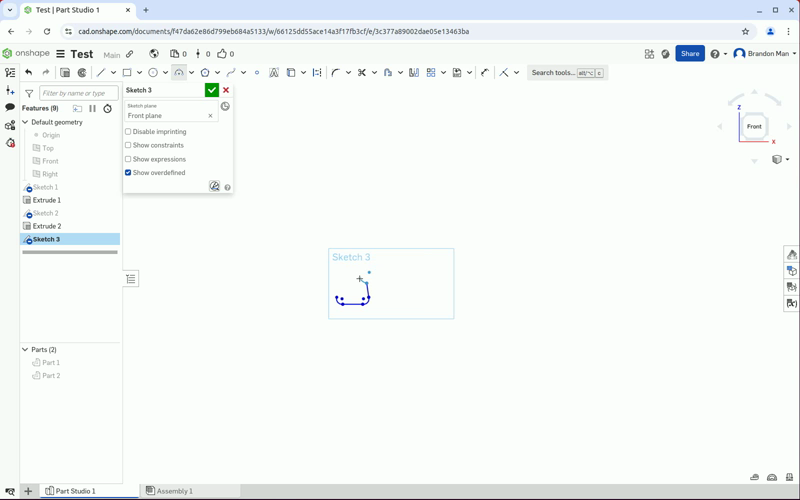
scroll(6)
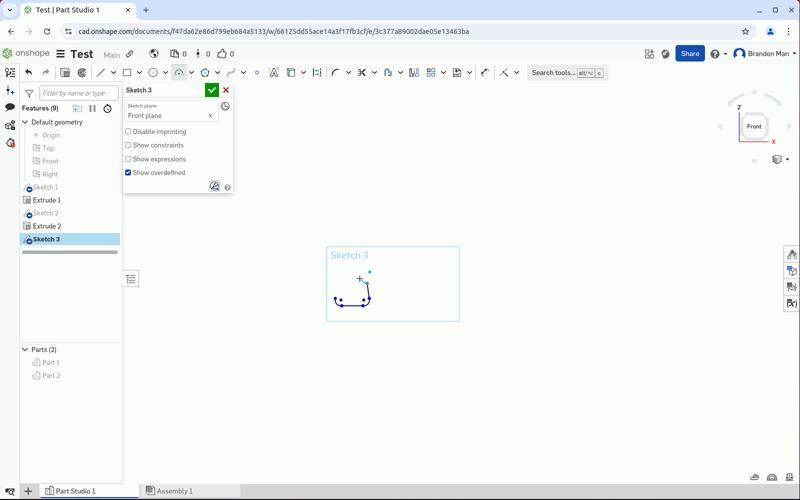
scroll(6)
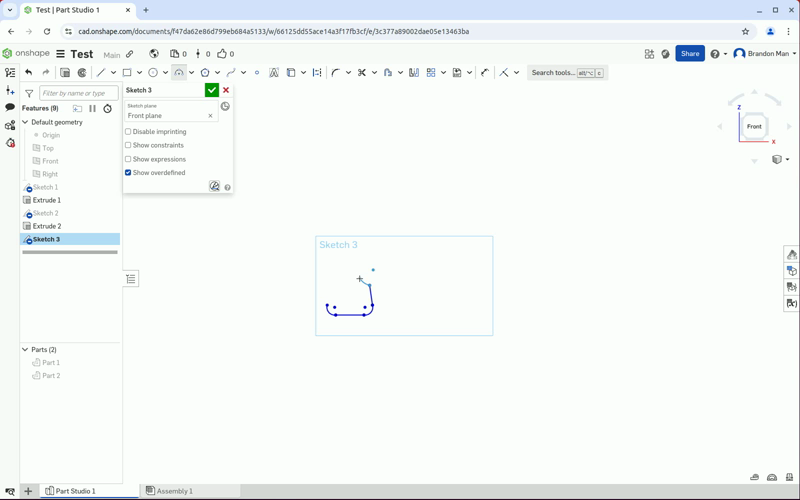
scroll(6)
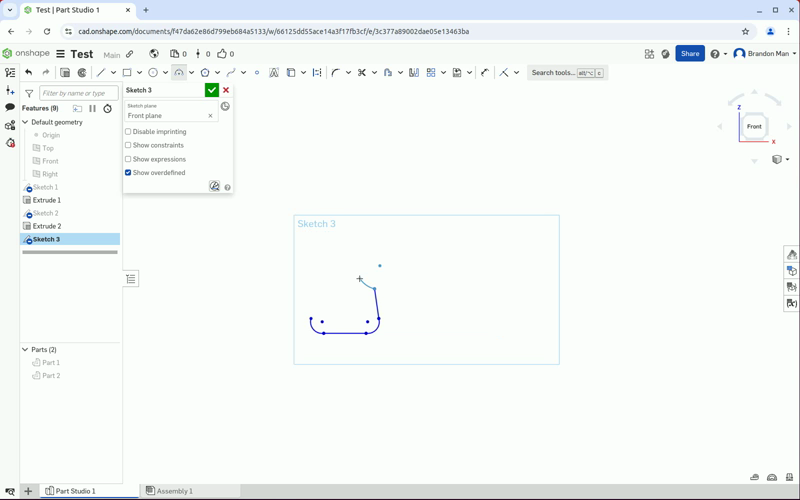
scroll(6)
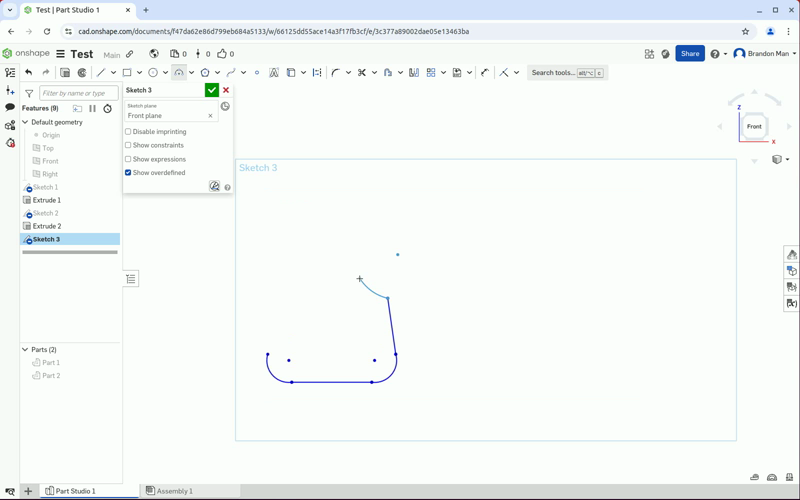
scroll(6)
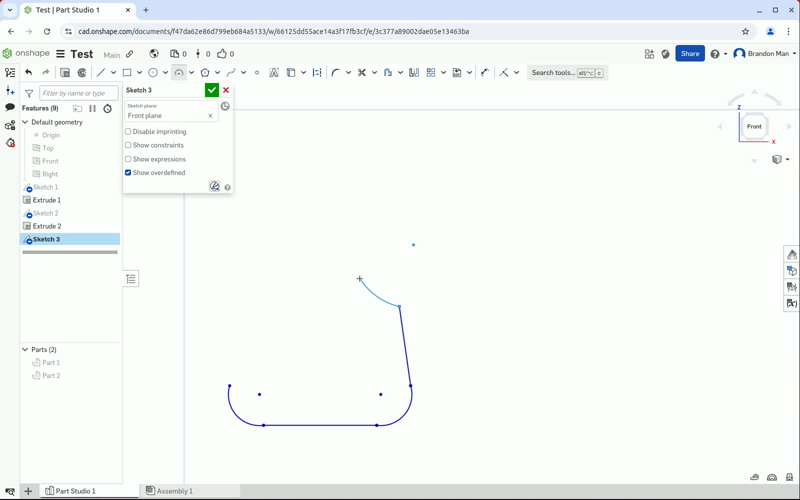
click(359, 278)
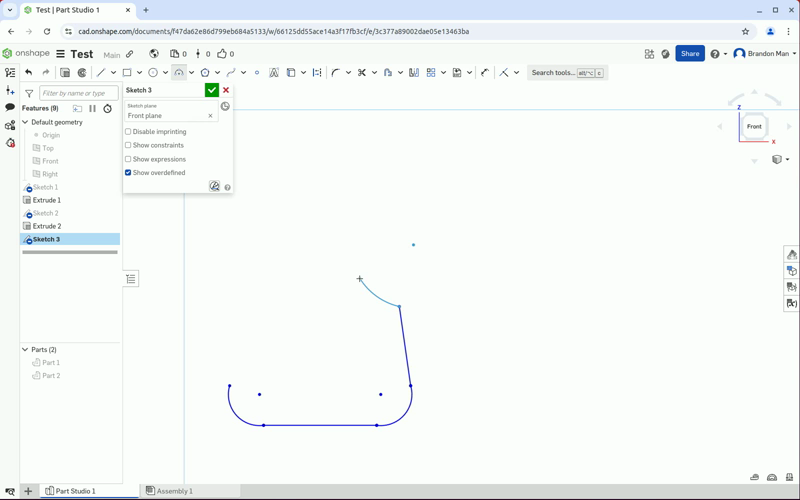
scroll(-6)
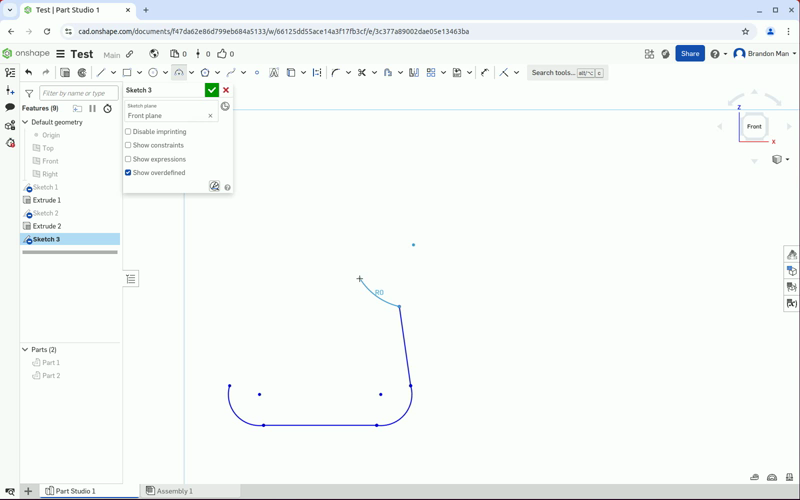
scroll(-6)
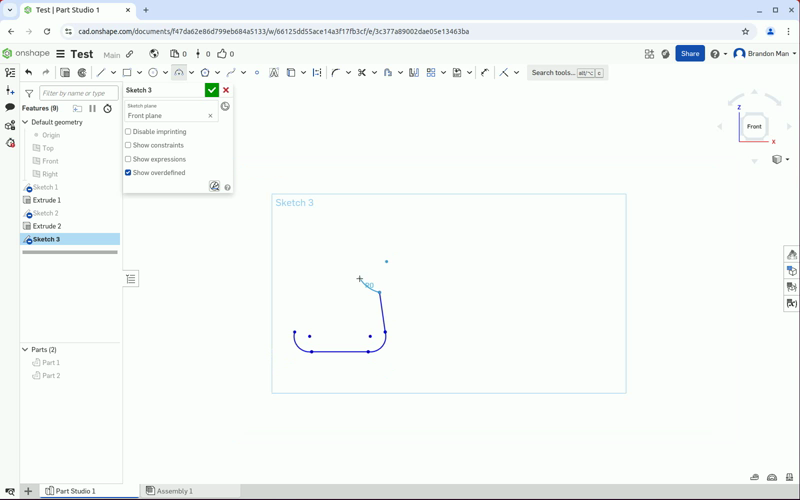
scroll(-6)
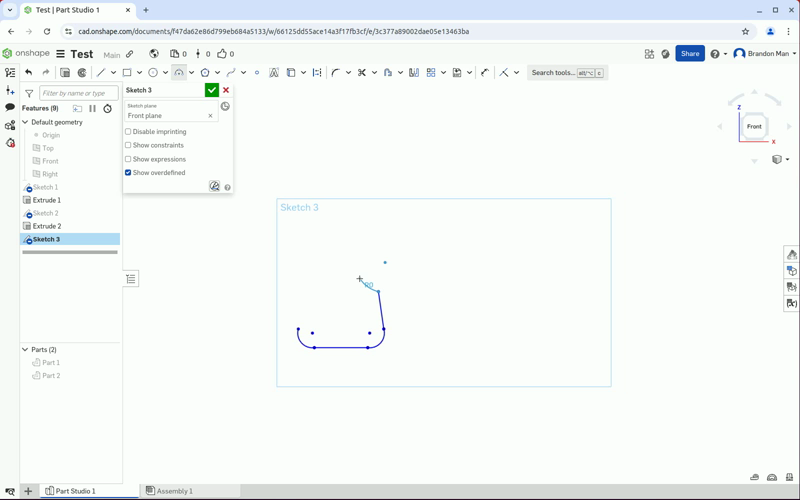
scroll(-6)
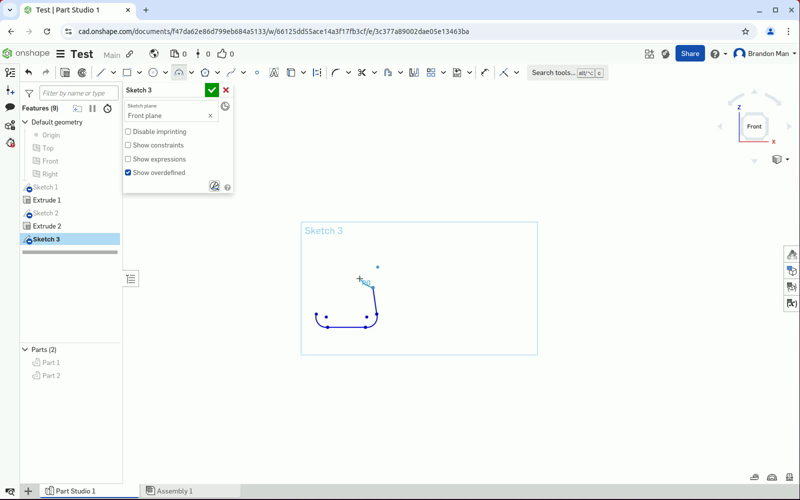
scroll(-6)
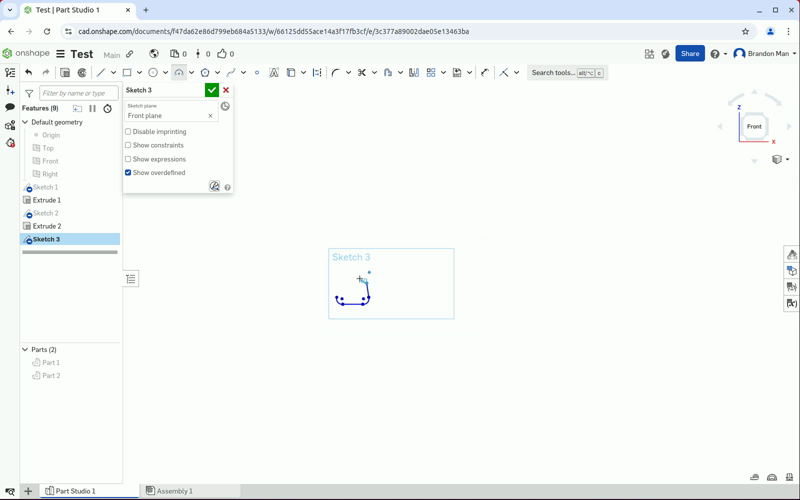
scroll(-6)
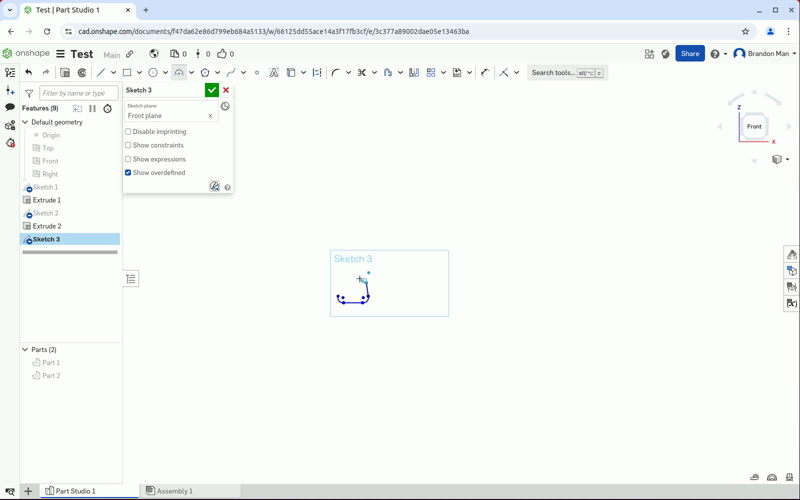
scroll(-6)
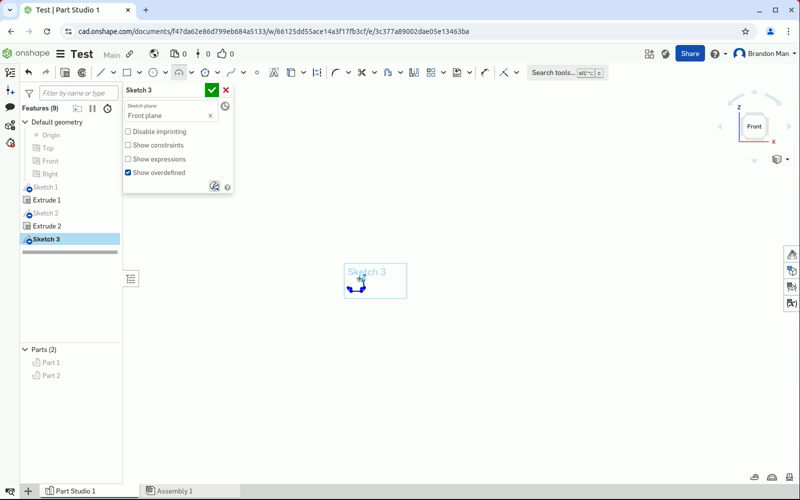
mouse_move(362, 278)
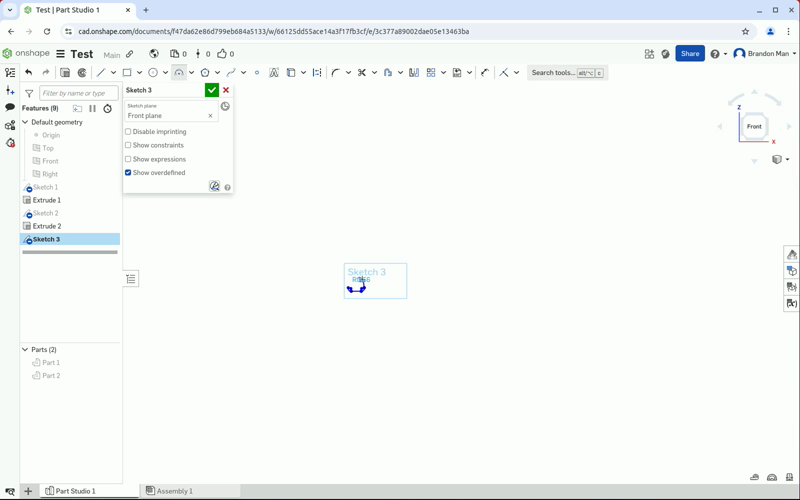
scroll(6)
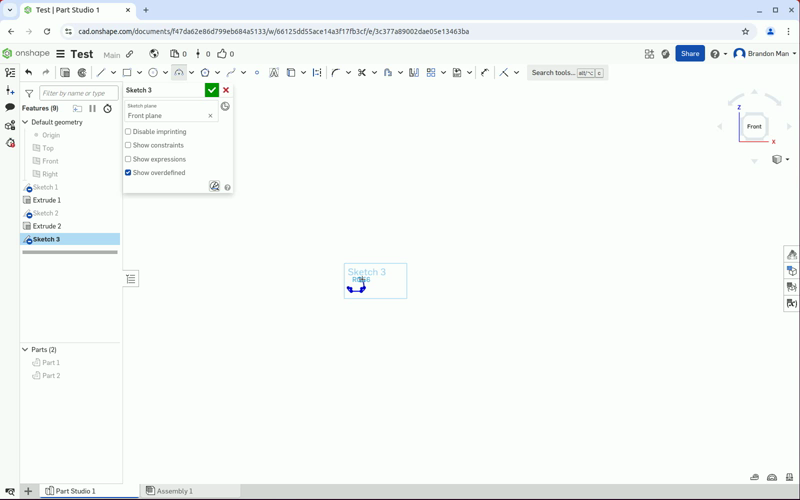
scroll(6)
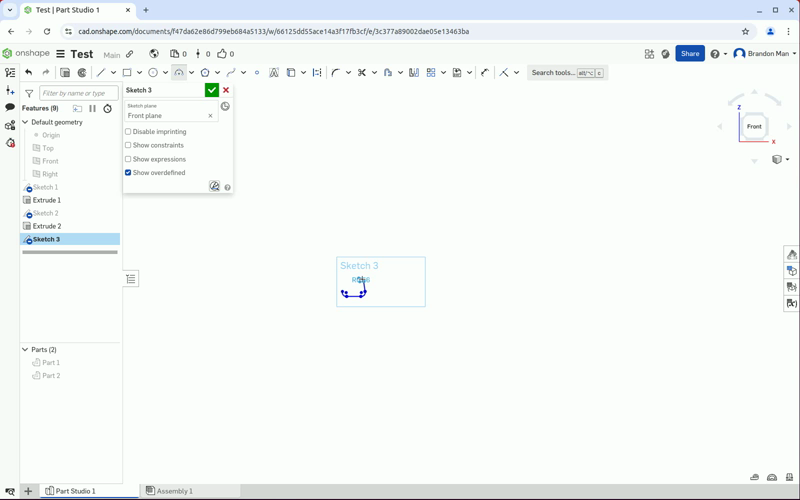
scroll(6)
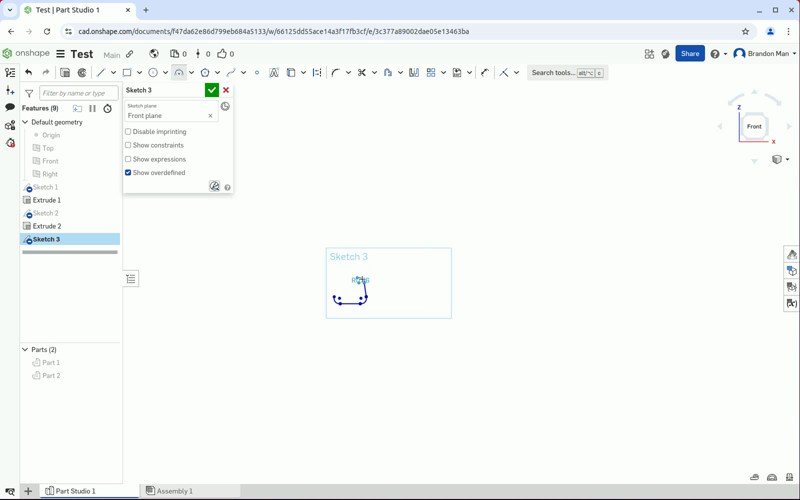
scroll(6)
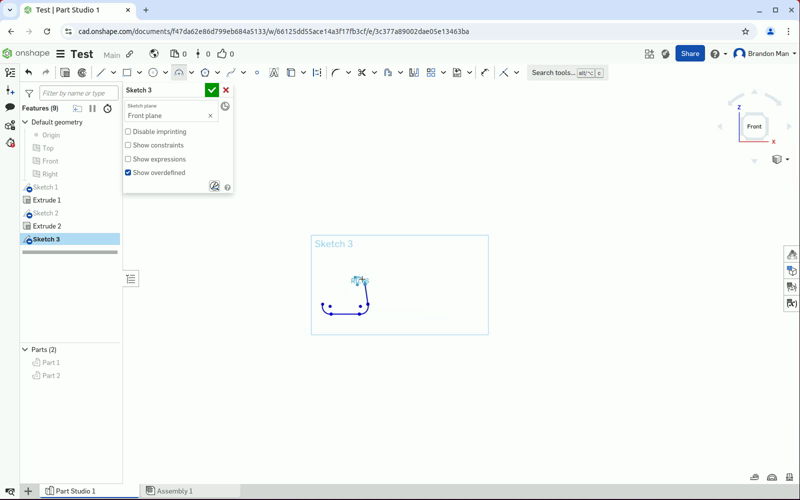
scroll(6)
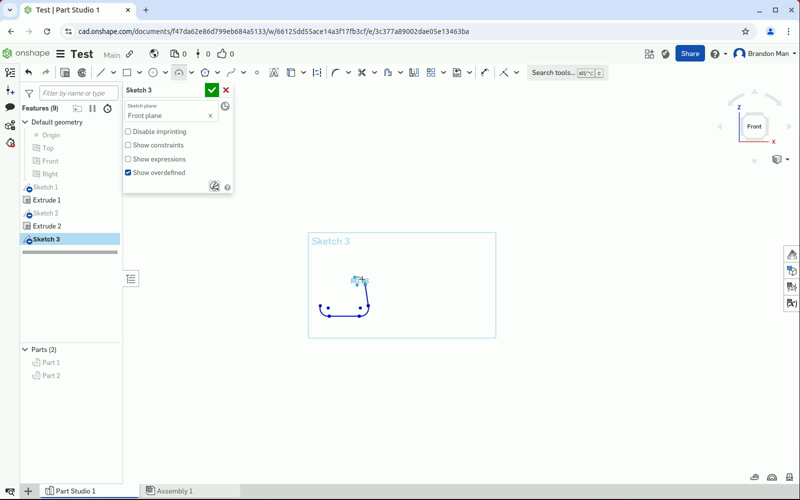
scroll(6)
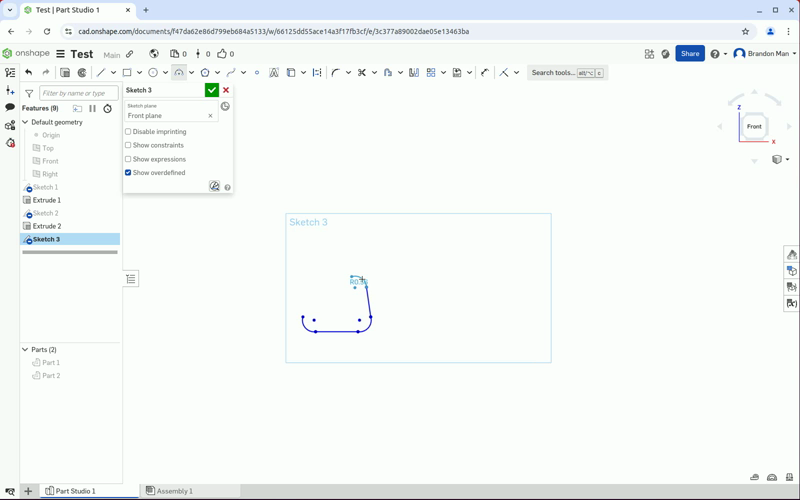
scroll(6)
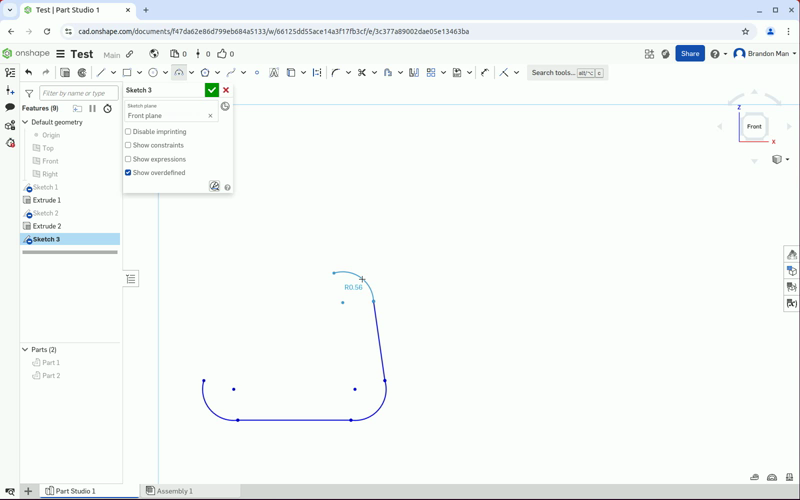
click(362, 278)
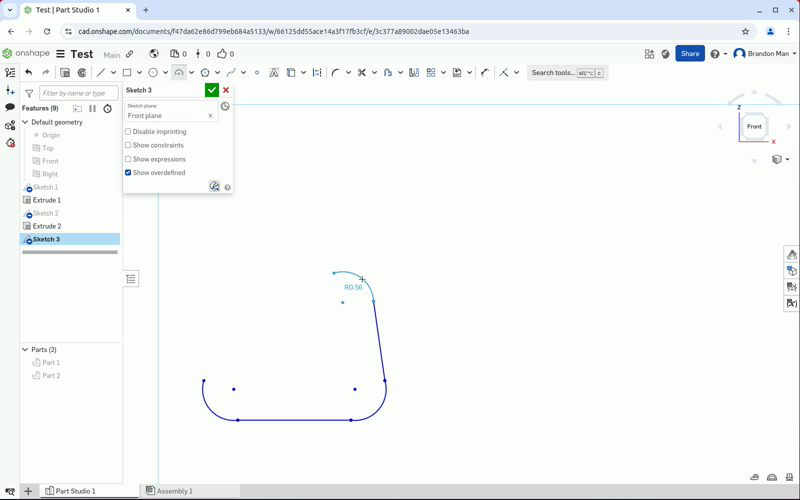
scroll(-6)
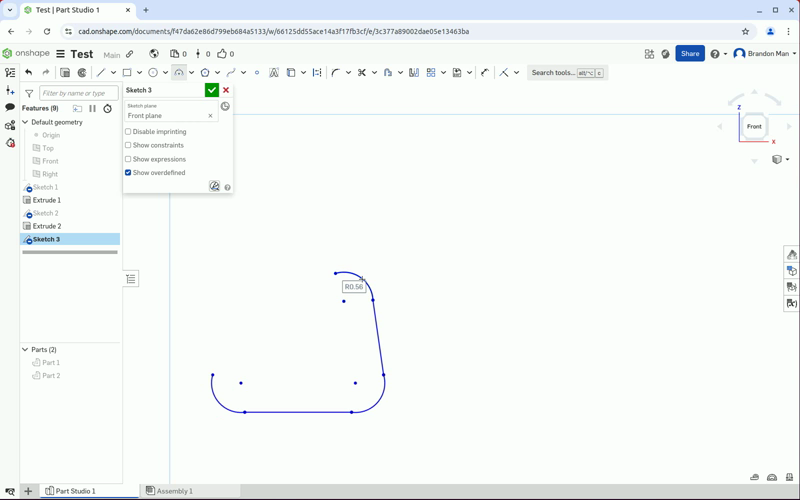
scroll(-6)
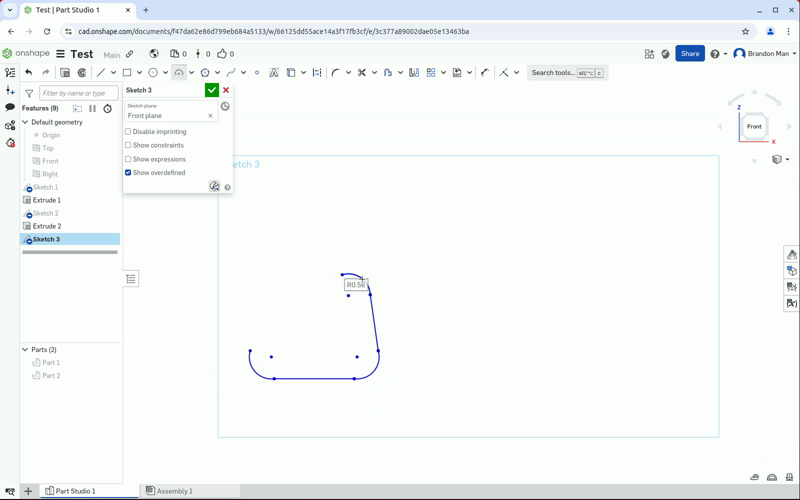
scroll(-6)
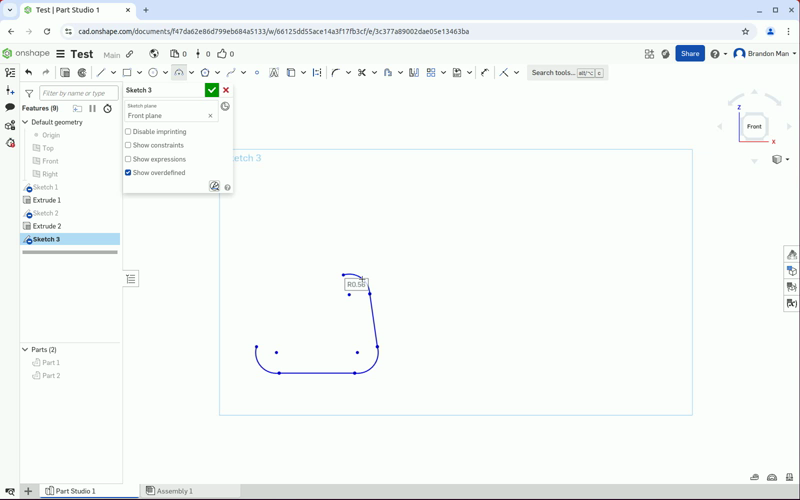
scroll(-6)
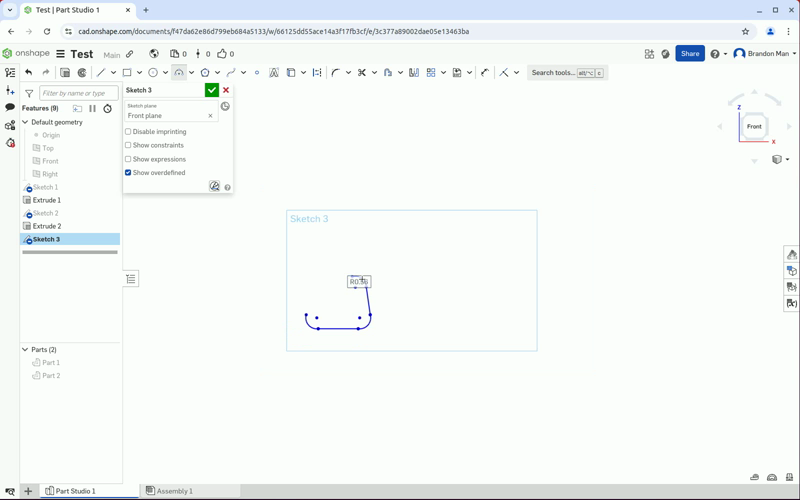
scroll(-6)
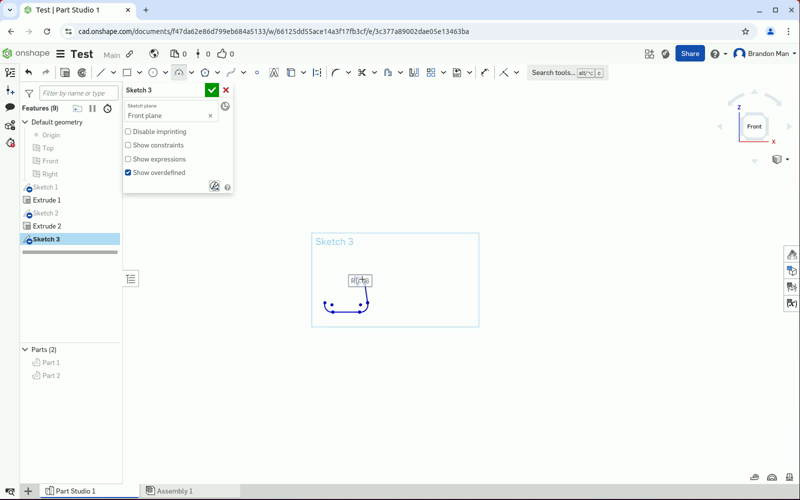
scroll(-6)
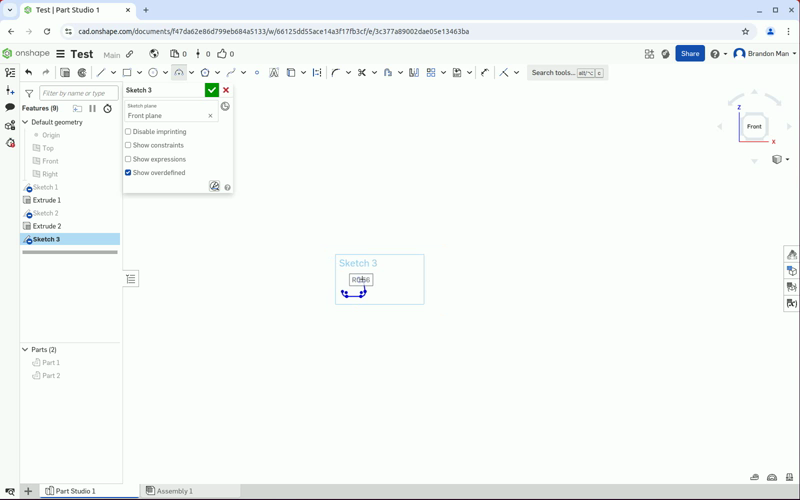
scroll(-6)
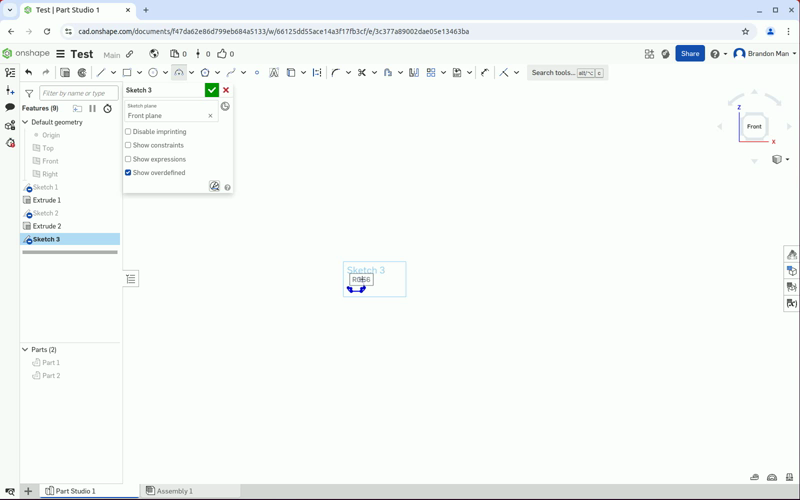
key_up(shift)
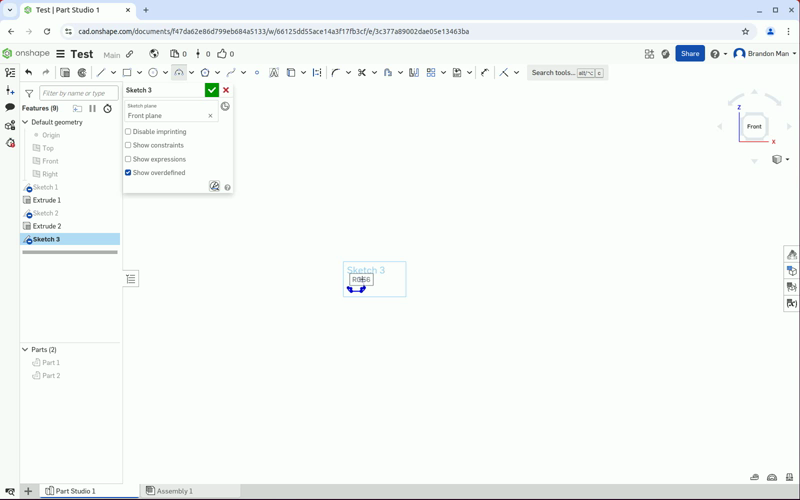
key(esc)
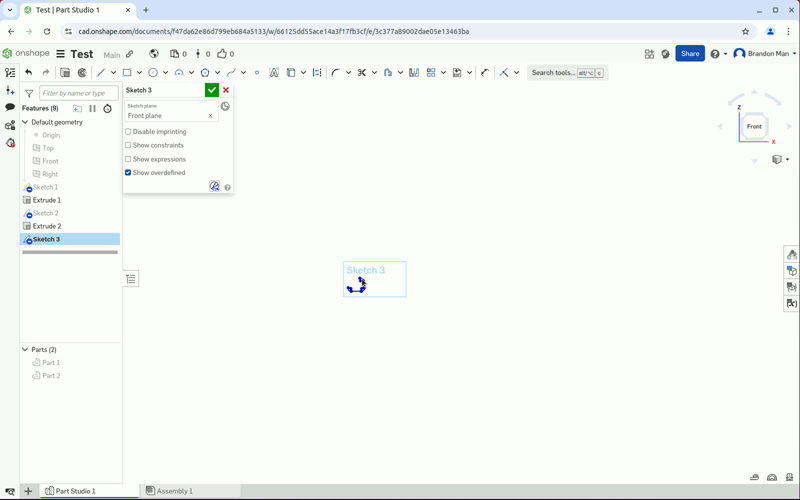
key(l)
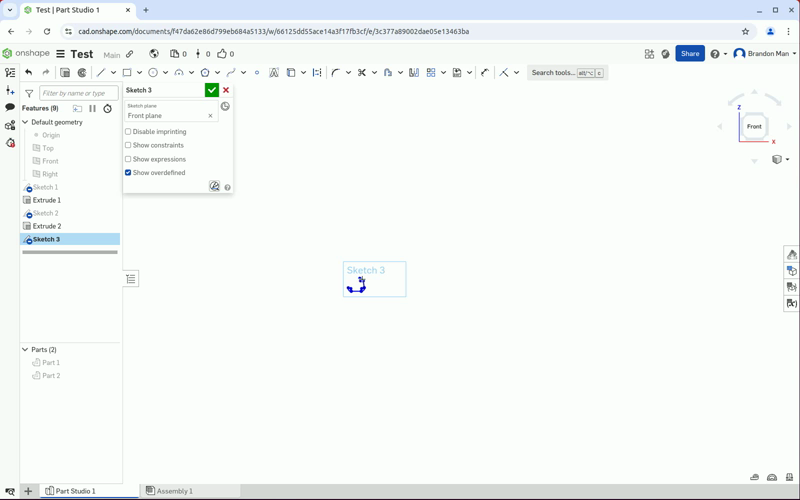
mouse_move(359, 278)
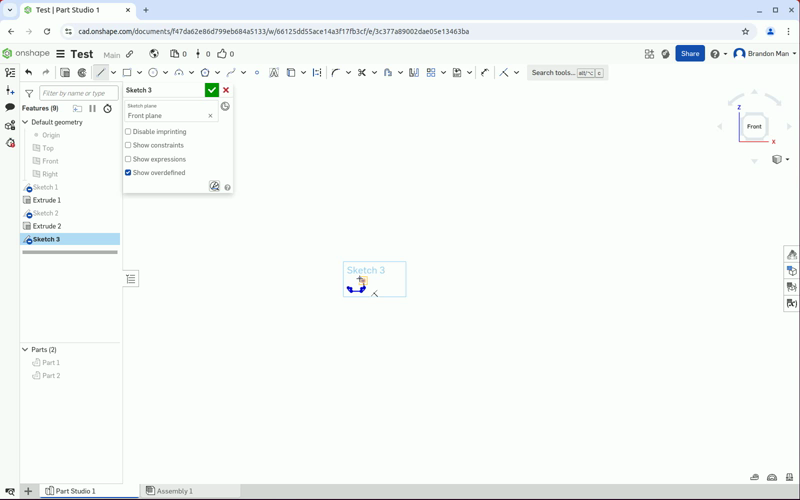
scroll(6)
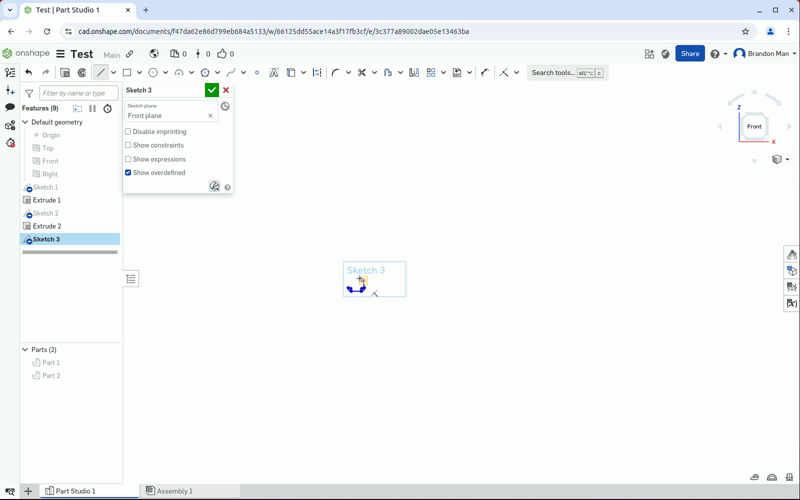
scroll(6)
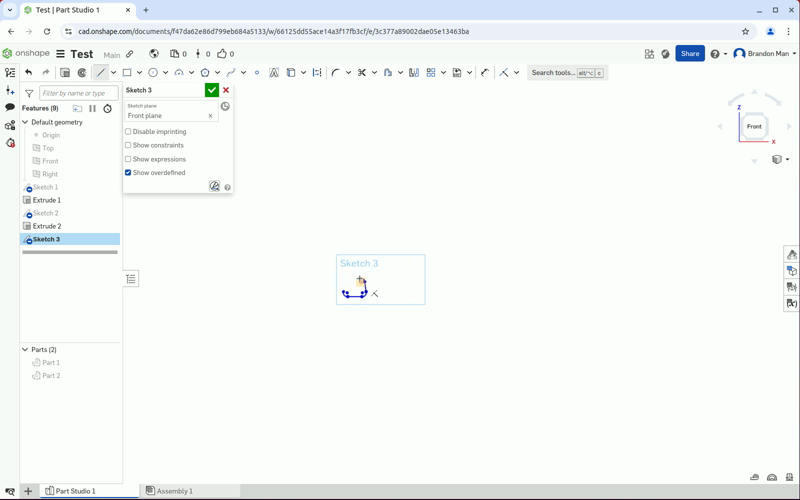
scroll(6)
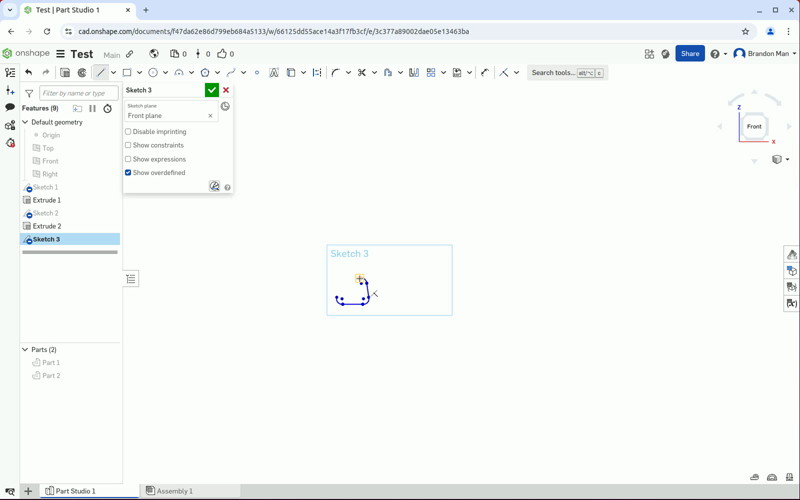
scroll(6)
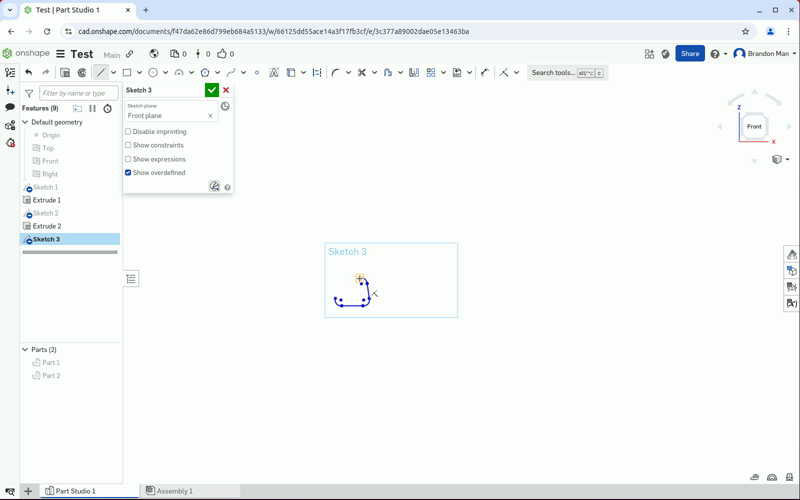
scroll(6)
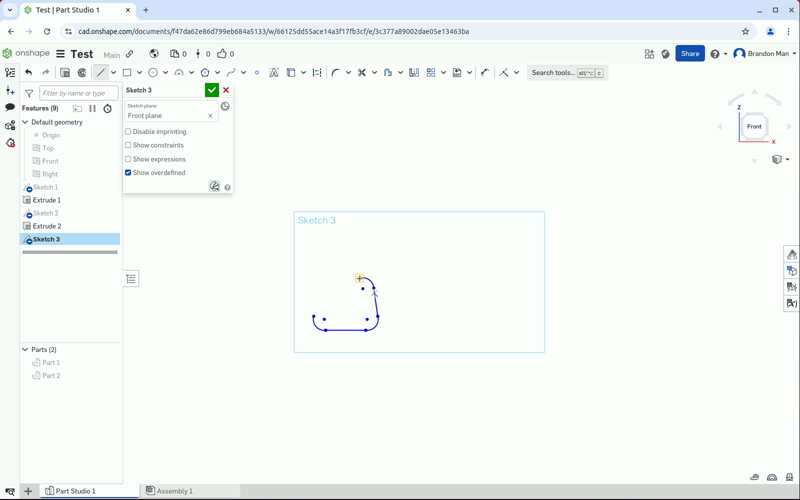
scroll(6)
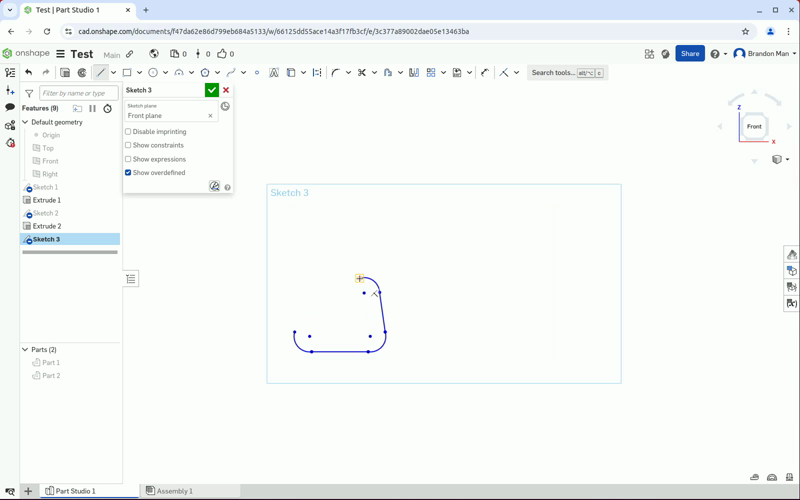
scroll(6)
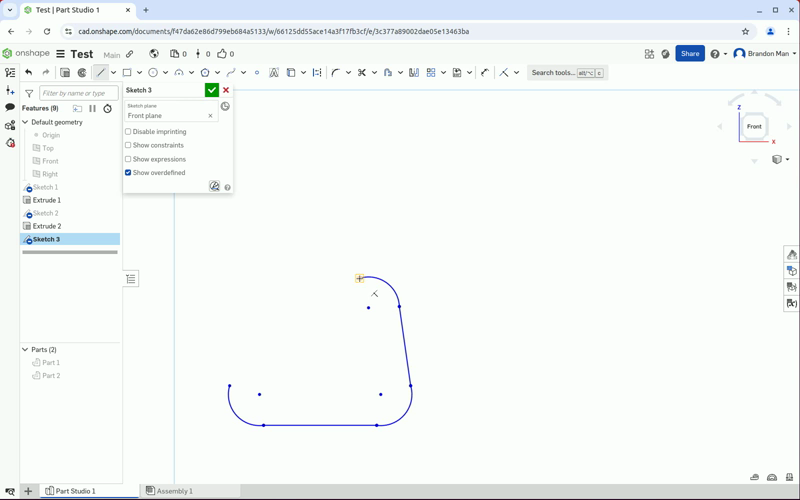
click(359, 278)
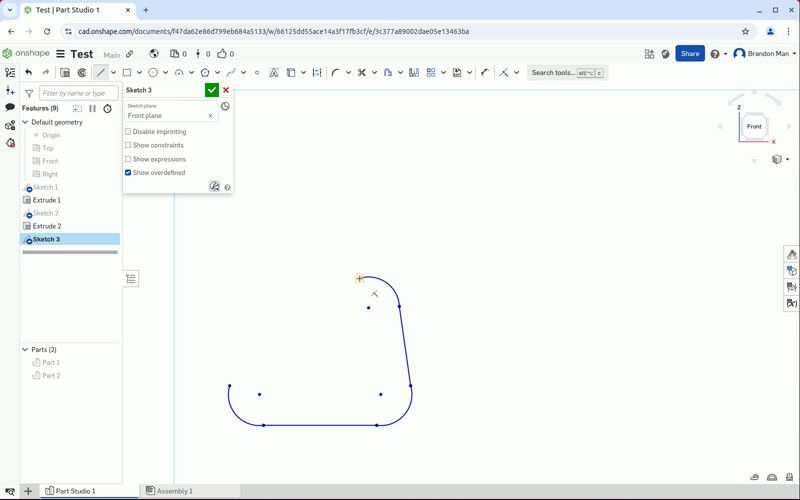
scroll(-6)
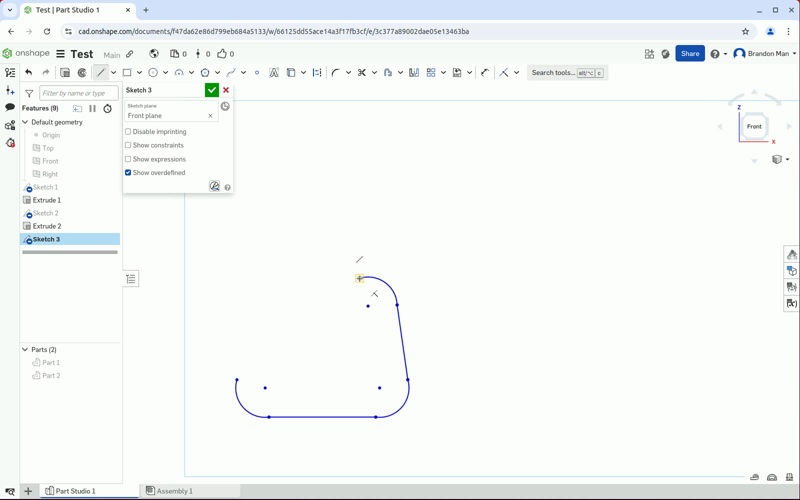
scroll(-6)
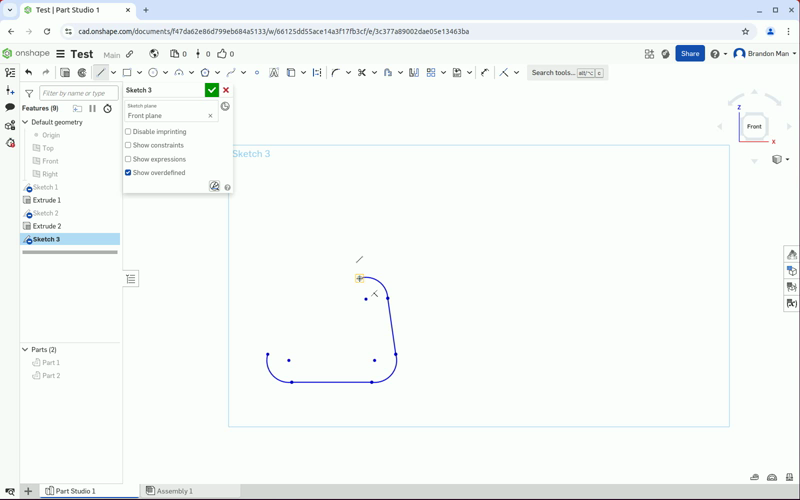
scroll(-6)
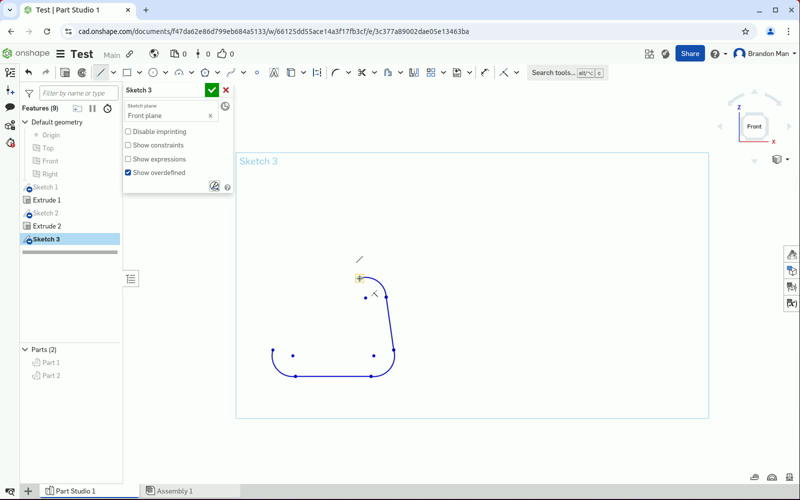
scroll(-6)
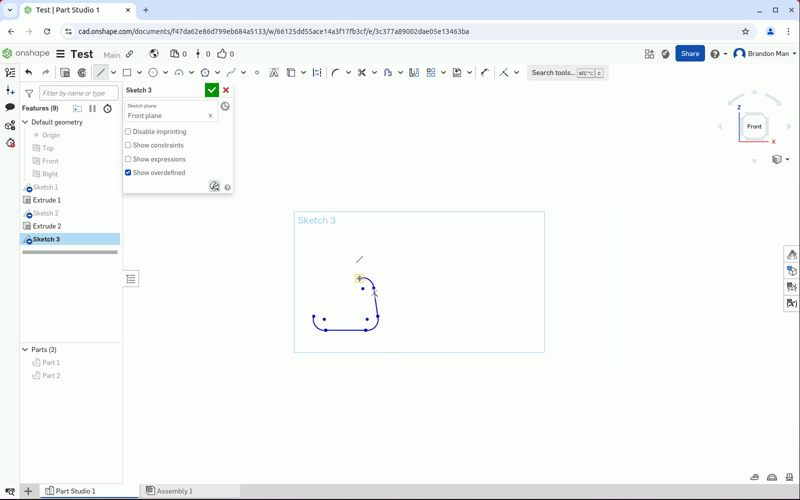
scroll(-6)
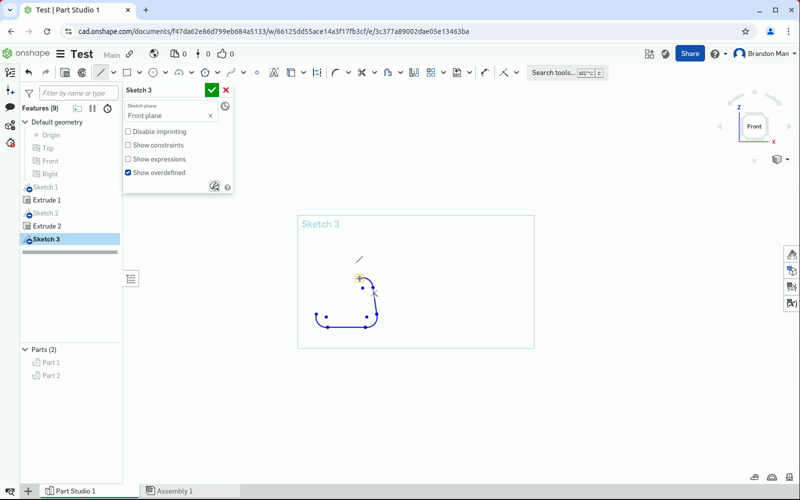
scroll(-6)
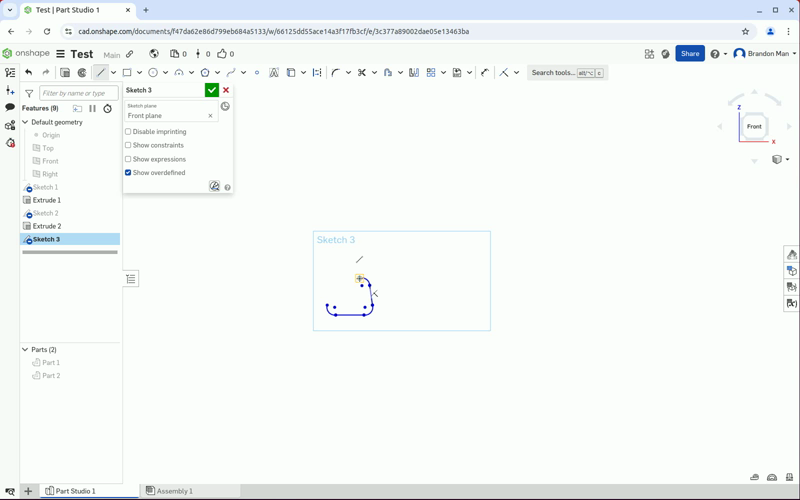
scroll(-6)
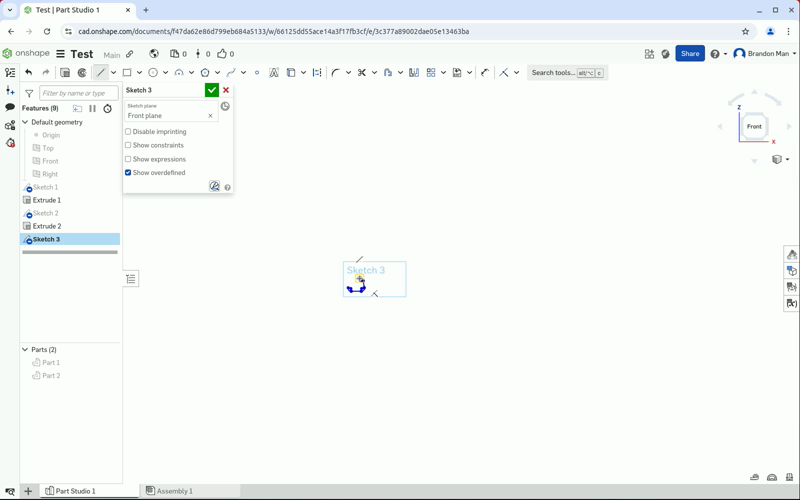
key_down(shift)
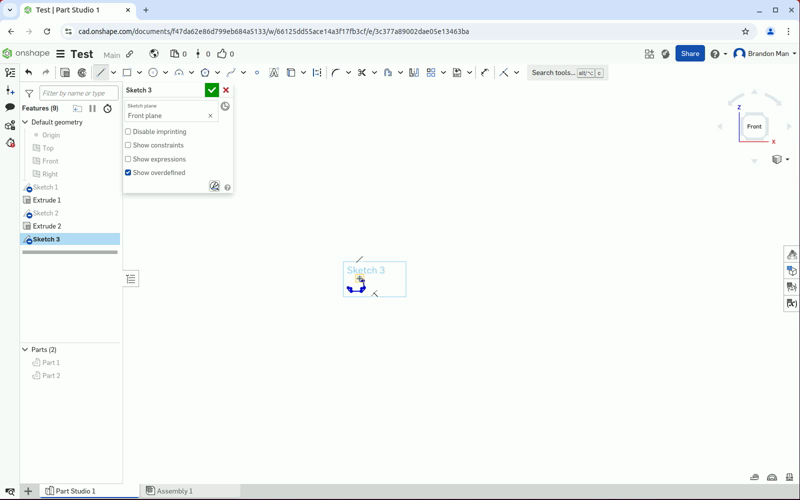
mouse_move(389, 278)
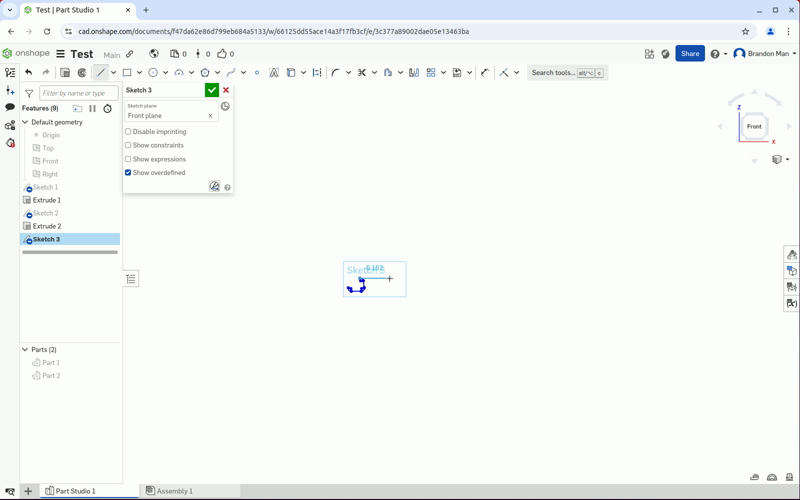
mouse_move(352, 278)
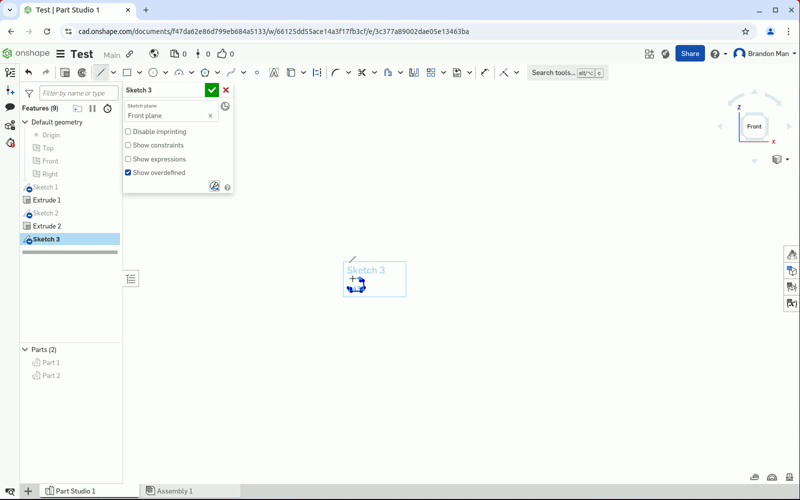
scroll(6)
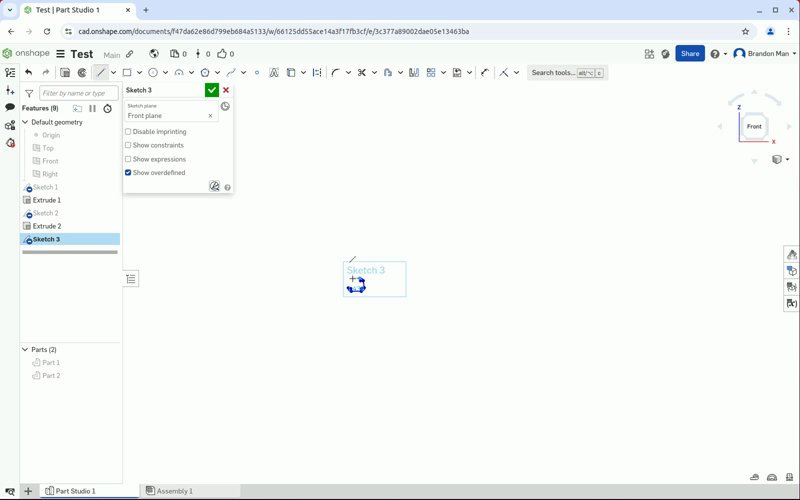
scroll(6)
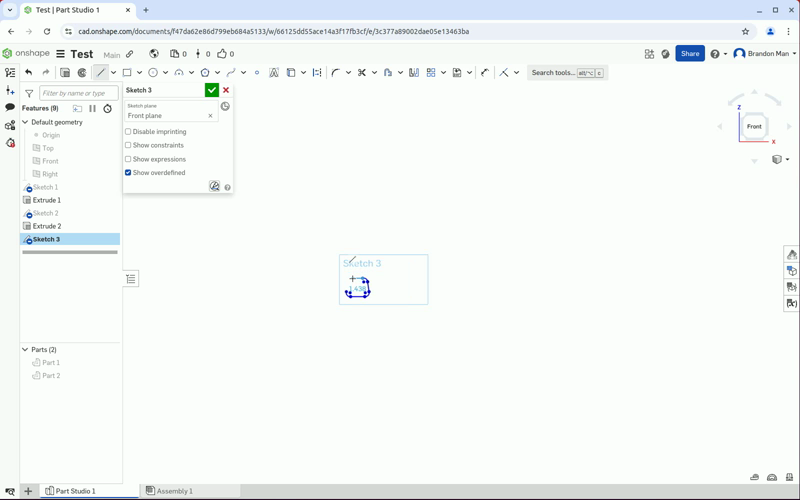
scroll(6)
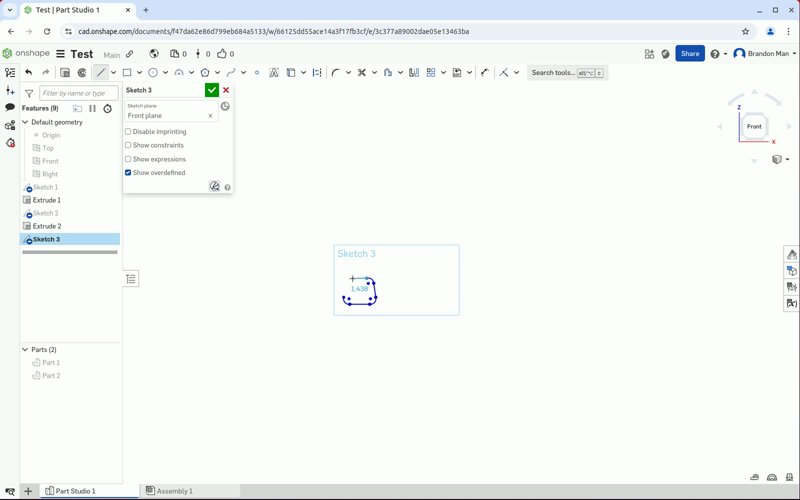
scroll(6)
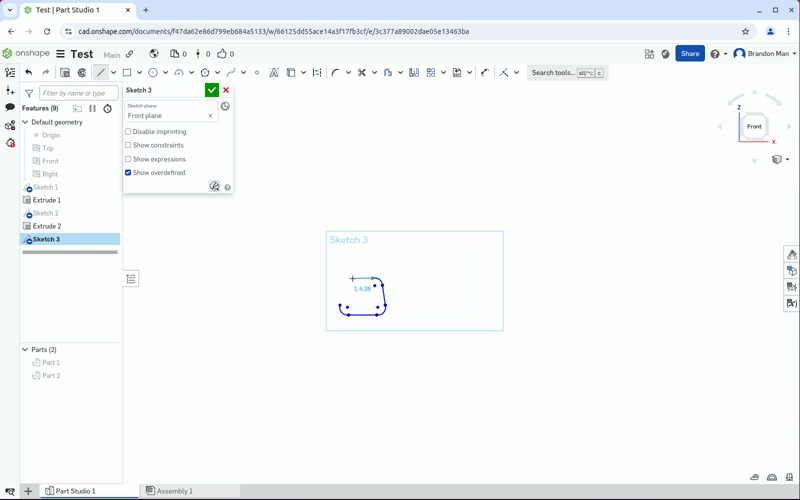
scroll(6)
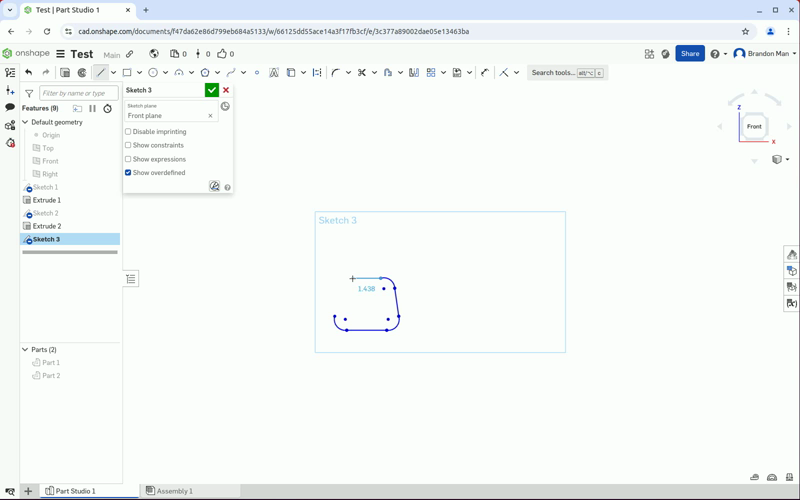
scroll(6)
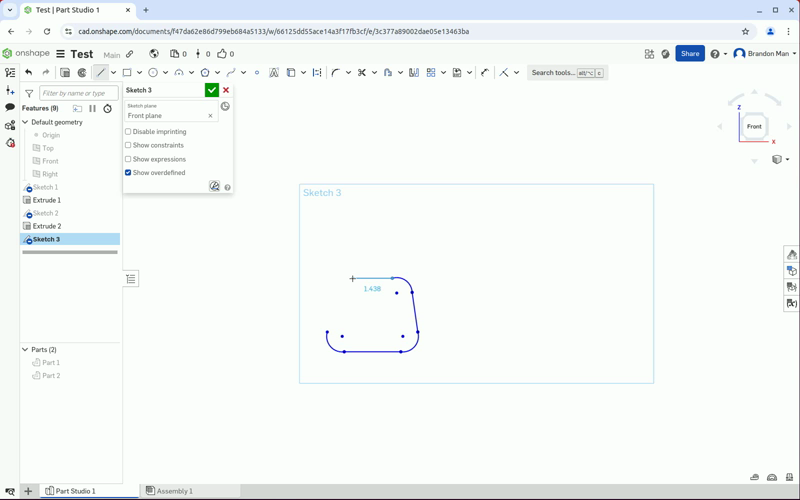
scroll(6)
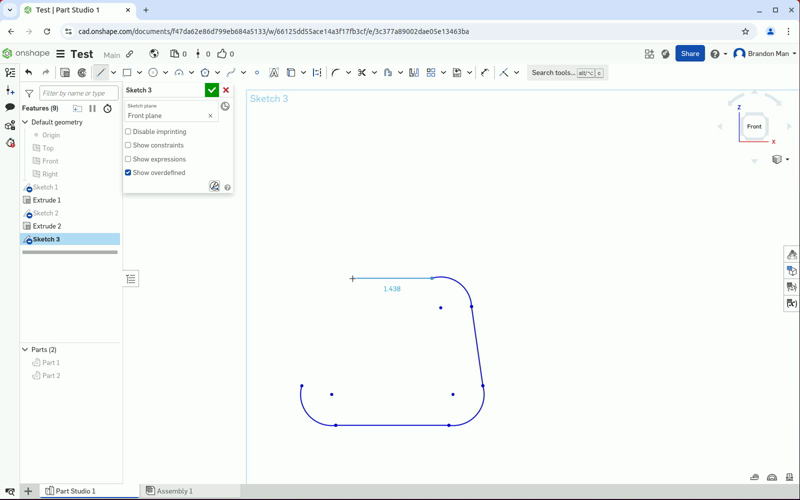
click(352, 278)
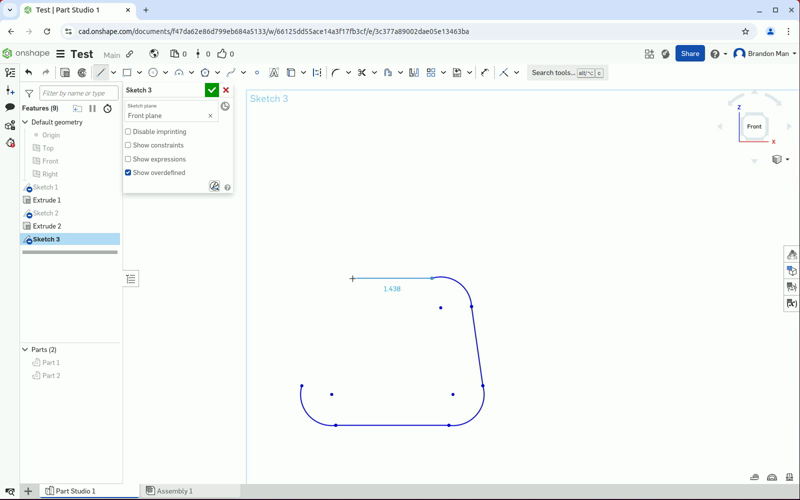
scroll(-6)
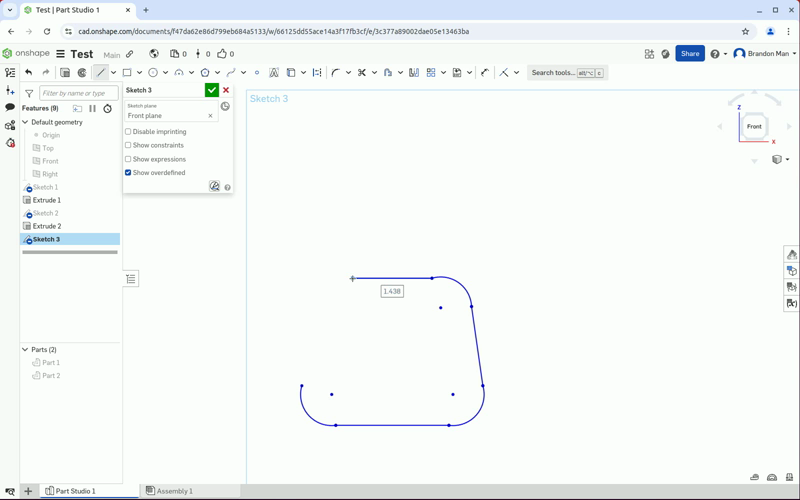
scroll(-6)
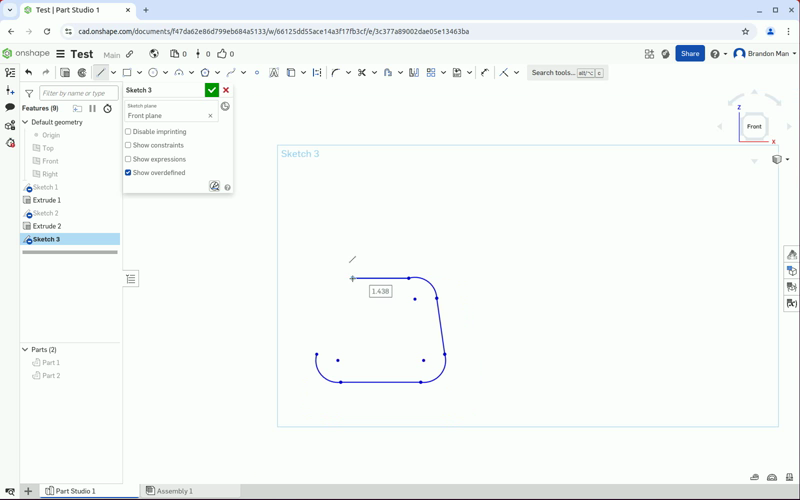
scroll(-6)
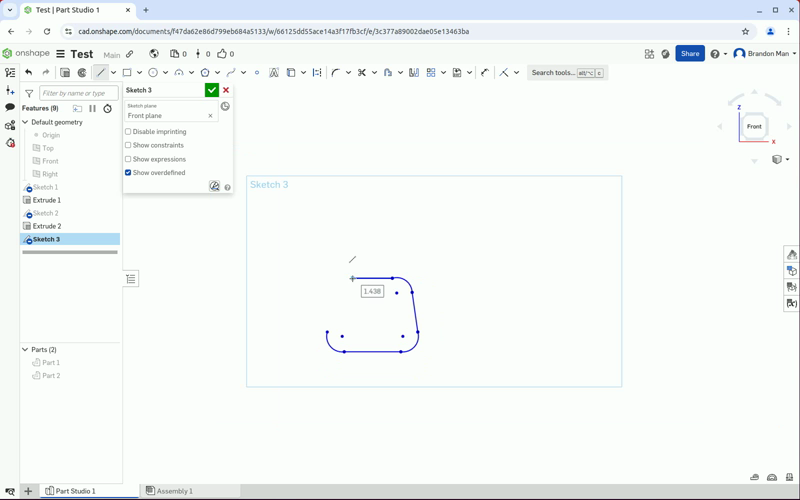
scroll(-6)
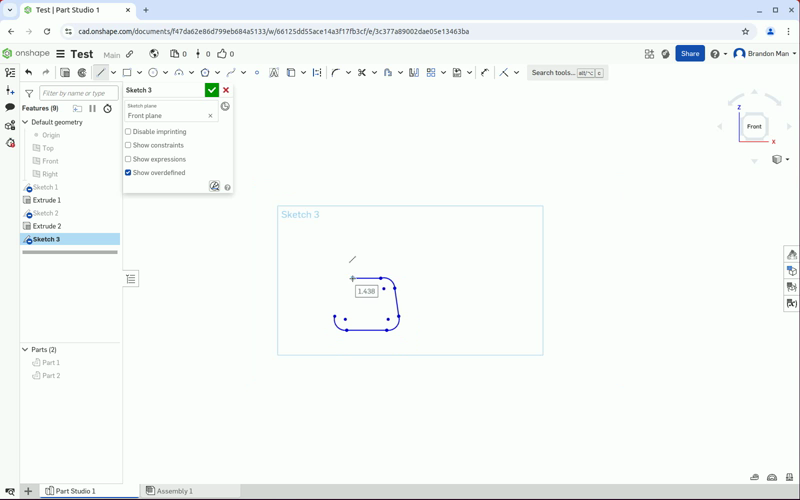
scroll(-6)
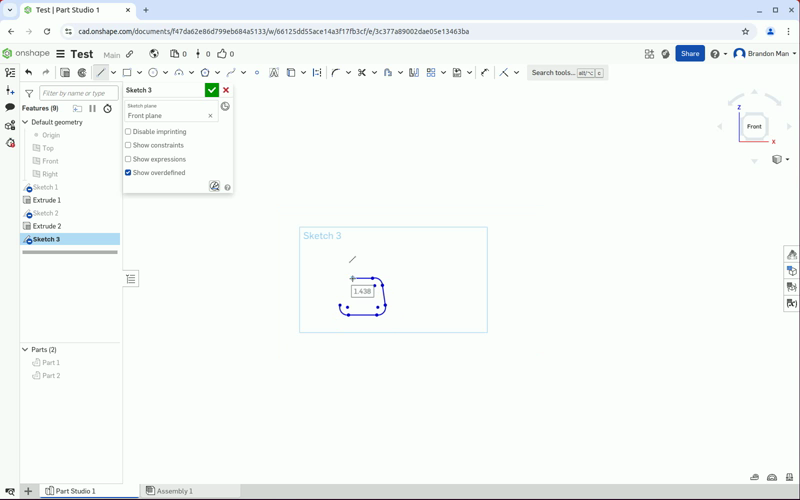
scroll(-6)
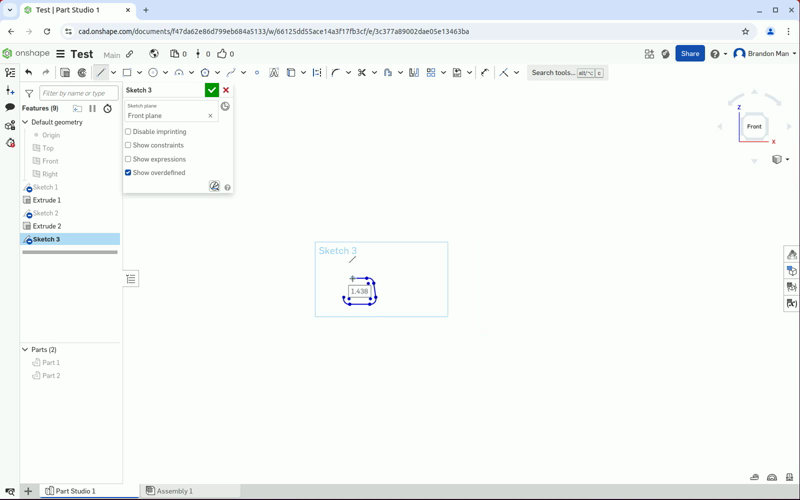
scroll(-6)
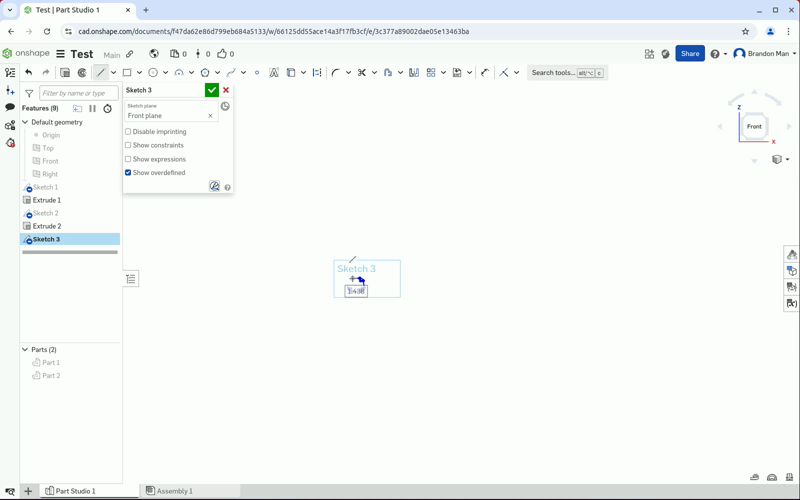
key_up(shift)
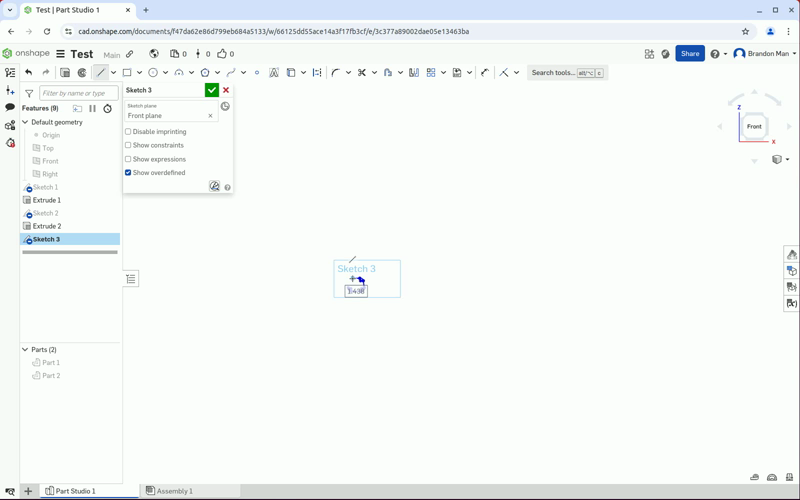
key(esc)
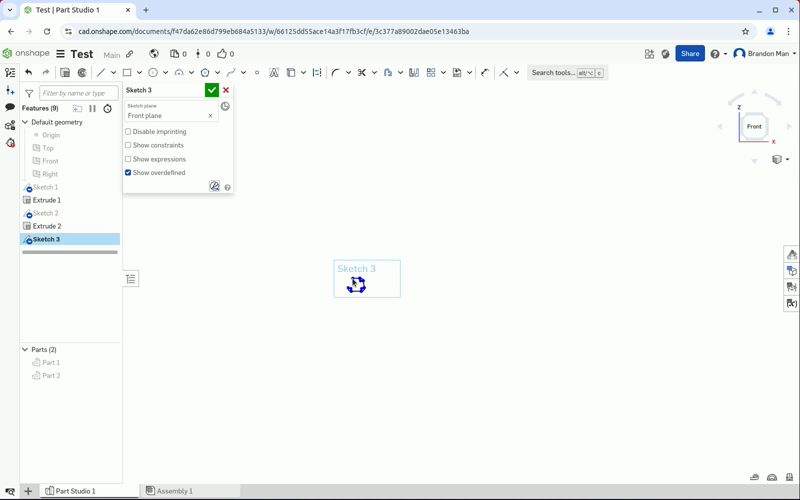
key(a)
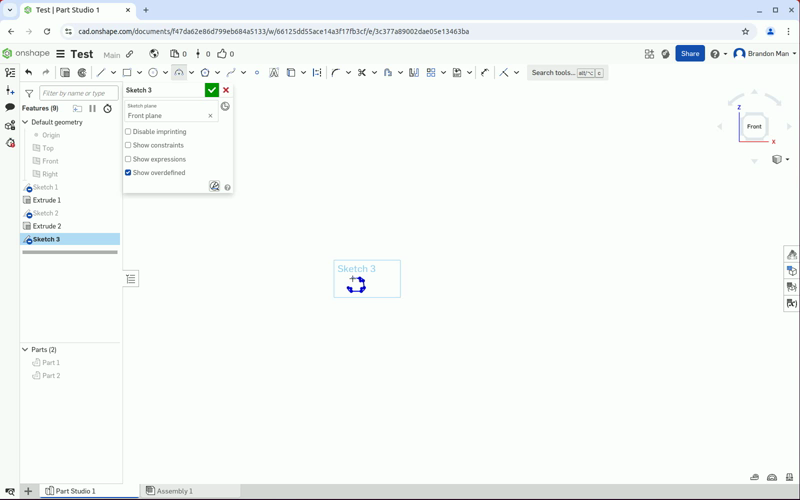
mouse_move(352, 278)
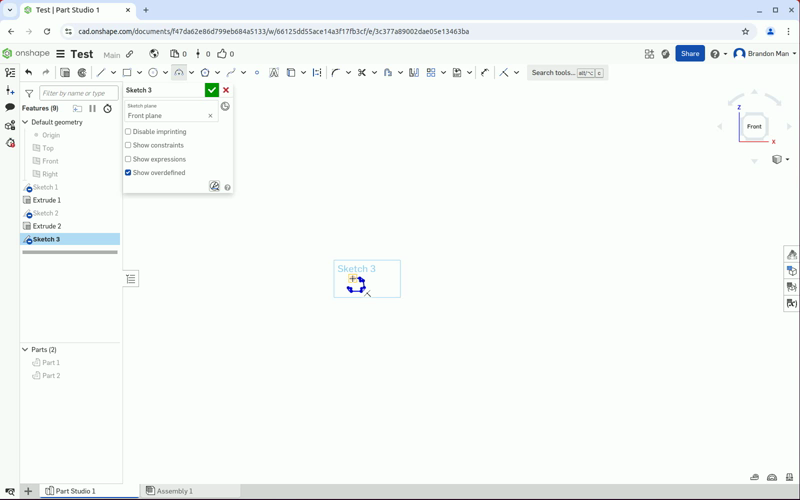
click(352, 278)
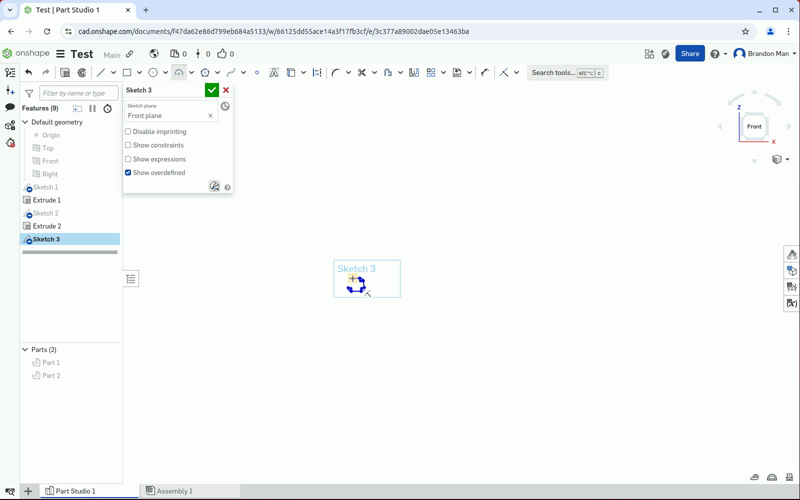
key_down(shift)
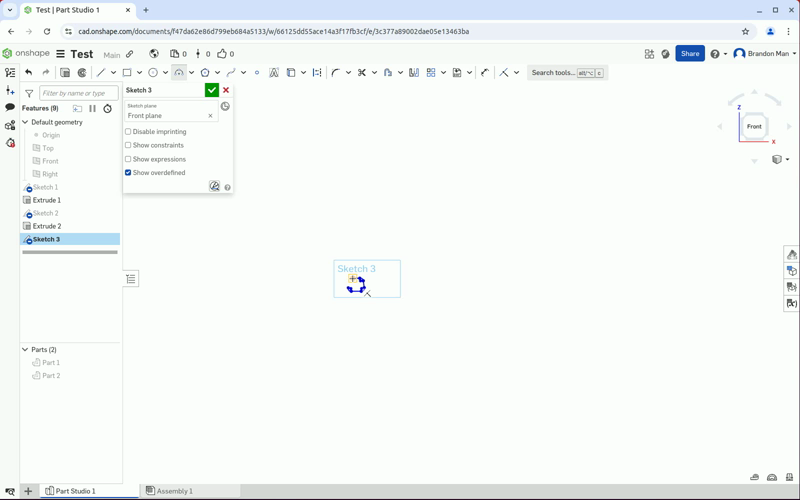
mouse_move(349, 280)
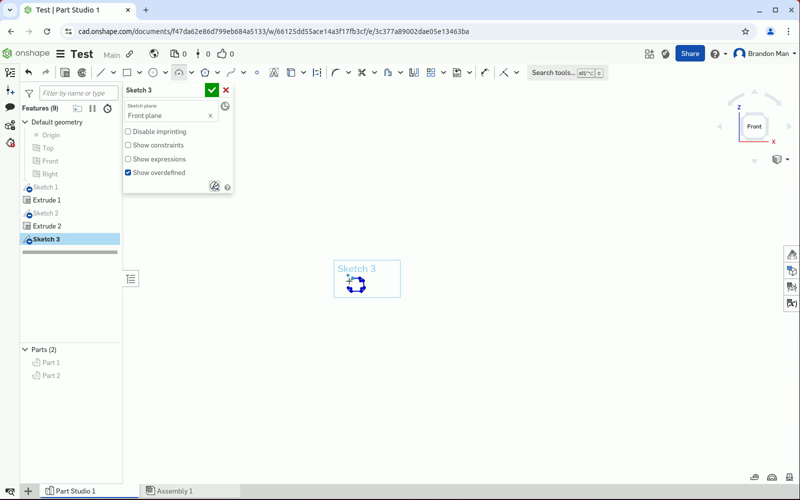
scroll(6)
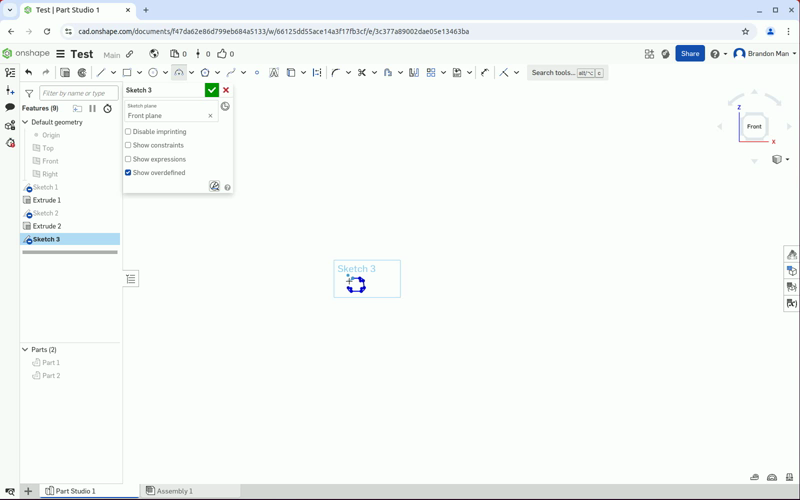
scroll(6)
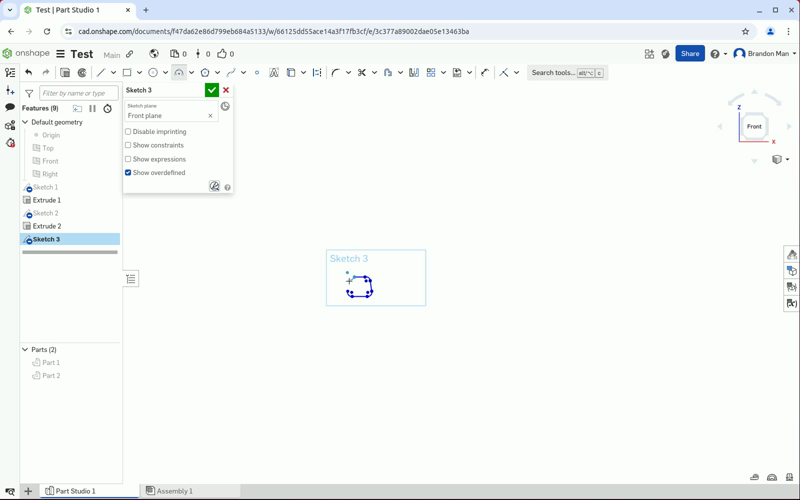
scroll(6)
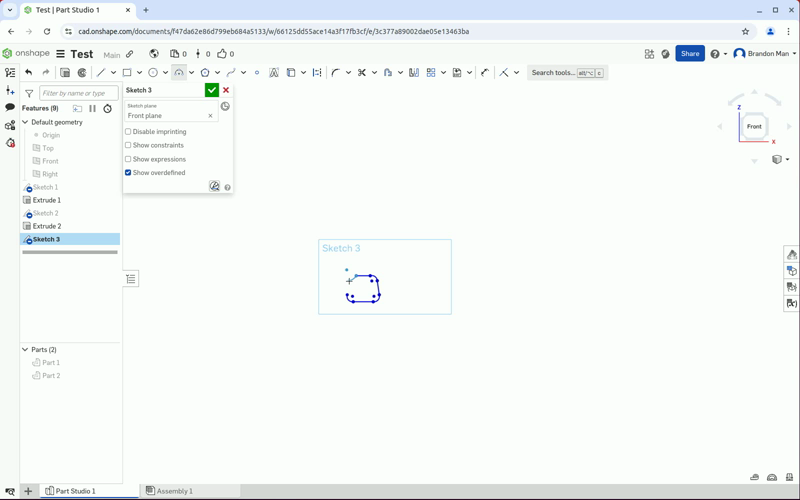
scroll(6)
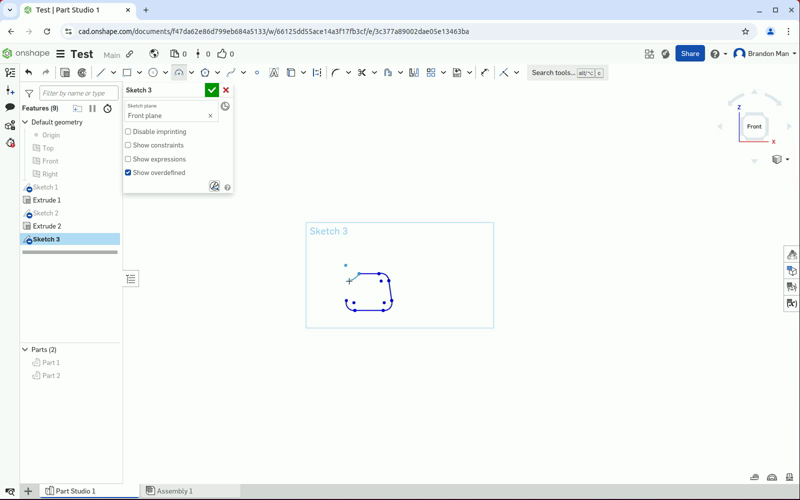
scroll(6)
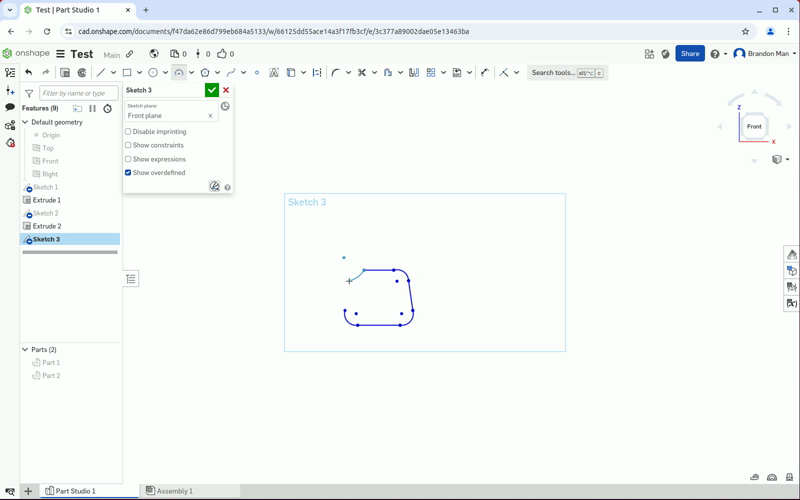
scroll(6)
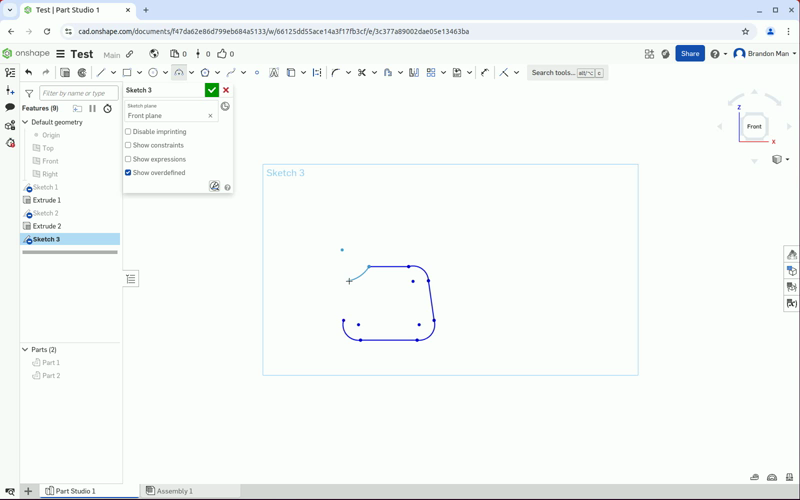
scroll(6)
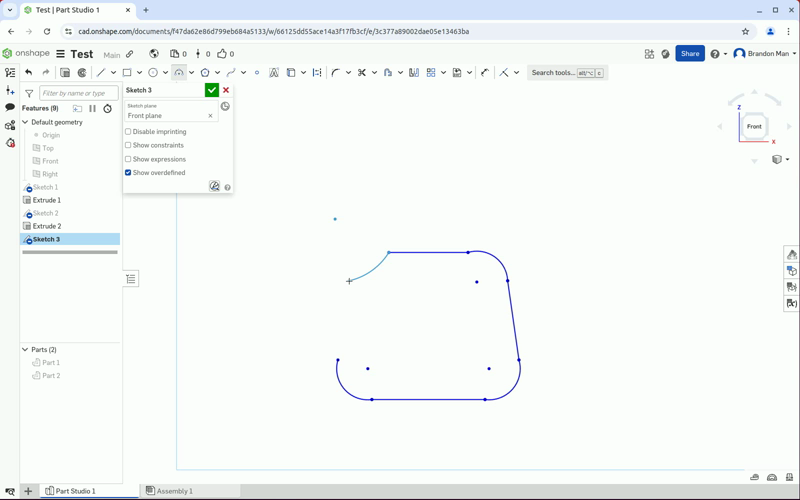
click(349, 280)
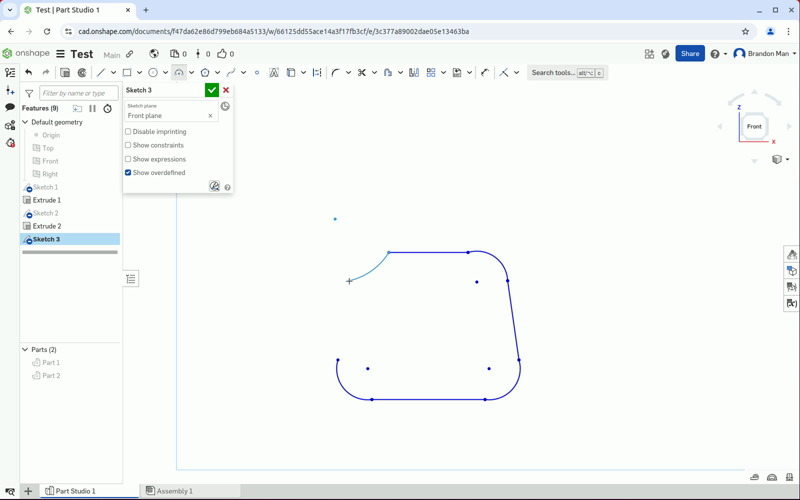
scroll(-6)
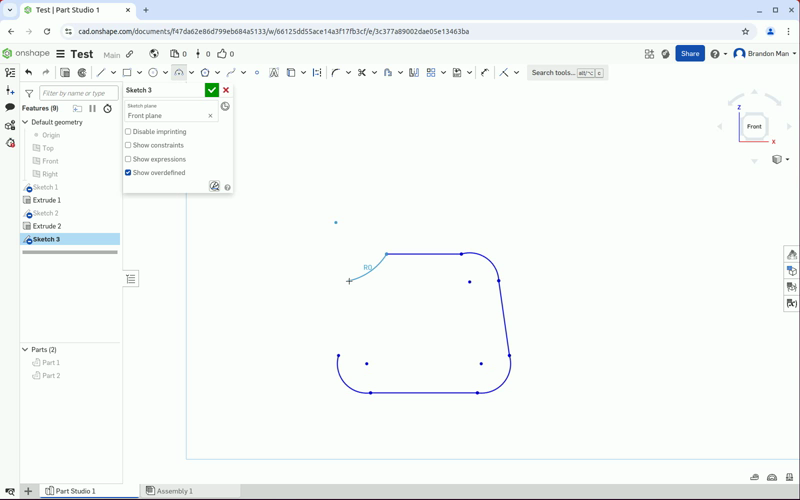
scroll(-6)
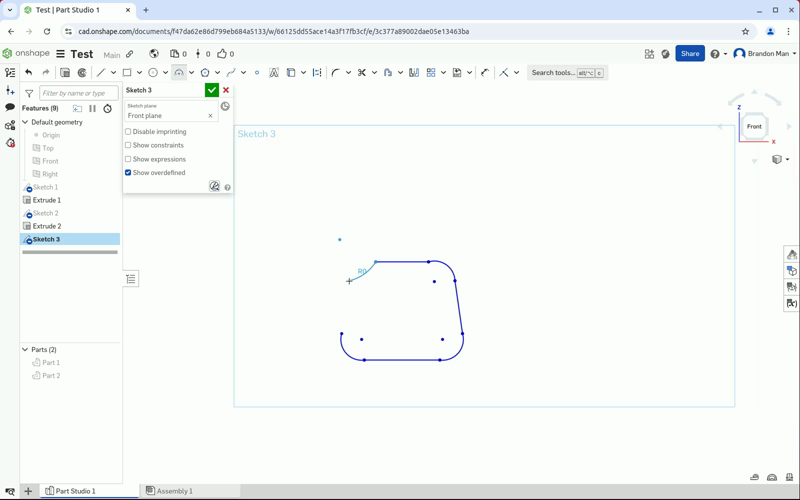
scroll(-6)
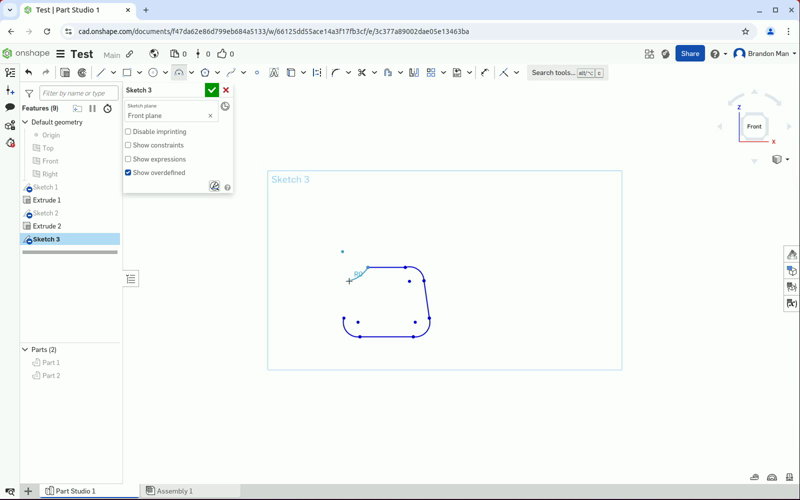
scroll(-6)
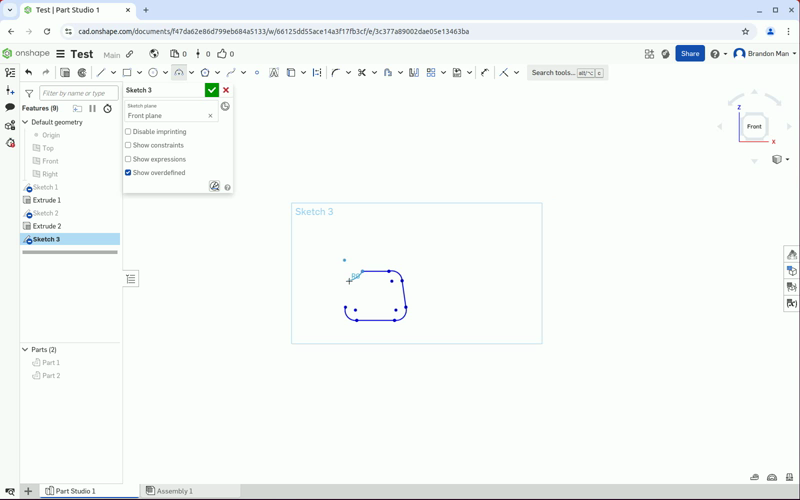
scroll(-6)
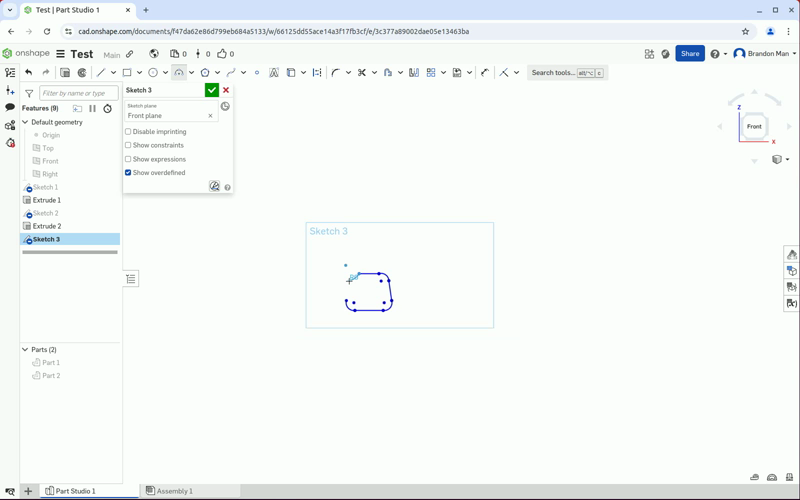
scroll(-6)
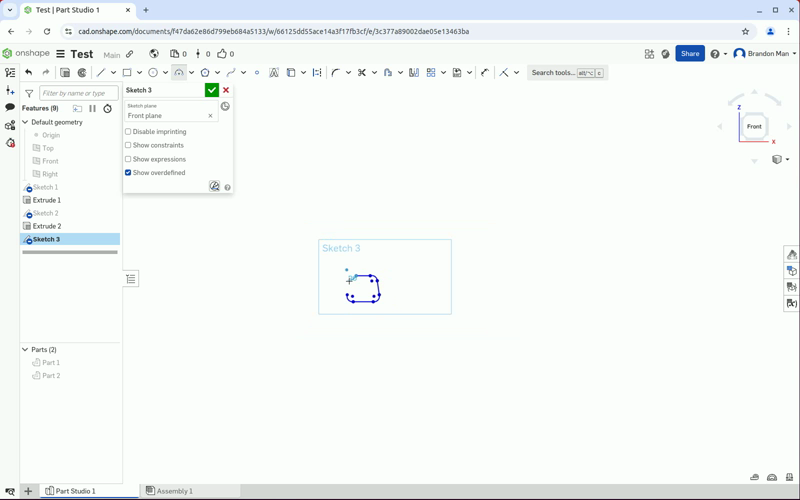
scroll(-6)
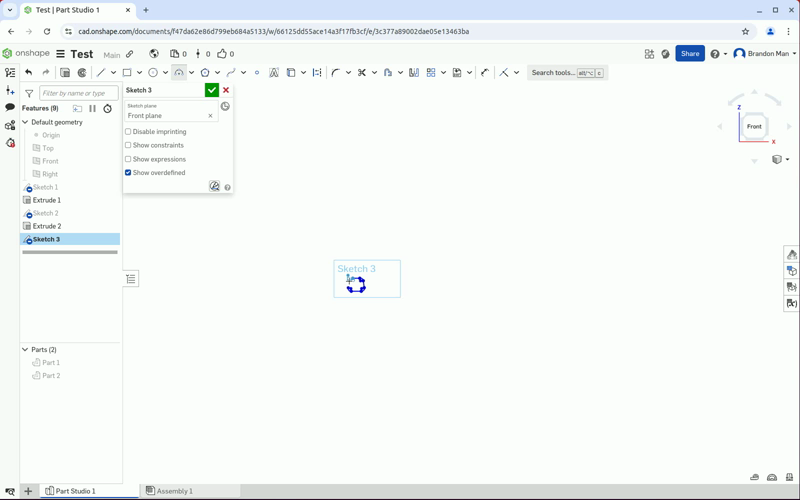
mouse_move(350, 278)
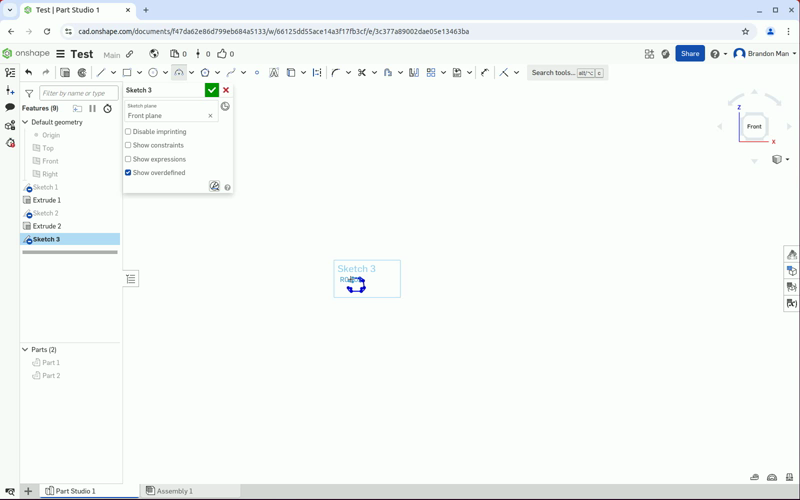
scroll(6)
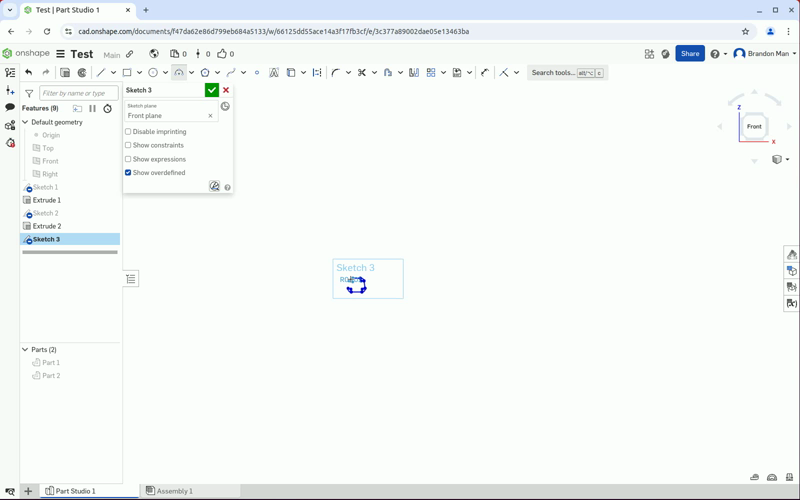
scroll(6)
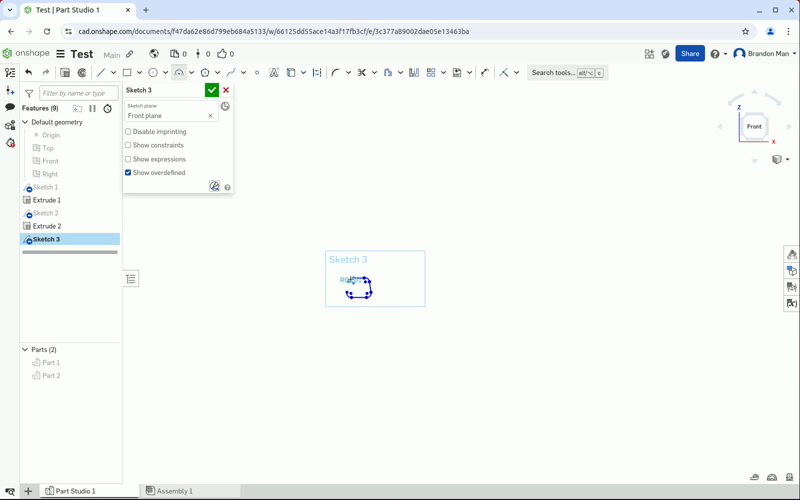
scroll(6)
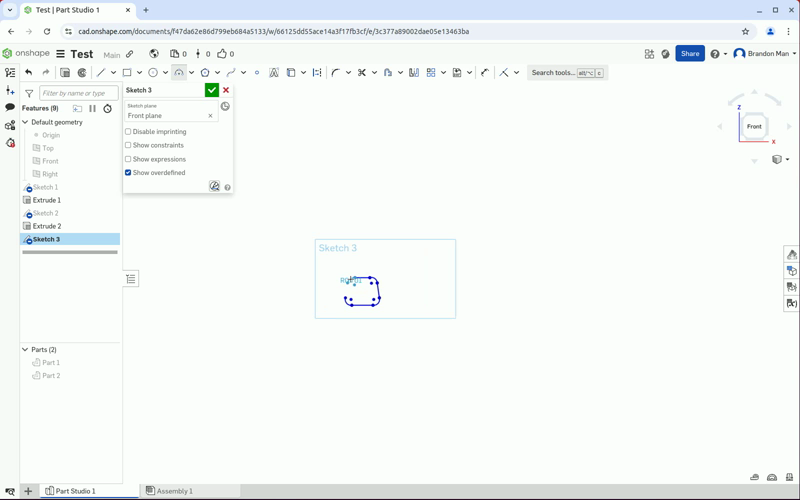
scroll(6)
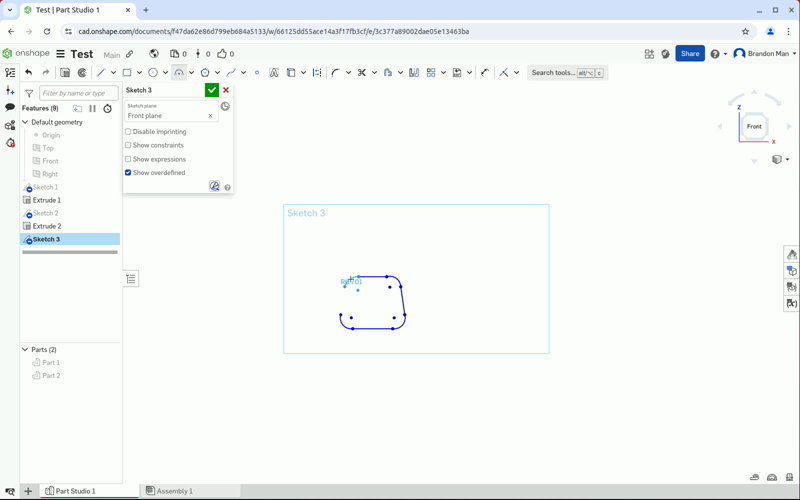
scroll(6)
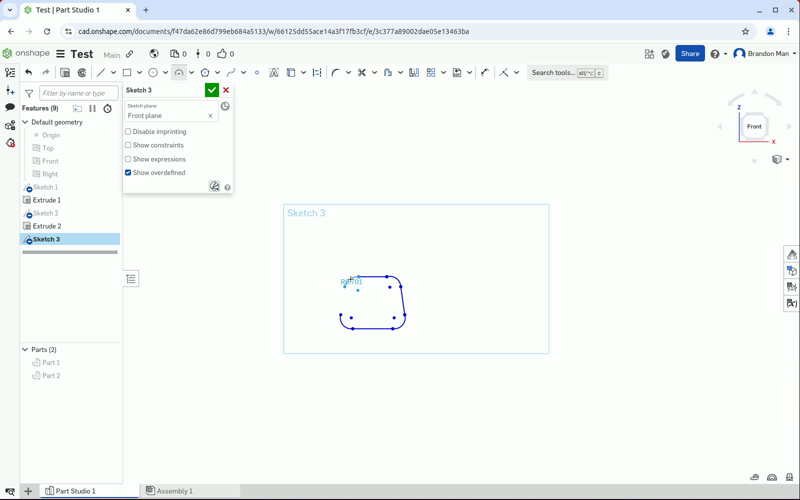
scroll(6)
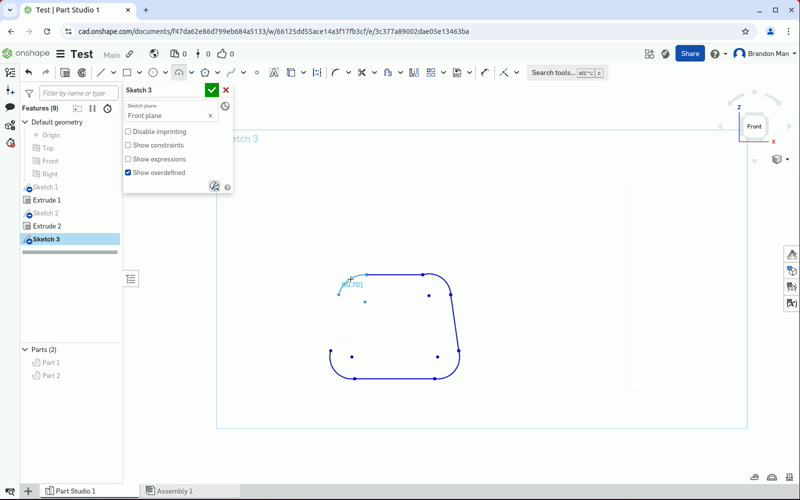
scroll(6)
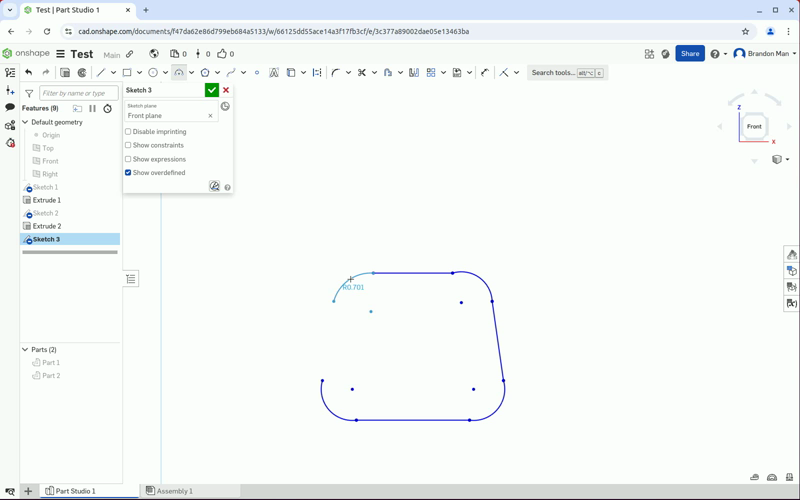
click(350, 278)
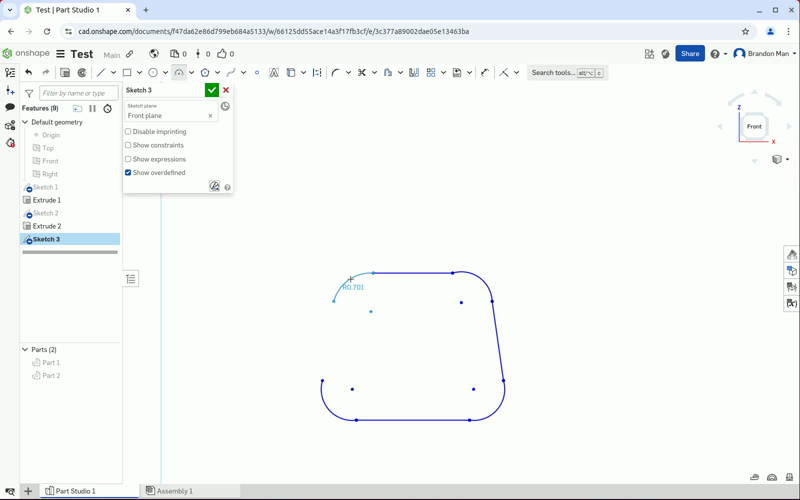
scroll(-6)
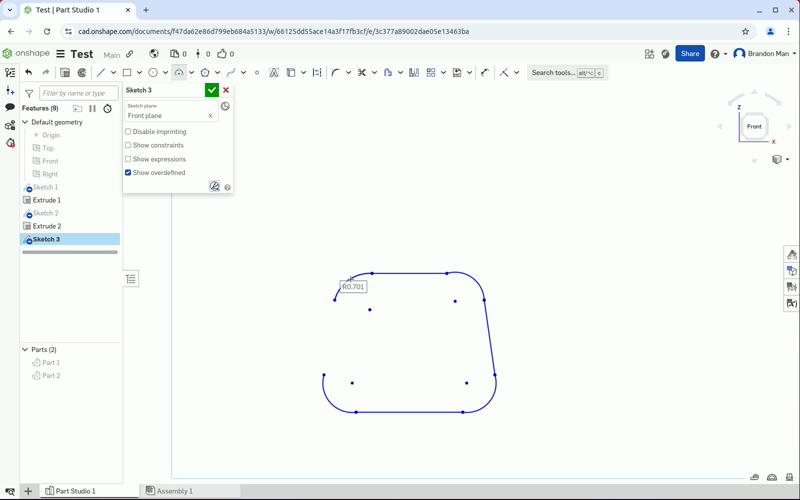
scroll(-6)
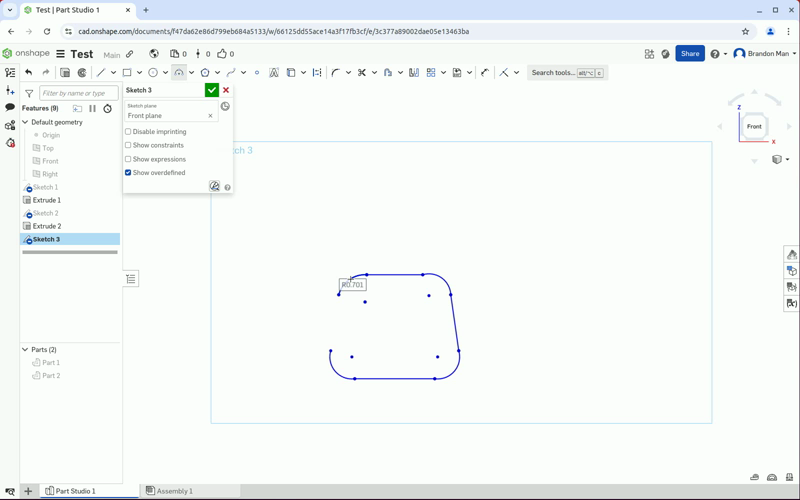
scroll(-6)
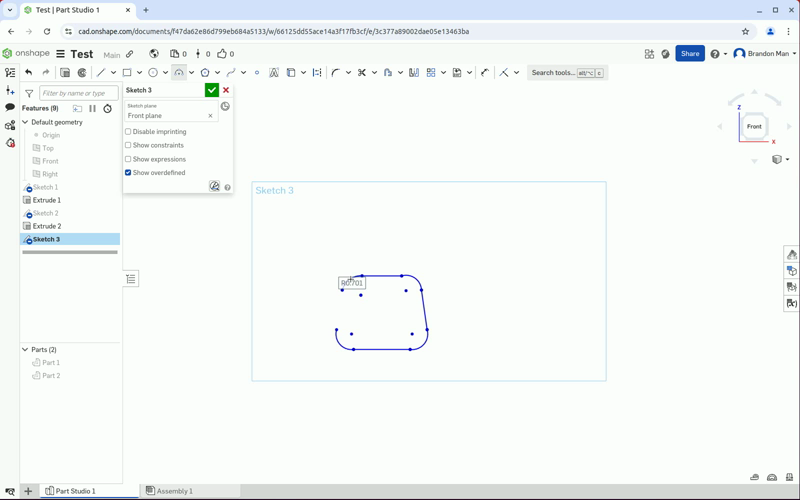
scroll(-6)
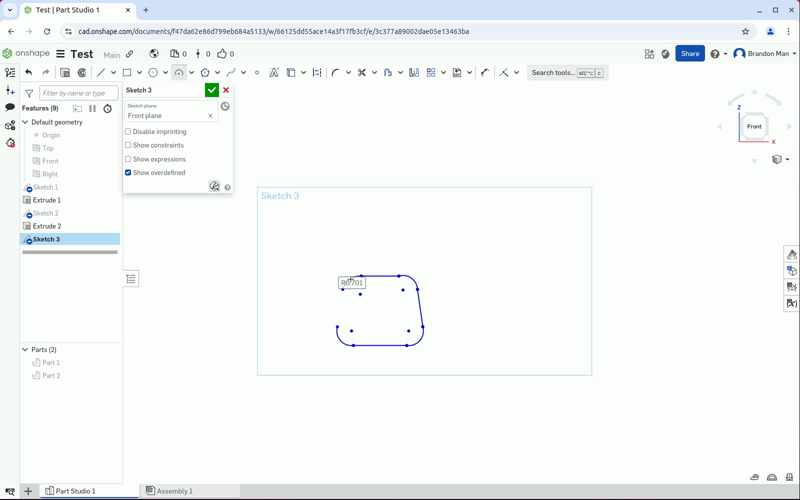
scroll(-6)
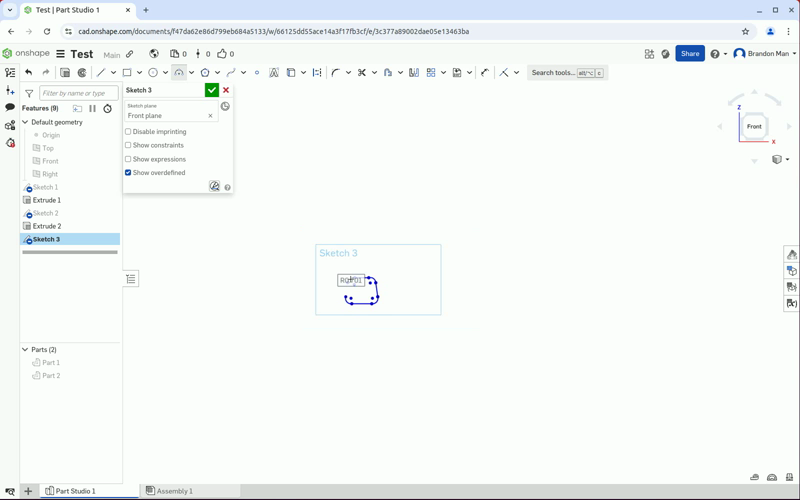
scroll(-6)
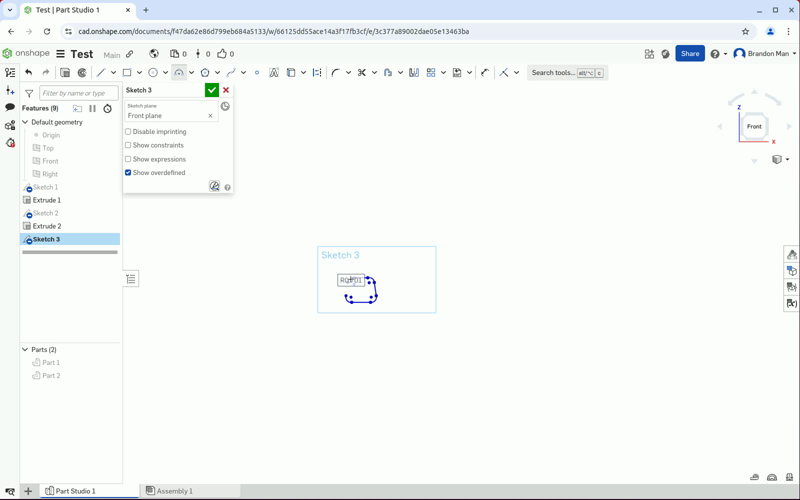
scroll(-6)
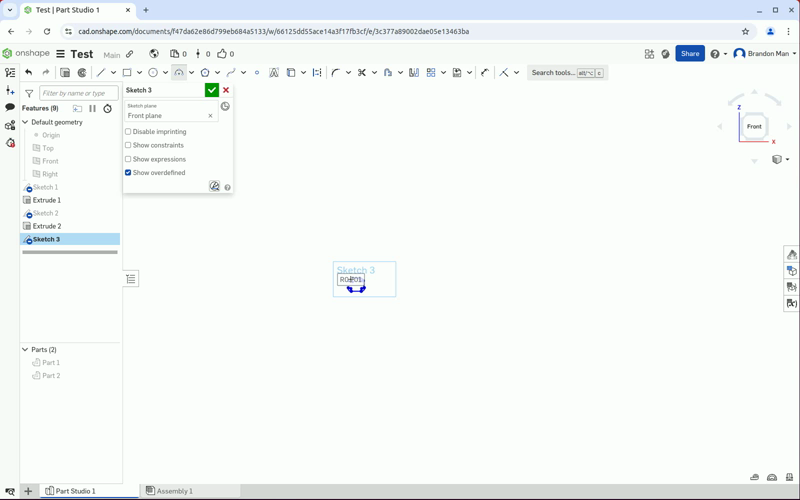
key_up(shift)
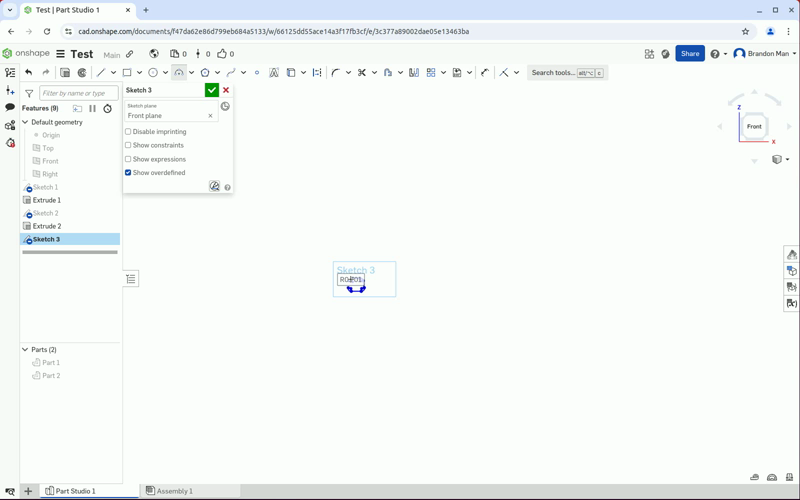
key(esc)
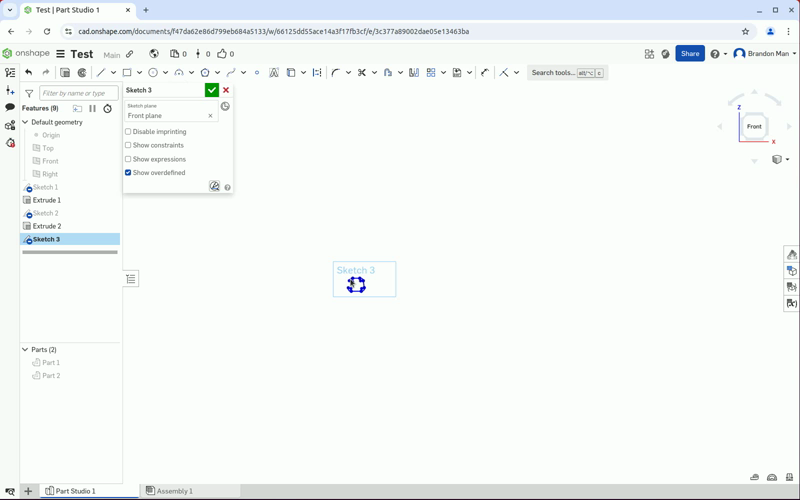
key(l)
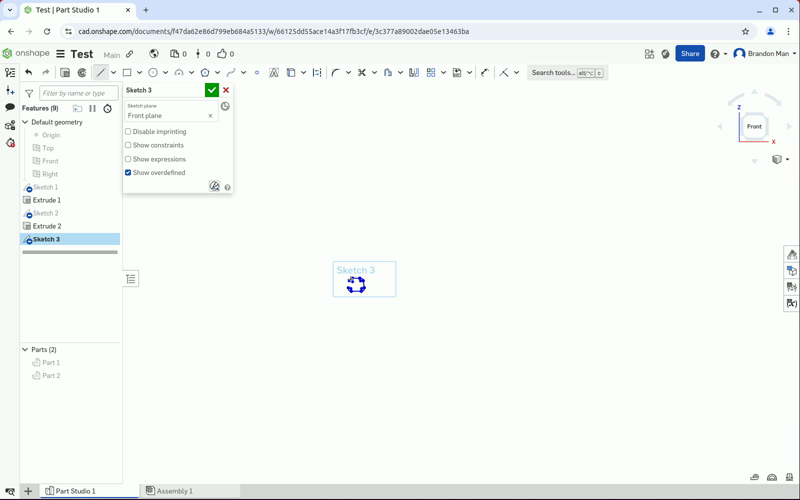
mouse_move(349, 280)
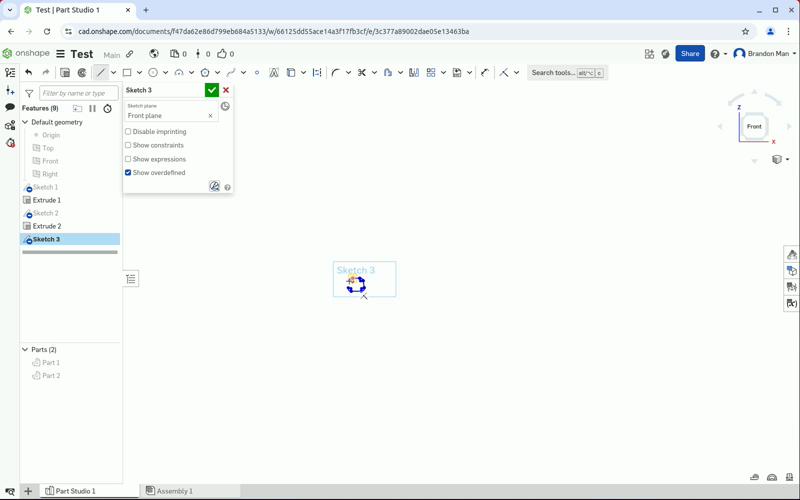
scroll(6)
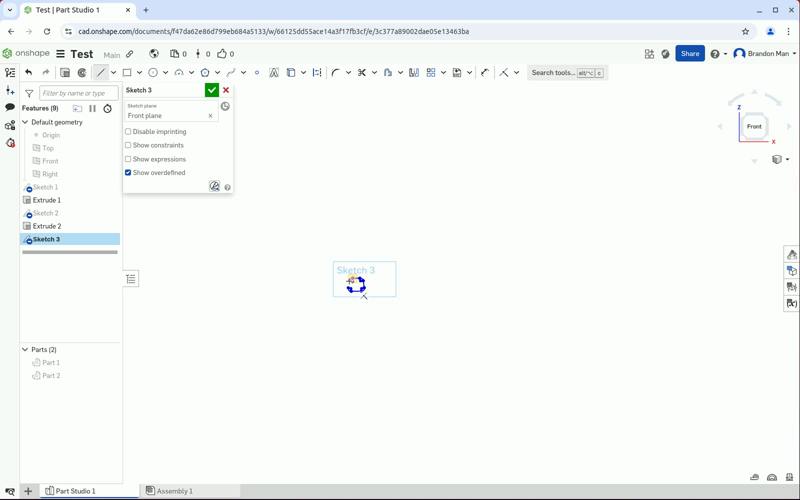
scroll(6)
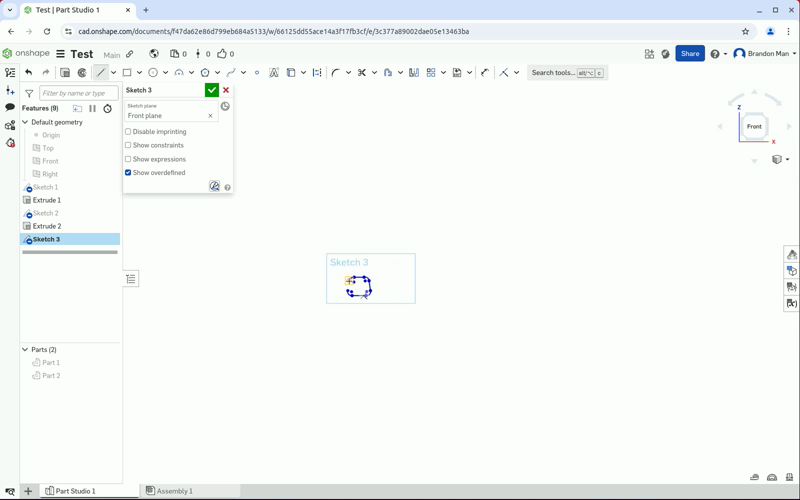
scroll(6)
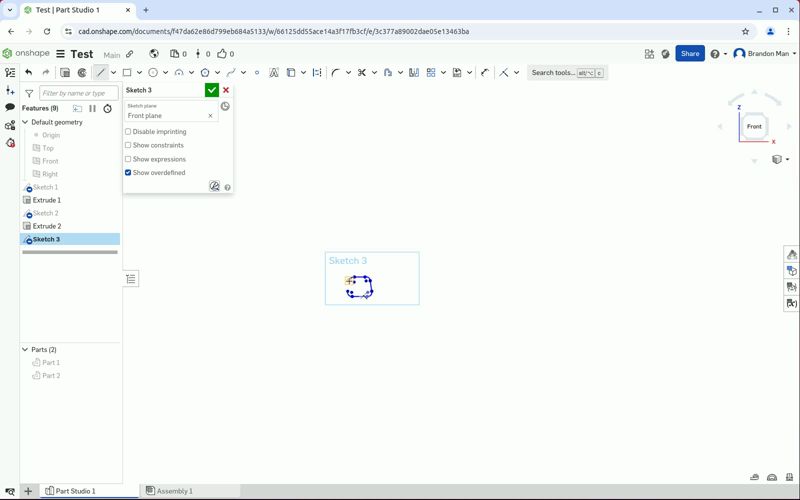
scroll(6)
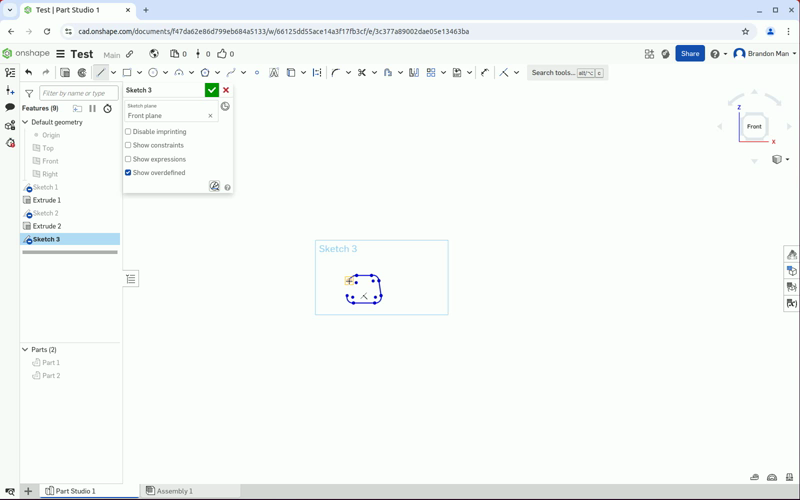
scroll(6)
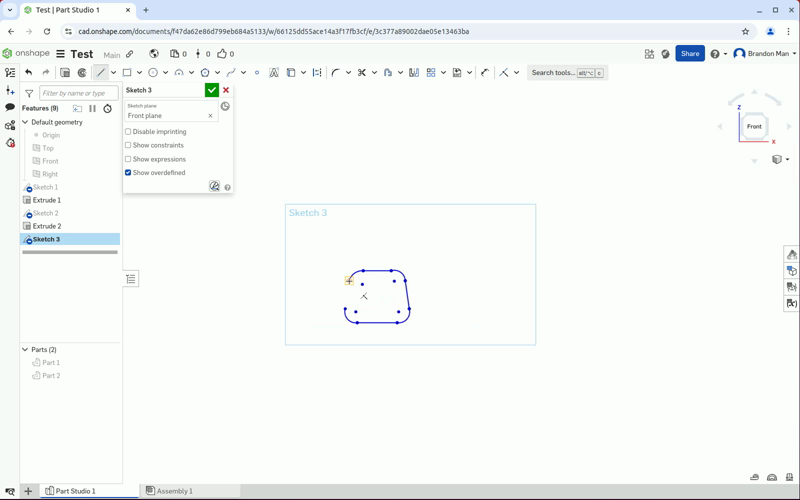
scroll(6)
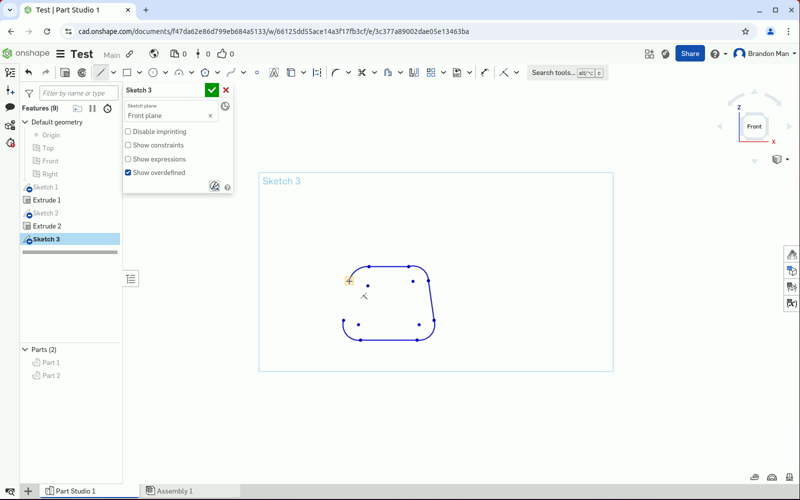
scroll(6)
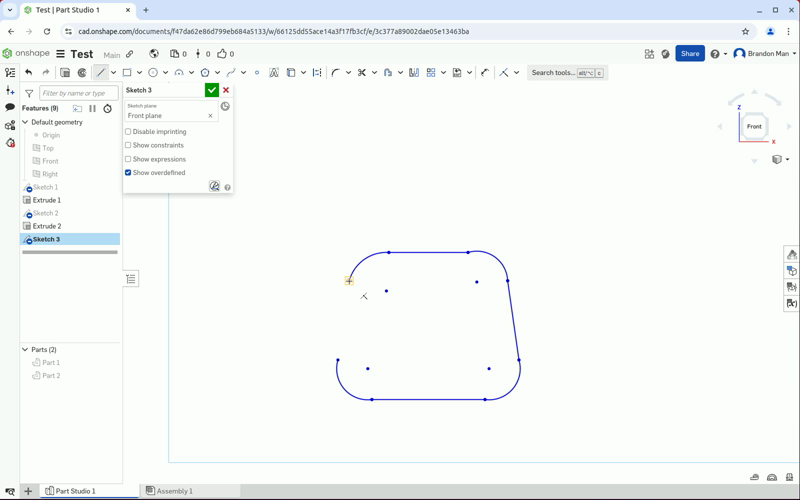
click(349, 280)
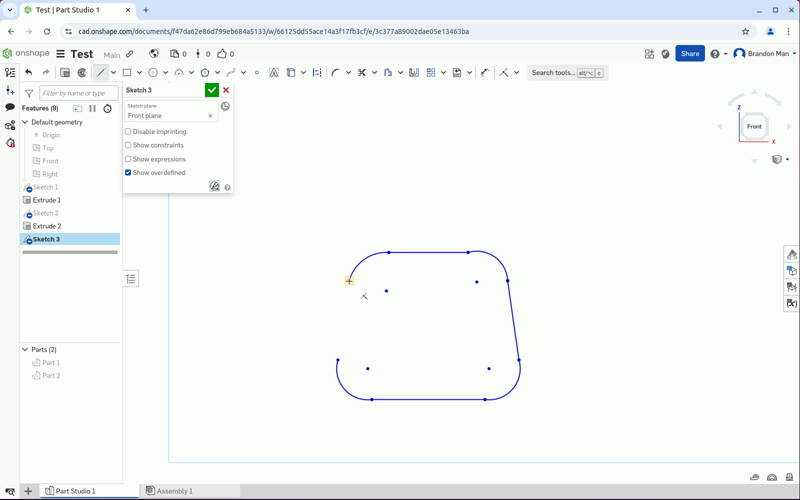
scroll(-6)
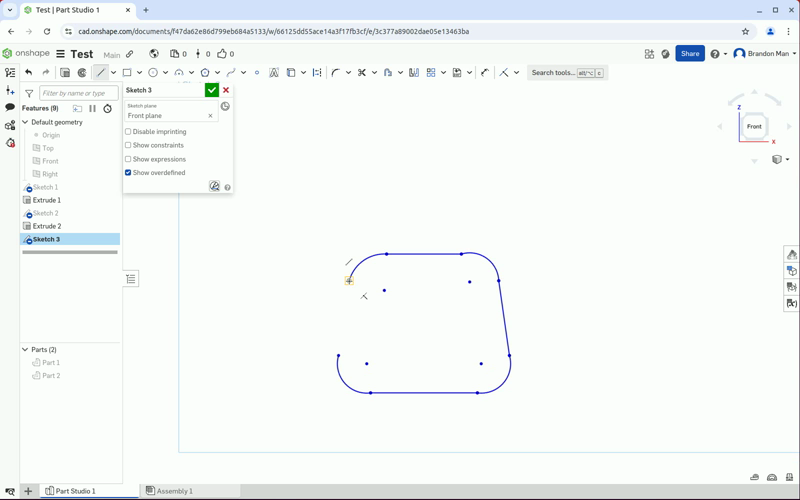
scroll(-6)
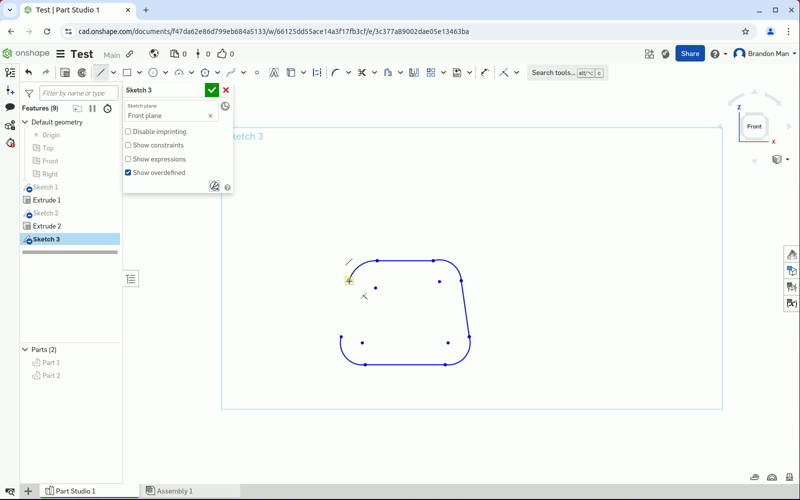
scroll(-6)
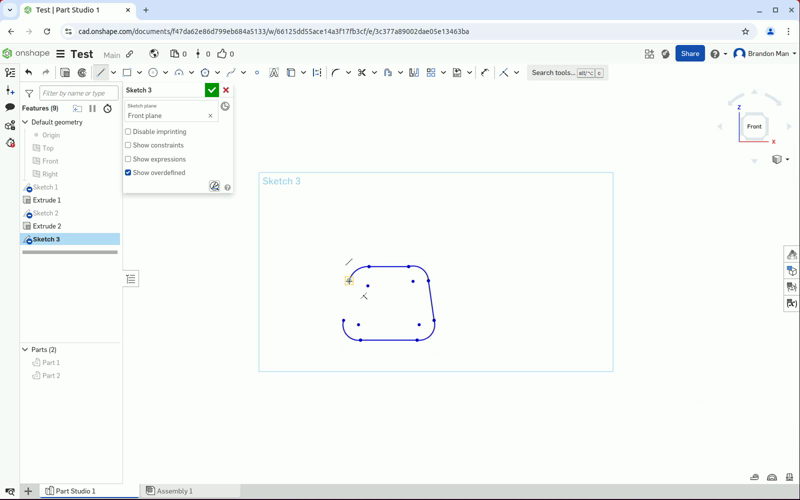
scroll(-6)
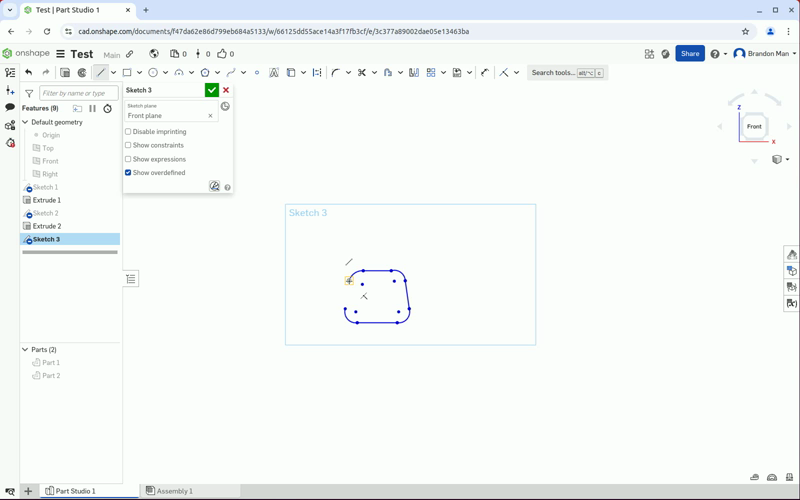
scroll(-6)
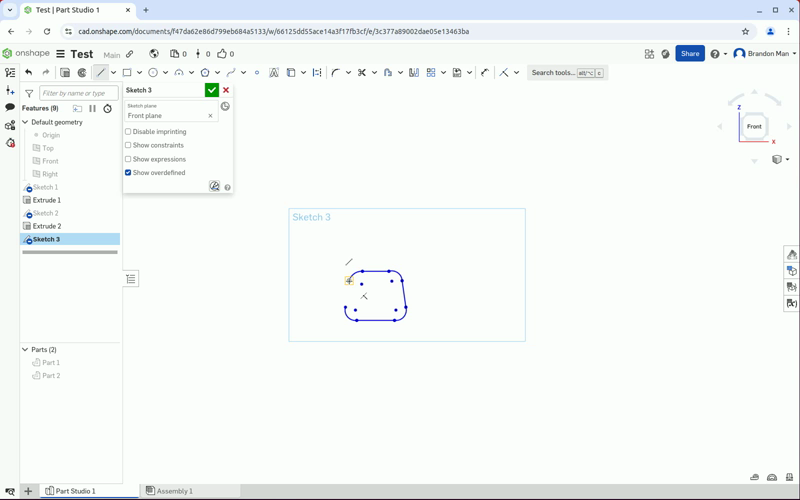
scroll(-6)
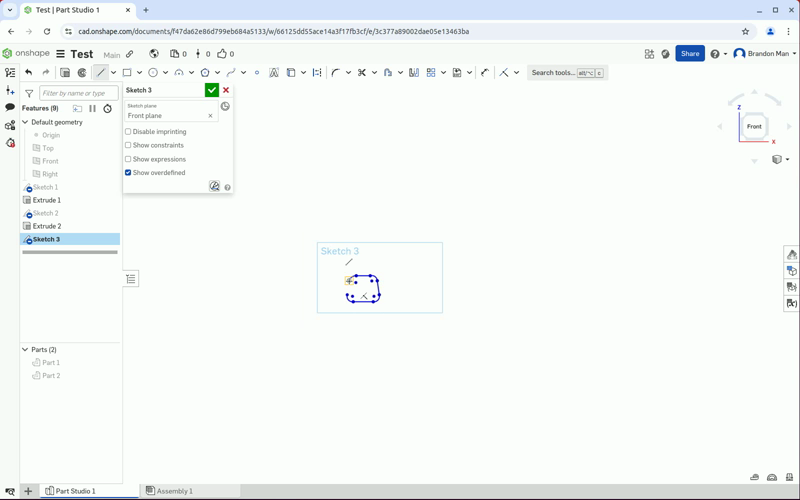
scroll(-6)
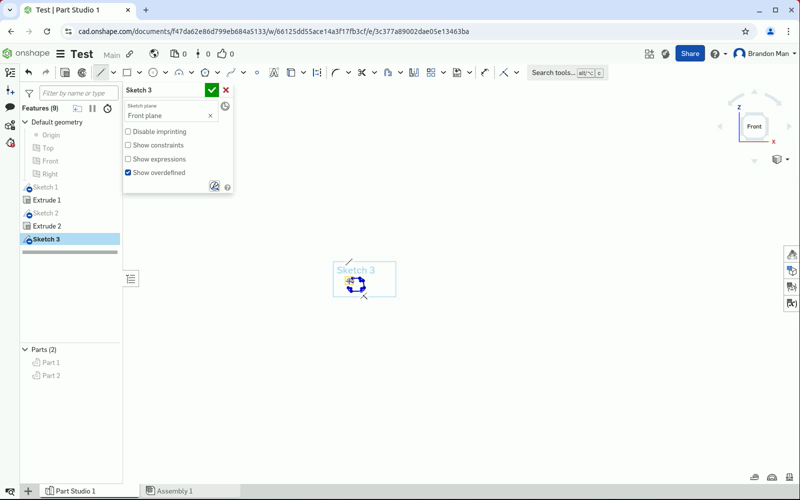
mouse_move(379, 280)
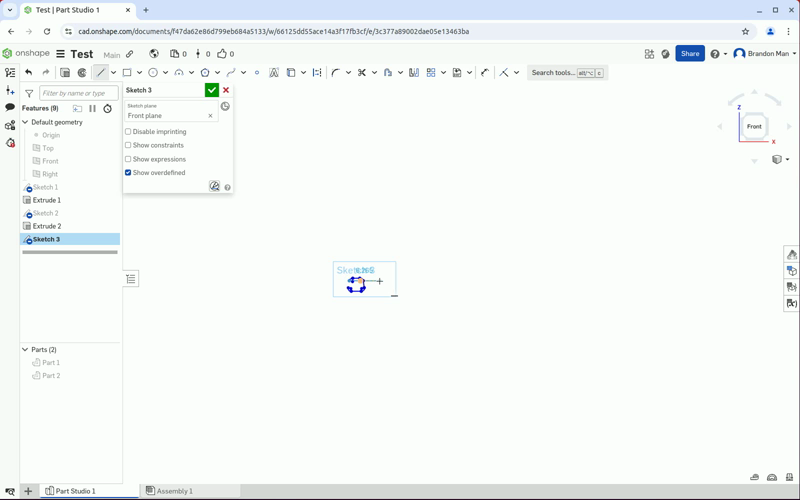
key_down(shift)
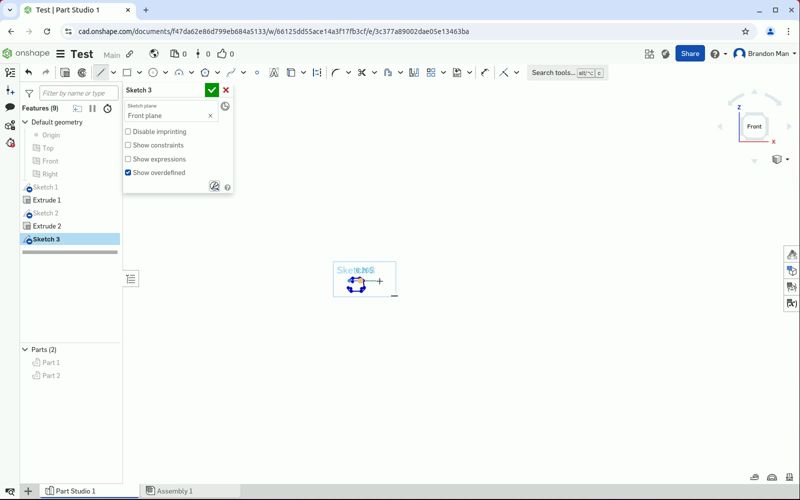
mouse_move(348, 287)
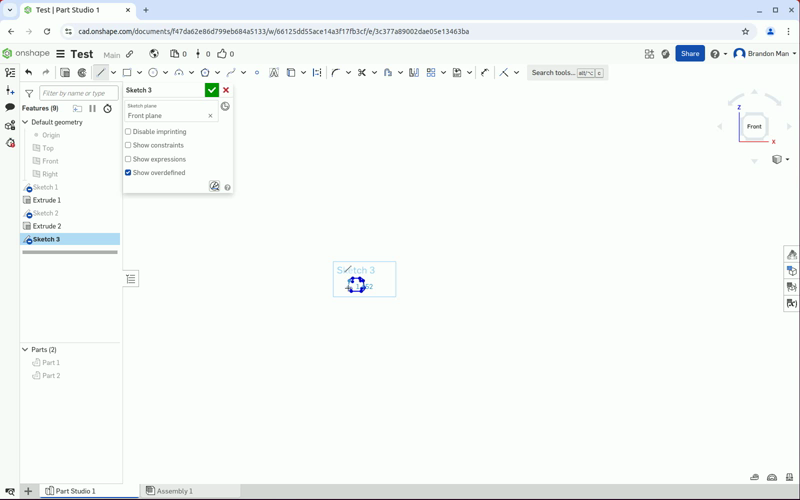
scroll(6)
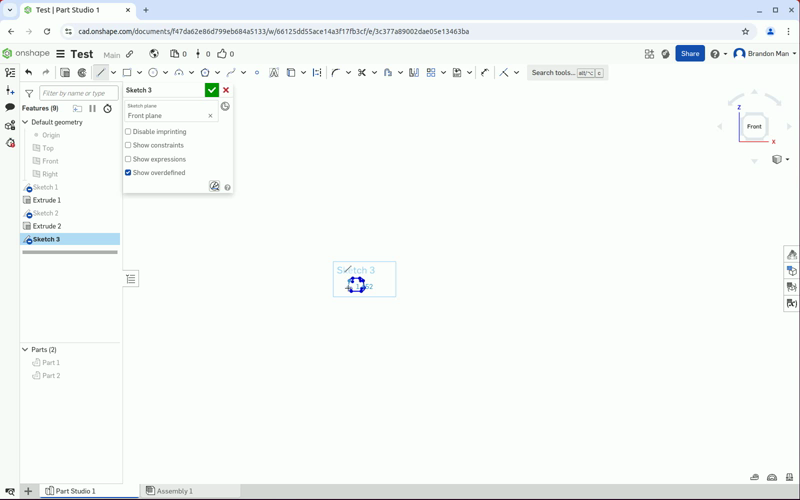
scroll(6)
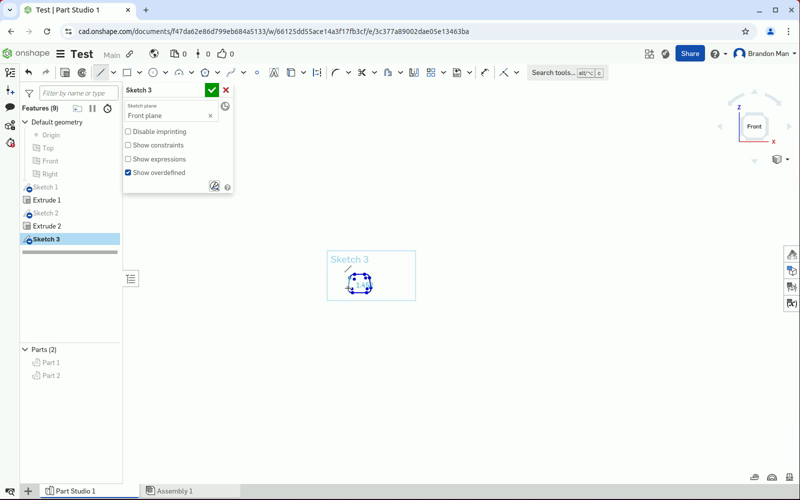
scroll(6)
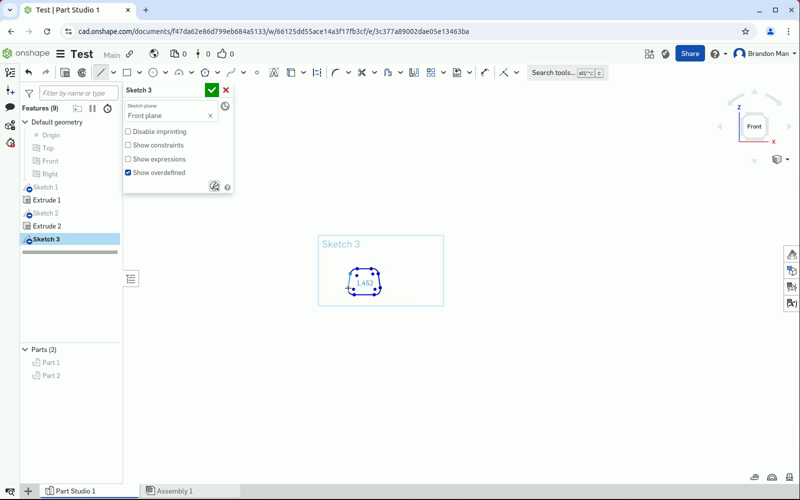
scroll(6)
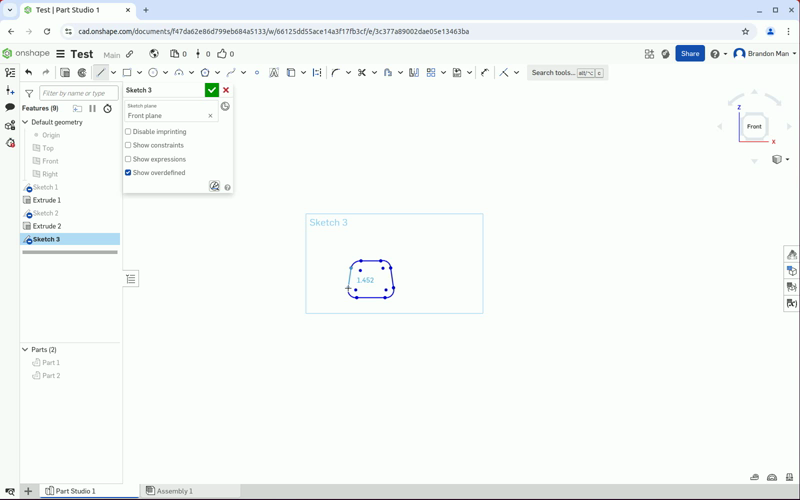
scroll(6)
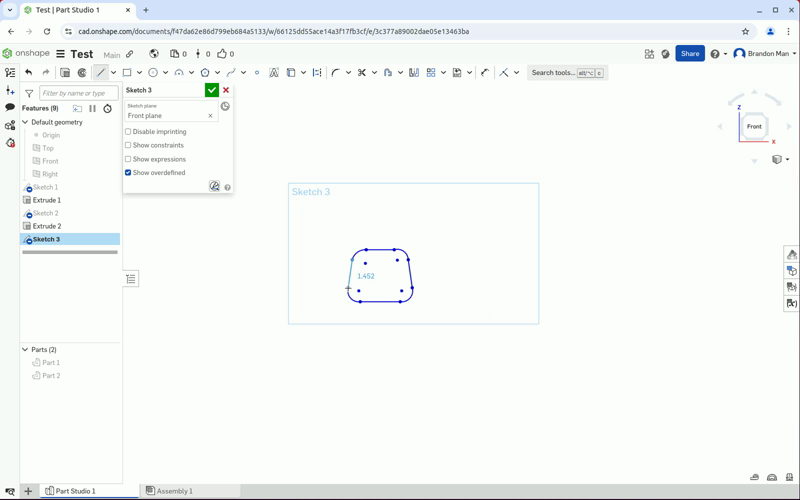
scroll(6)
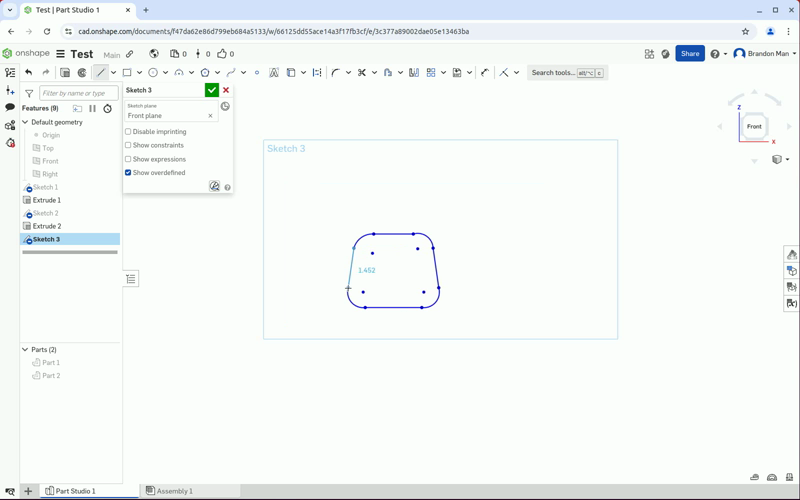
scroll(6)
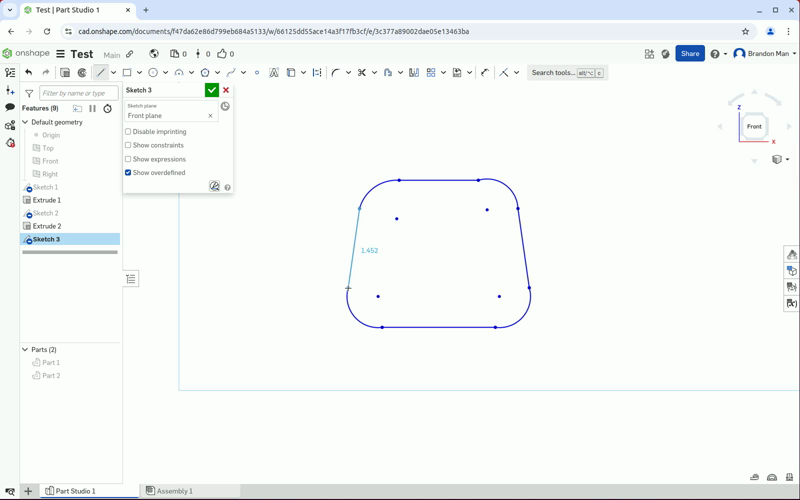
key_up(shift)
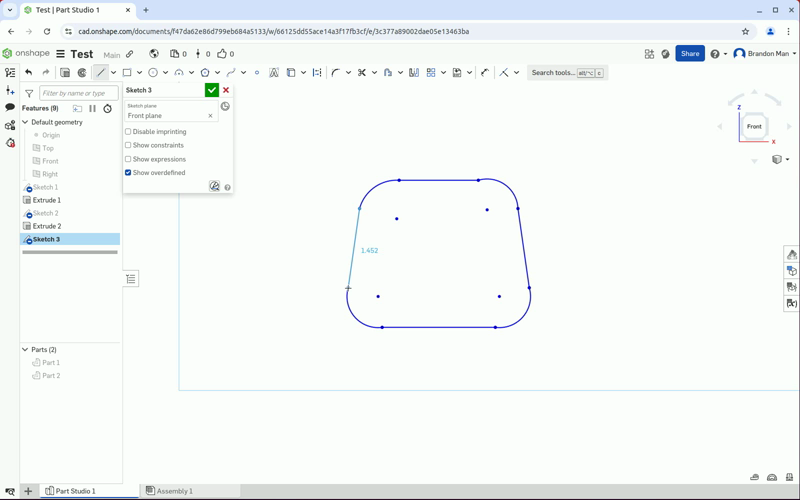
click(348, 287)
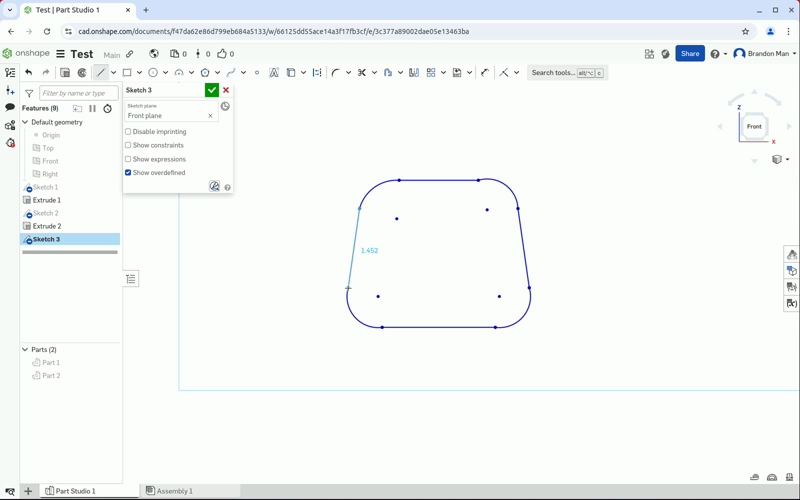
scroll(-6)
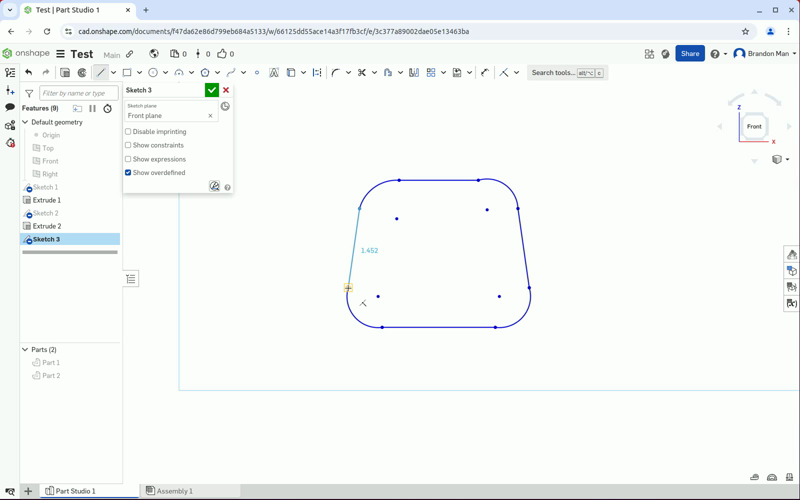
scroll(-6)
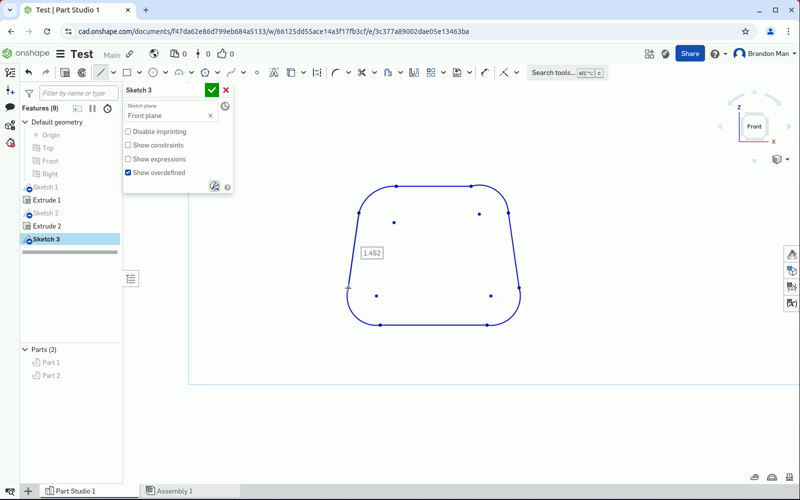
scroll(-6)
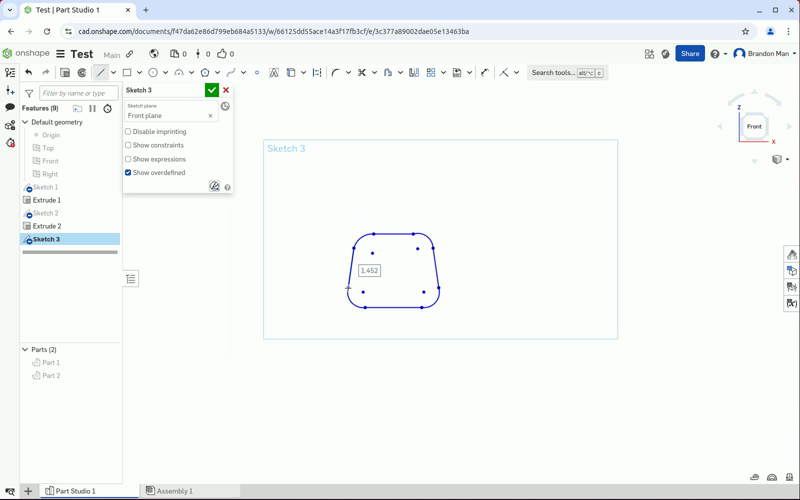
scroll(-6)
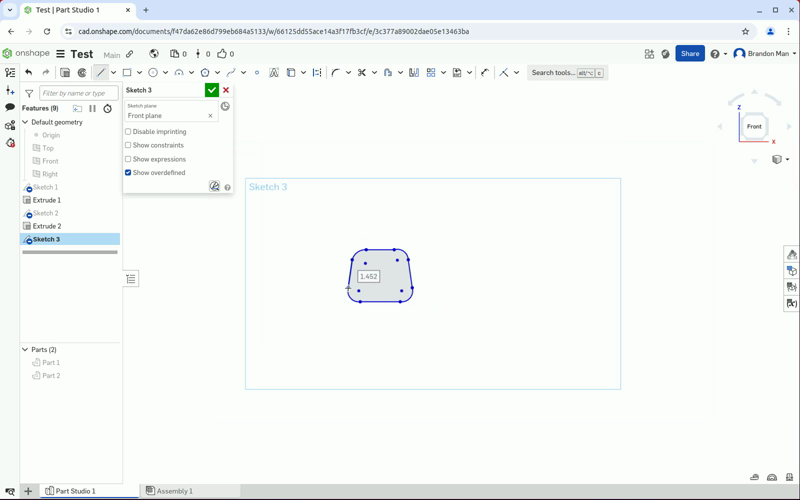
scroll(-6)
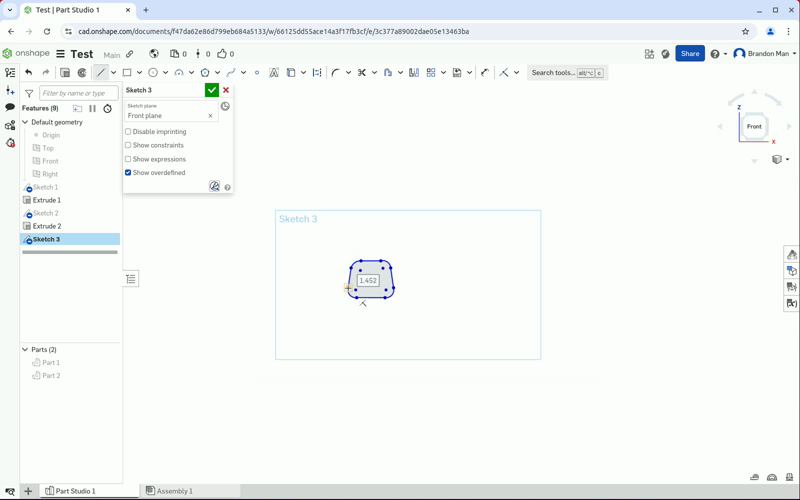
scroll(-6)
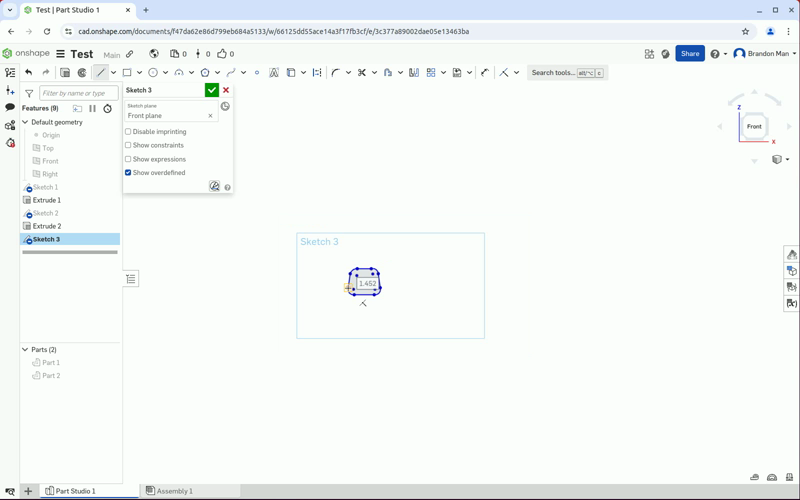
scroll(-6)
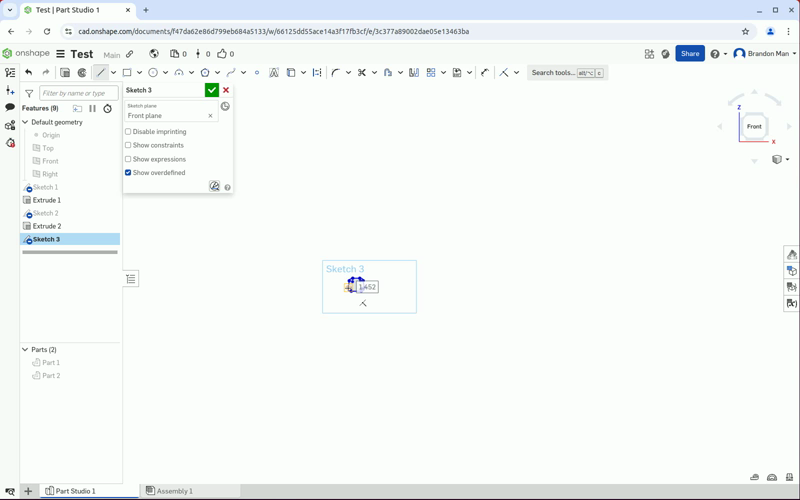
key(esc)
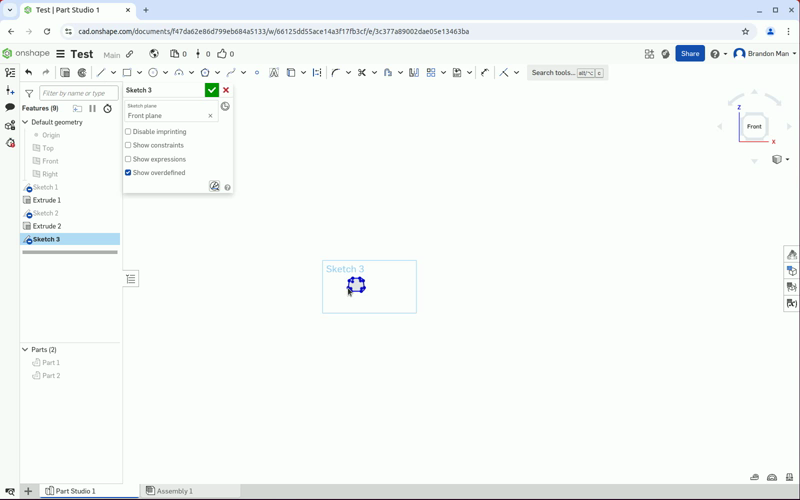
mouse_move(354, 288)
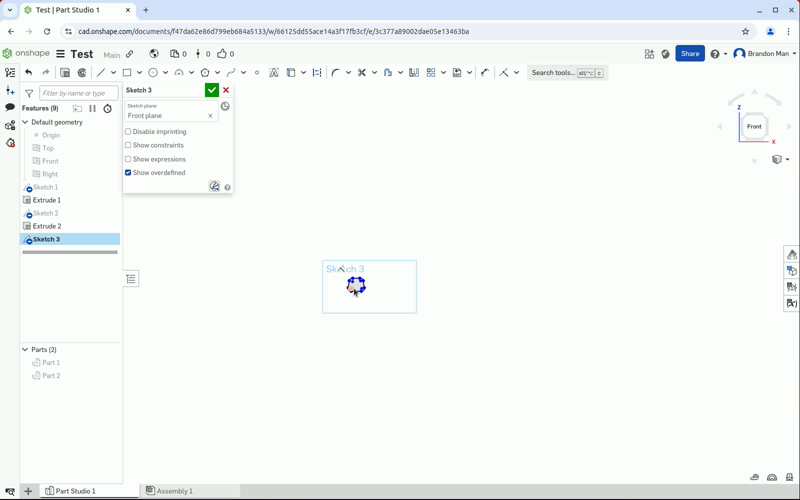
scroll(6)
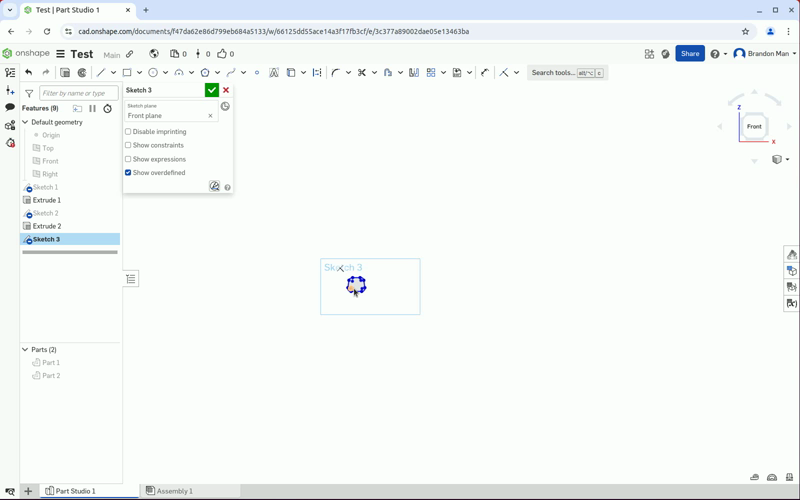
scroll(6)
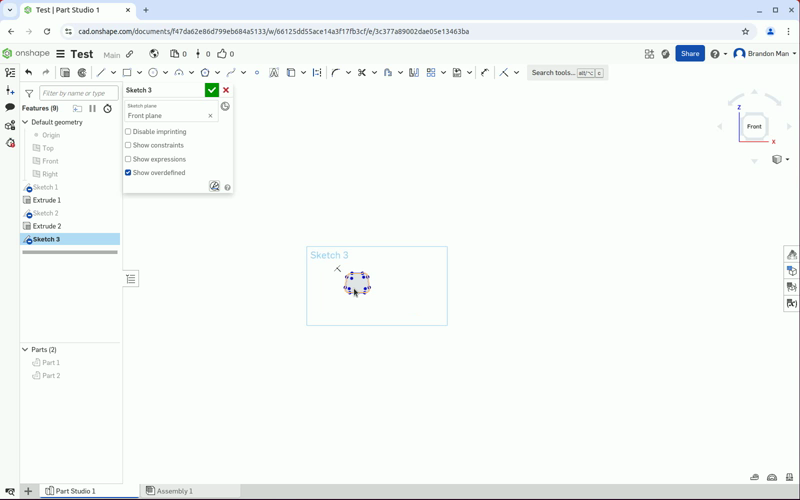
scroll(6)
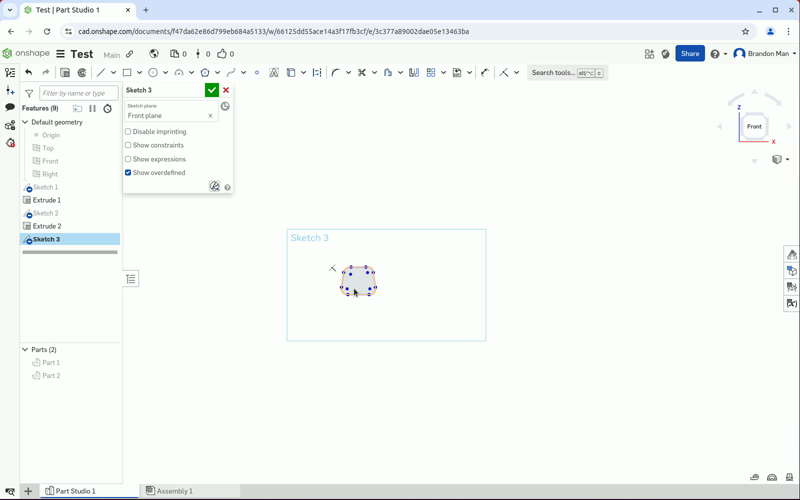
scroll(6)
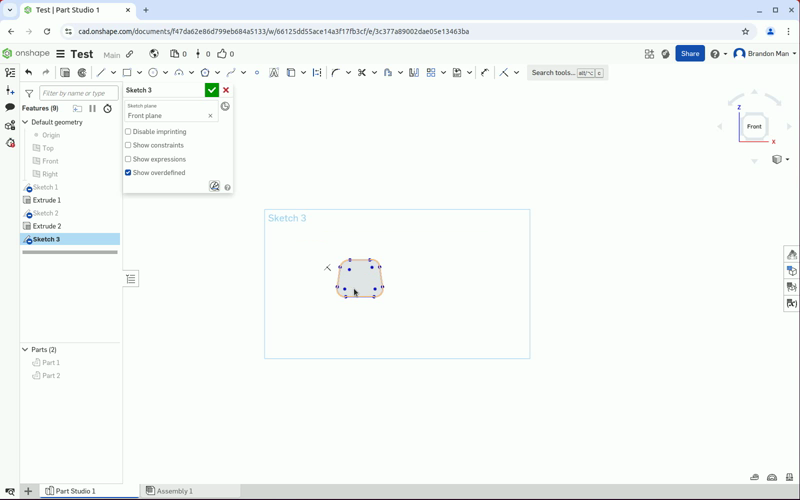
scroll(6)
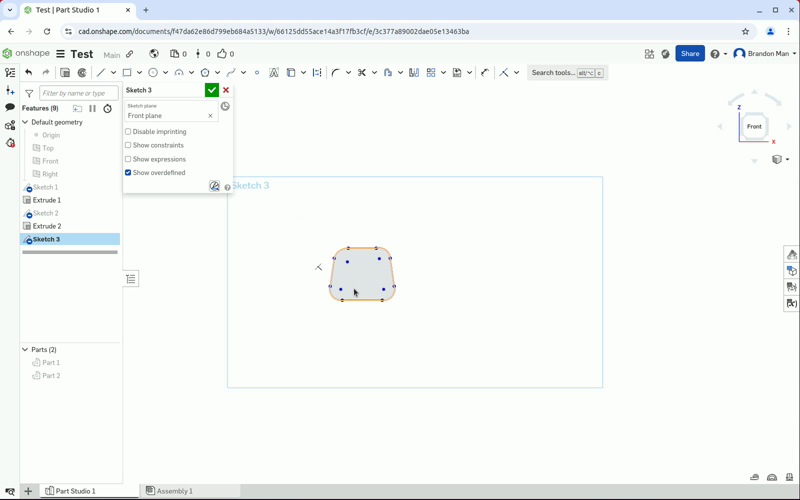
scroll(6)
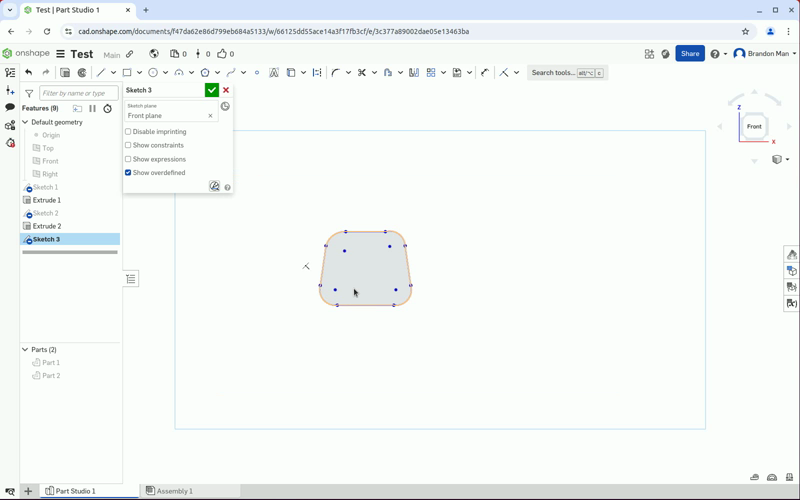
scroll(6)
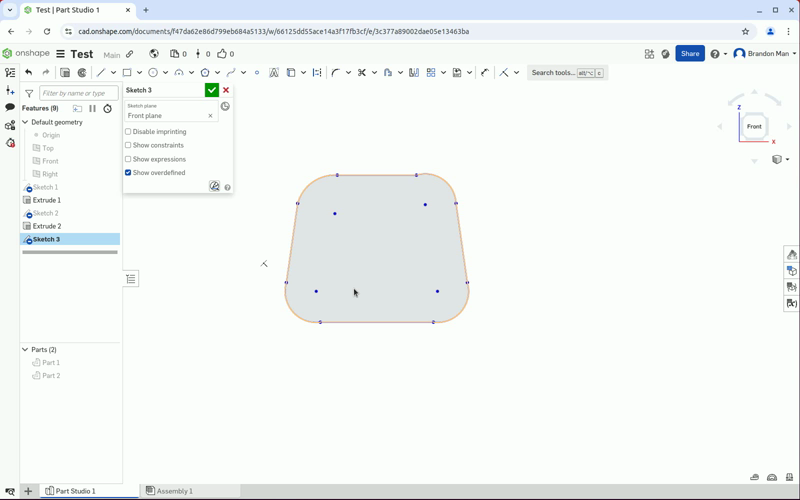
click(354, 288)
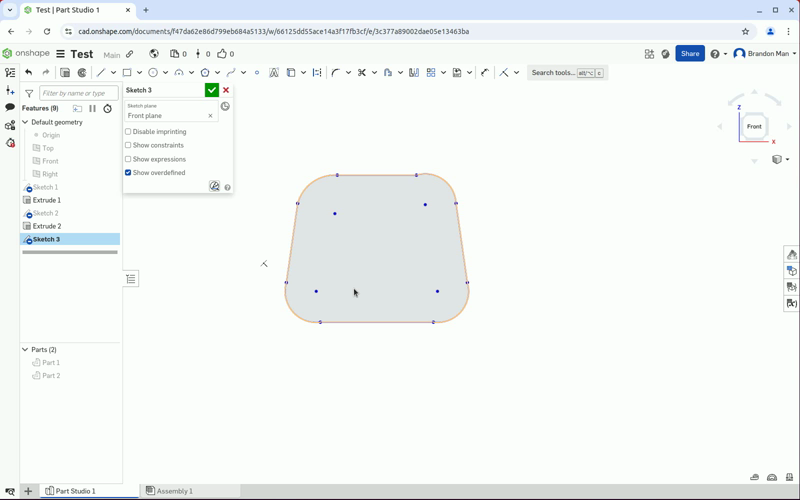
scroll(-6)
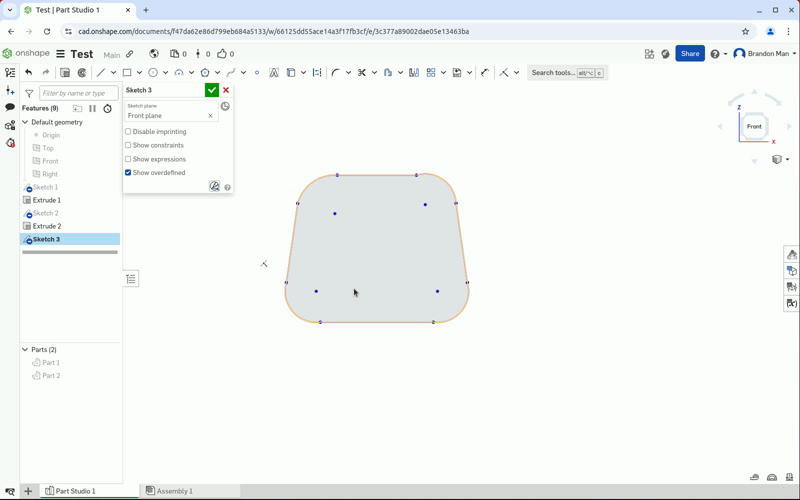
scroll(-6)
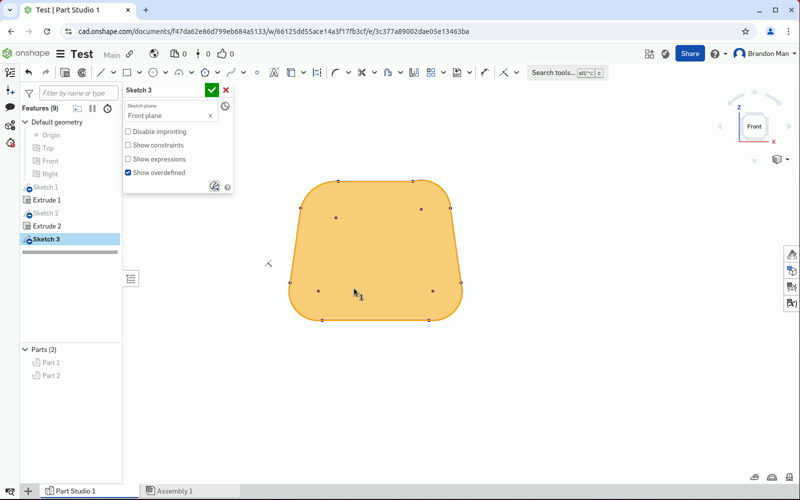
scroll(-6)
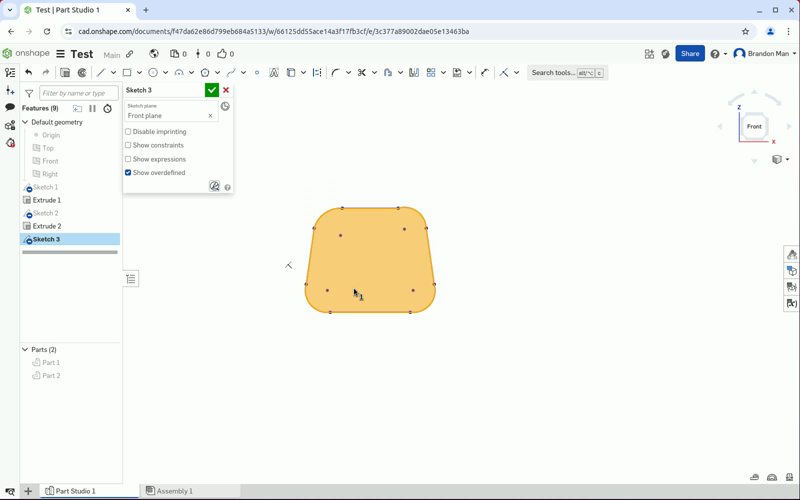
scroll(-6)
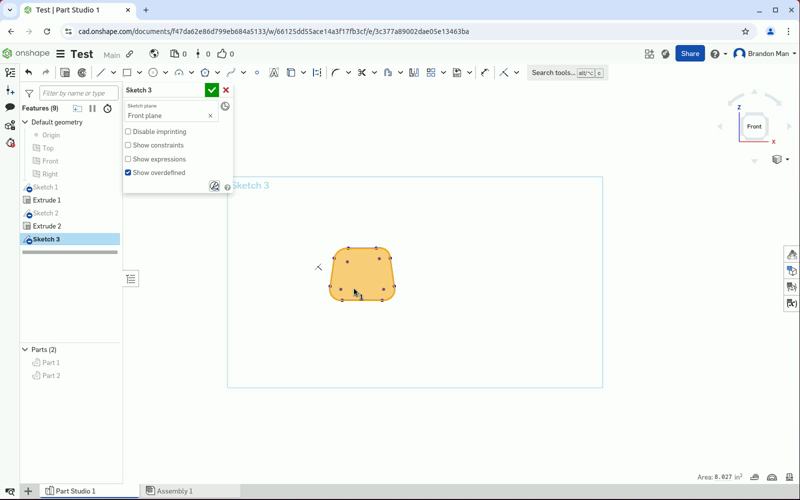
scroll(-6)
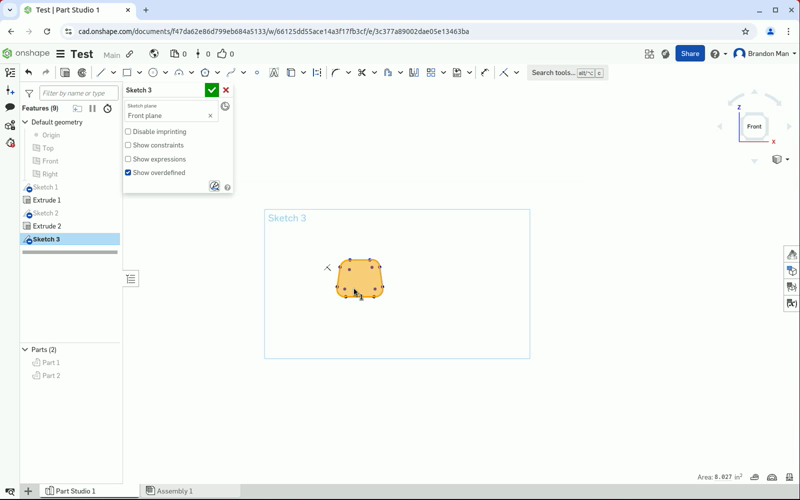
scroll(-6)
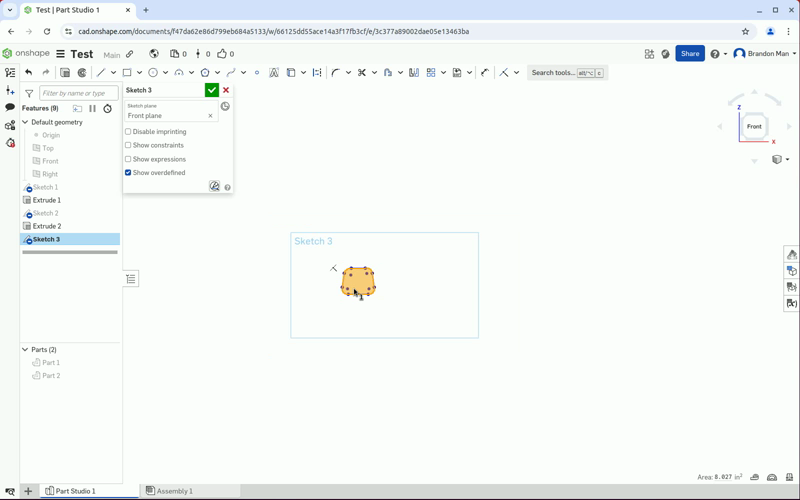
scroll(-6)
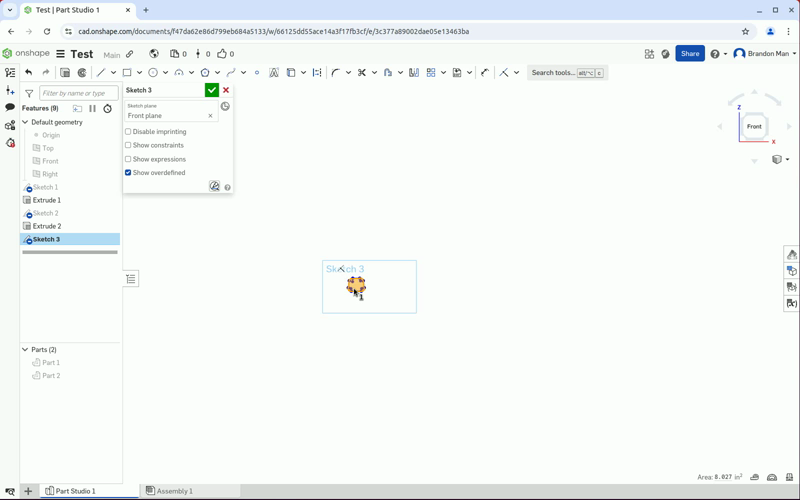
mouse_move(73, 352)
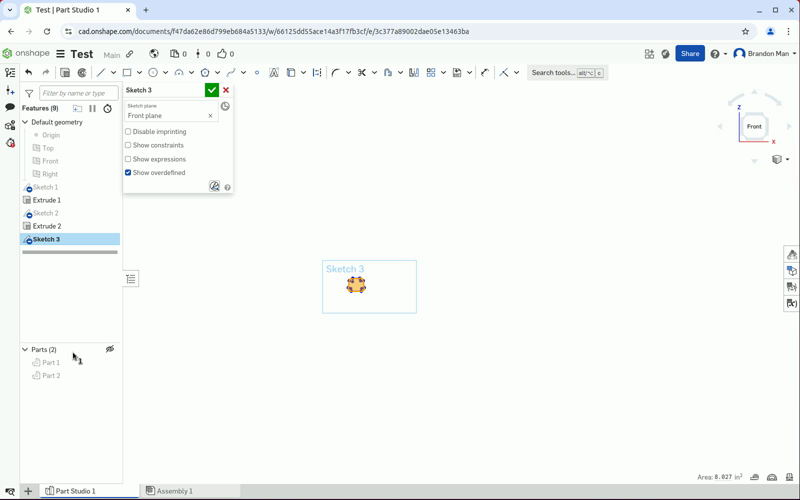
key(shift+y)
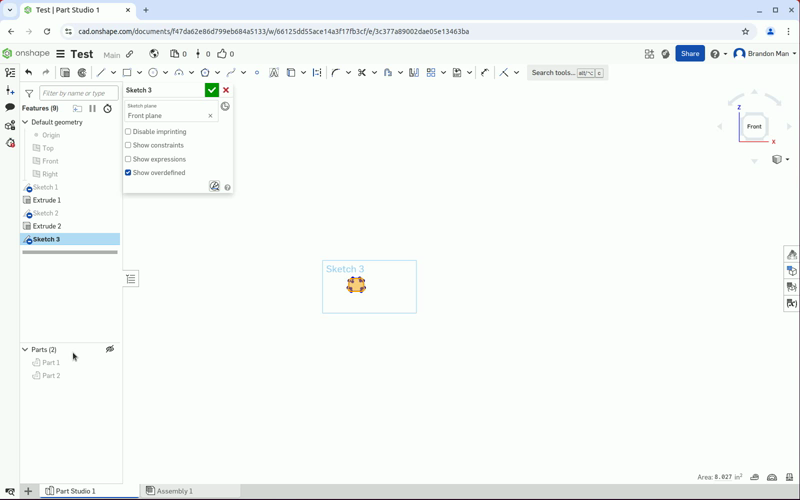
key(shift+e)
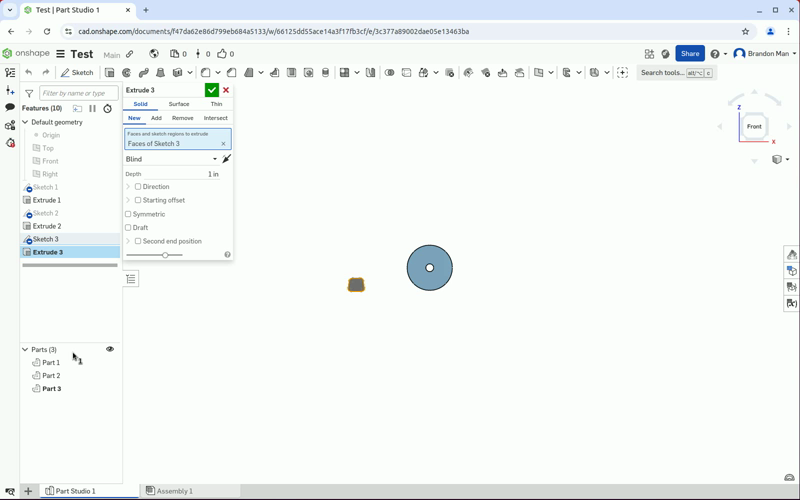
mouse_move(143, 106)
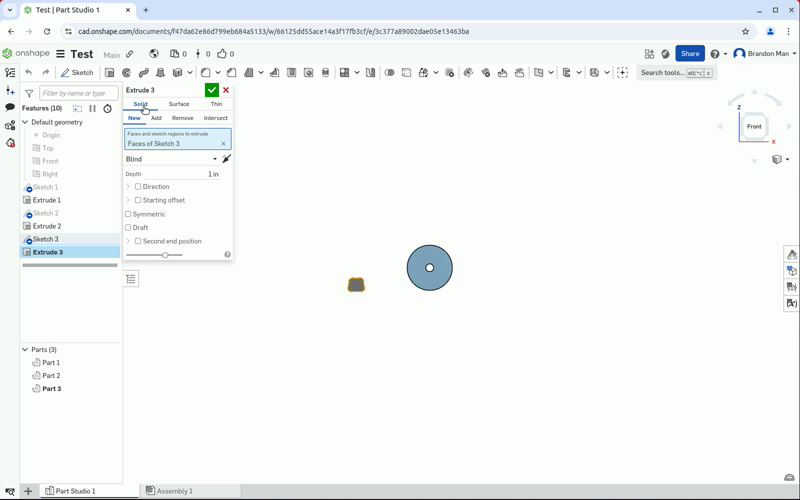
click(143, 106)
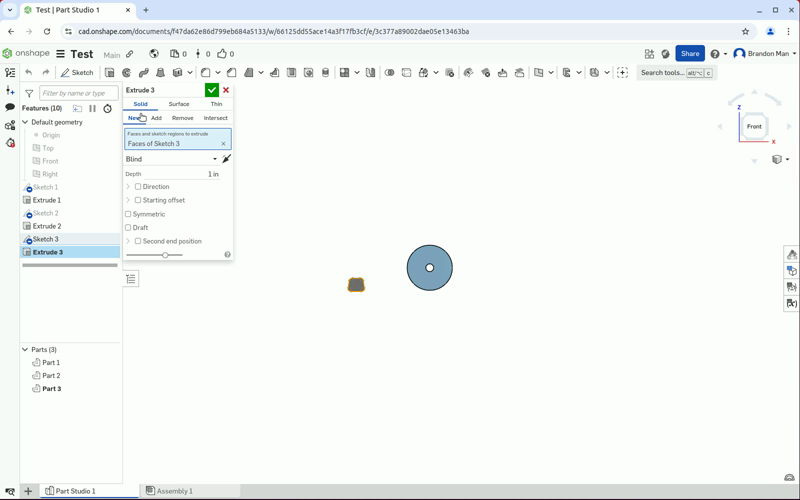
mouse_move(137, 120)
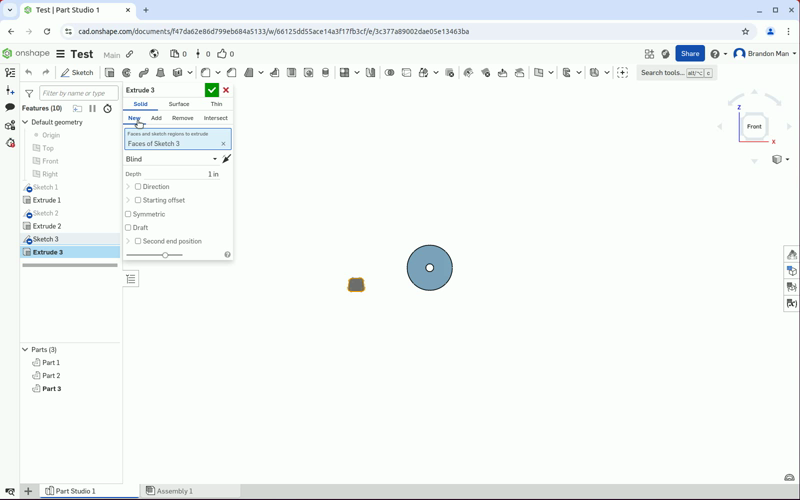
click(137, 120)
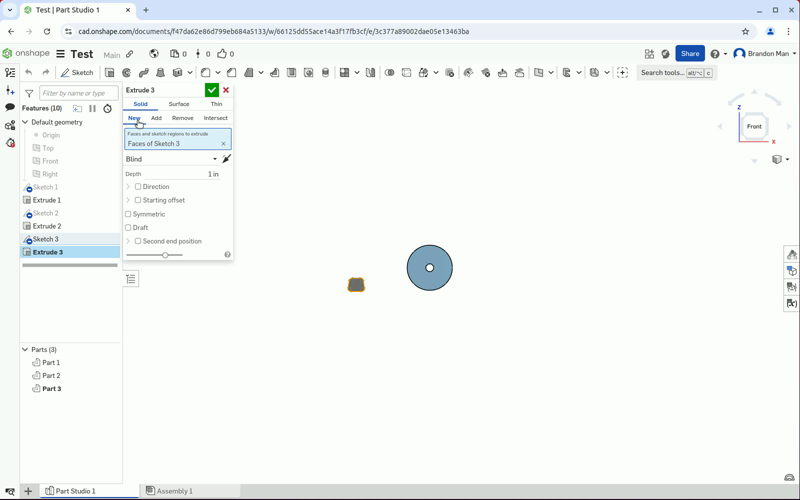
key(tab, 4)
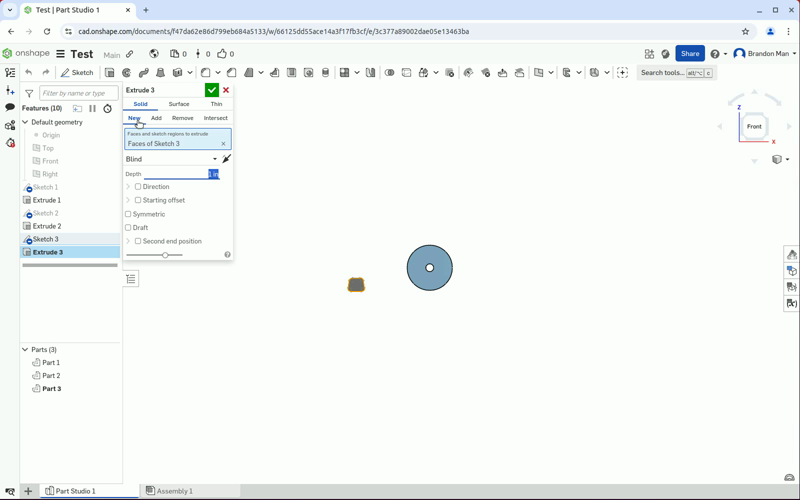
text(3.129)
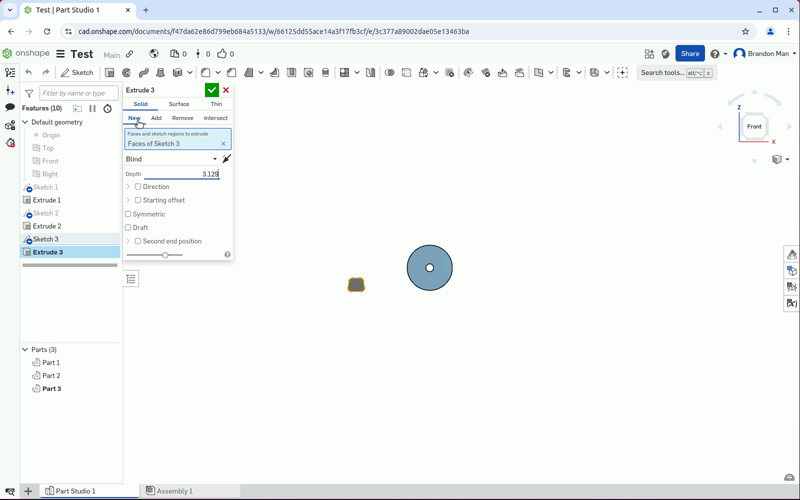
key(enter)
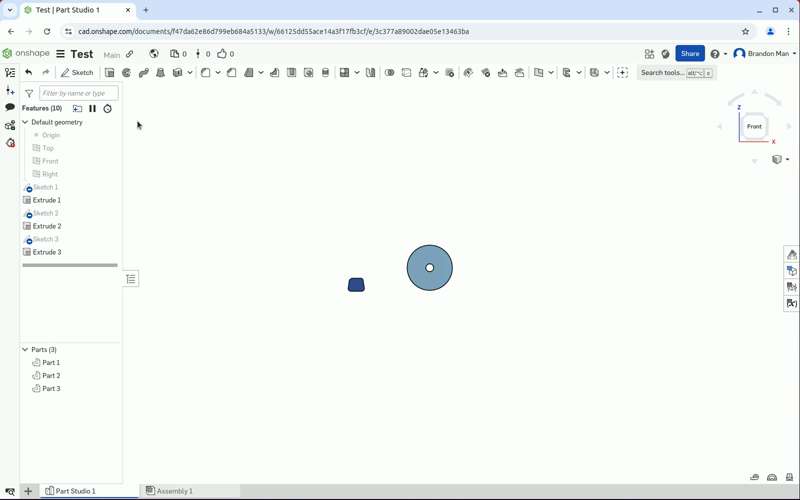
key(shift+h)
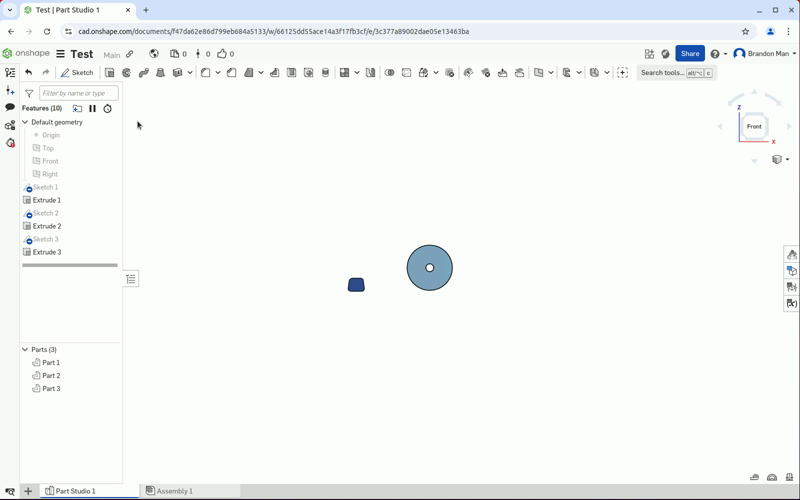
key(shift+h)
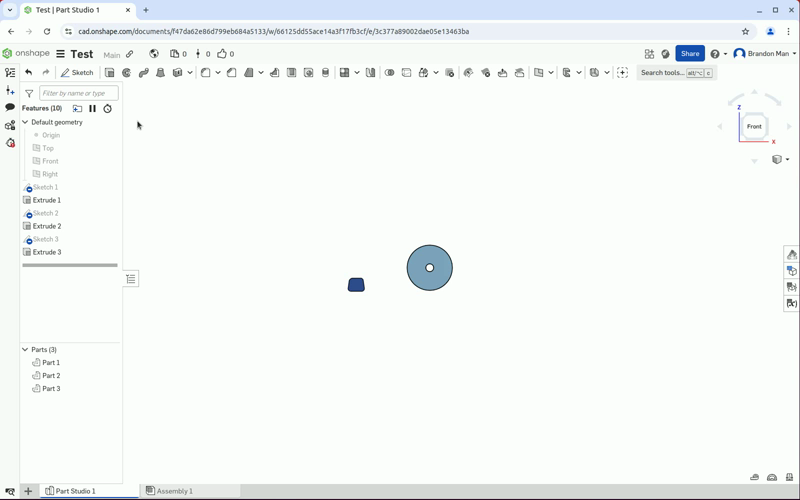
mouse_move(73, 189)
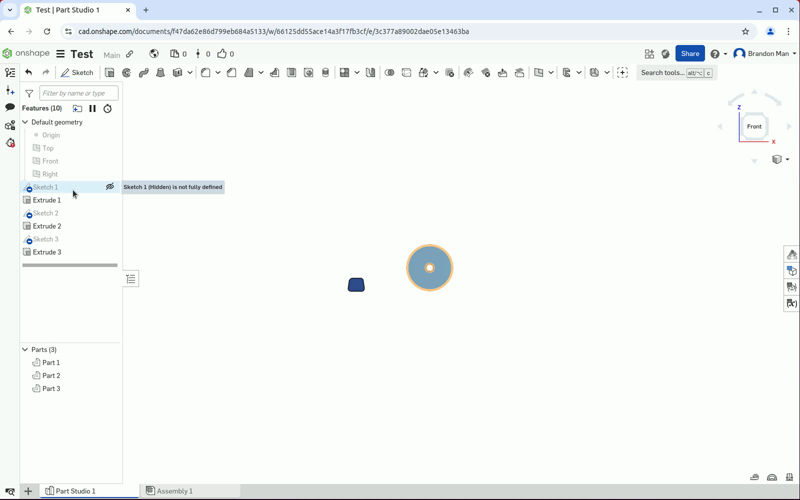
click(73, 189)
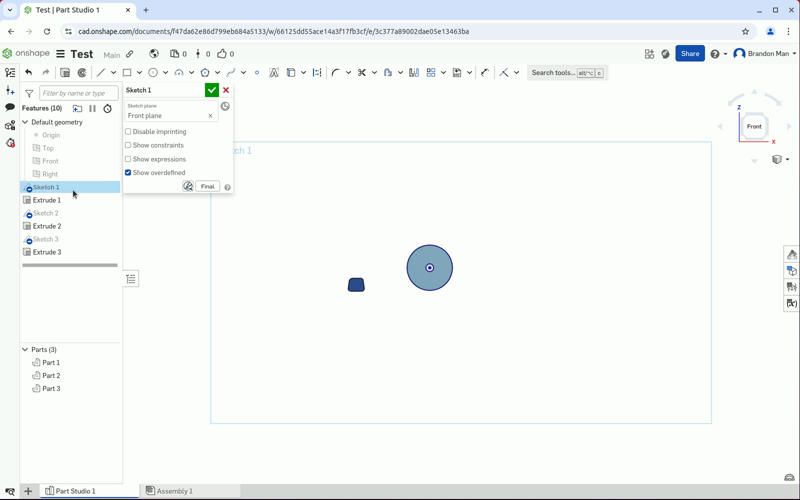
mouse_move(229, 92)
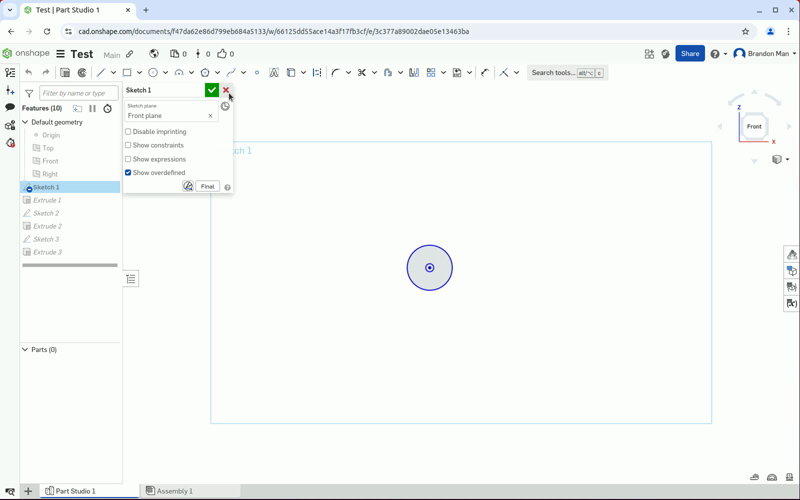
click(229, 92)
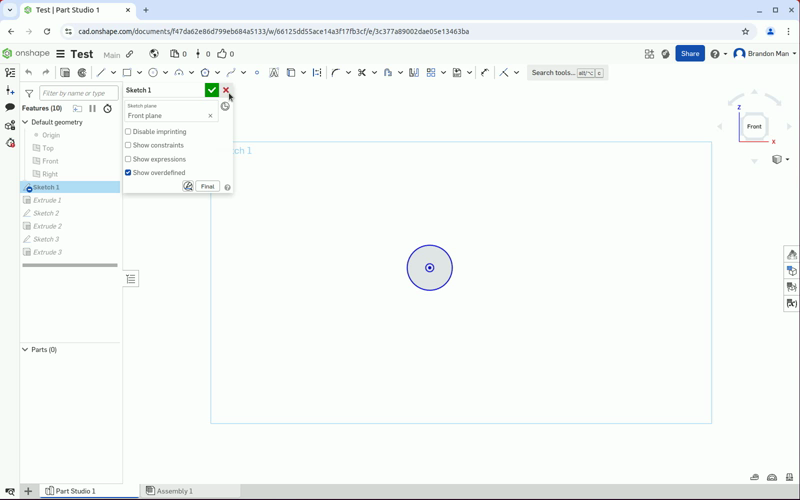
key(shift+s)
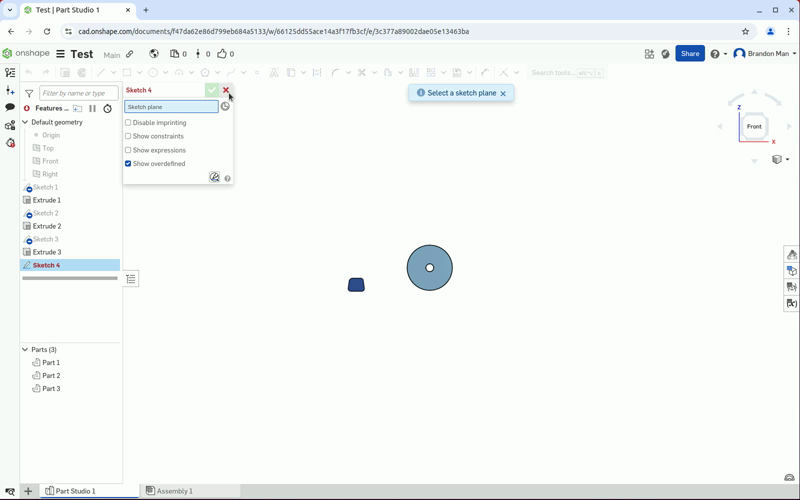
mouse_move(73, 163)
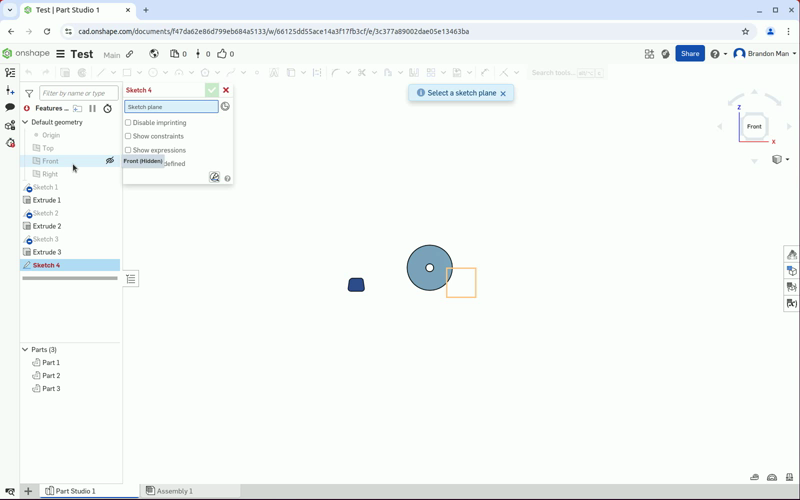
click(73, 163)
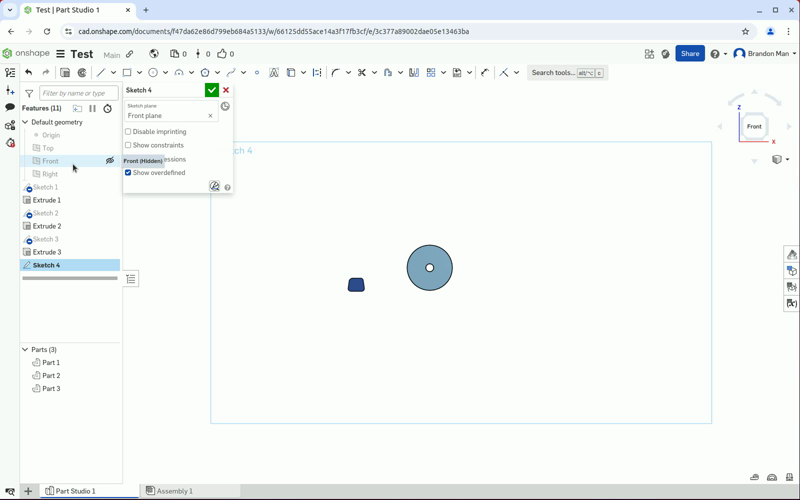
mouse_move(73, 352)
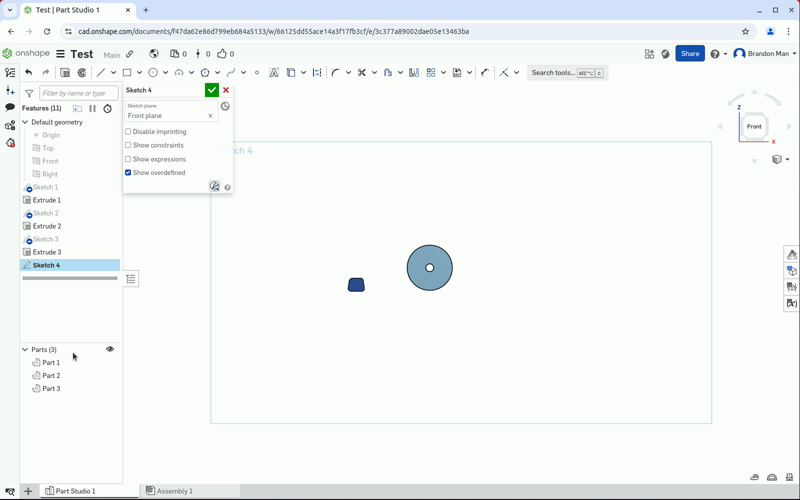
key(y)
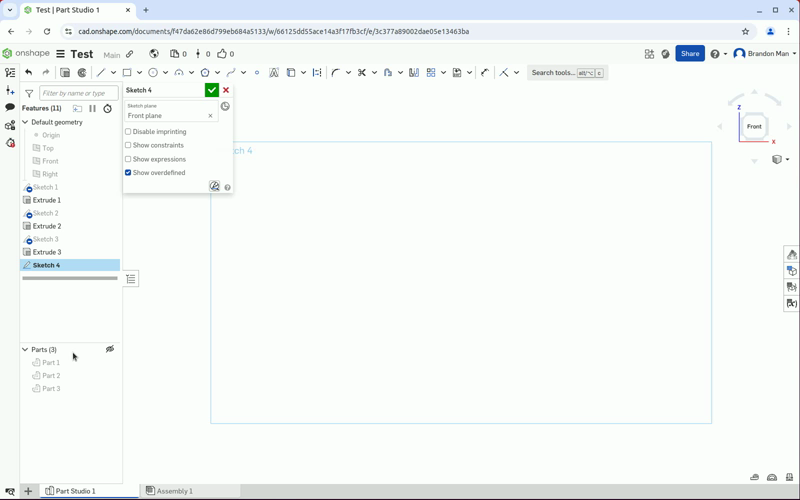
key(c)
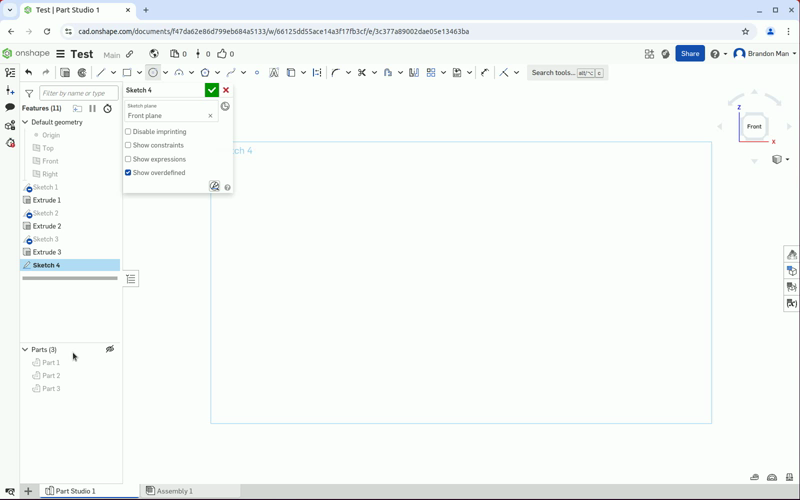
key_down(shift)
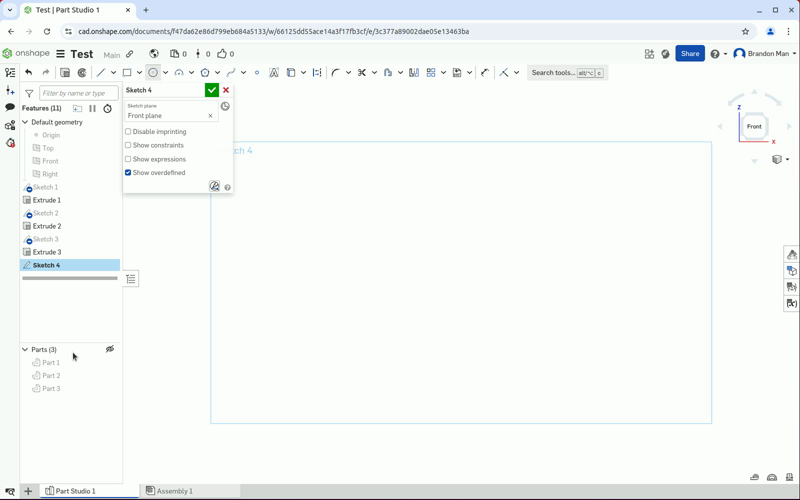
mouse_move(480, 301)
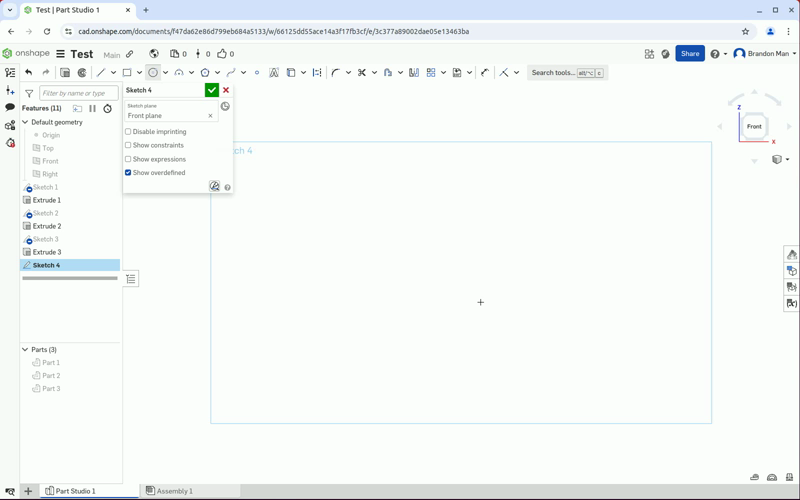
click(480, 301)
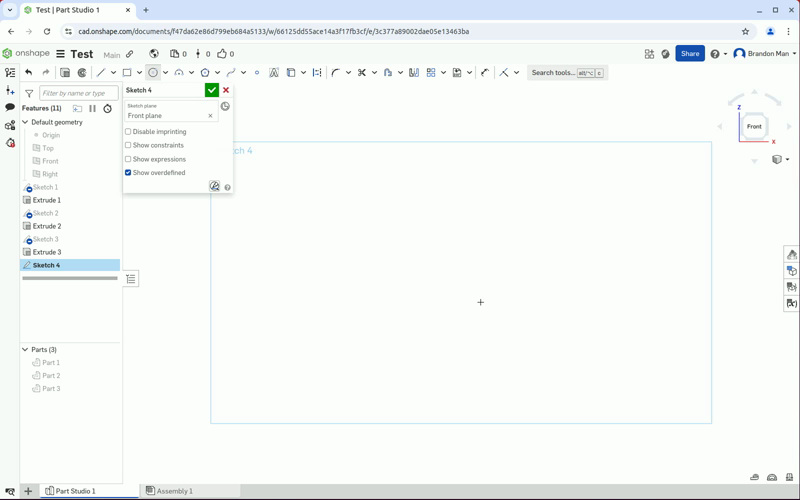
key_up(shift)
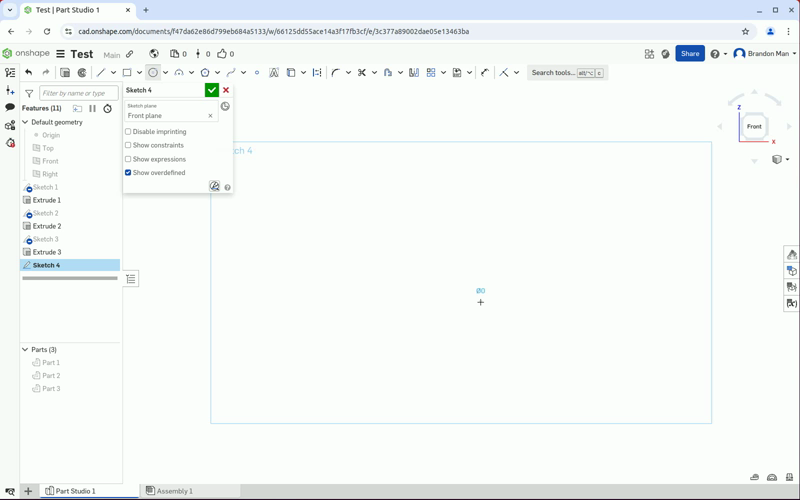
mouse_move(492, 301)
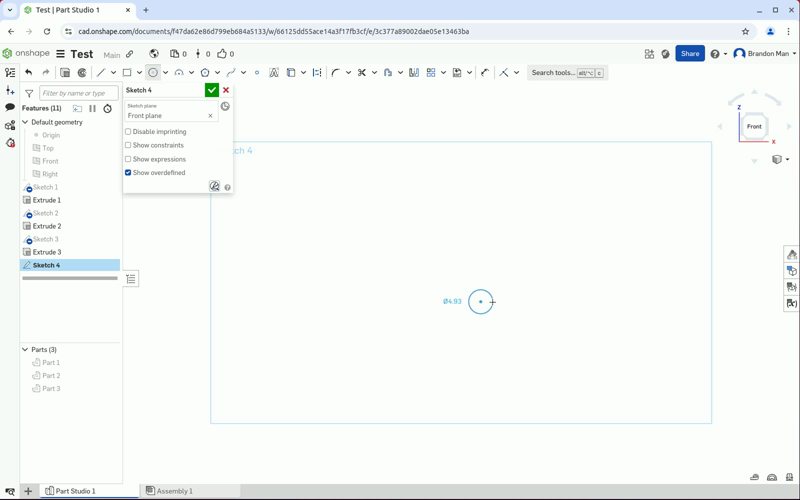
click(492, 301)
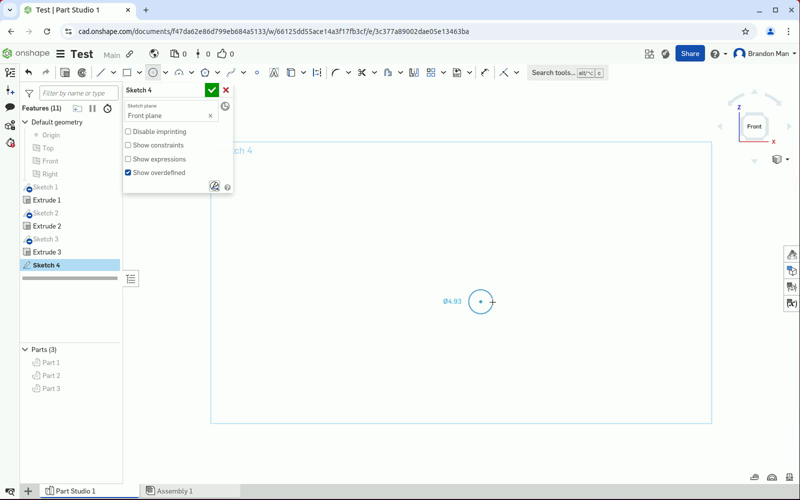
key(esc)
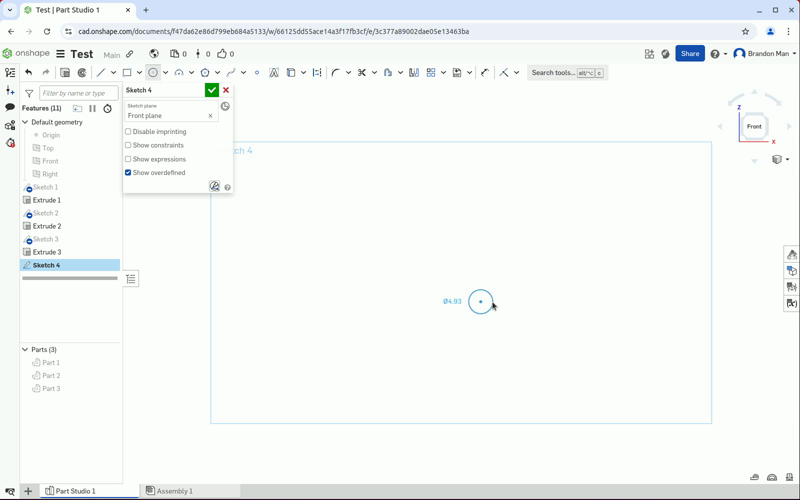
key(c)
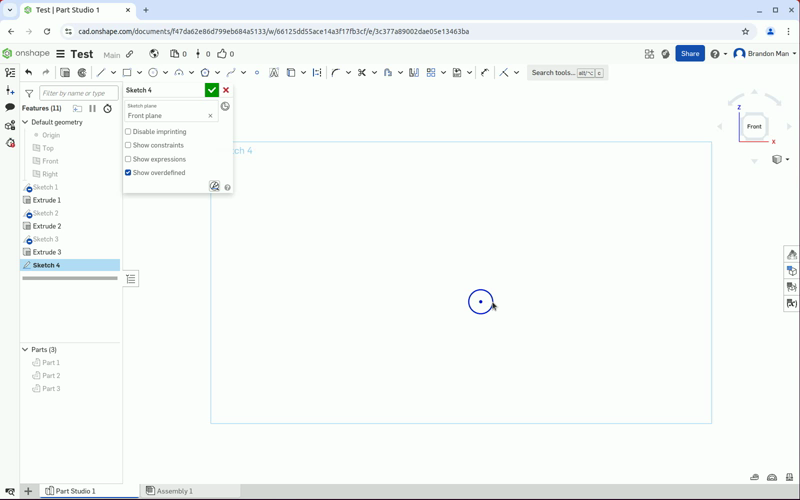
key_down(shift)
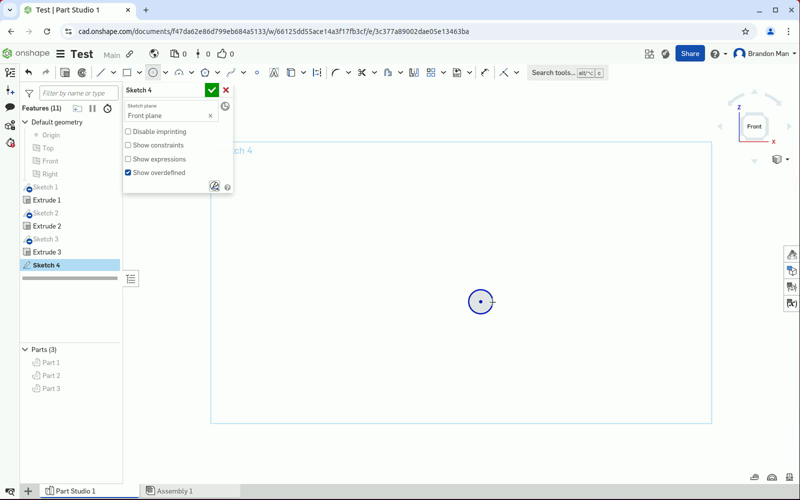
mouse_move(480, 301)
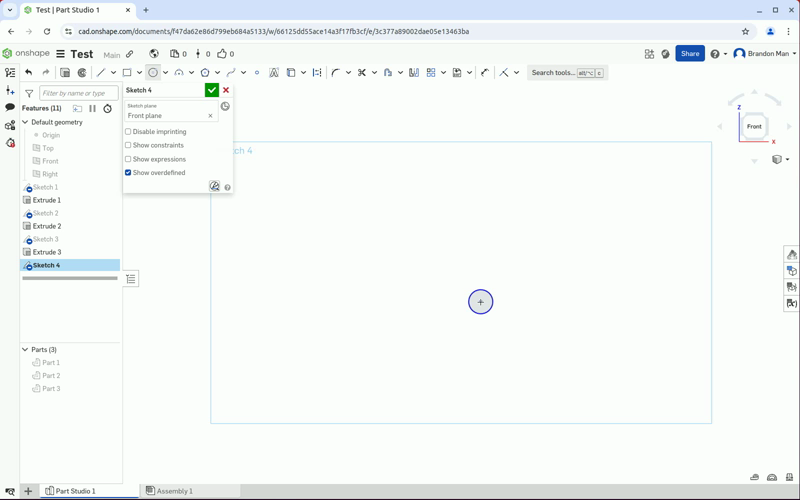
click(480, 301)
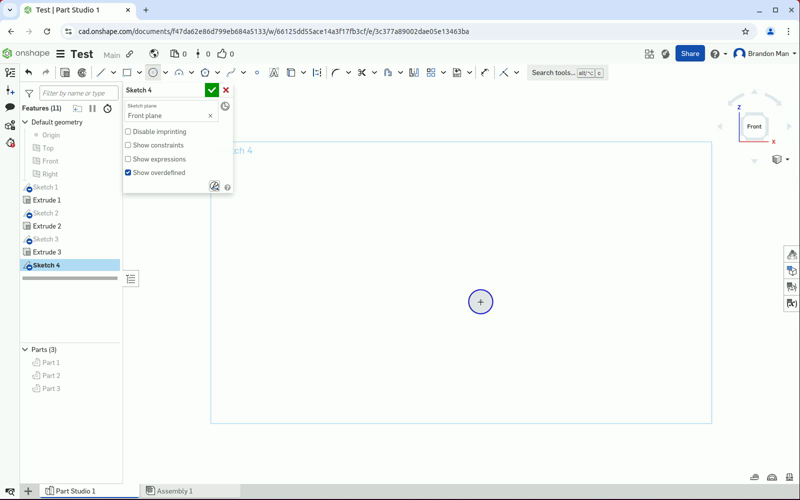
key_up(shift)
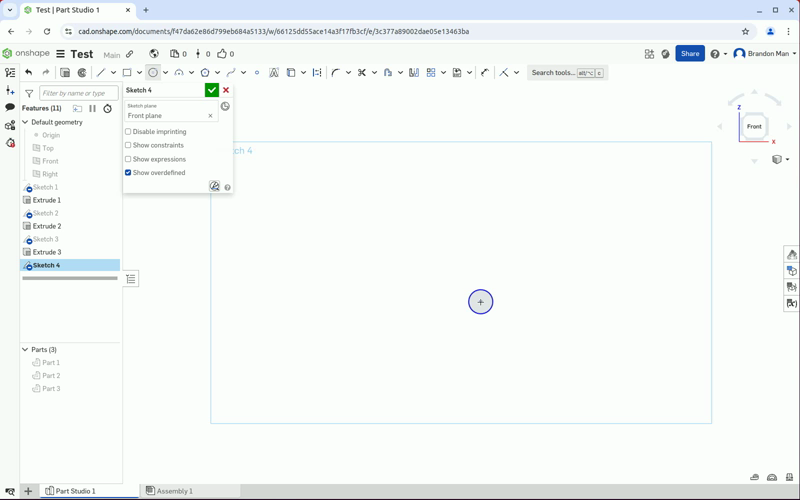
mouse_move(483, 301)
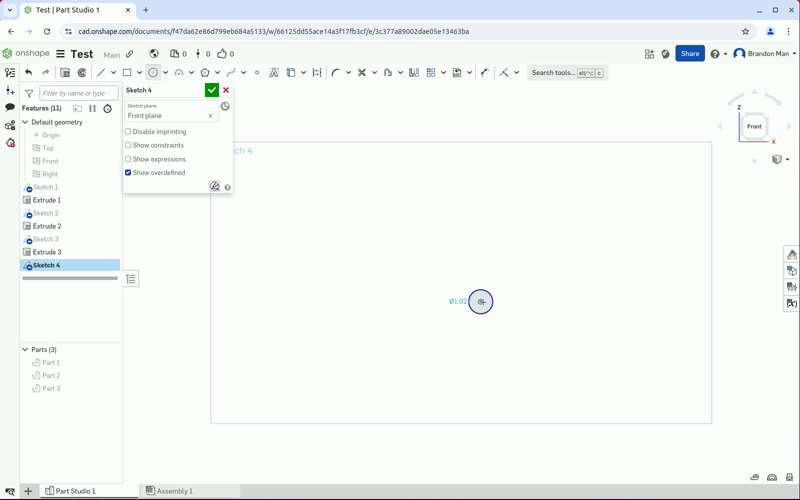
scroll(6)
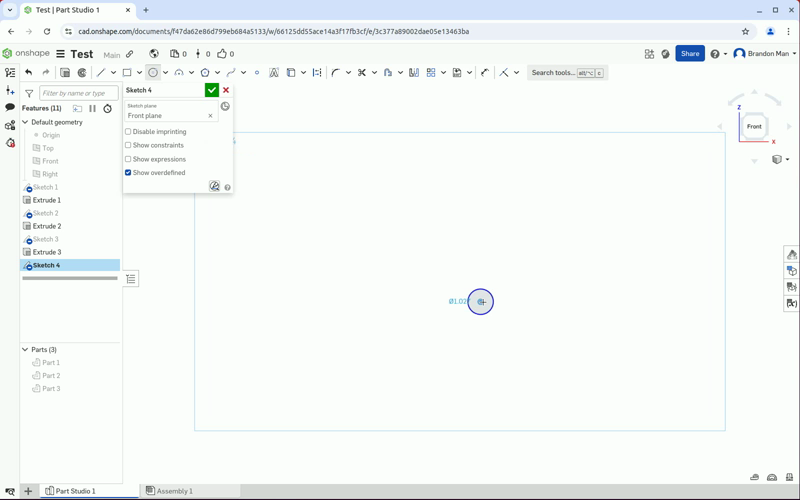
scroll(6)
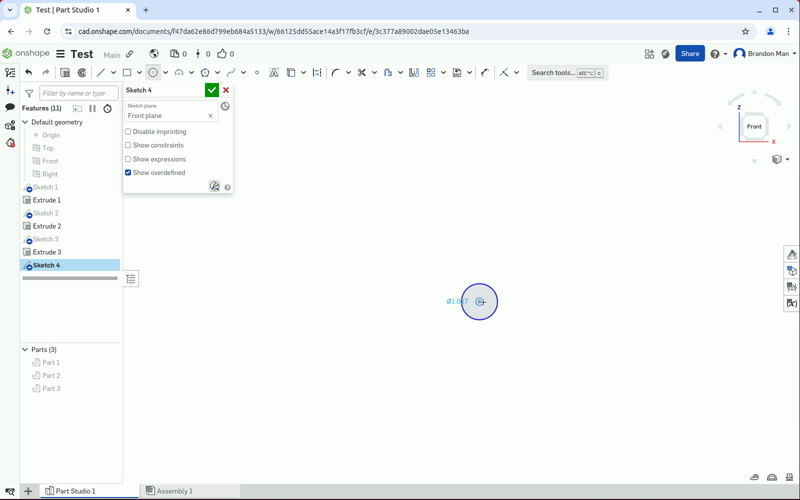
scroll(6)
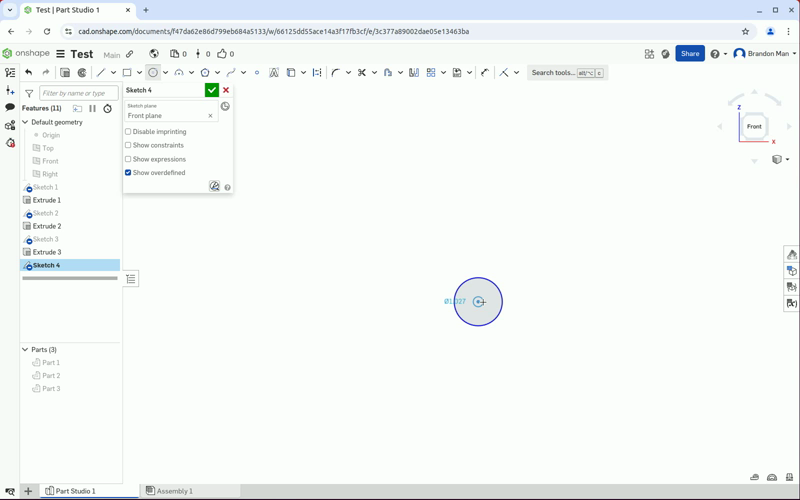
scroll(6)
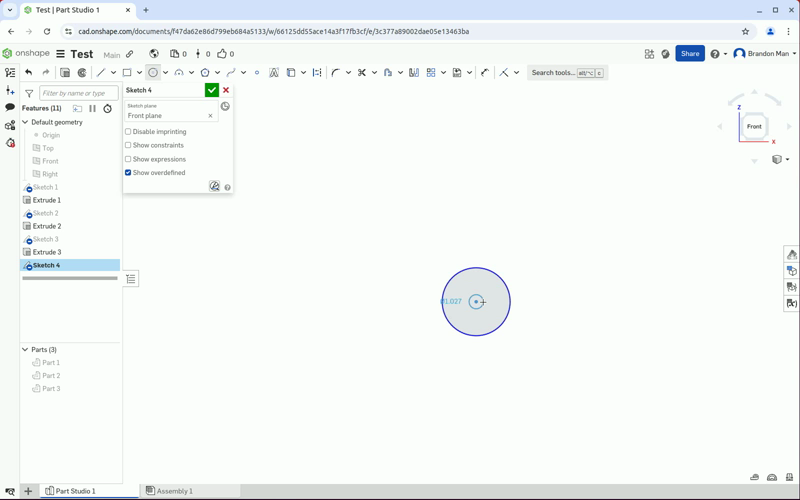
scroll(6)
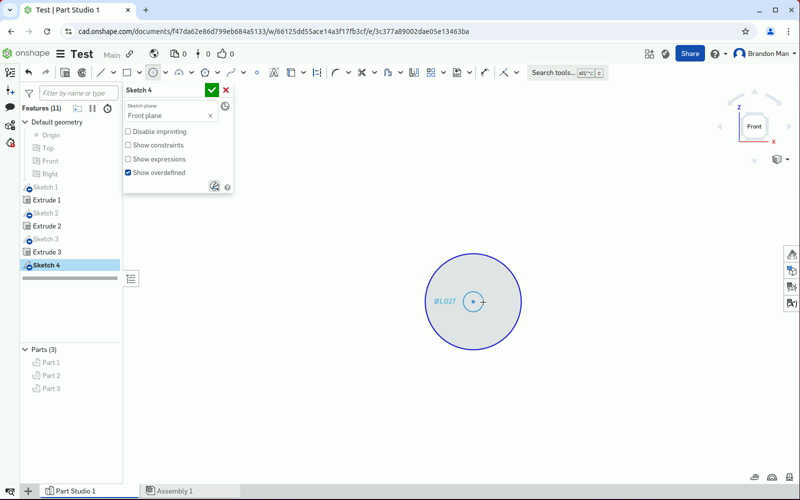
scroll(6)
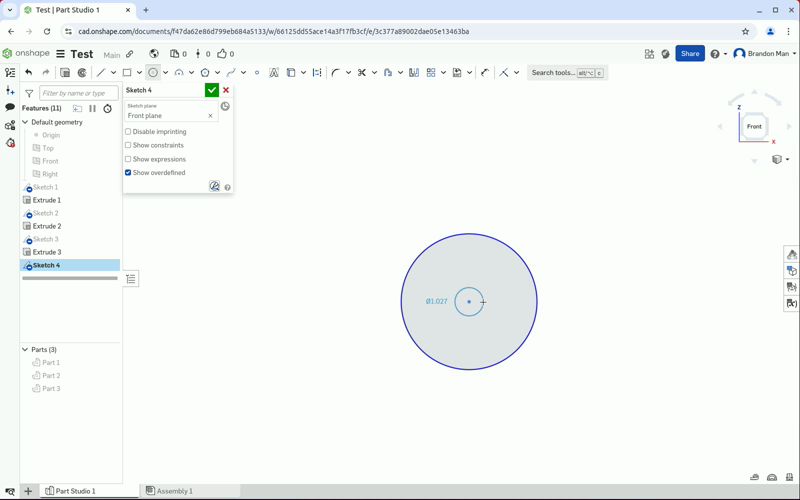
scroll(6)
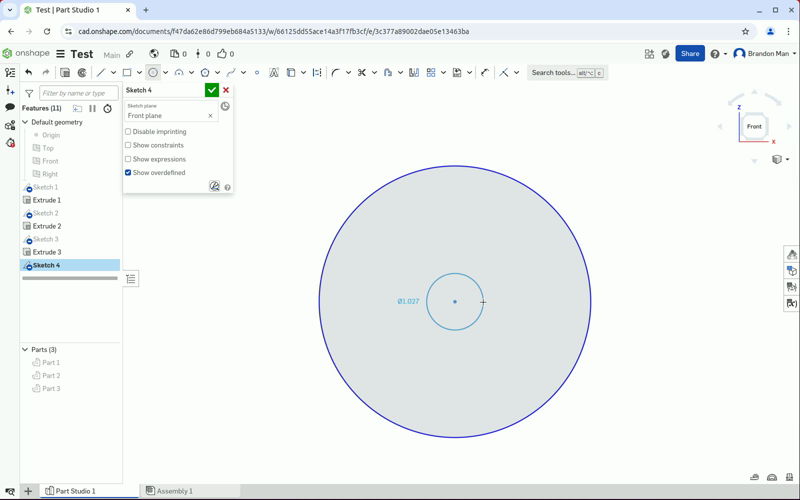
click(483, 301)
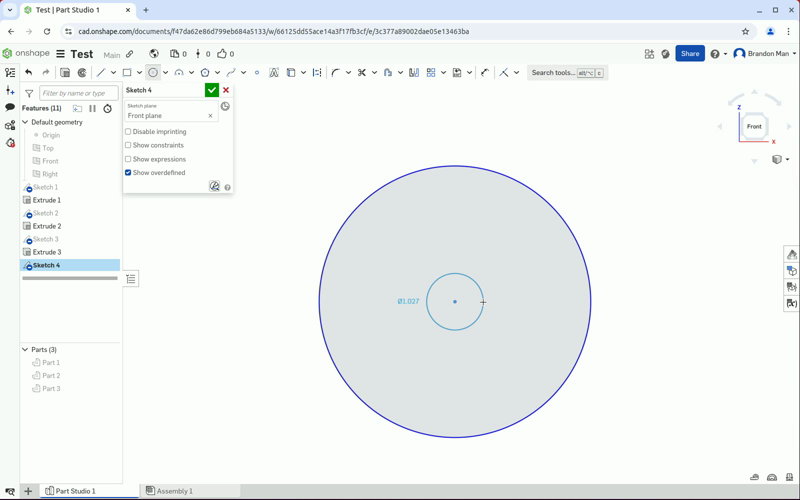
scroll(-6)
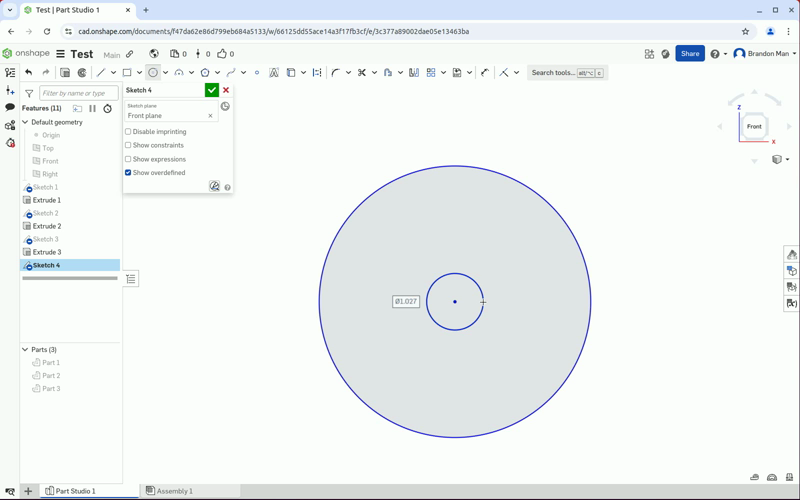
scroll(-6)
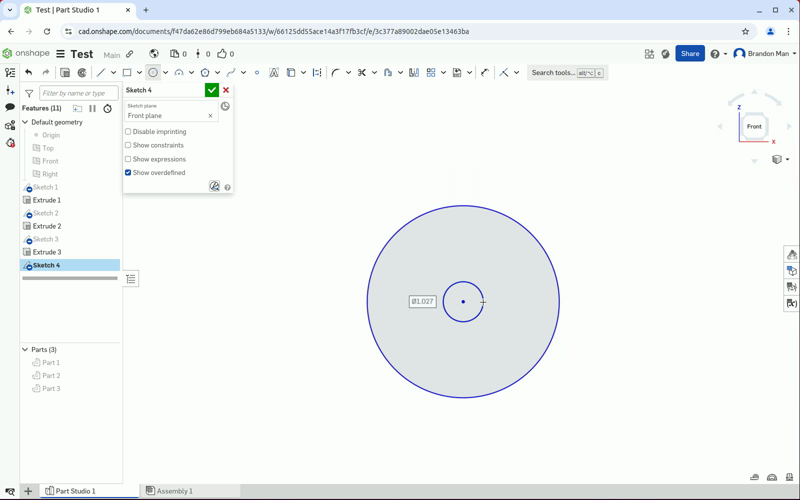
scroll(-6)
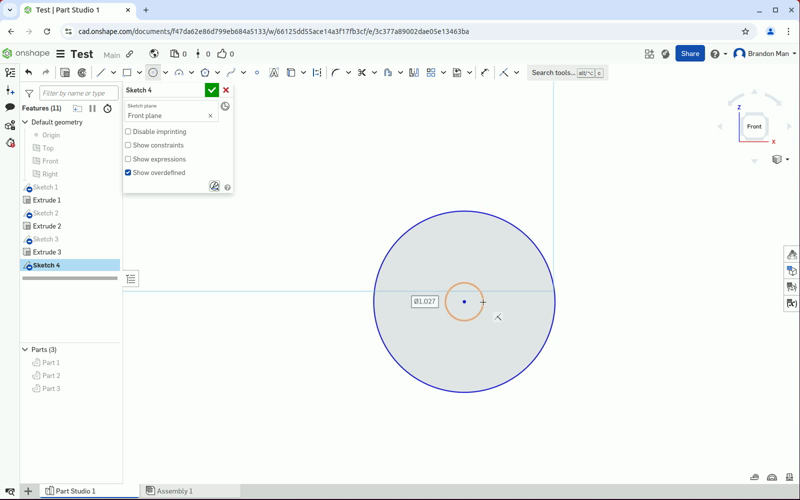
scroll(-6)
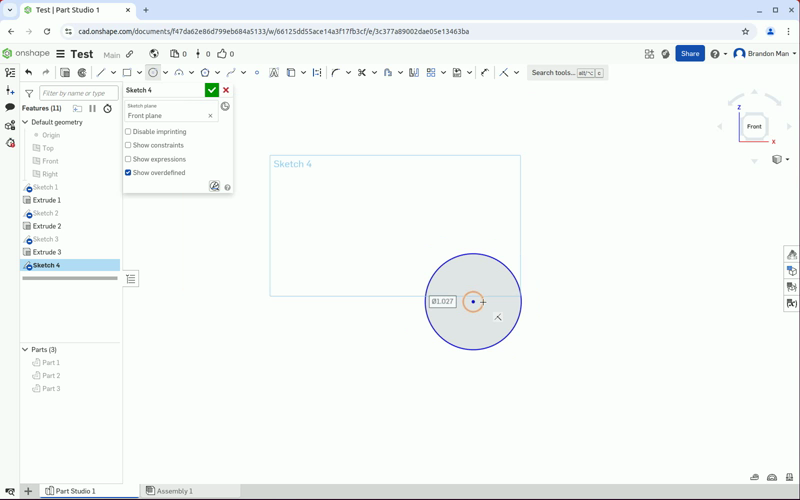
scroll(-6)
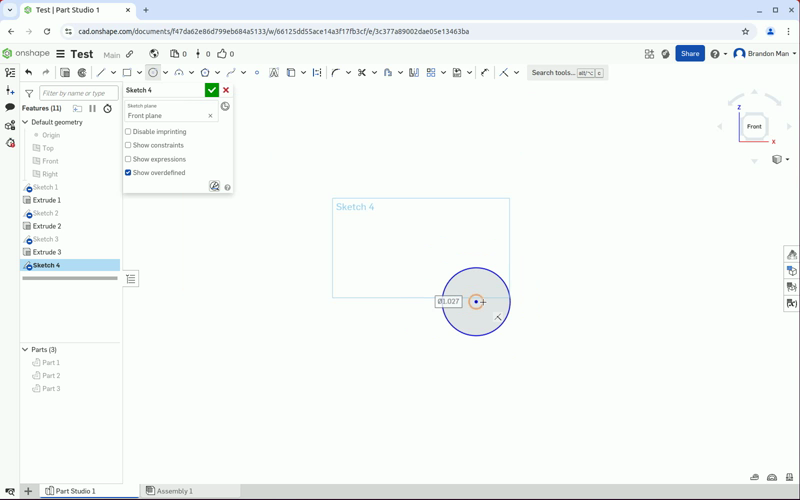
scroll(-6)
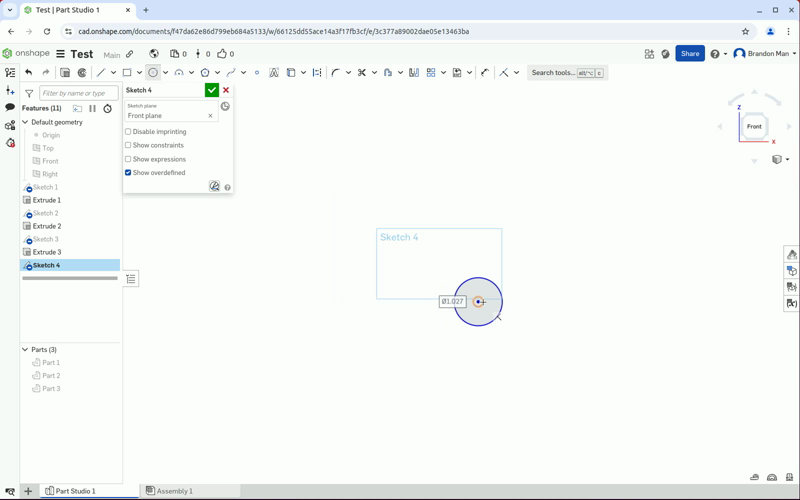
scroll(-6)
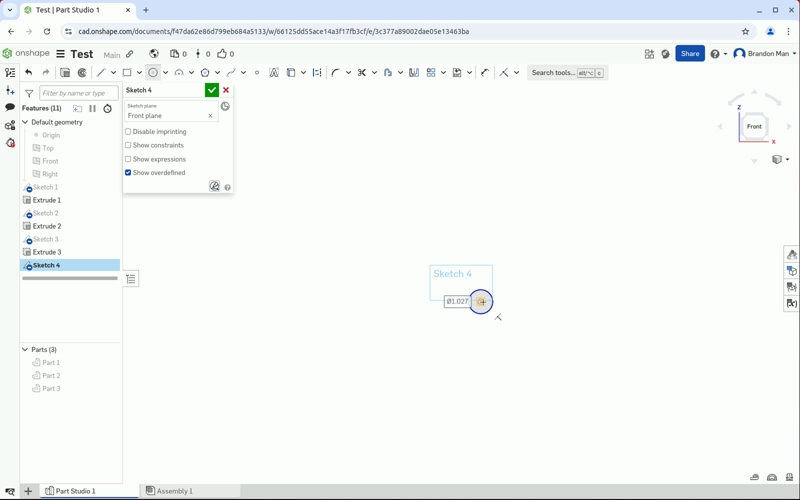
key(esc)
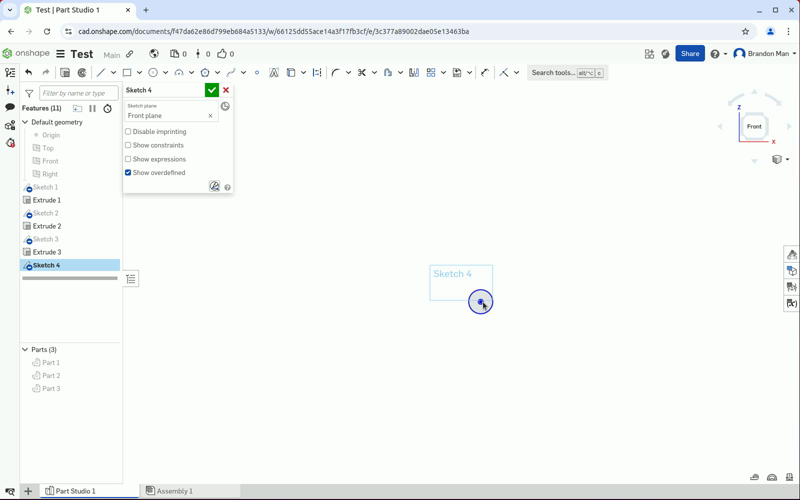
mouse_move(473, 297)
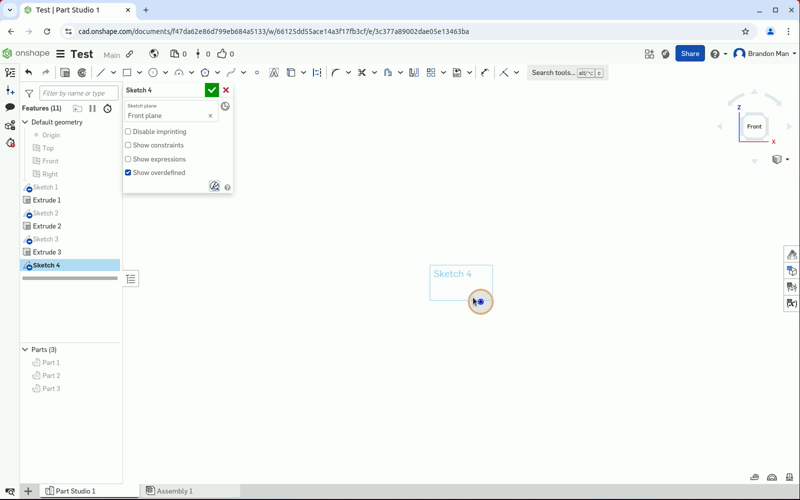
scroll(6)
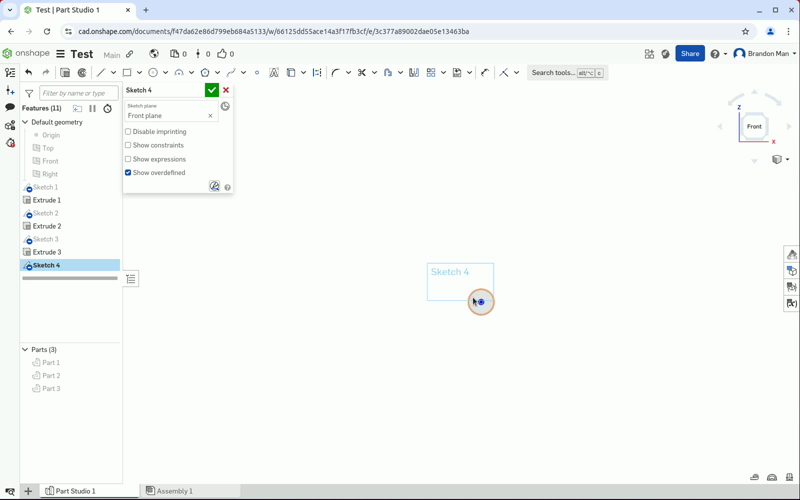
scroll(6)
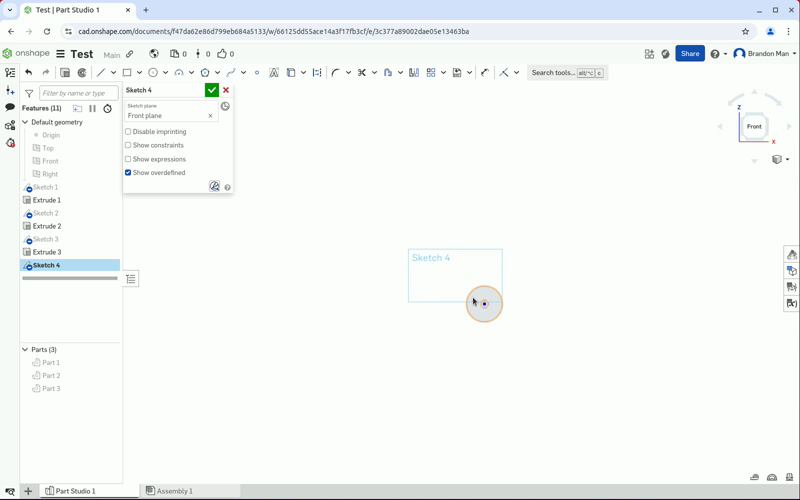
scroll(6)
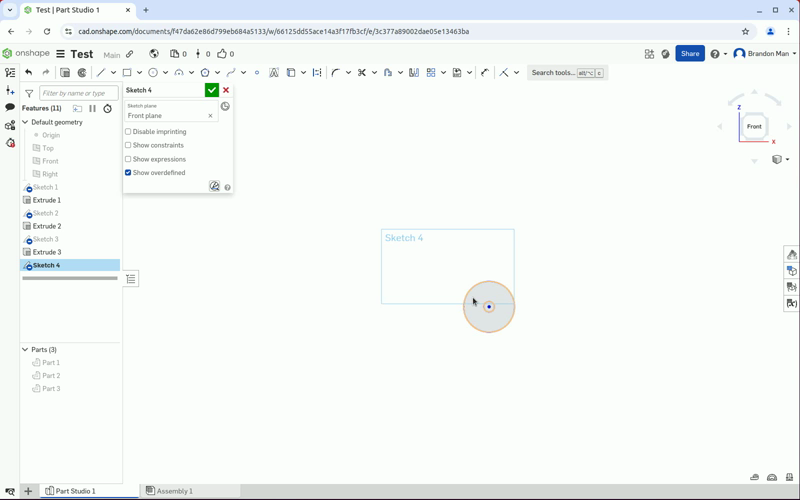
scroll(6)
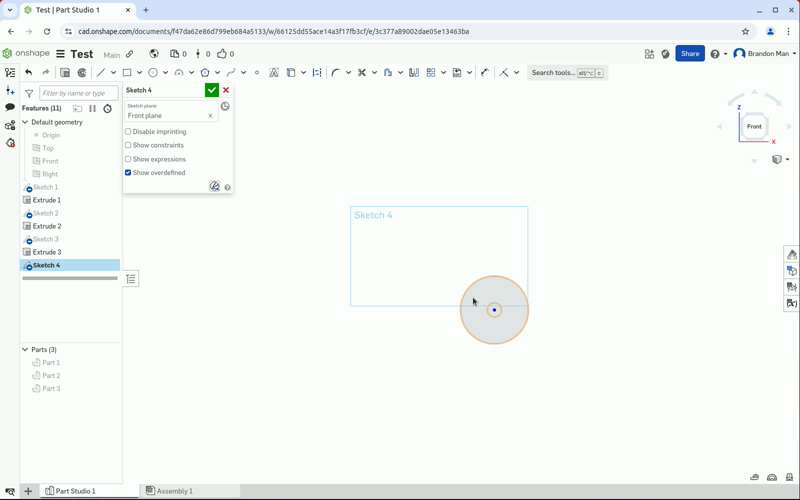
scroll(6)
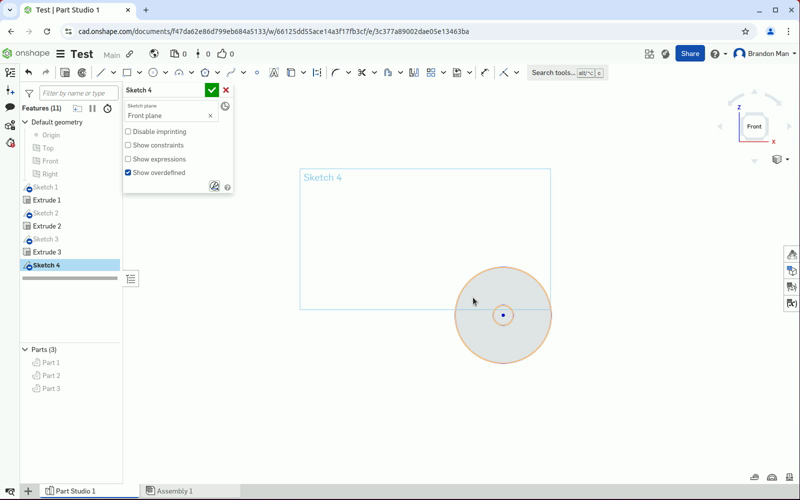
scroll(6)
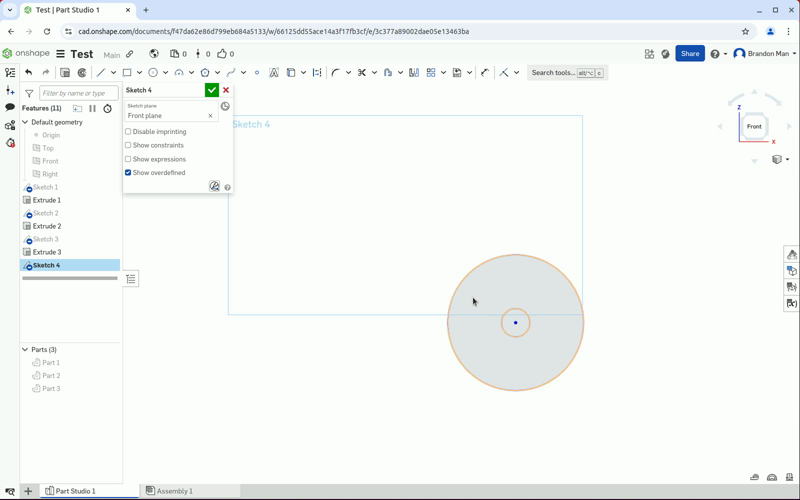
scroll(6)
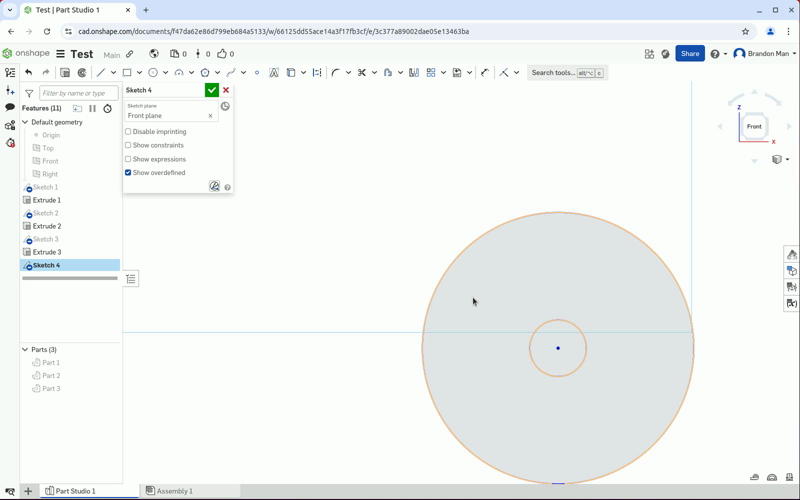
click(473, 297)
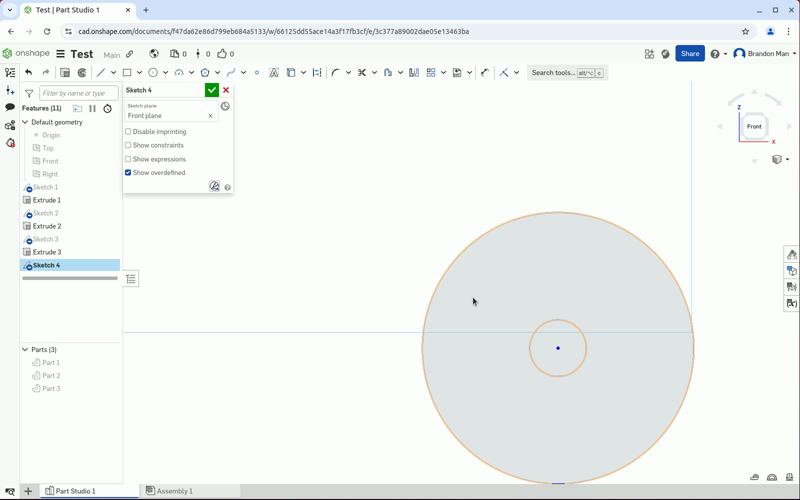
scroll(-6)
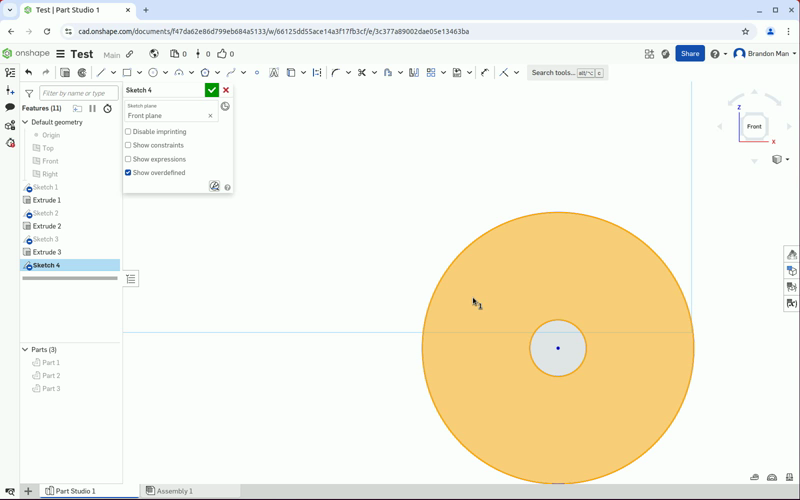
scroll(-6)
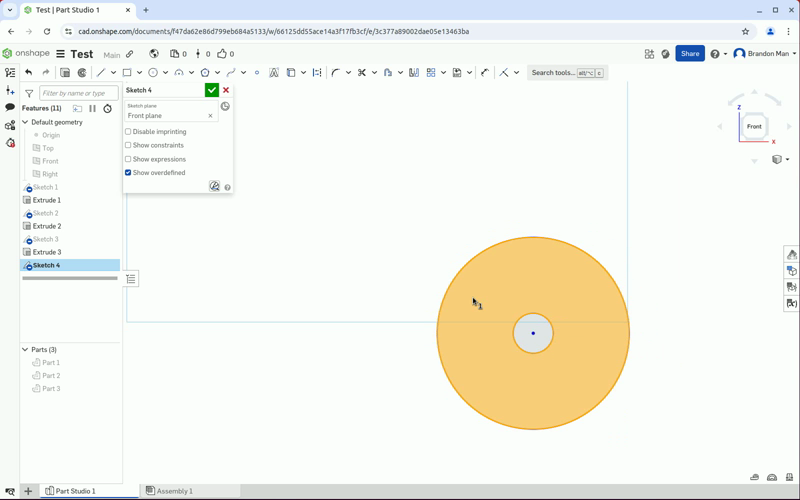
scroll(-6)
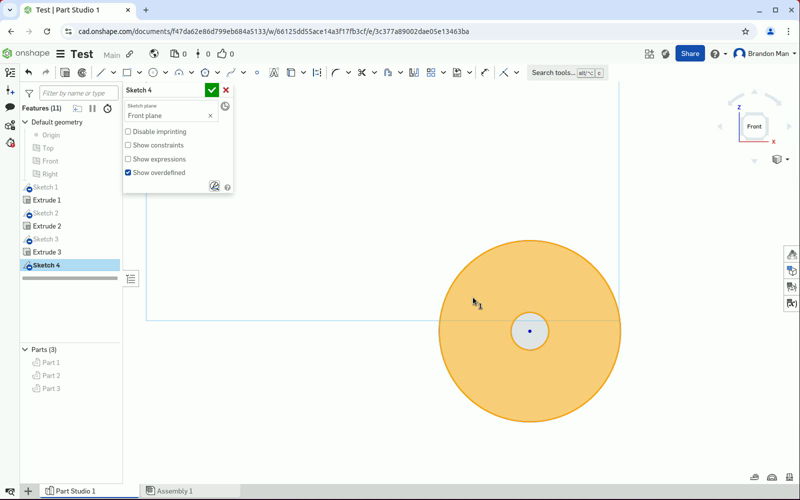
scroll(-6)
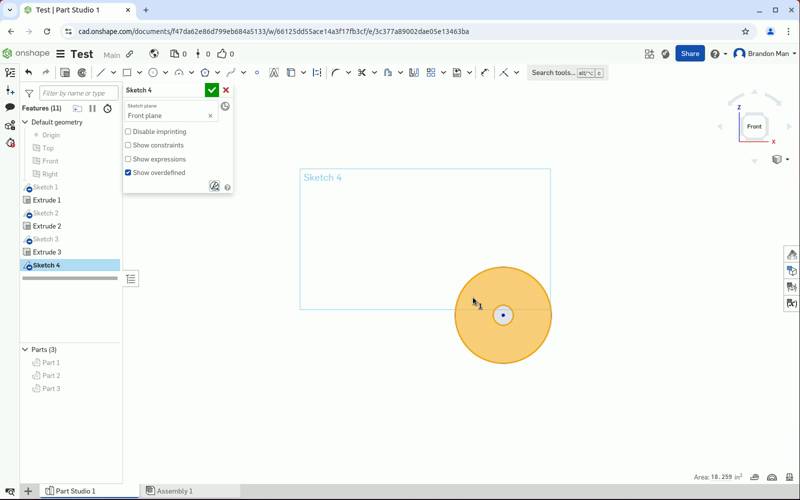
scroll(-6)
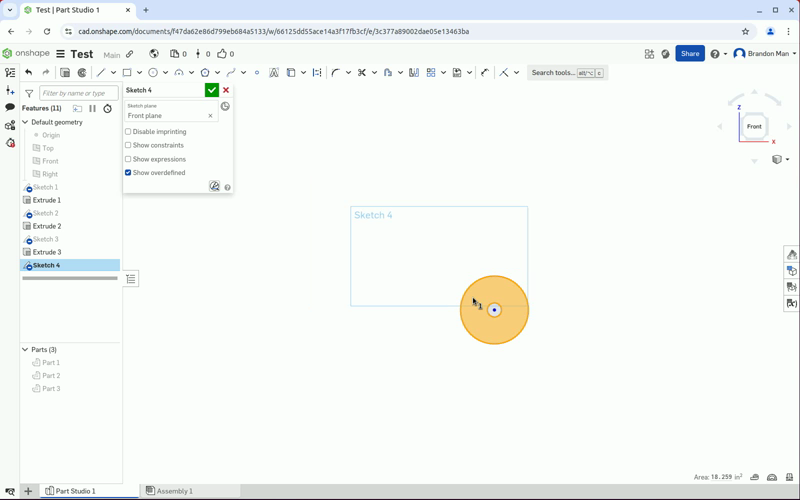
scroll(-6)
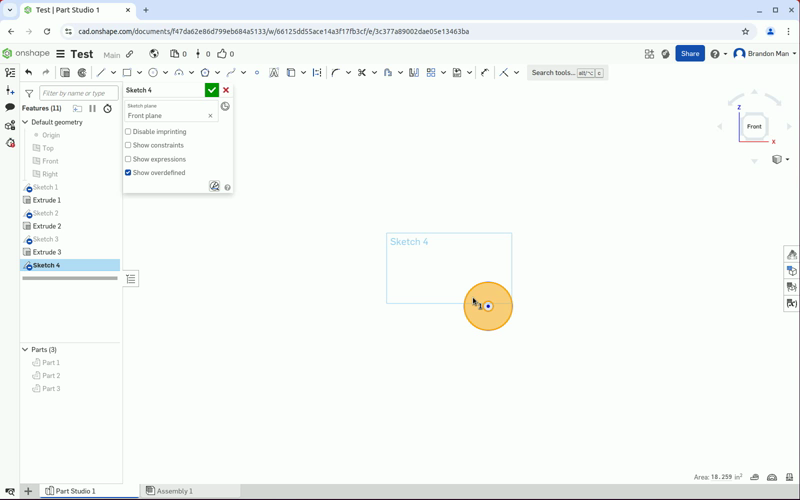
scroll(-6)
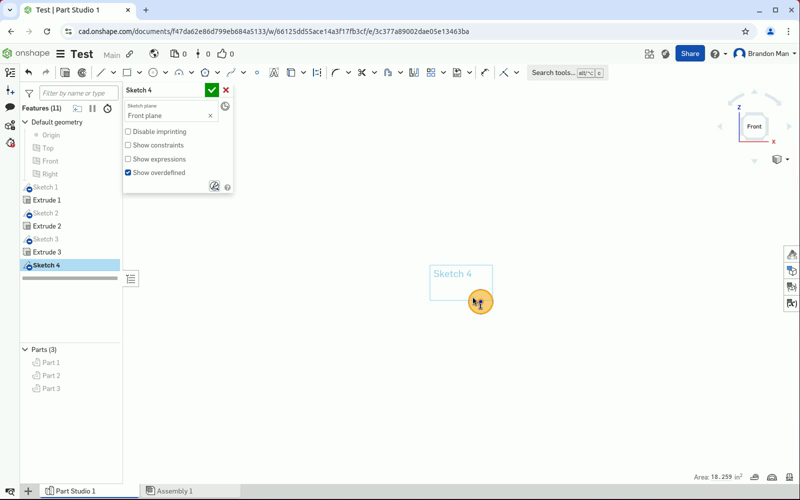
mouse_move(73, 352)
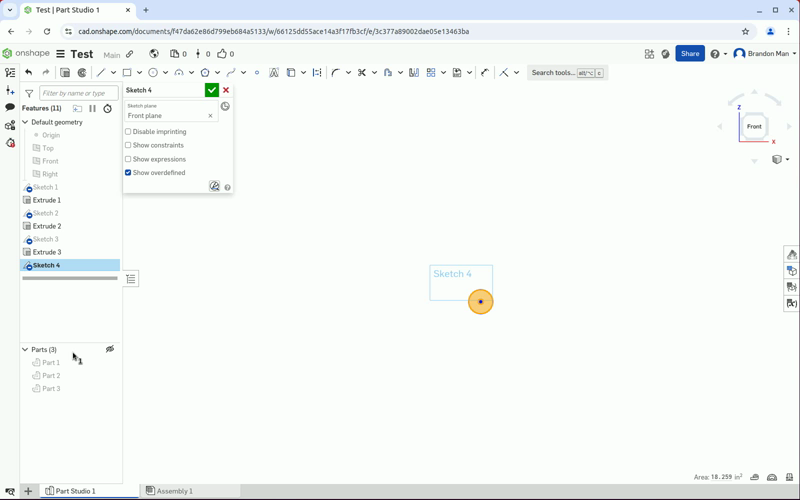
key(shift+y)
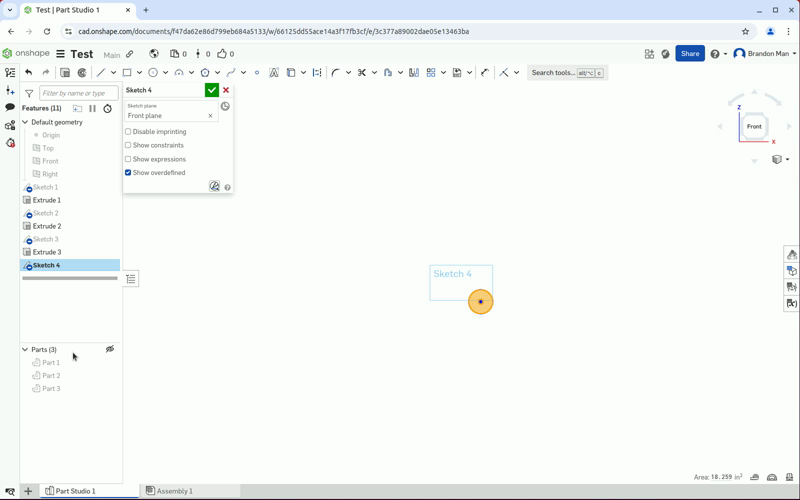
key(shift+e)
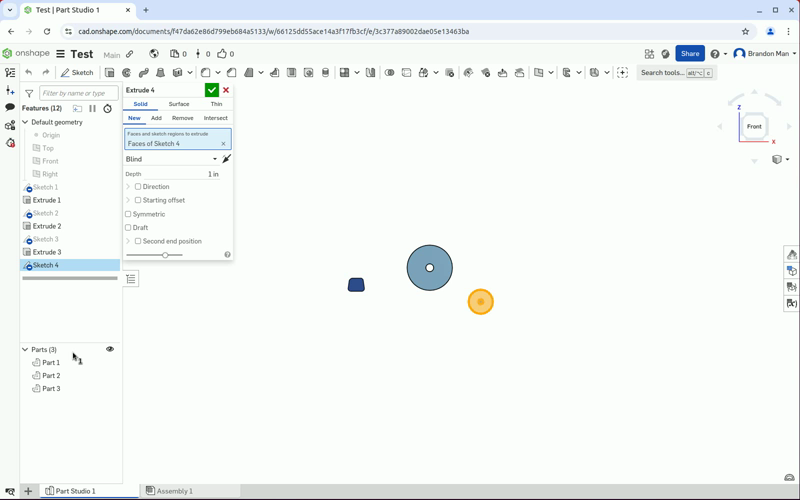
mouse_move(143, 106)
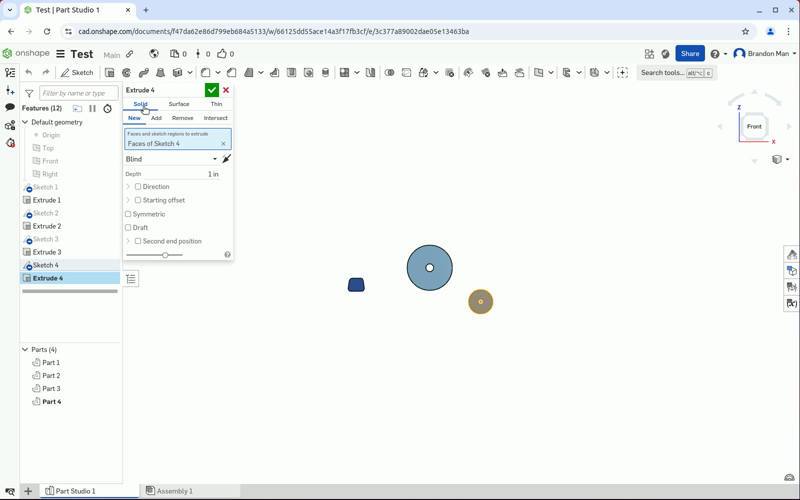
click(143, 106)
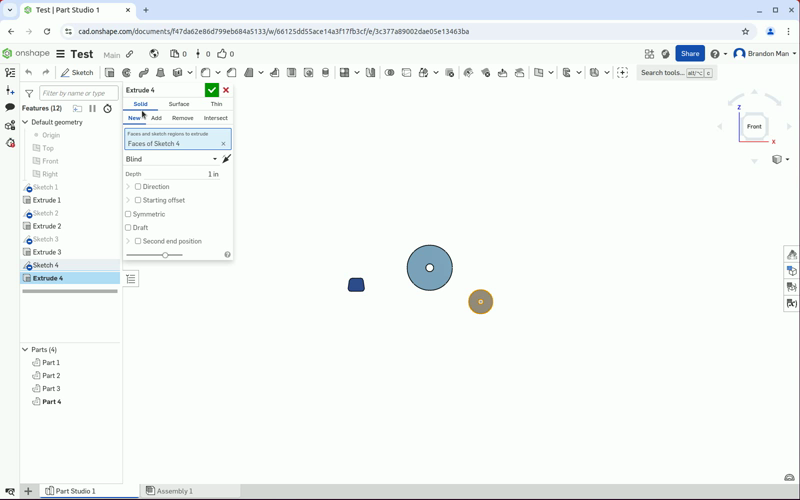
mouse_move(137, 120)
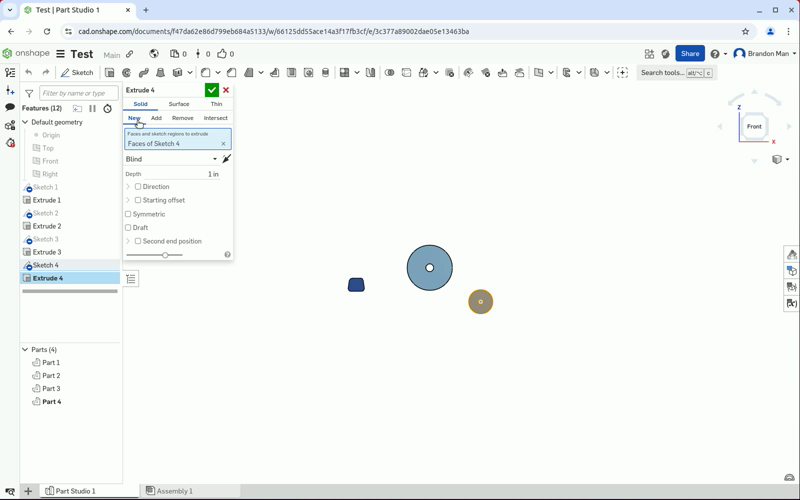
click(137, 120)
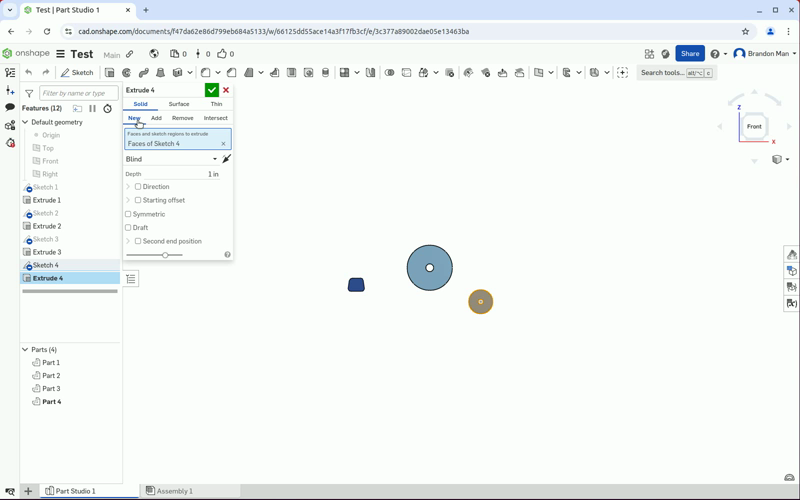
key(tab, 4)
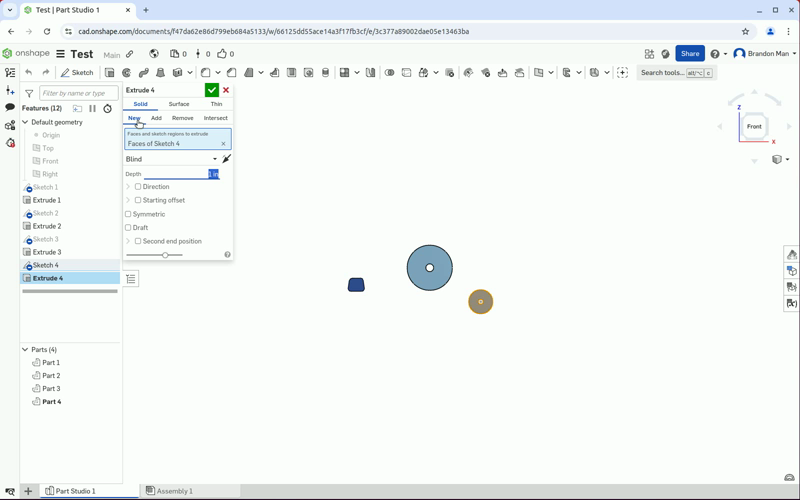
text(3.129)
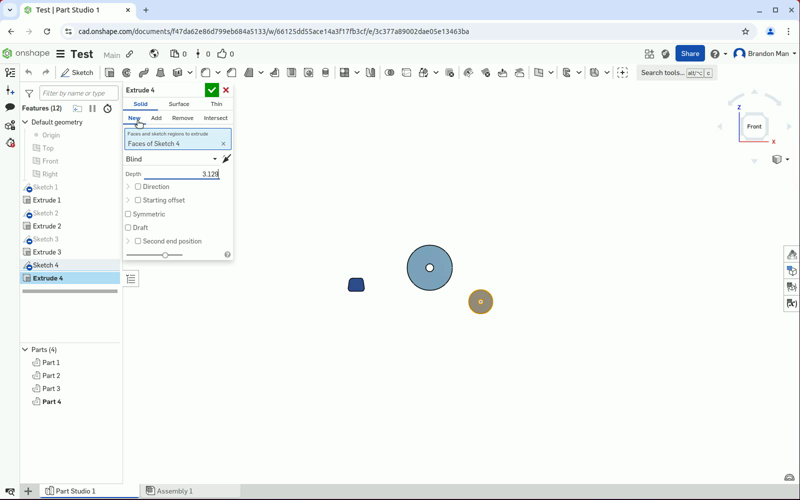
key(enter)
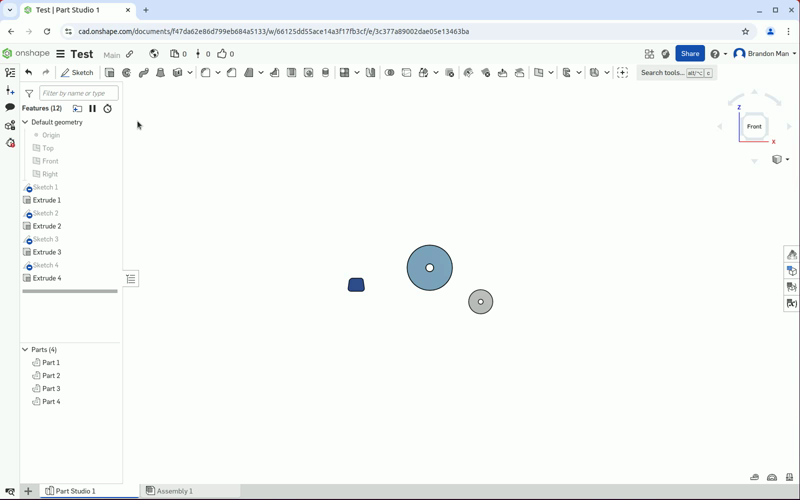
key(shift+h)
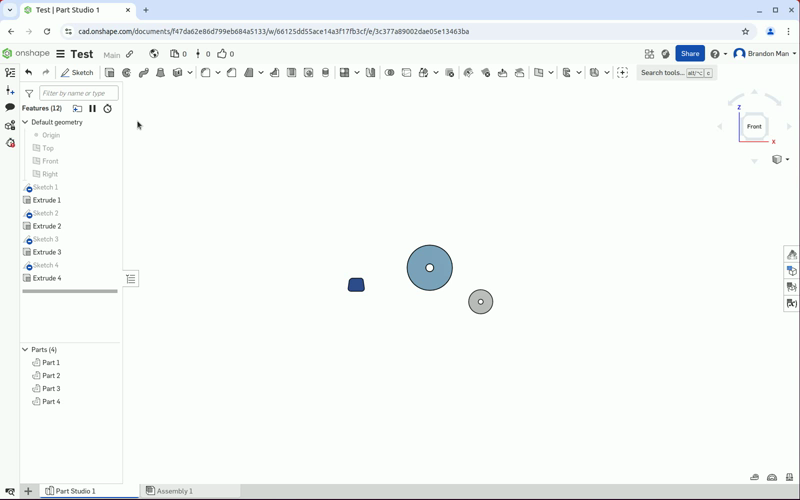
key(shift+h)
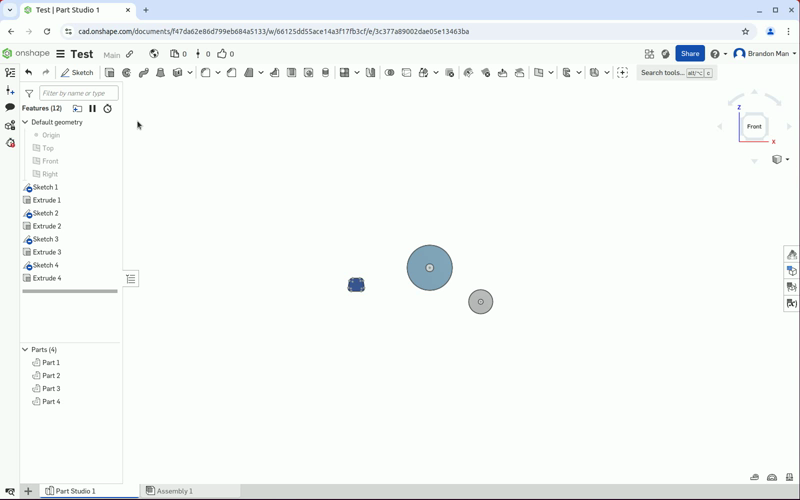
key(shift+7)
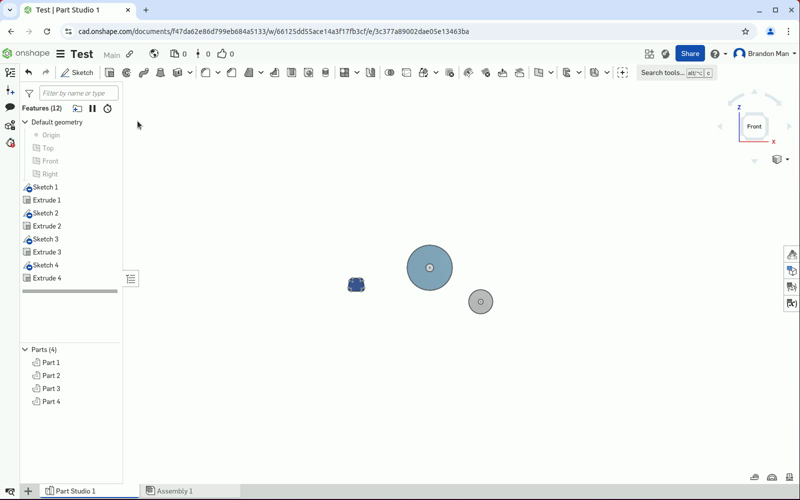
key(left, 2)
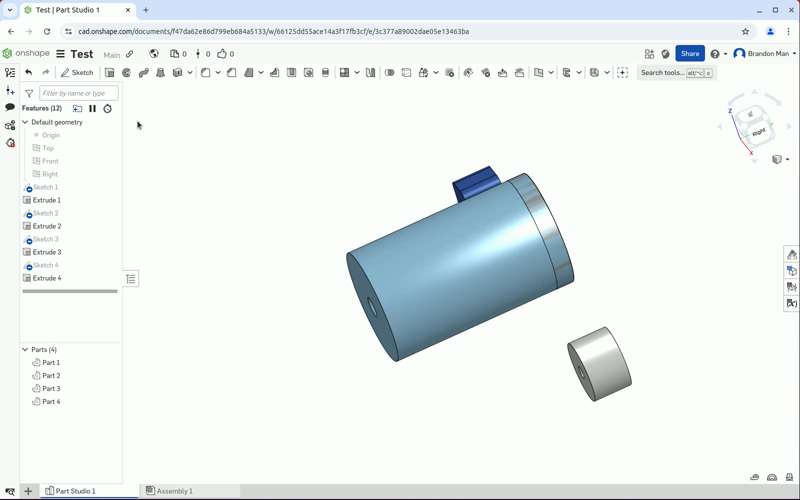
key(down, 2)
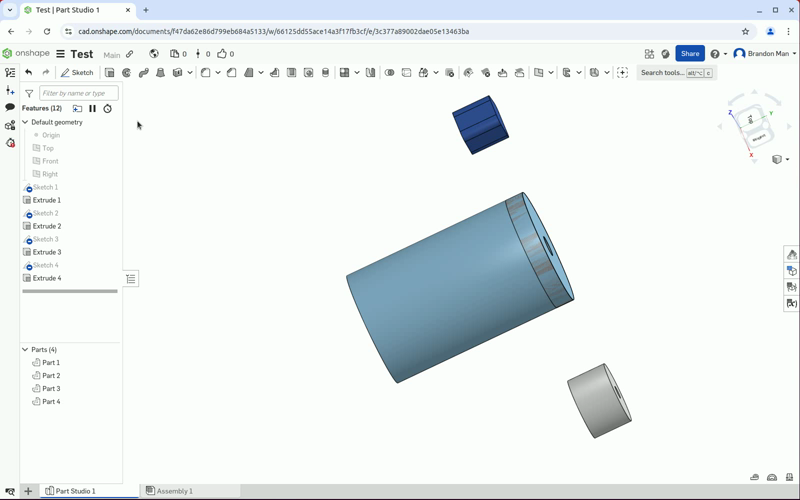
key(up, 2)
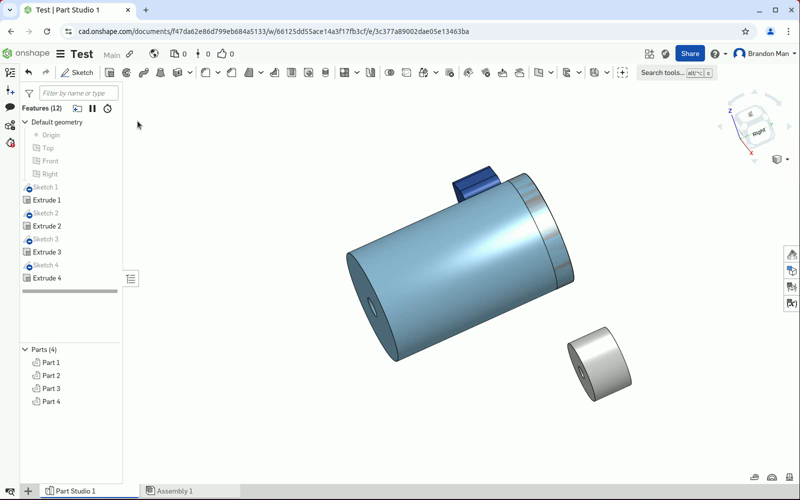
key(right, 2)
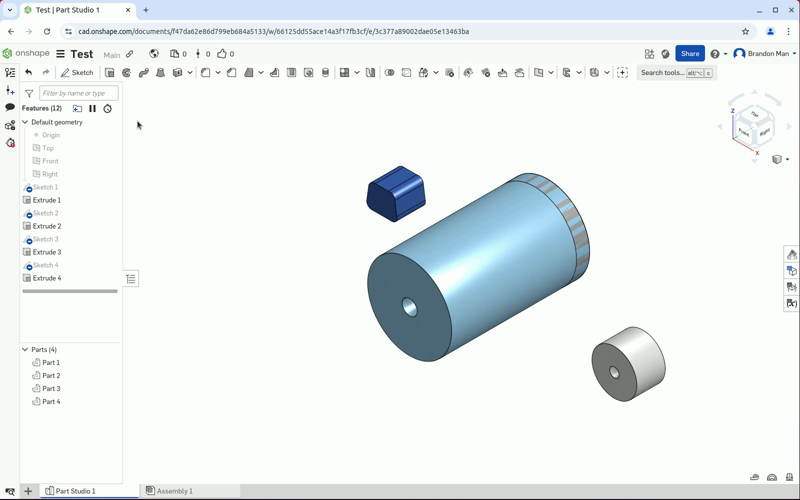
mouse_move(73, 189)
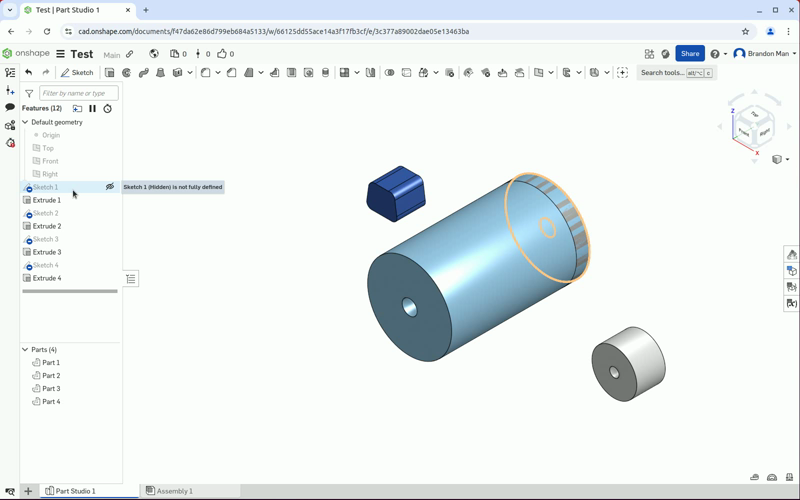
click(73, 189)